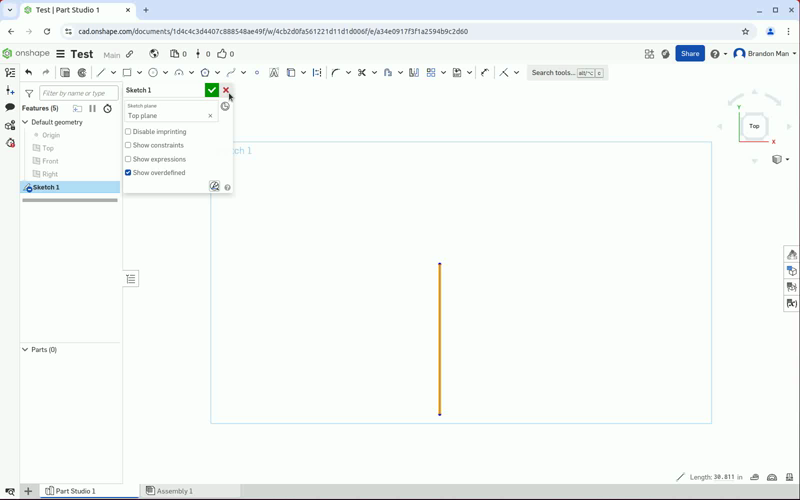
key(shift+h)
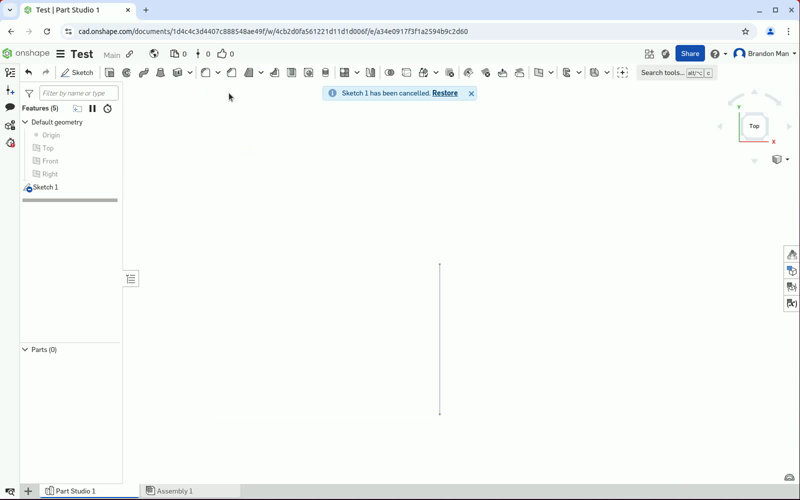
key(shift+s)
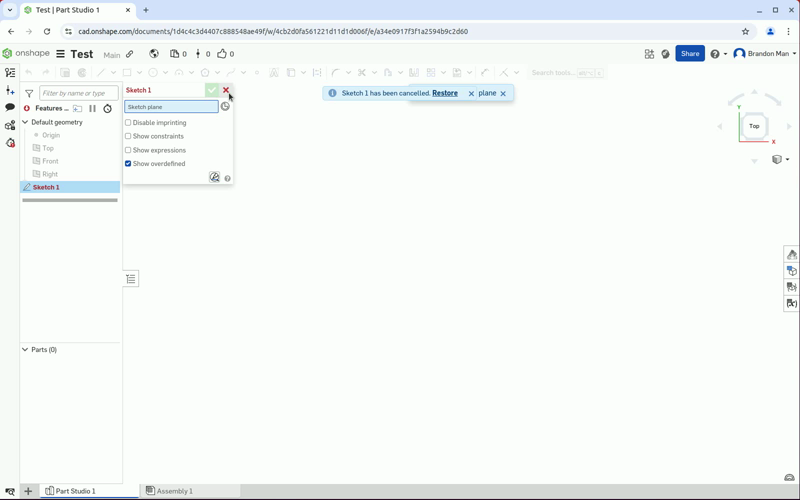
mouse_move(73, 150)
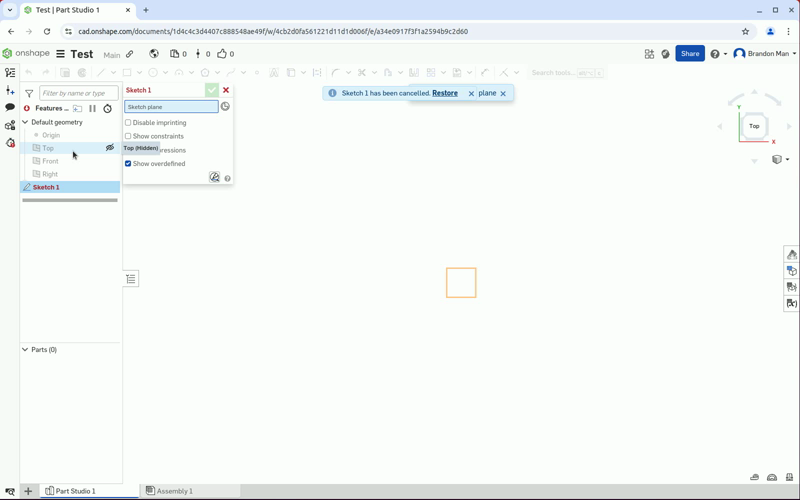
click(73, 150)
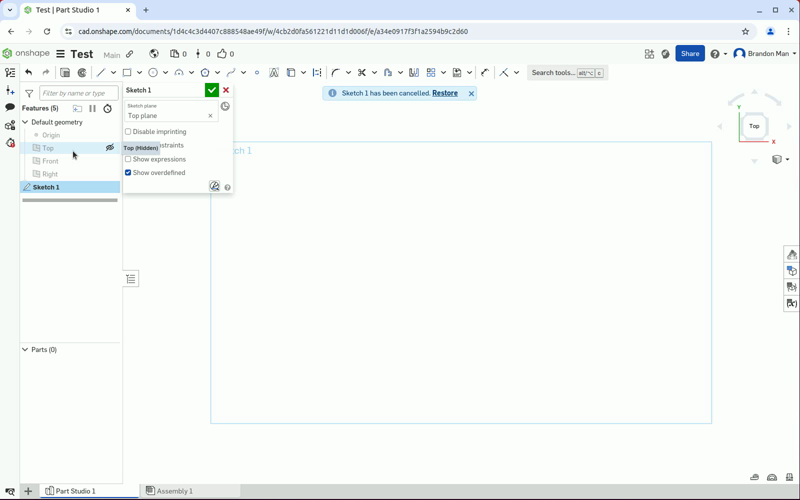
mouse_move(73, 352)
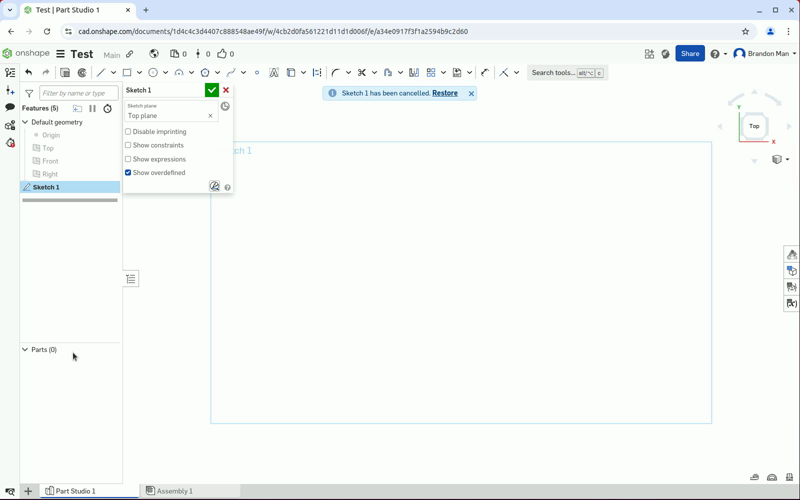
key(y)
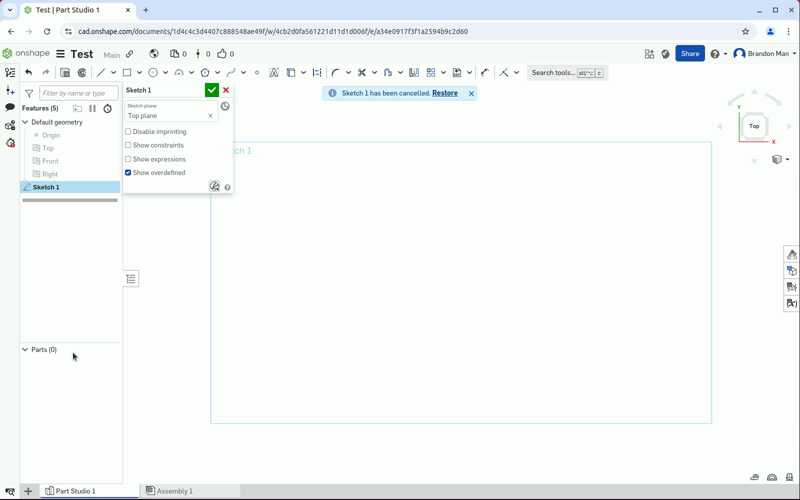
key(l)
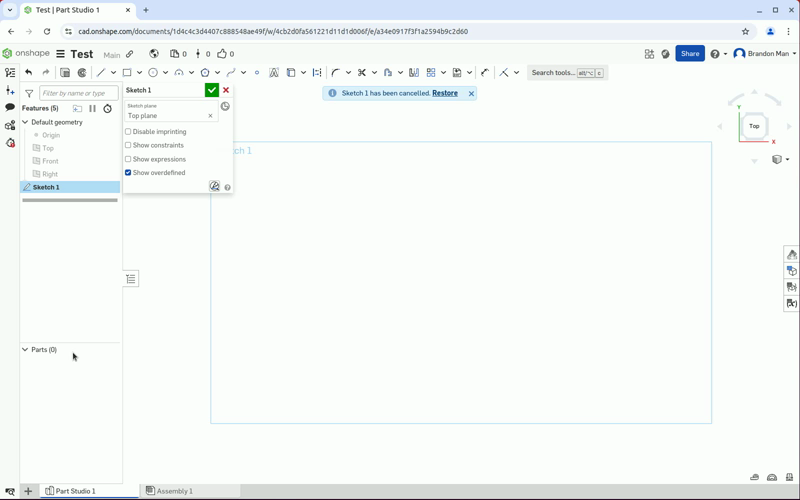
key_down(shift)
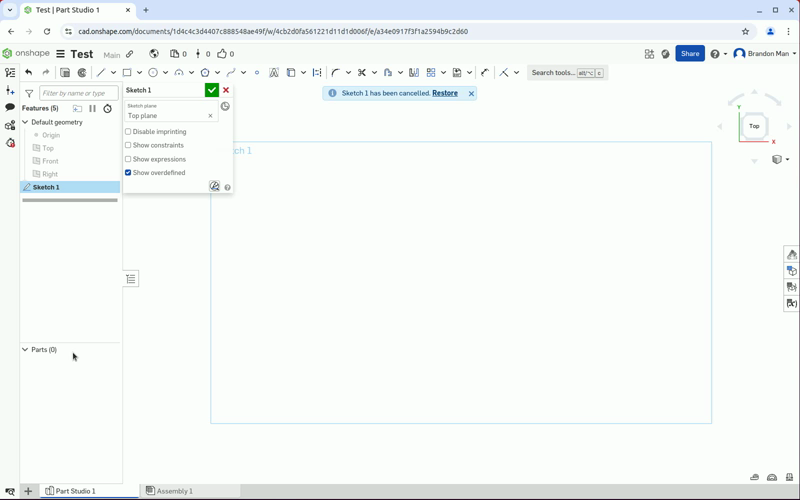
mouse_move(440, 243)
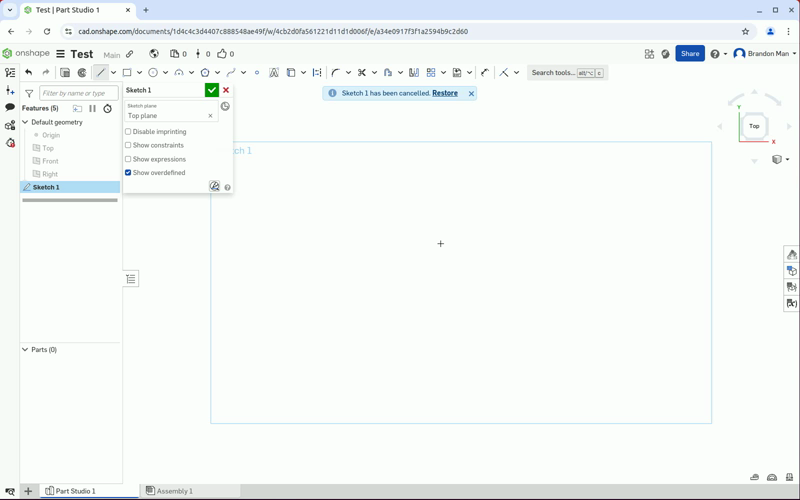
click(440, 243)
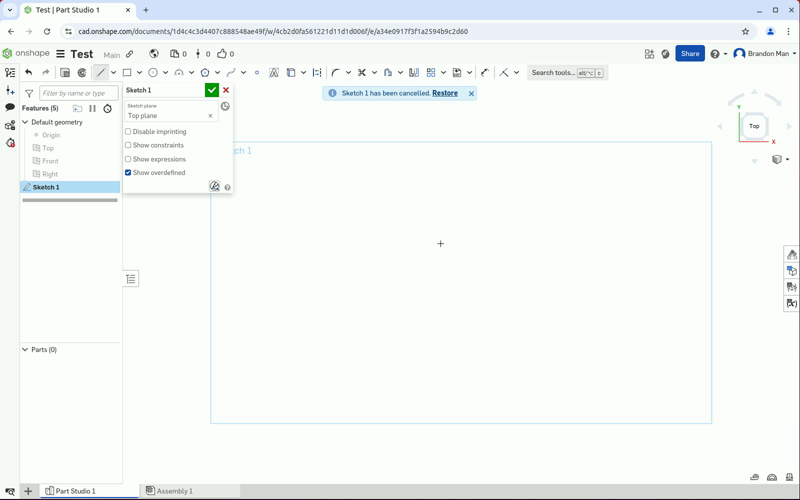
key_up(shift)
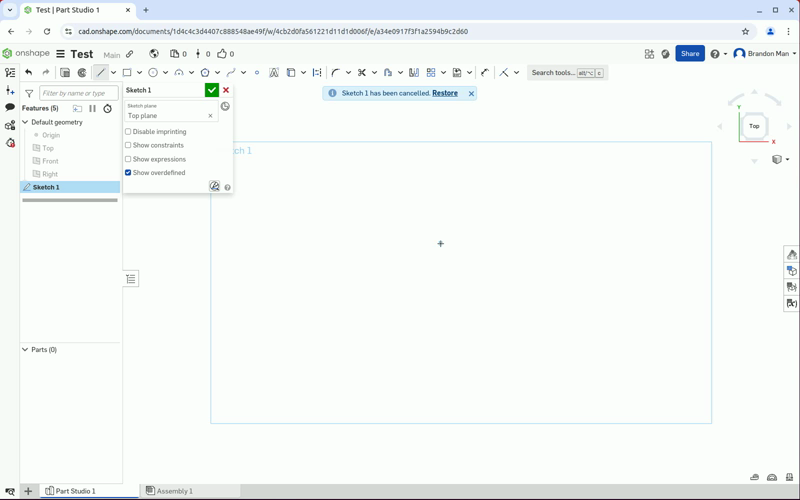
key_down(shift)
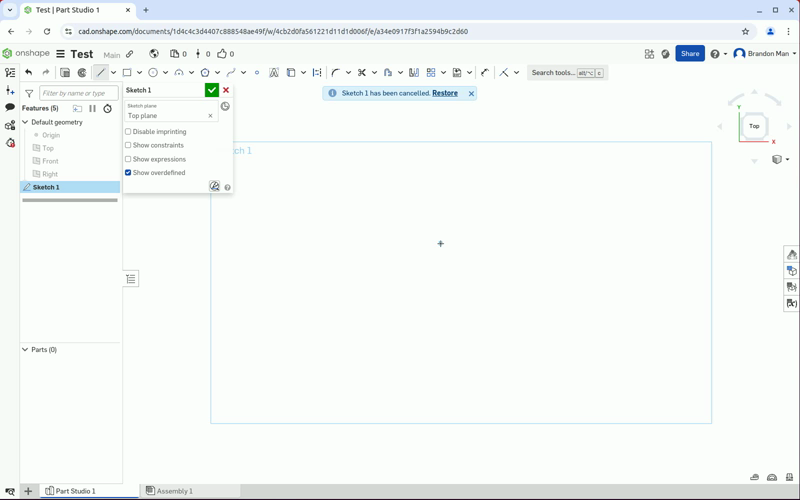
mouse_move(470, 243)
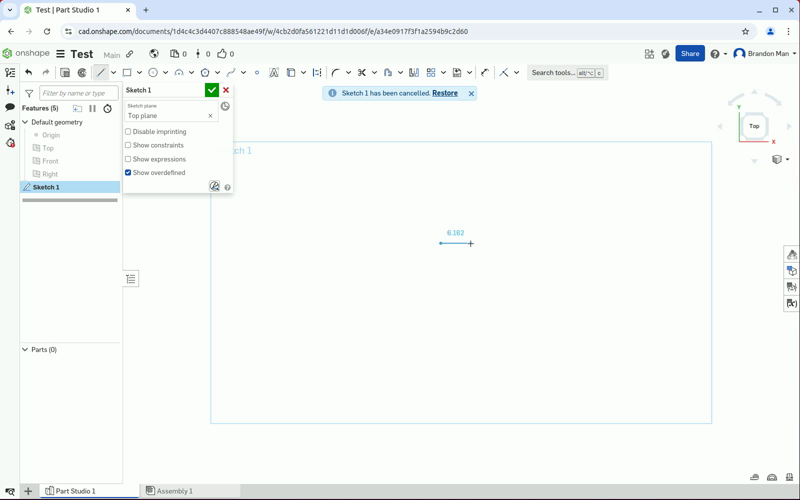
mouse_move(461, 261)
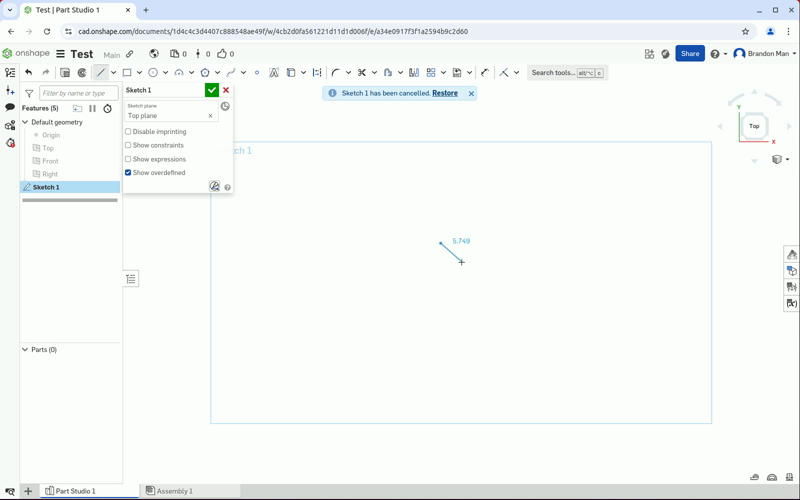
click(461, 261)
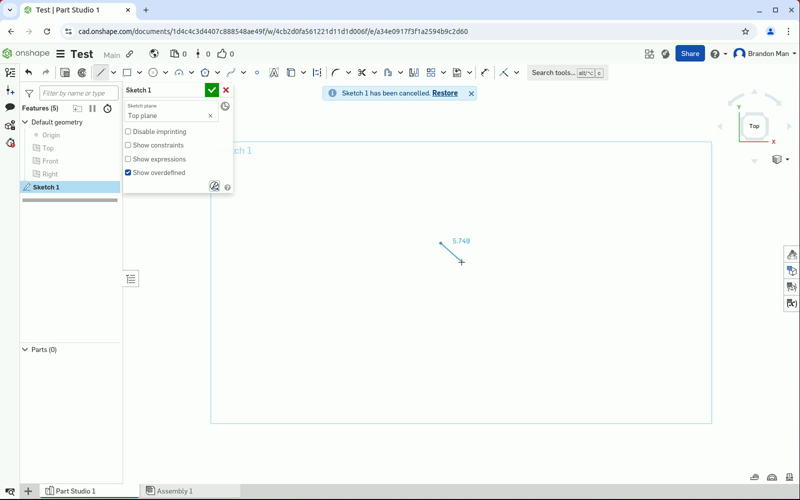
key_up(shift)
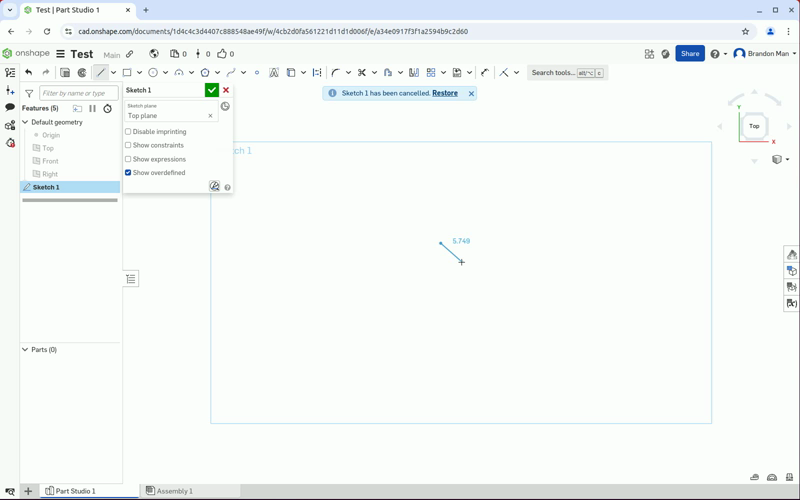
key_down(shift)
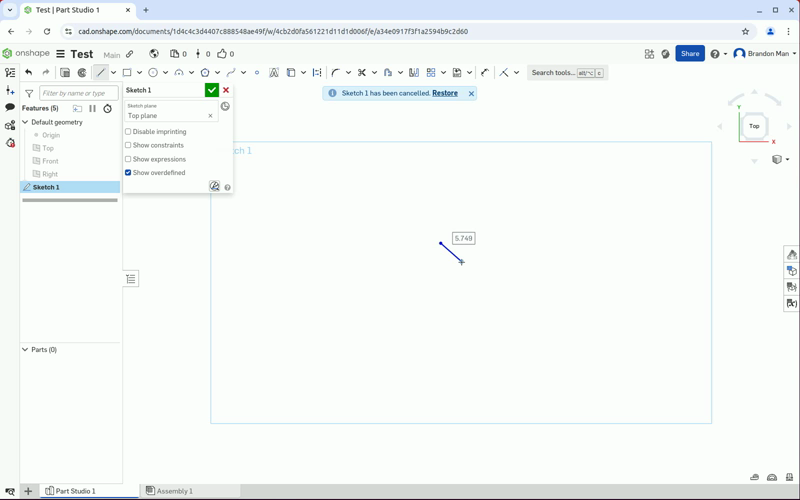
mouse_move(491, 261)
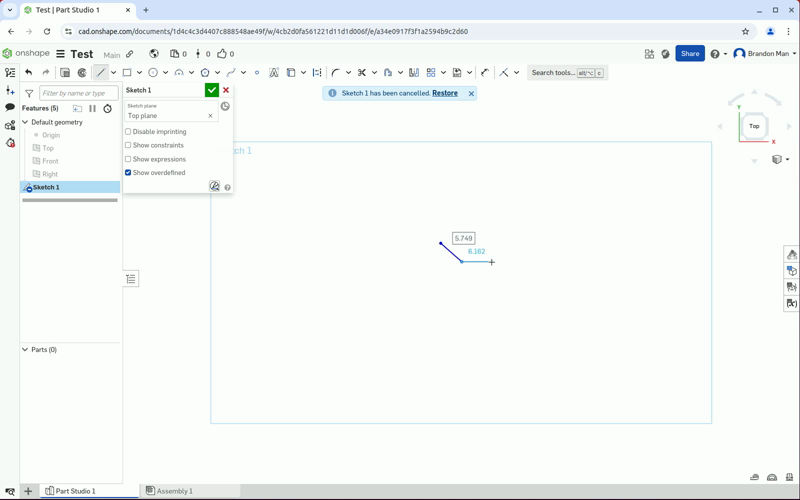
mouse_move(457, 236)
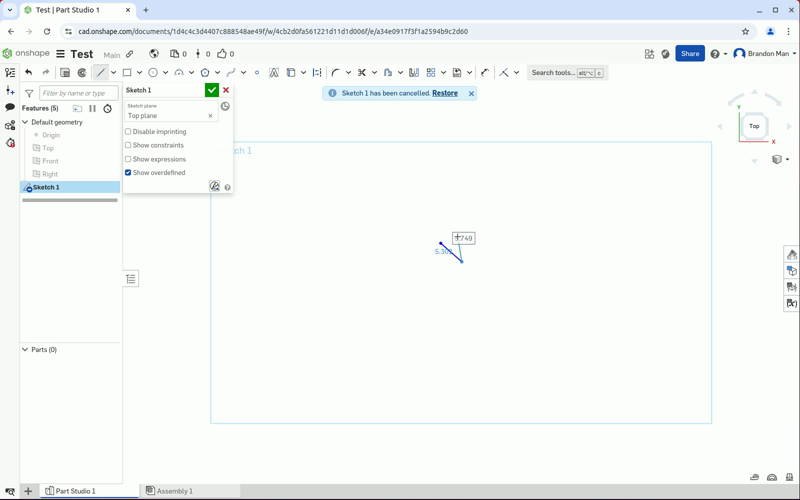
click(457, 236)
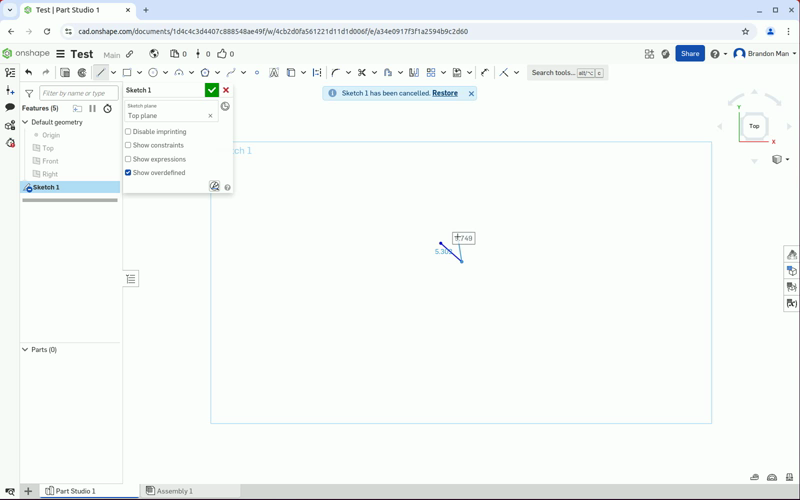
key_up(shift)
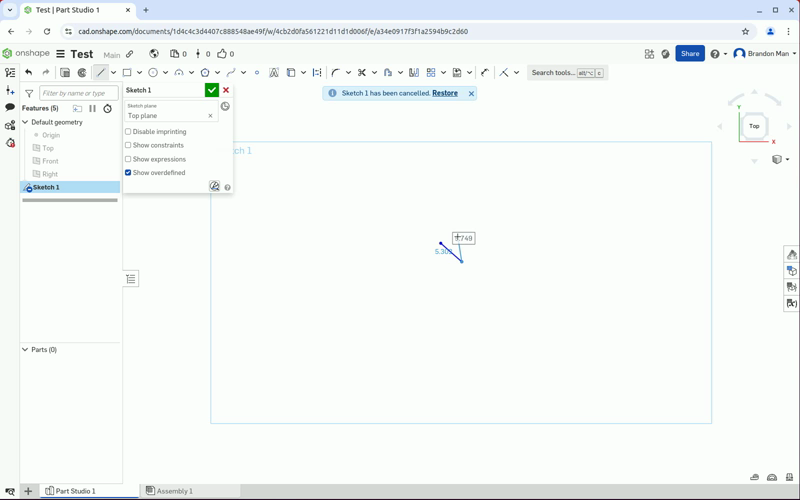
key_down(shift)
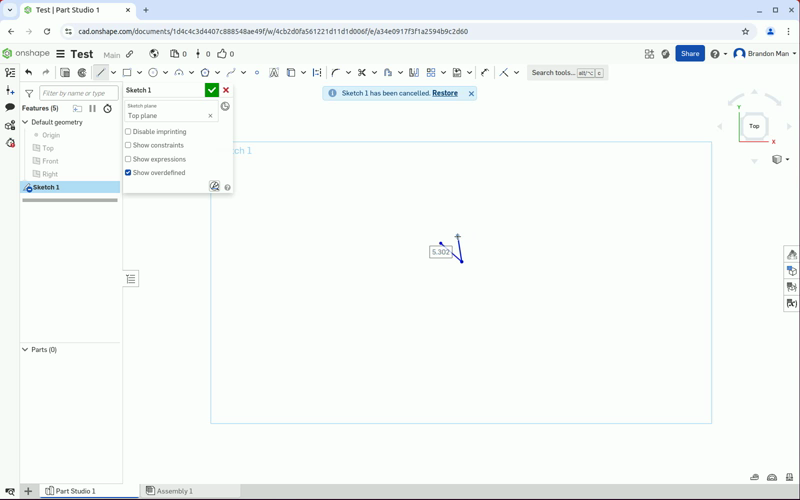
mouse_move(487, 236)
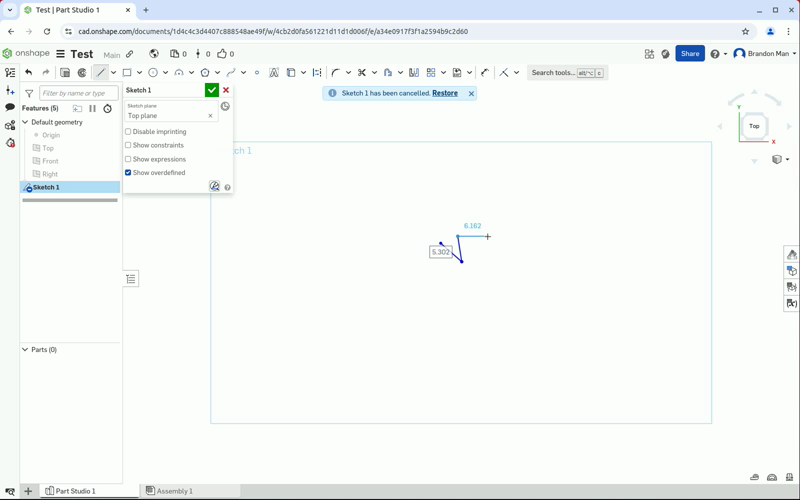
mouse_move(450, 231)
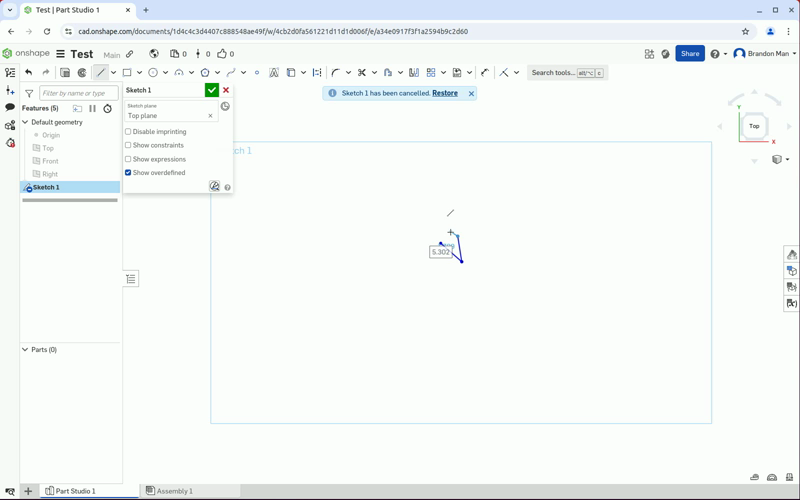
click(450, 231)
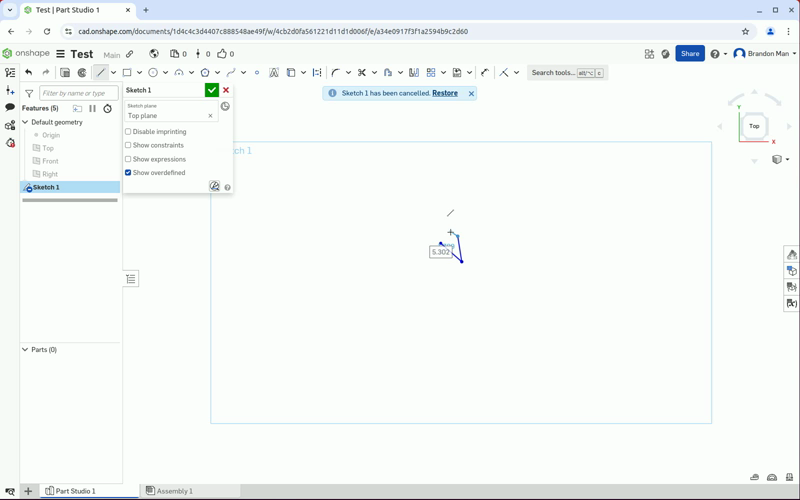
key_up(shift)
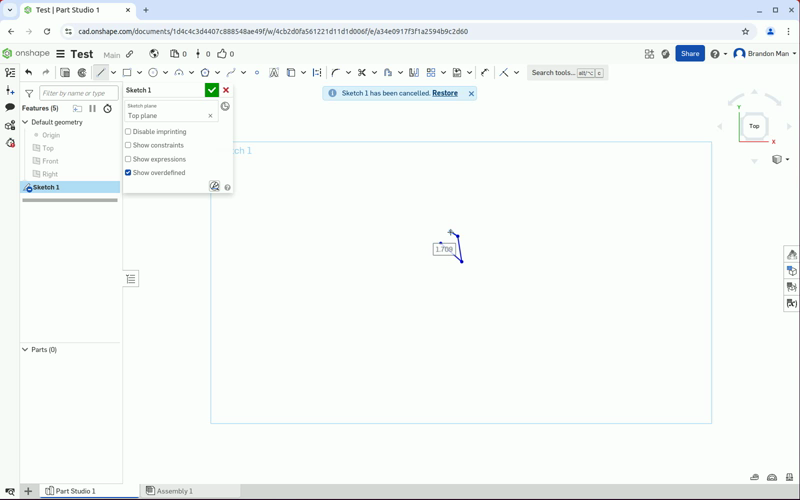
key_down(shift)
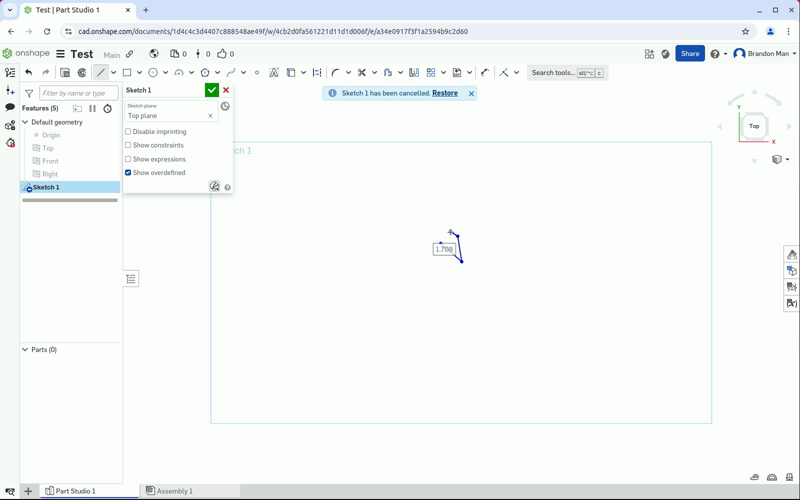
mouse_move(480, 231)
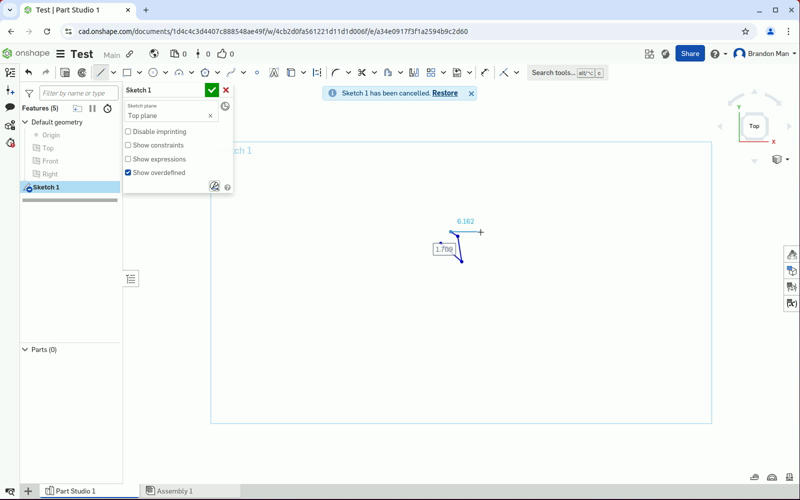
mouse_move(444, 231)
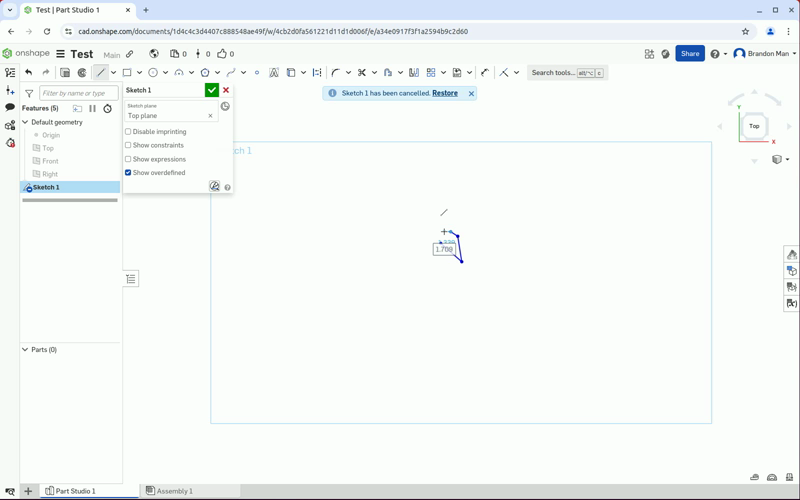
scroll(6)
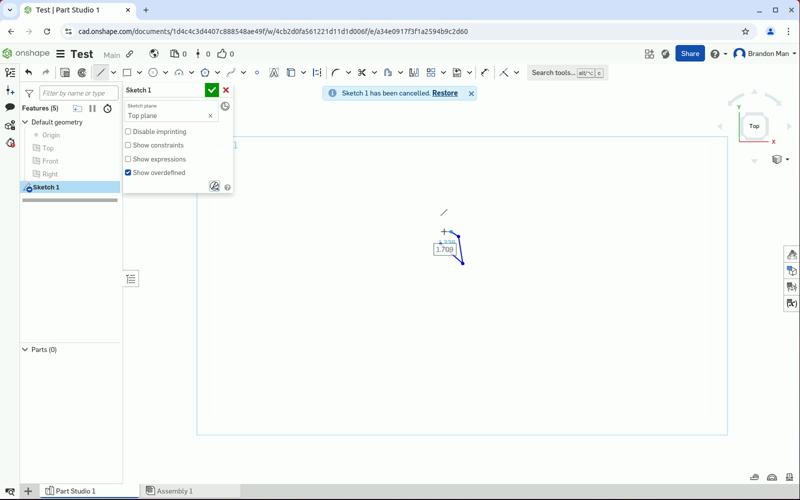
scroll(6)
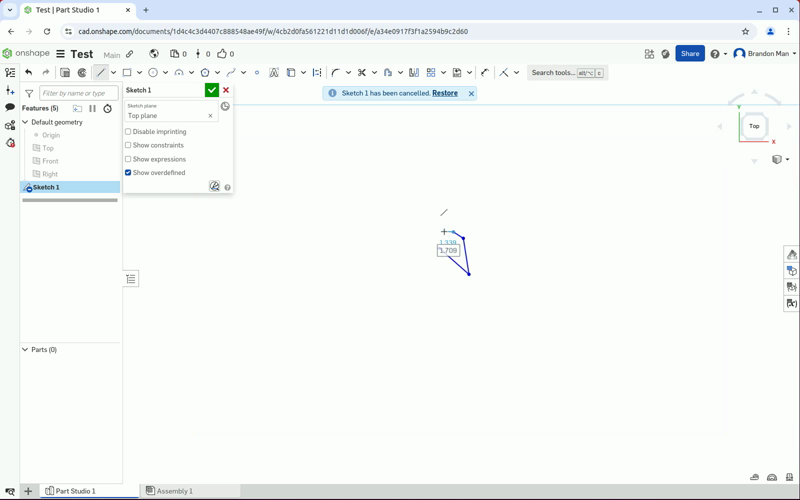
scroll(6)
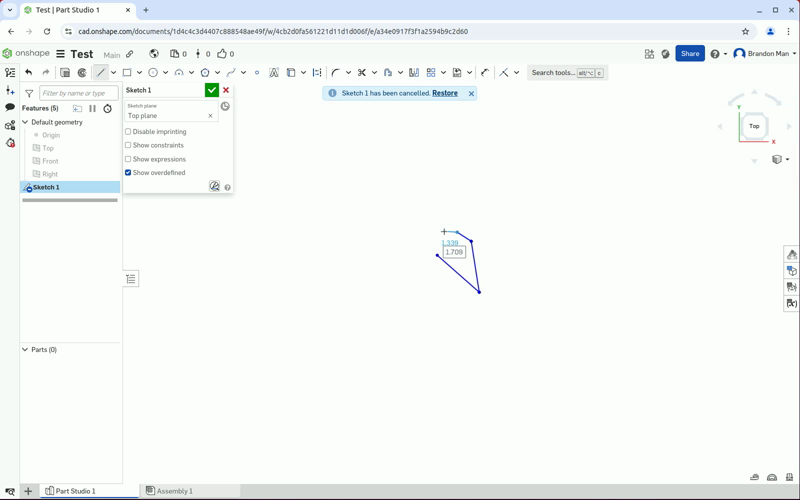
scroll(6)
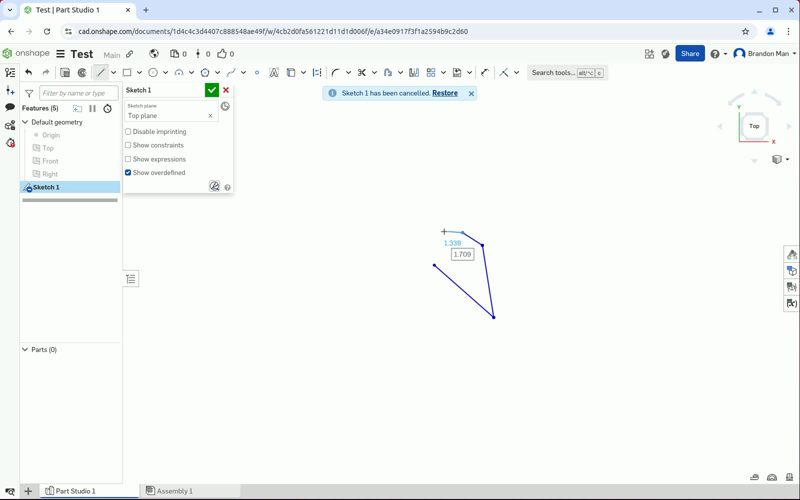
scroll(6)
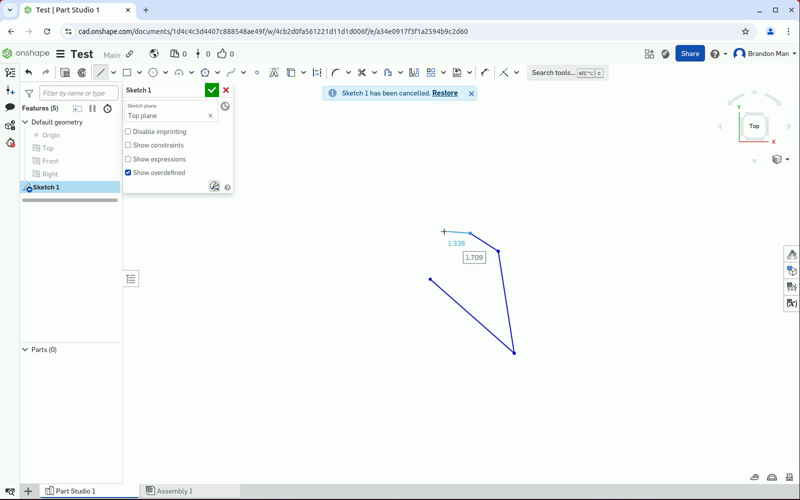
scroll(6)
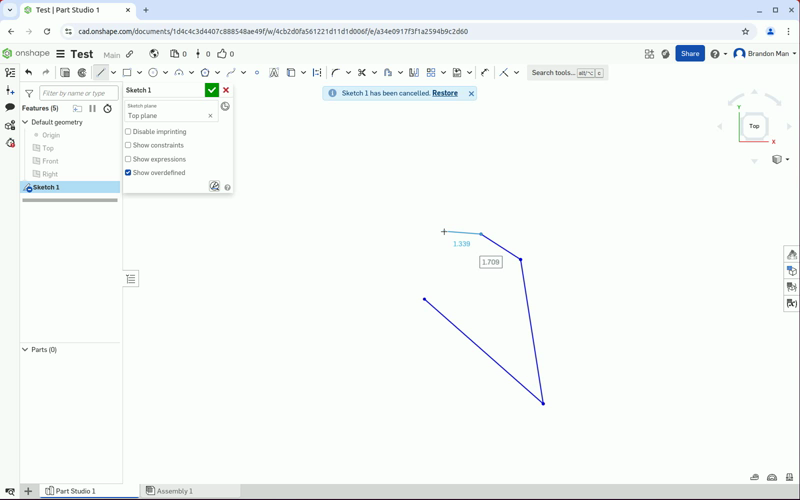
scroll(6)
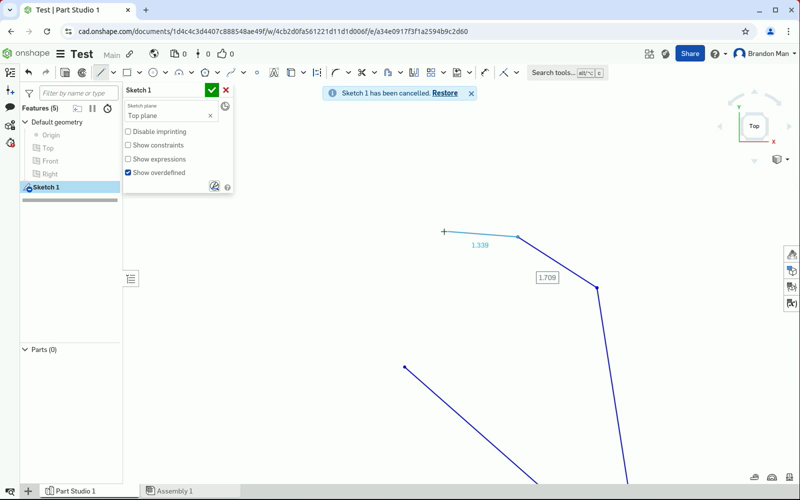
click(444, 231)
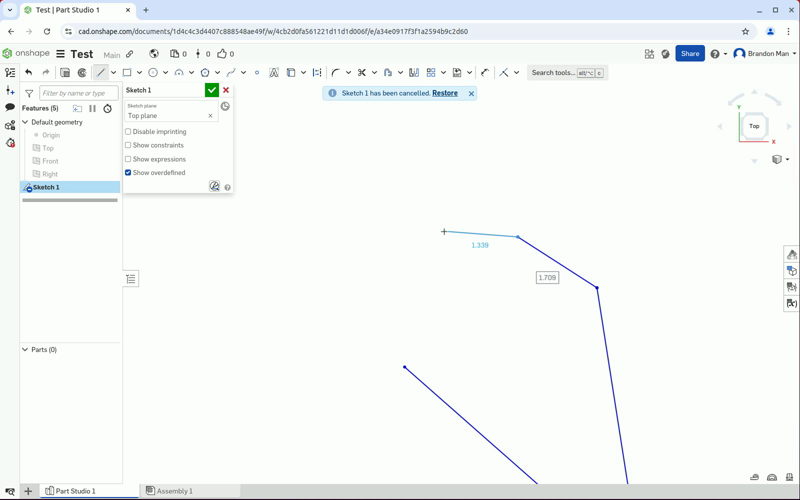
scroll(-6)
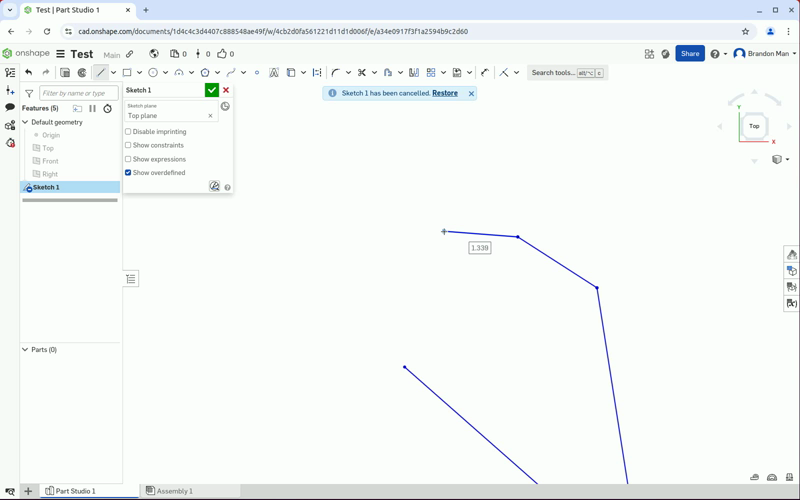
scroll(-6)
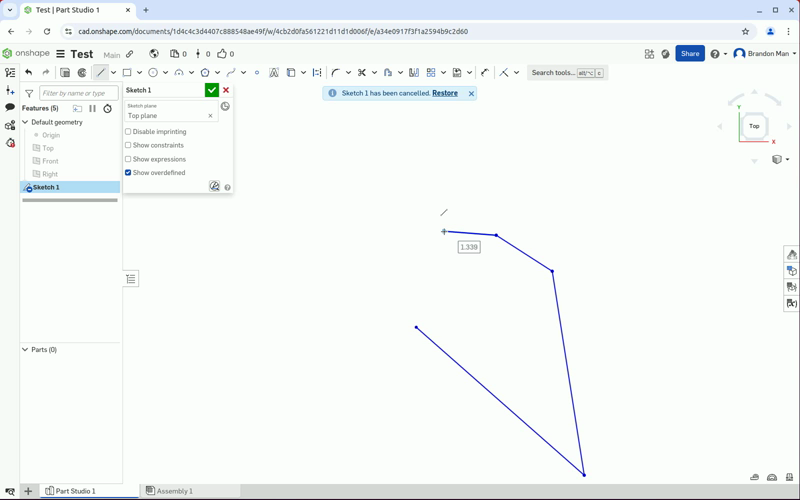
scroll(-6)
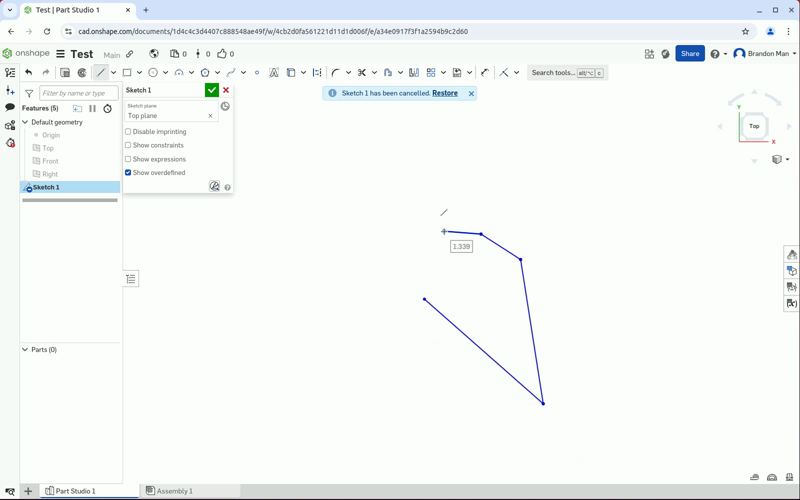
scroll(-6)
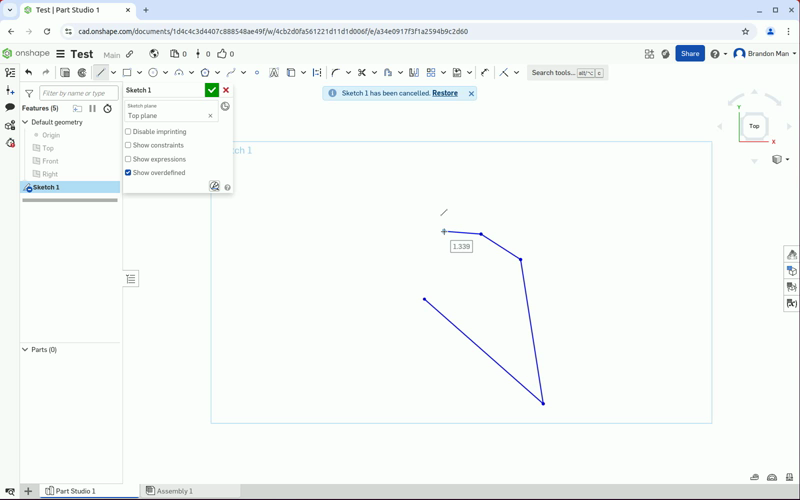
scroll(-6)
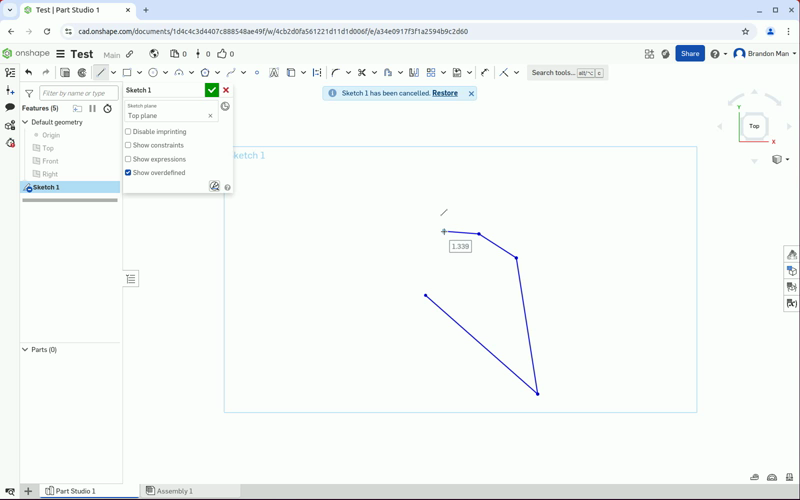
scroll(-6)
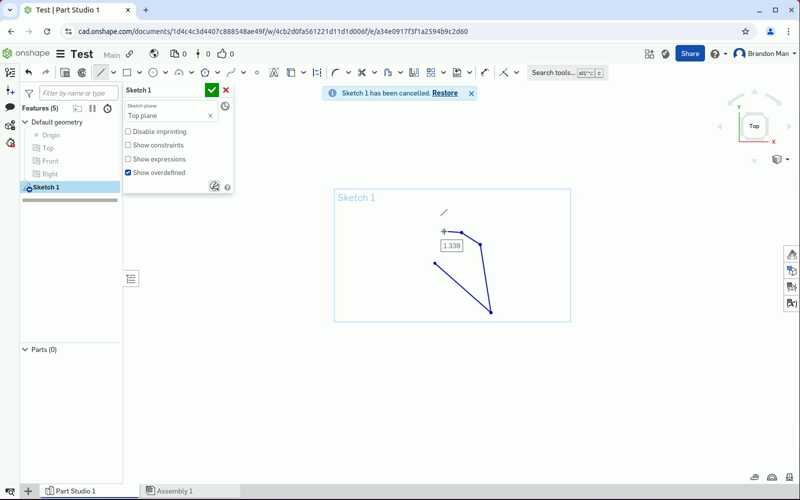
scroll(-6)
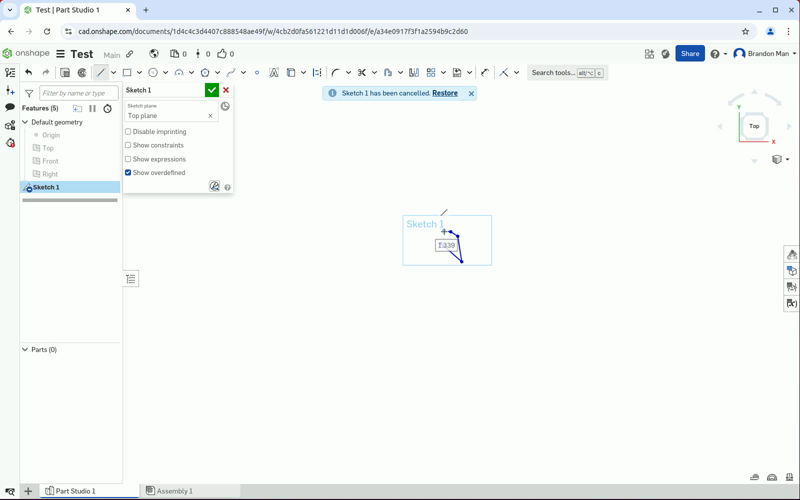
key_up(shift)
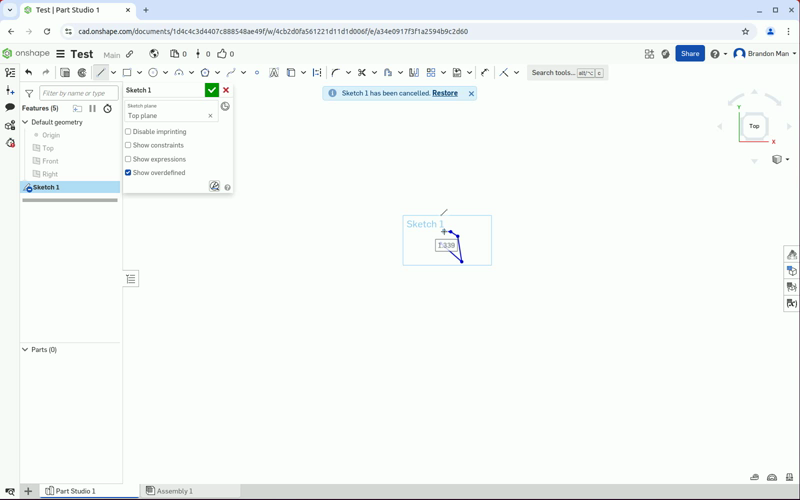
key_down(shift)
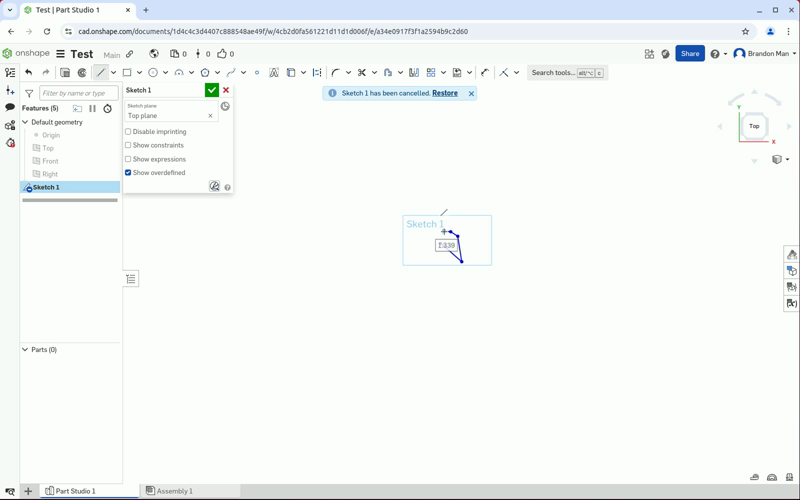
mouse_move(474, 231)
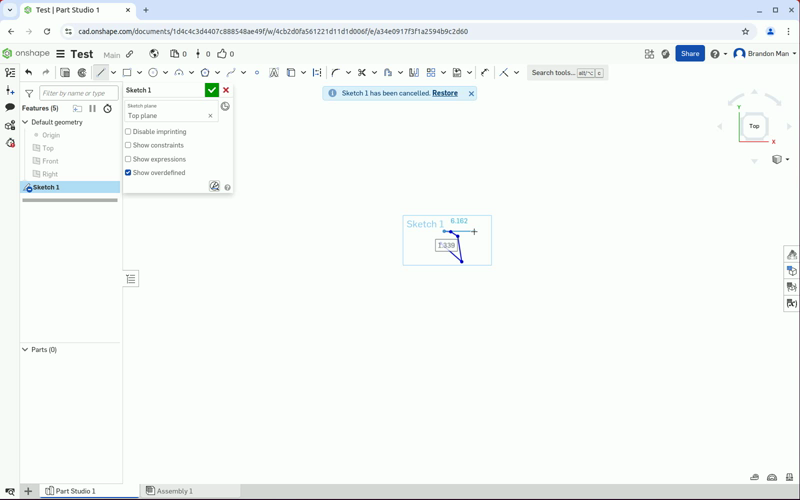
mouse_move(440, 236)
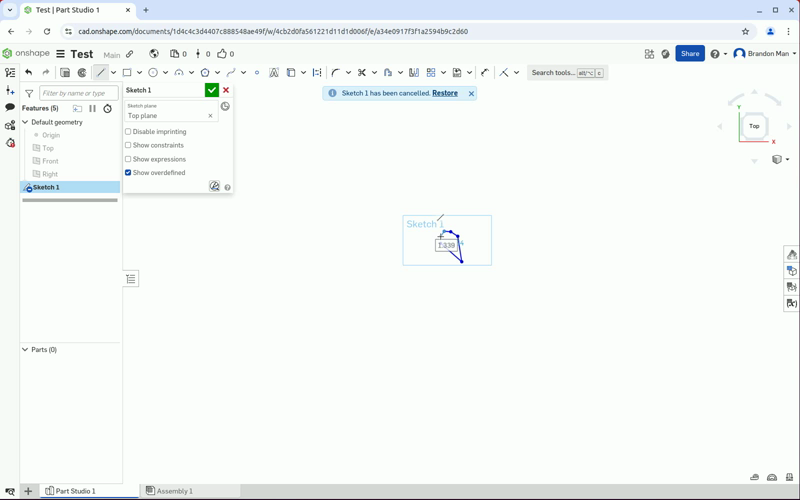
scroll(6)
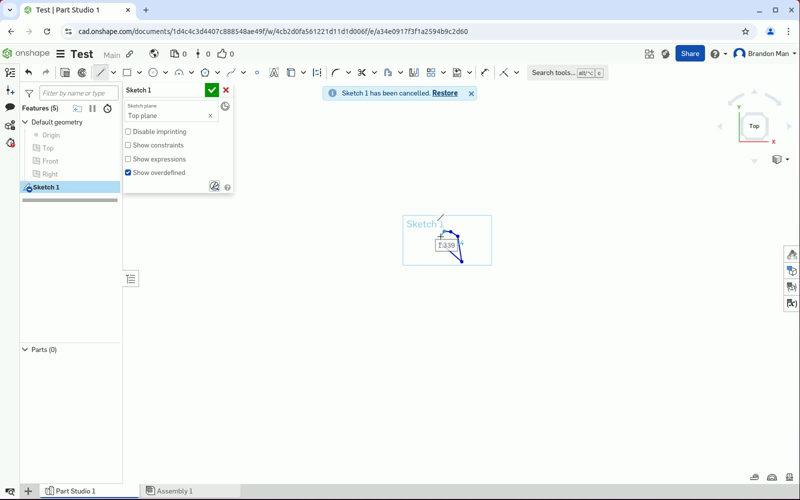
scroll(6)
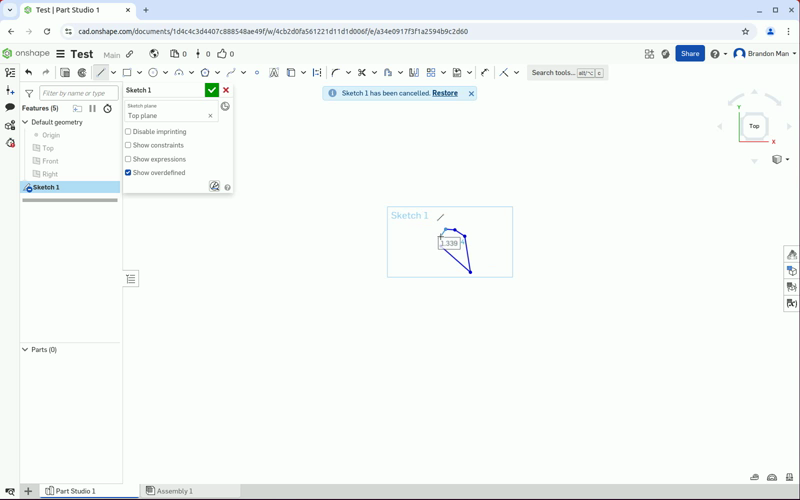
scroll(6)
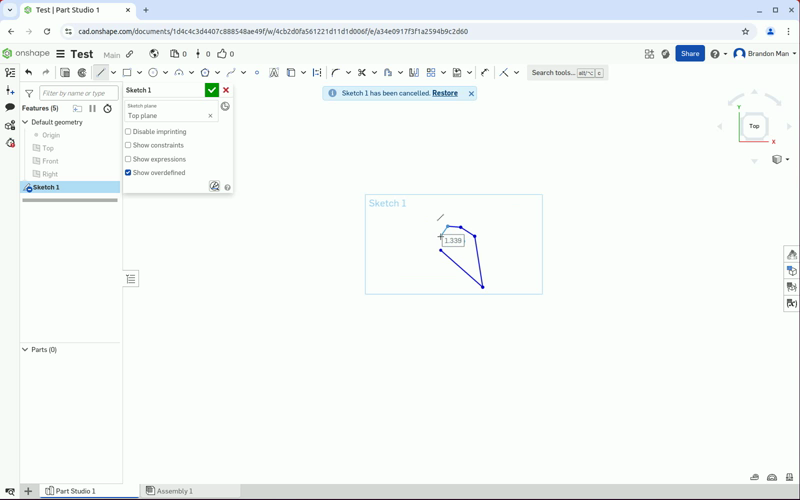
scroll(6)
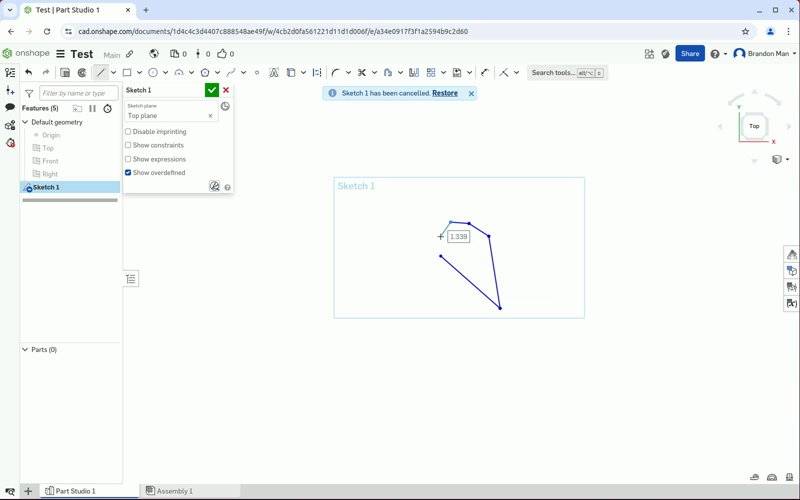
scroll(6)
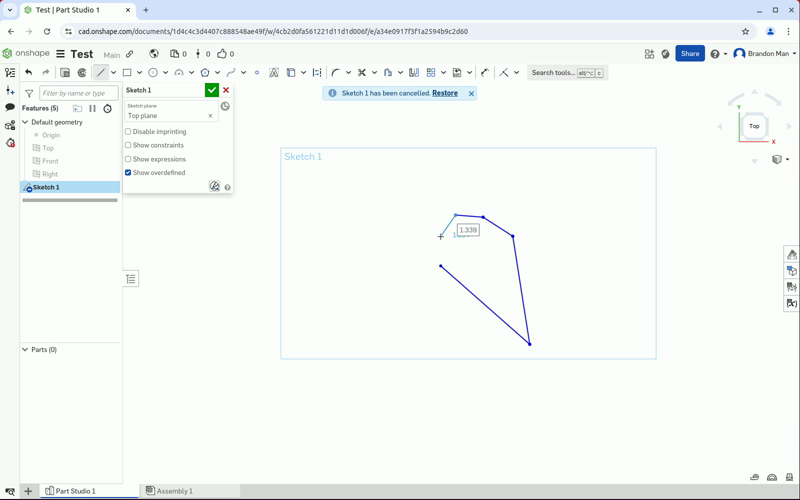
scroll(6)
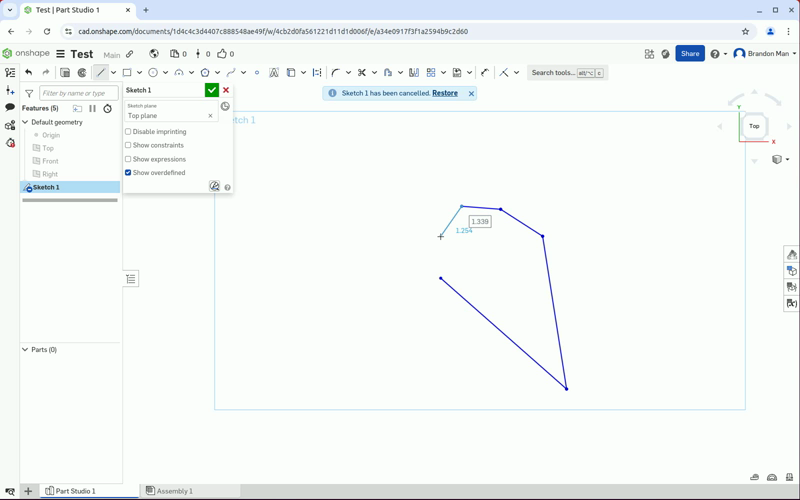
scroll(6)
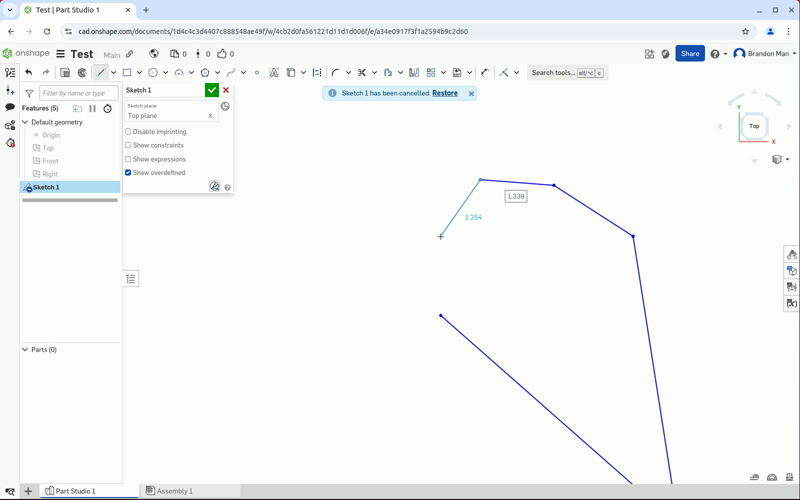
click(440, 236)
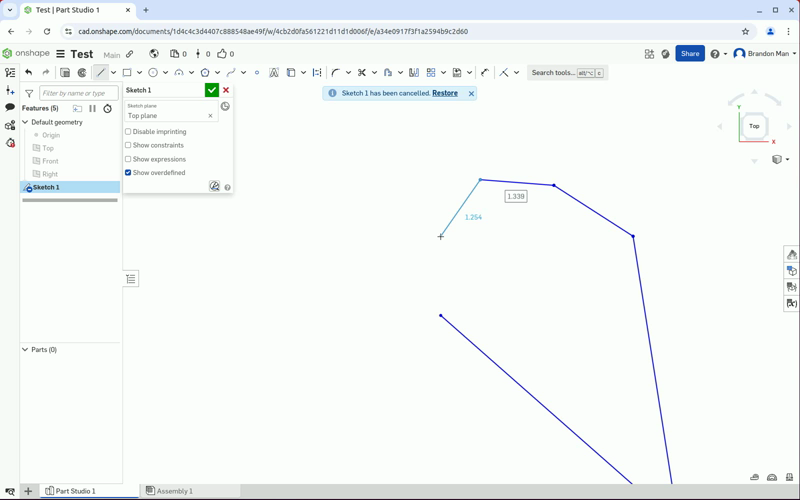
scroll(-6)
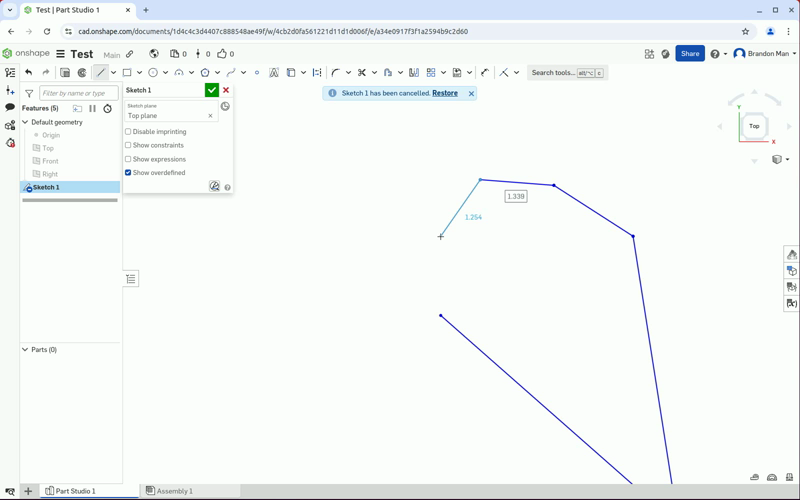
scroll(-6)
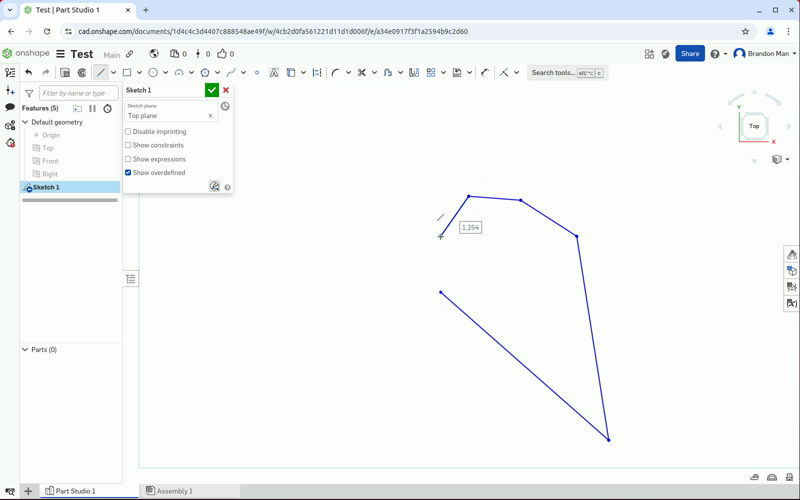
scroll(-6)
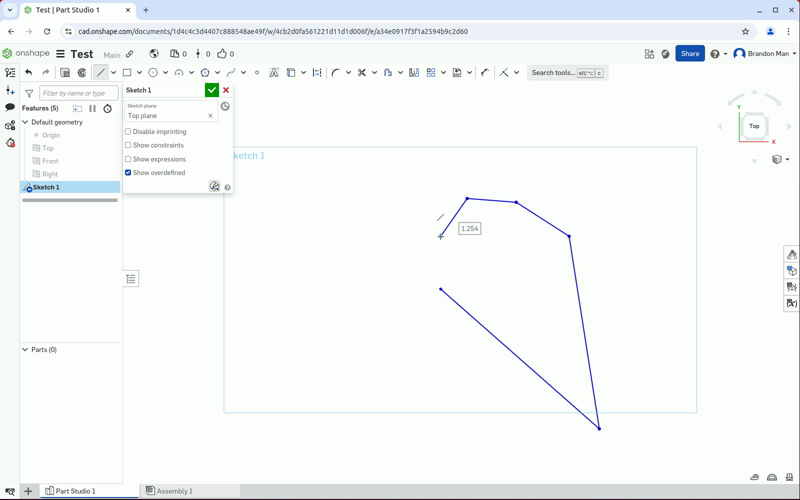
scroll(-6)
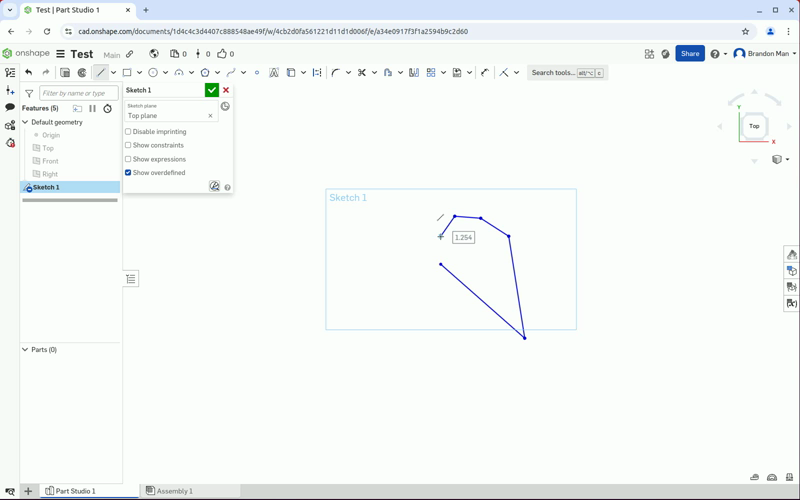
scroll(-6)
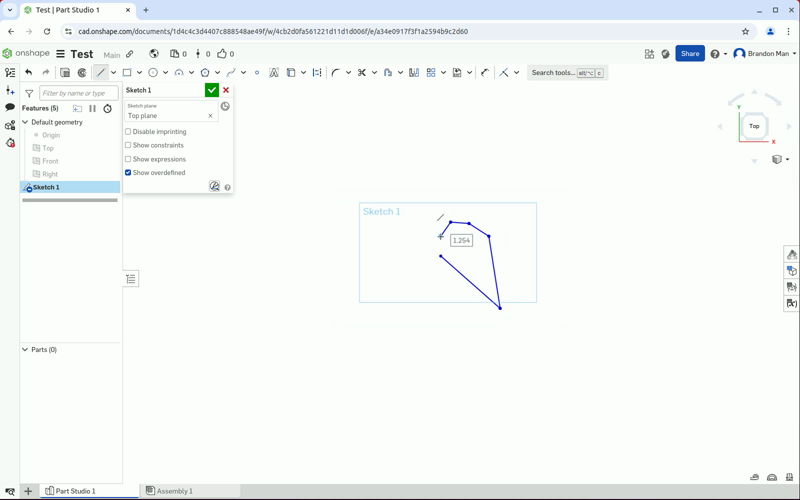
scroll(-6)
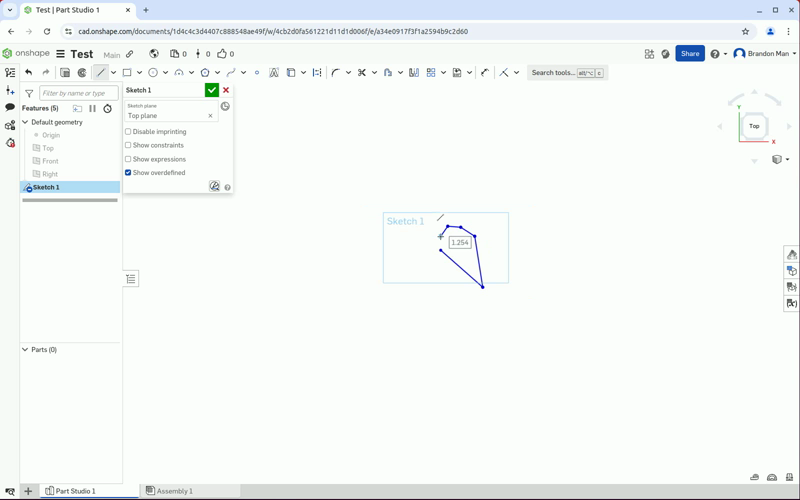
scroll(-6)
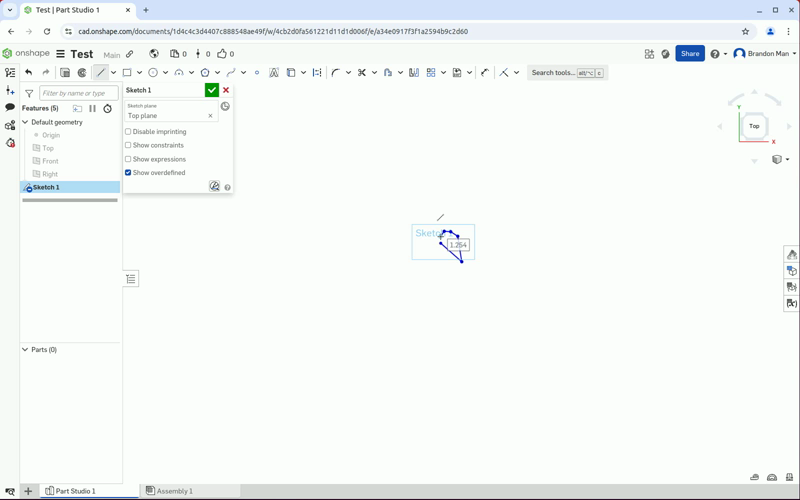
key_up(shift)
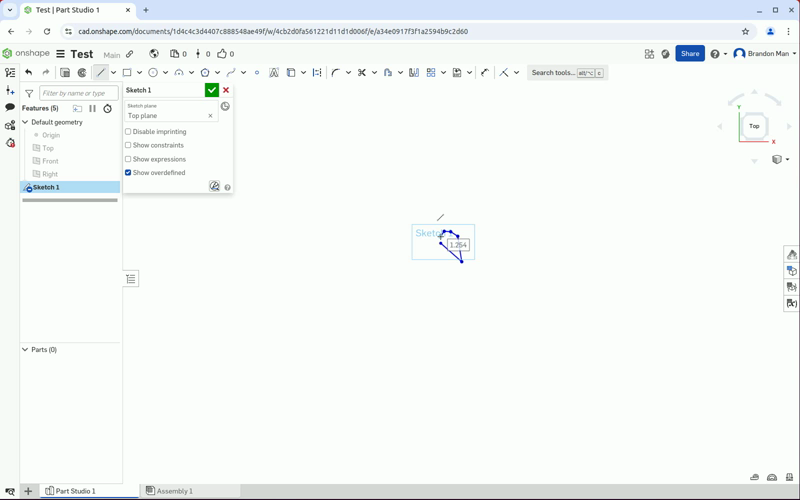
mouse_move(470, 236)
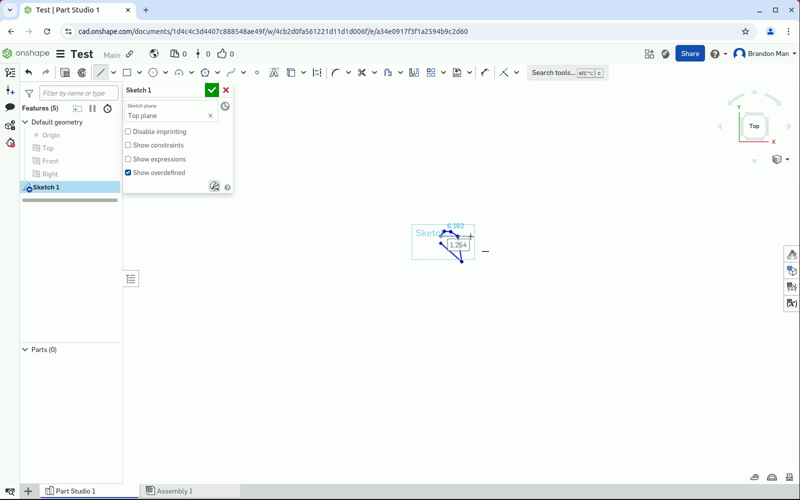
key_down(shift)
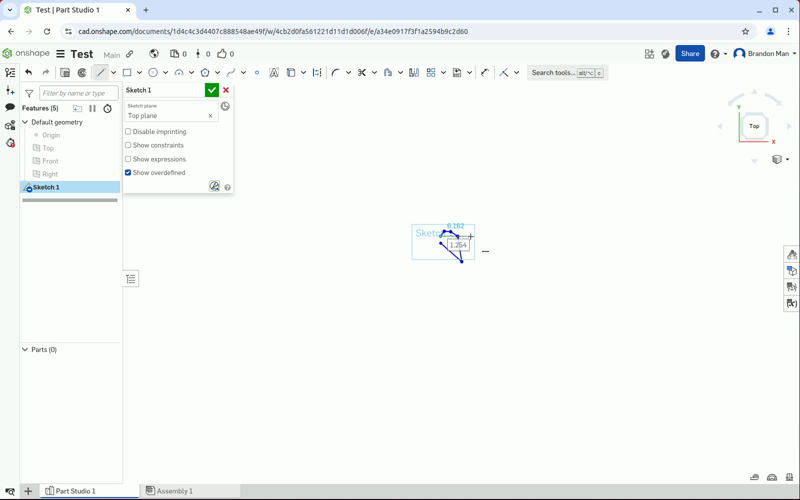
mouse_move(440, 243)
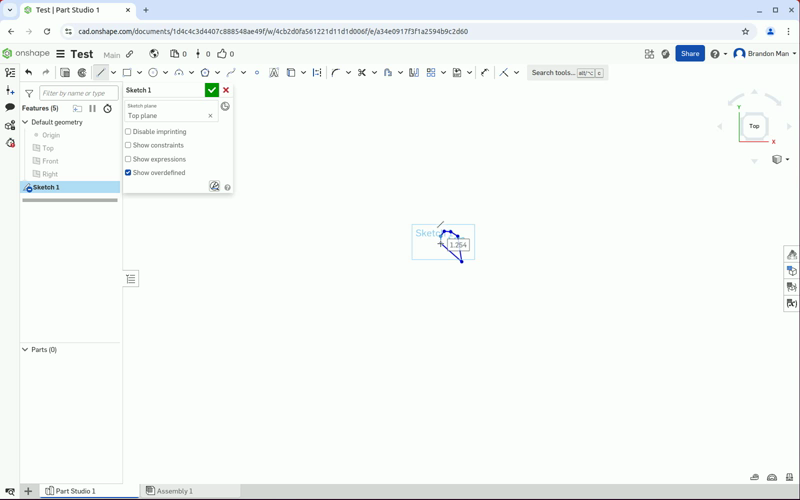
scroll(6)
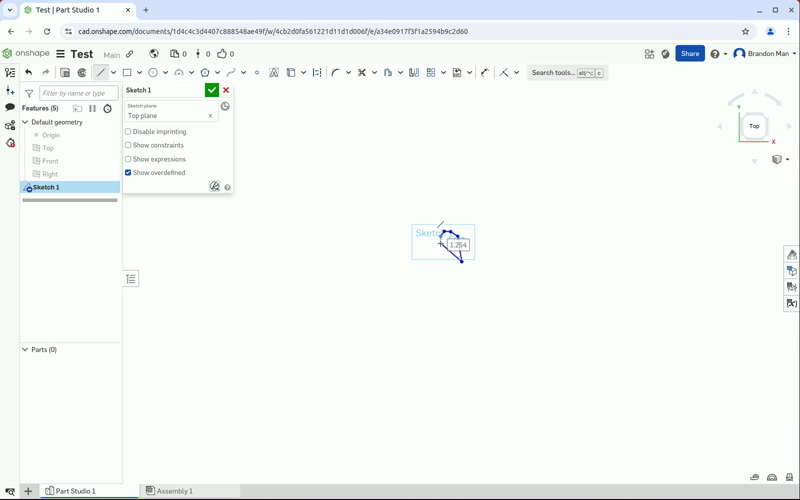
scroll(6)
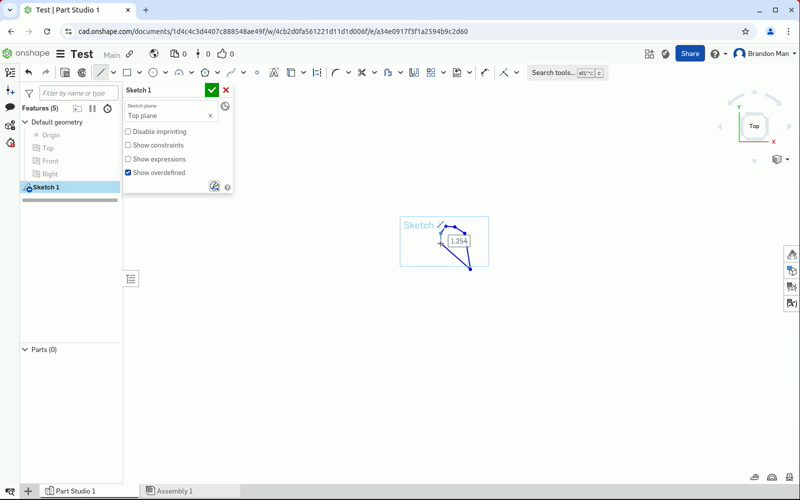
scroll(6)
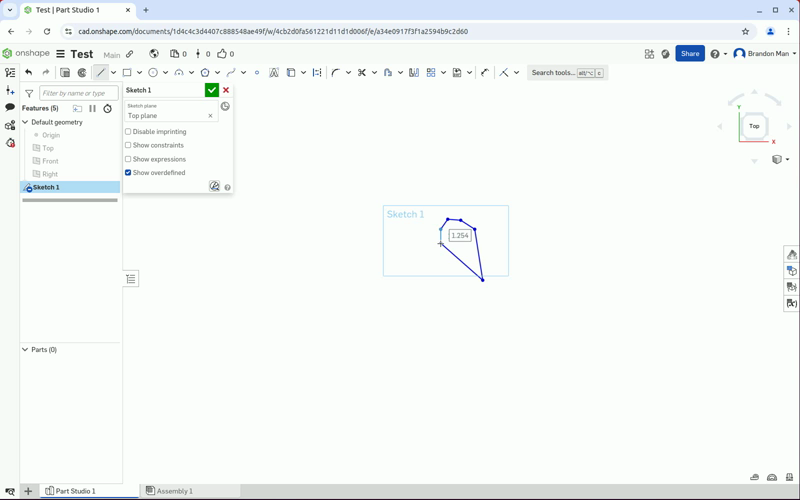
scroll(6)
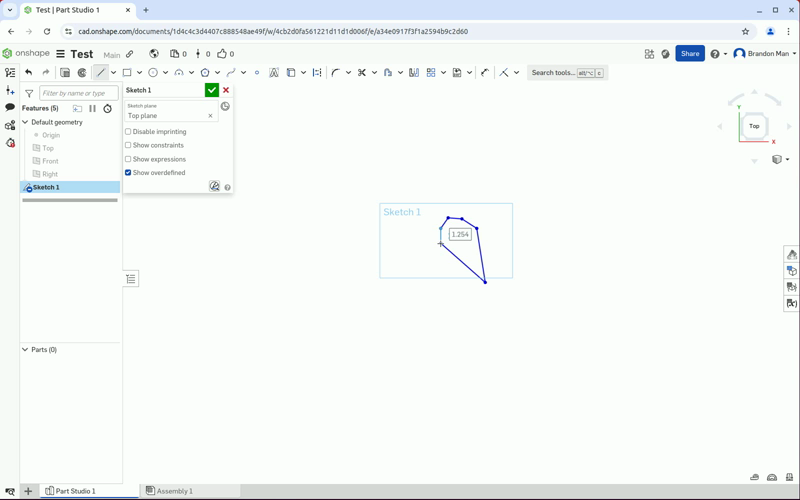
scroll(6)
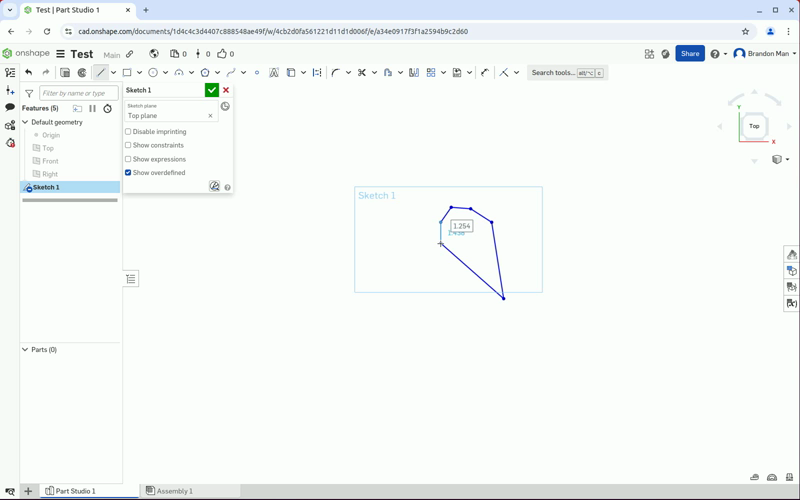
scroll(6)
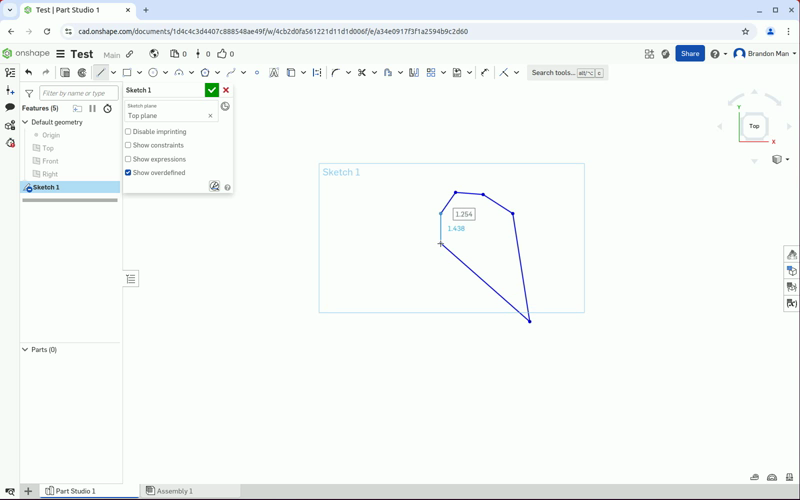
scroll(6)
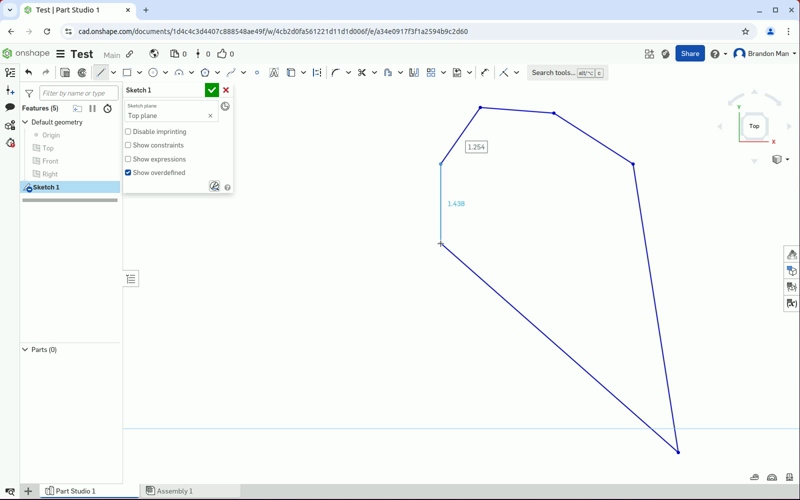
key_up(shift)
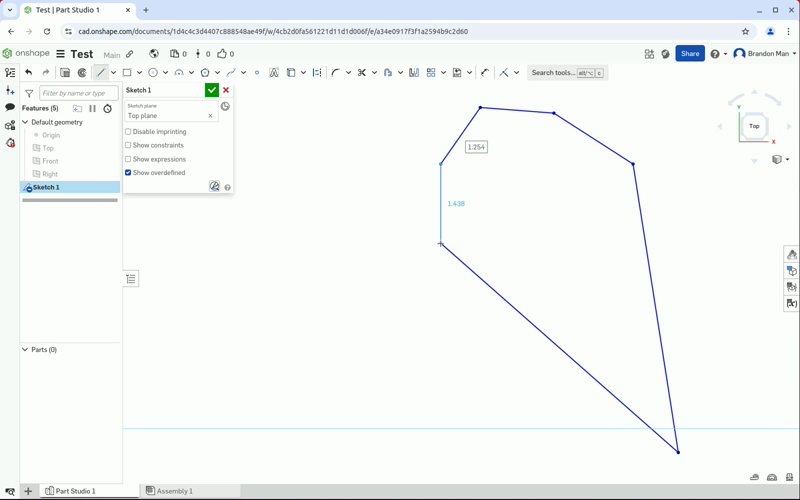
click(440, 243)
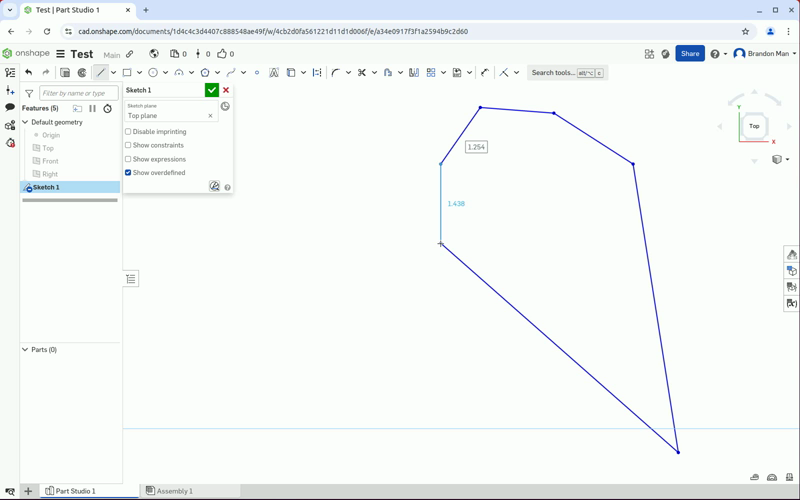
scroll(-6)
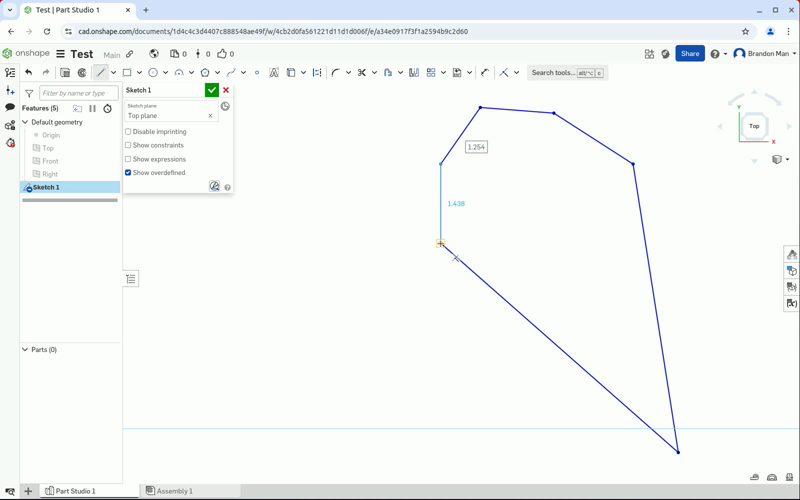
scroll(-6)
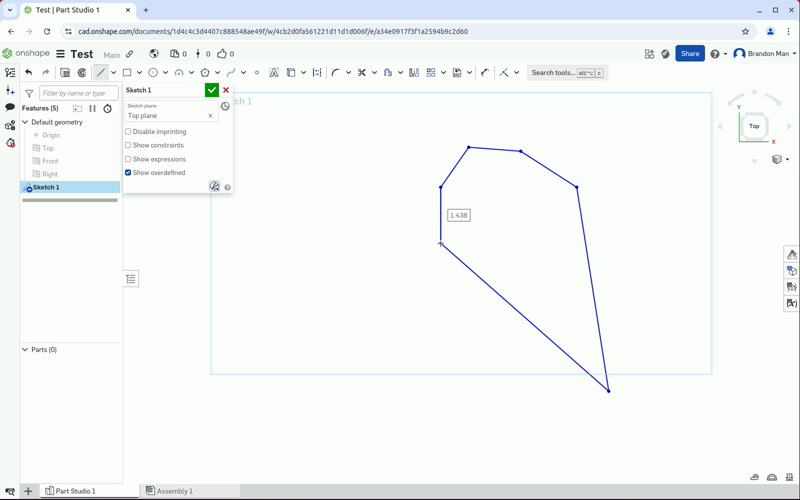
scroll(-6)
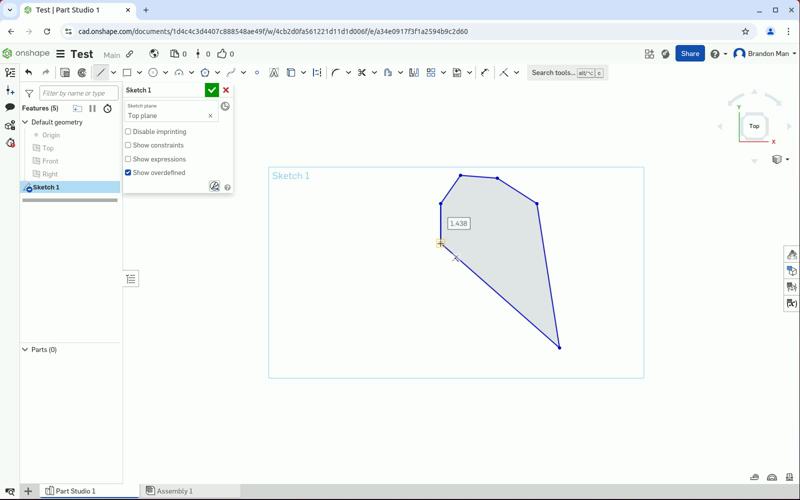
scroll(-6)
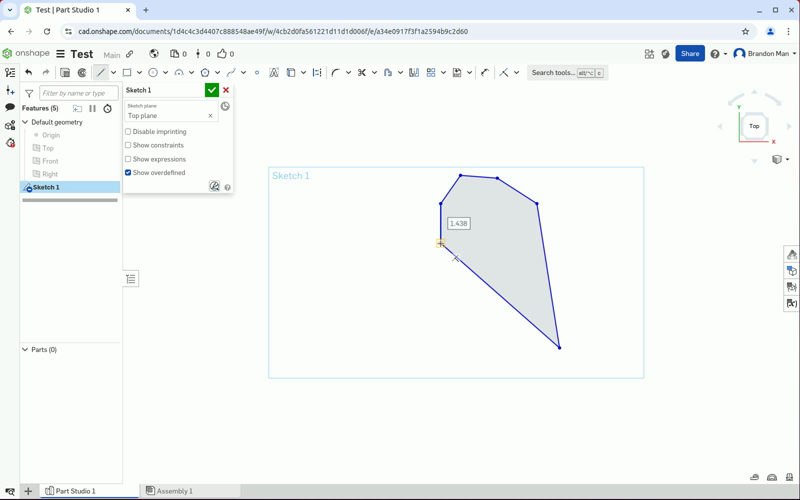
scroll(-6)
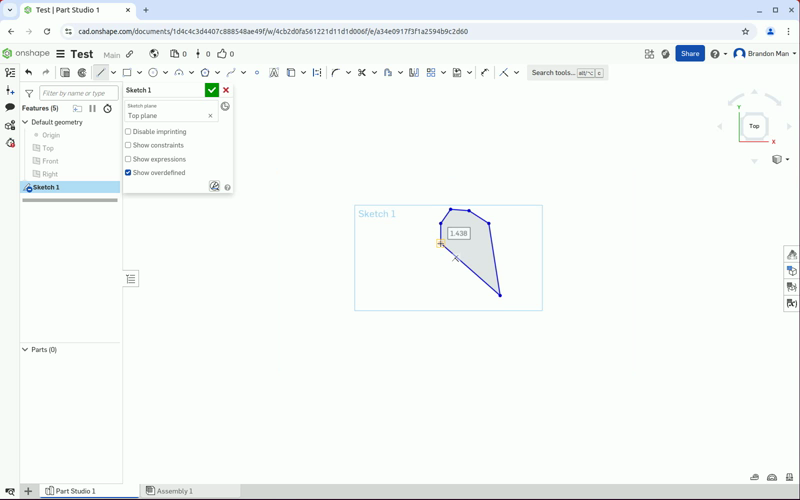
scroll(-6)
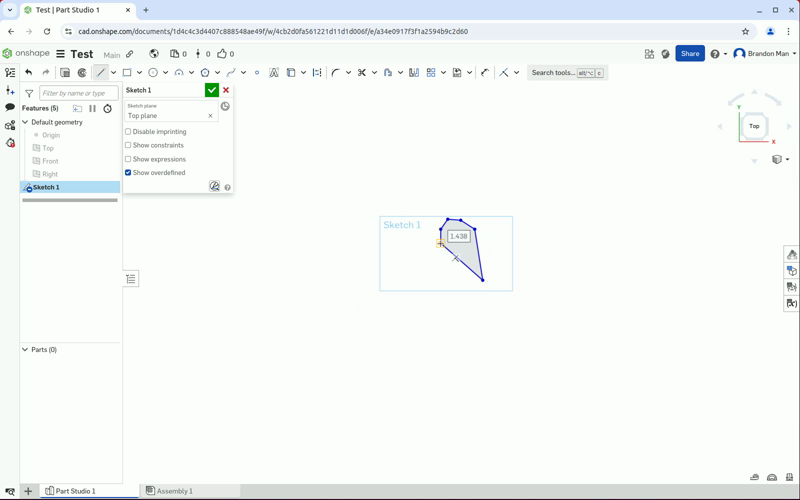
scroll(-6)
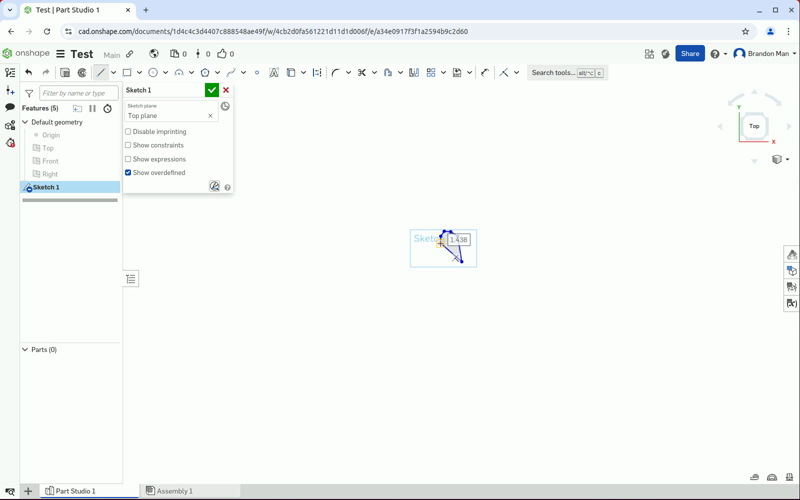
key(esc)
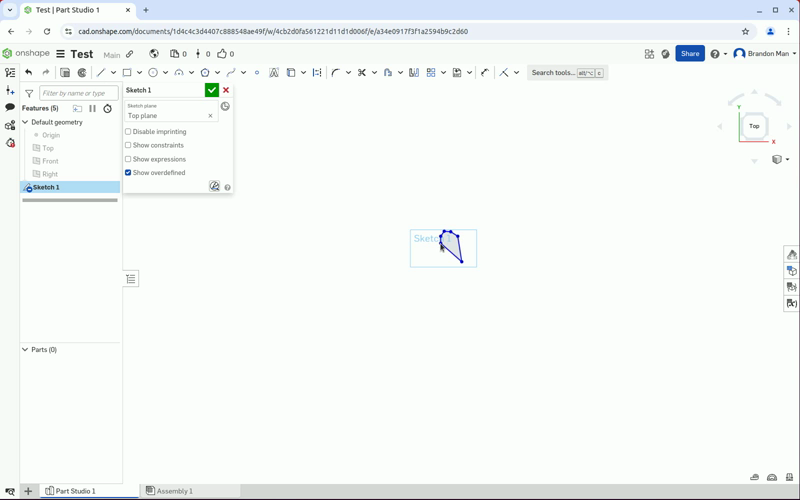
key(l)
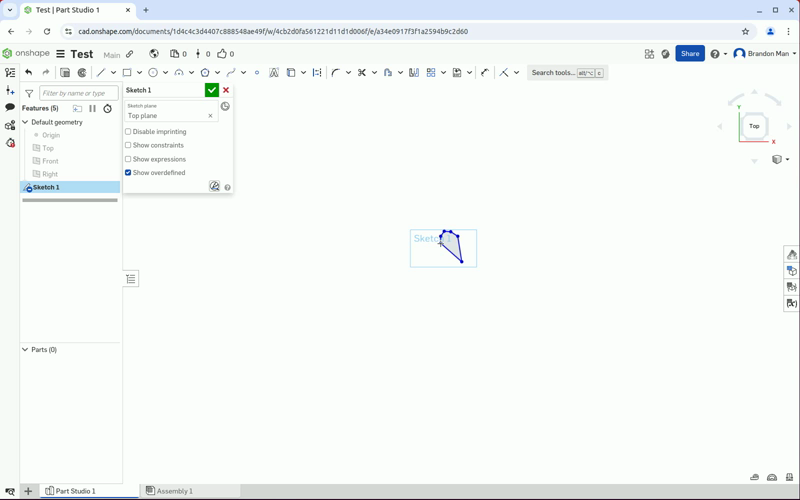
key_down(shift)
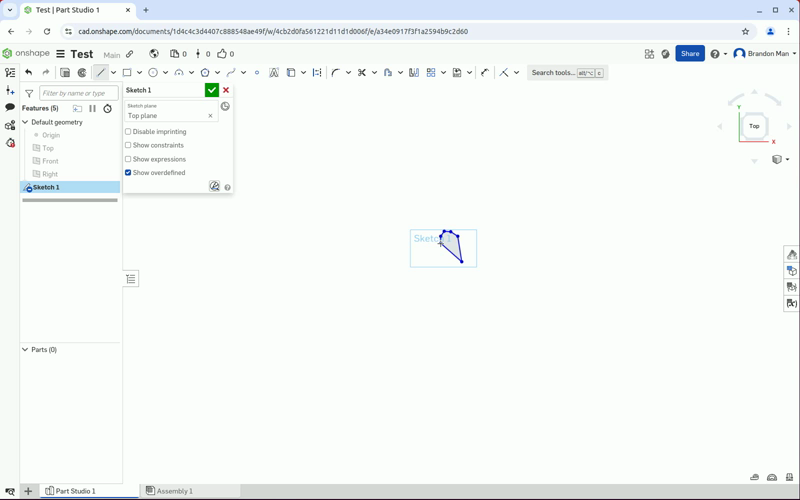
mouse_move(441, 243)
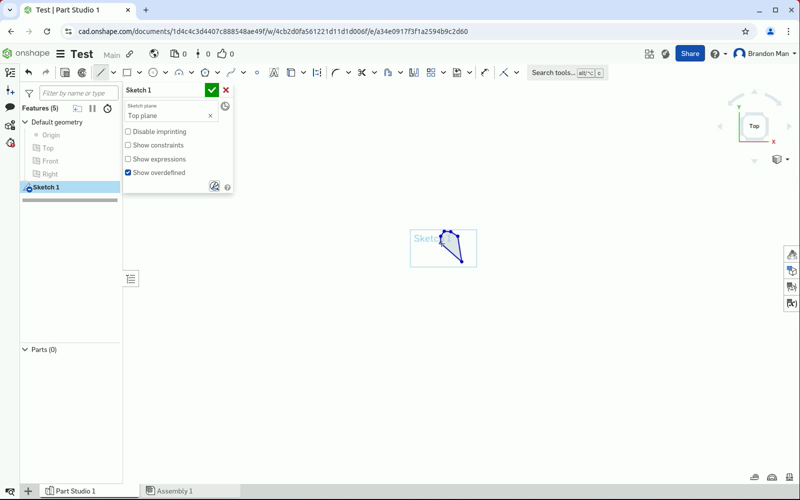
scroll(6)
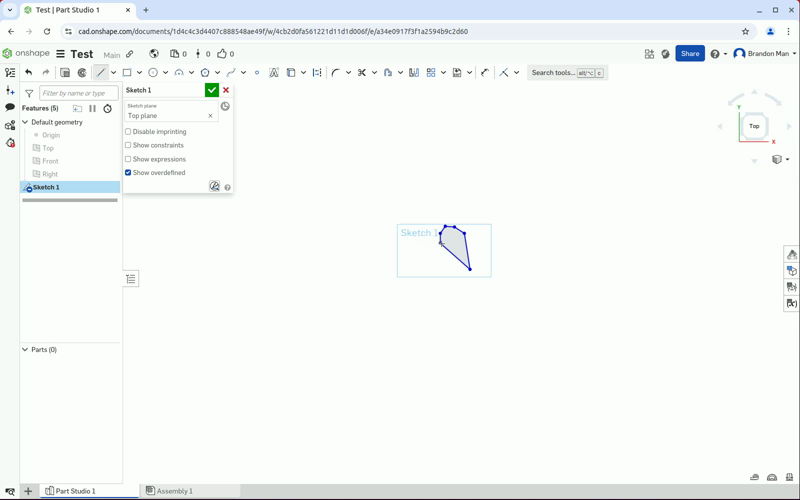
scroll(6)
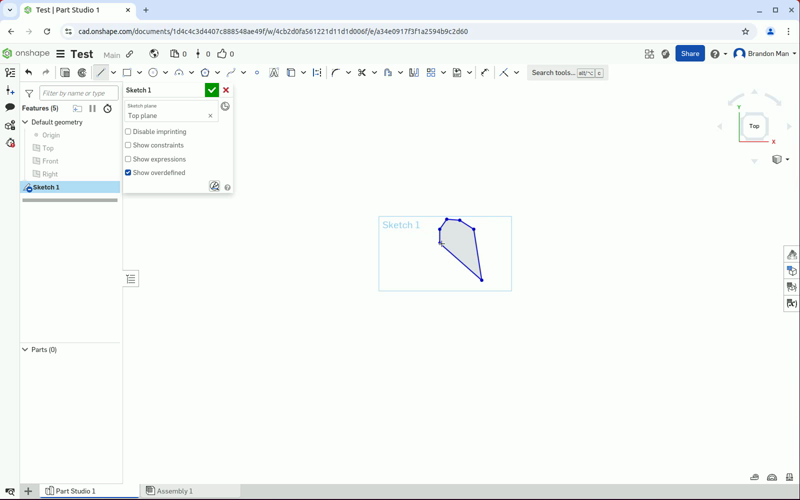
scroll(6)
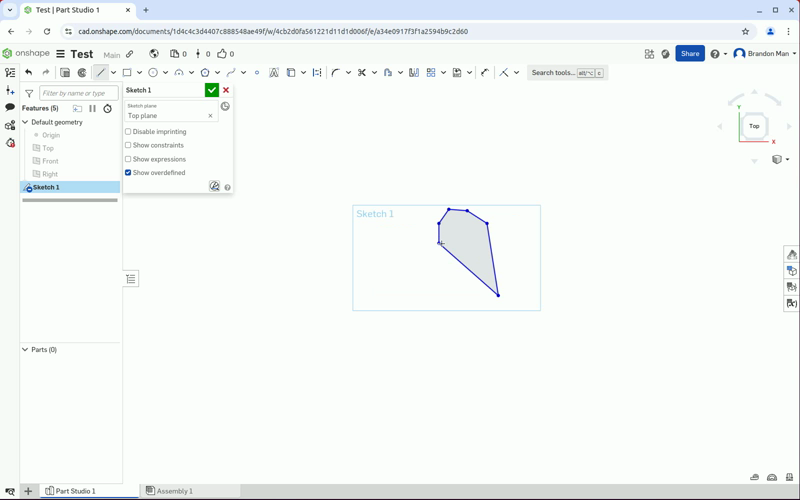
scroll(6)
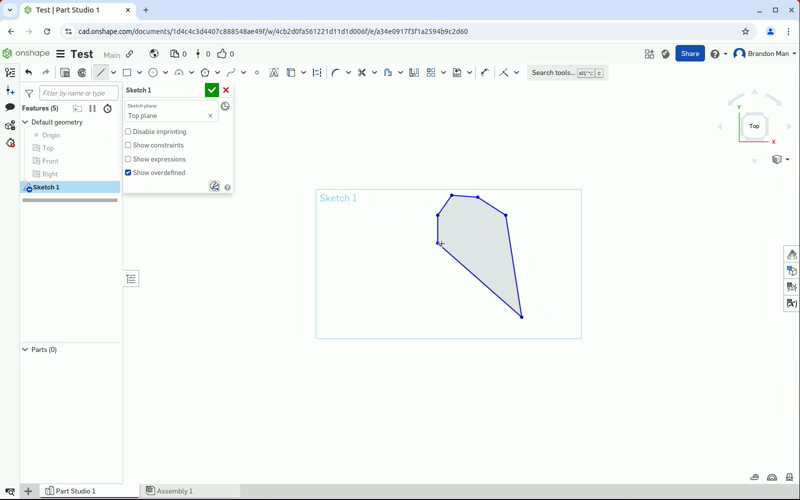
scroll(6)
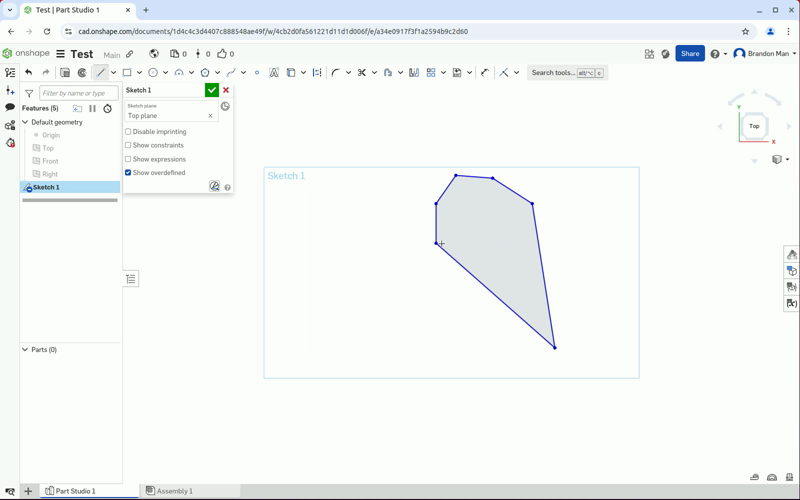
scroll(6)
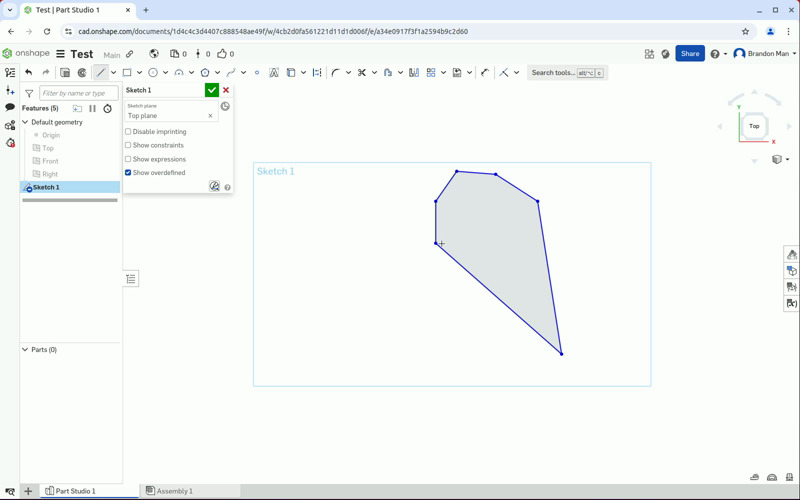
scroll(6)
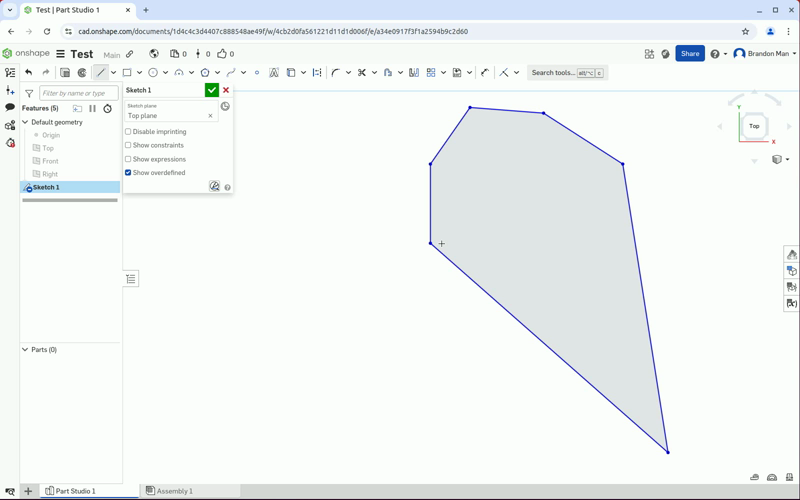
click(441, 243)
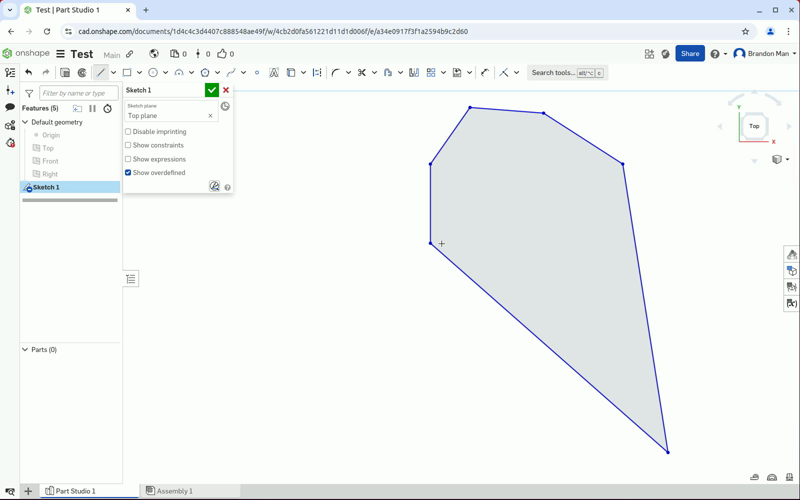
scroll(-6)
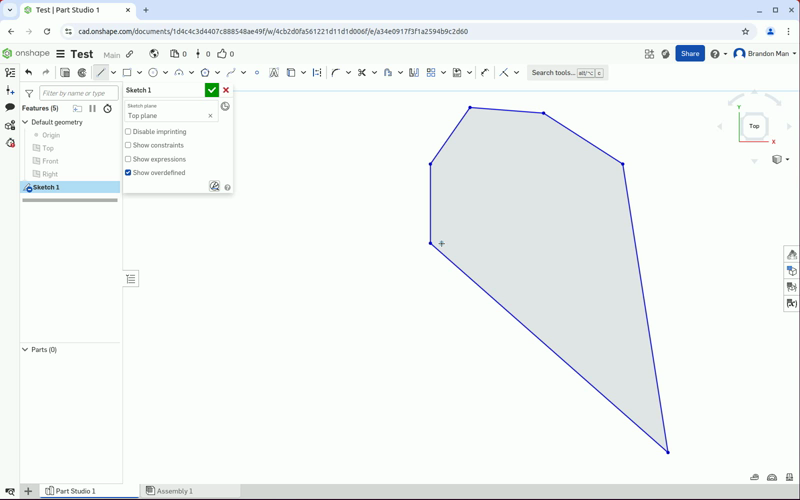
scroll(-6)
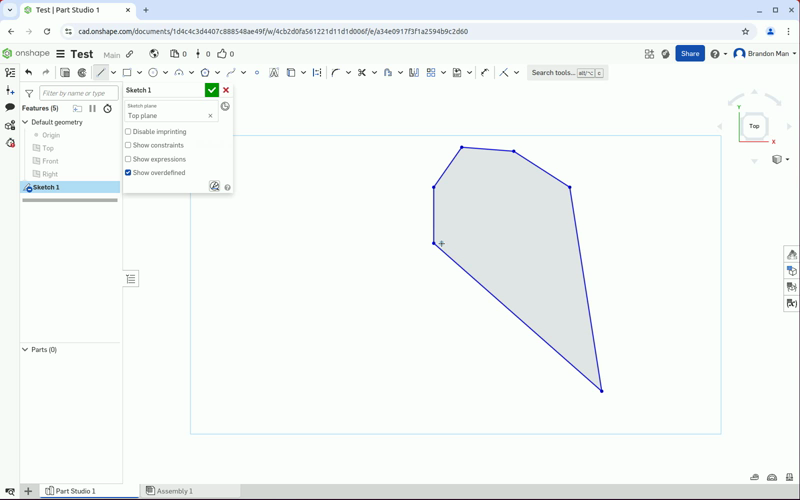
scroll(-6)
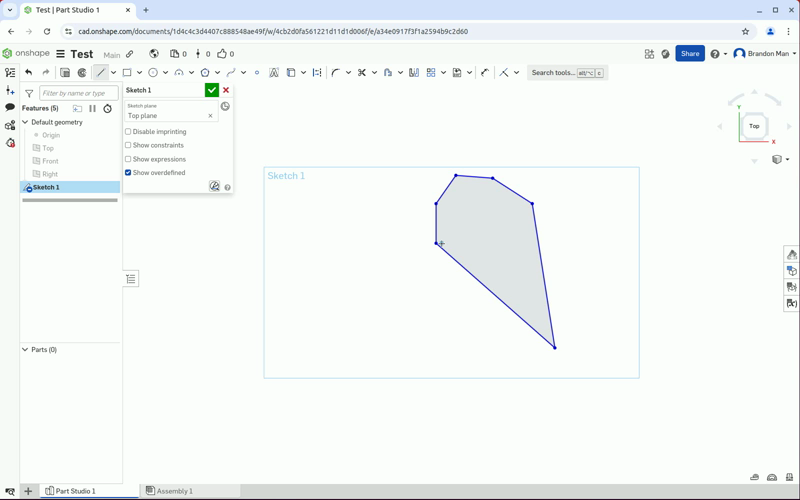
scroll(-6)
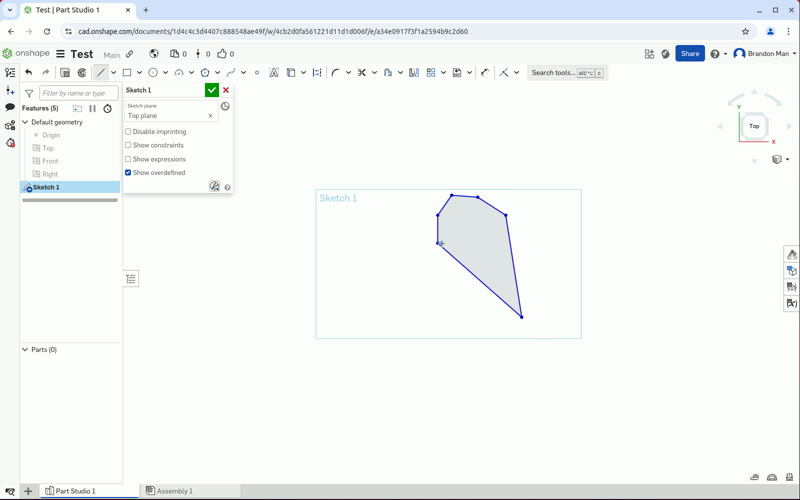
scroll(-6)
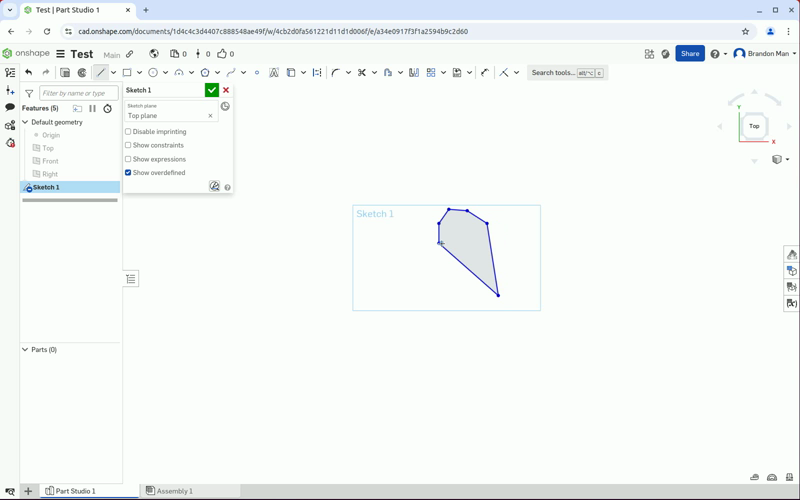
scroll(-6)
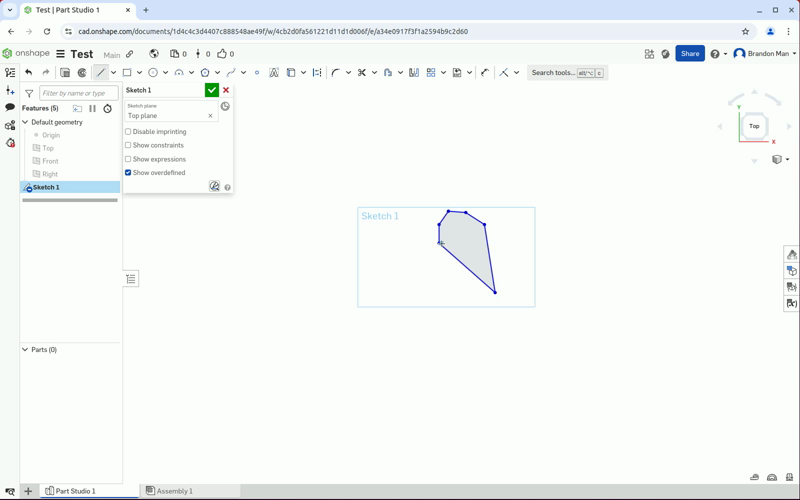
scroll(-6)
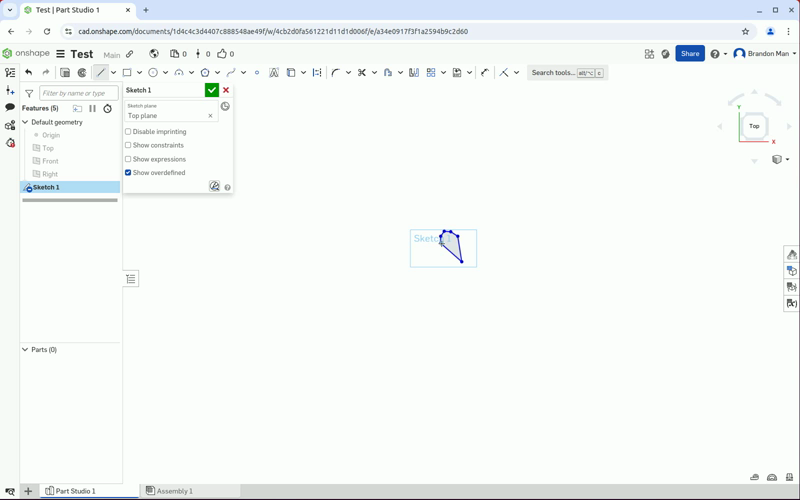
key_up(shift)
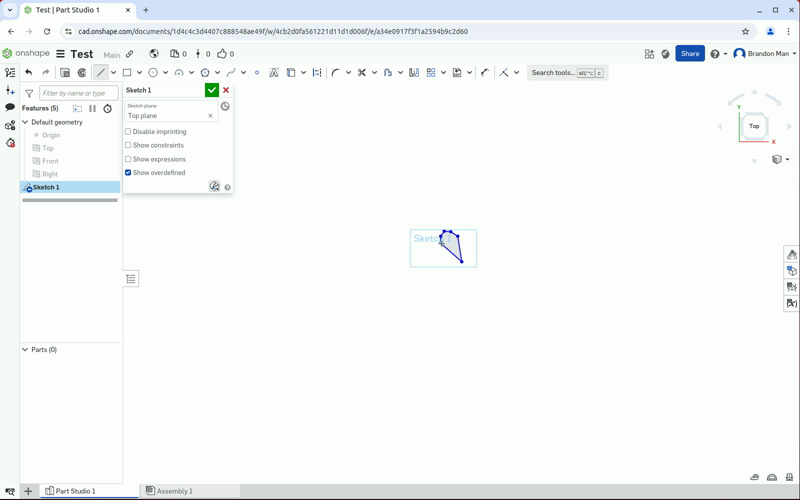
key_down(shift)
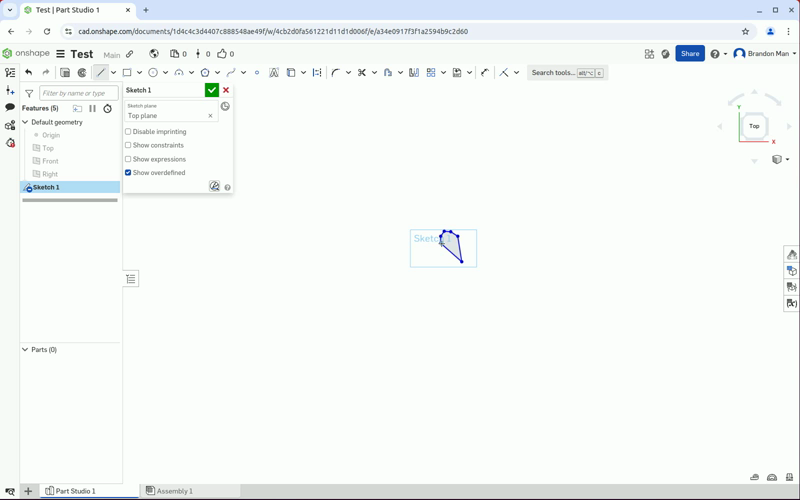
mouse_move(471, 243)
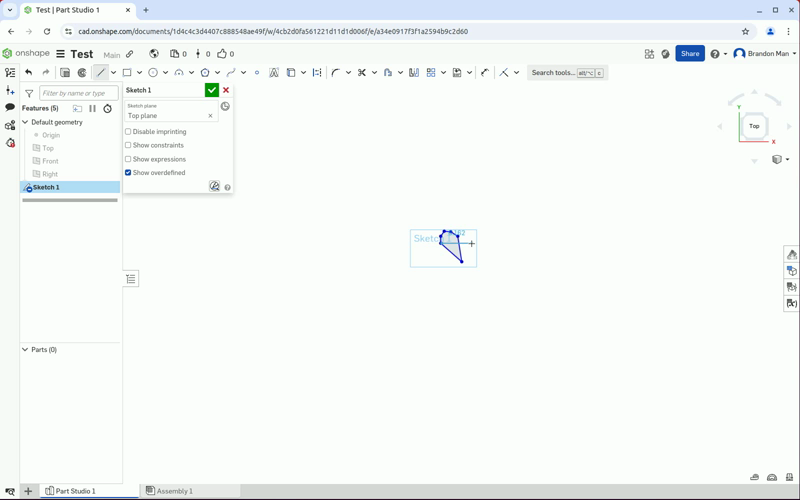
mouse_move(460, 259)
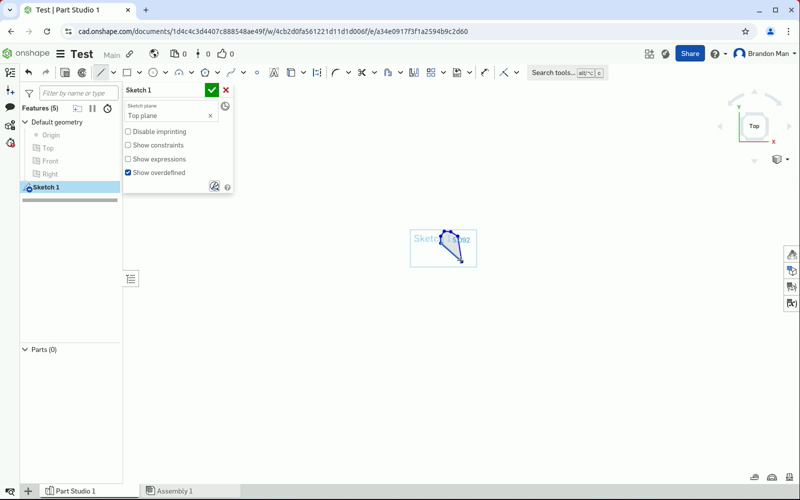
scroll(6)
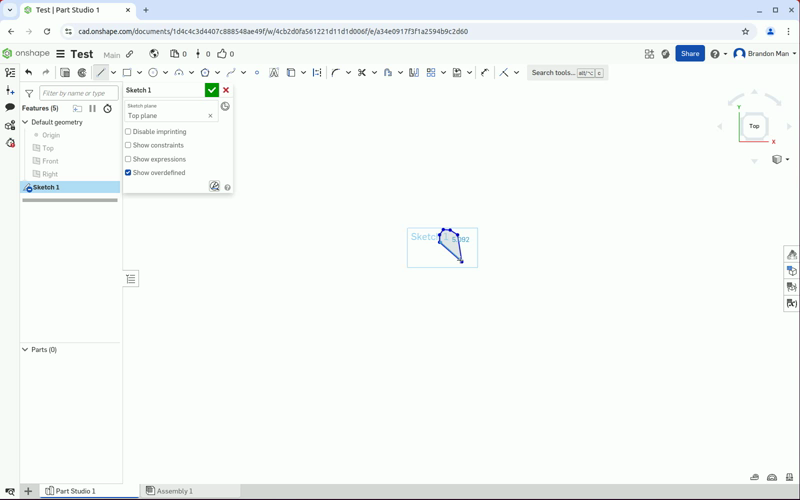
scroll(6)
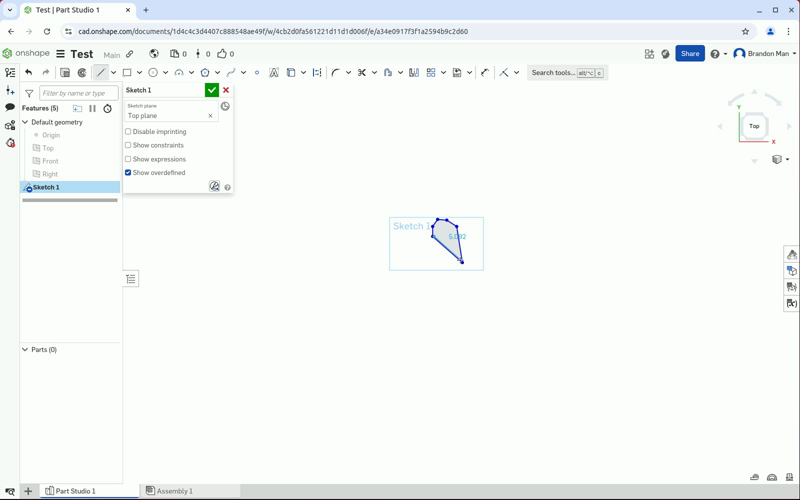
scroll(6)
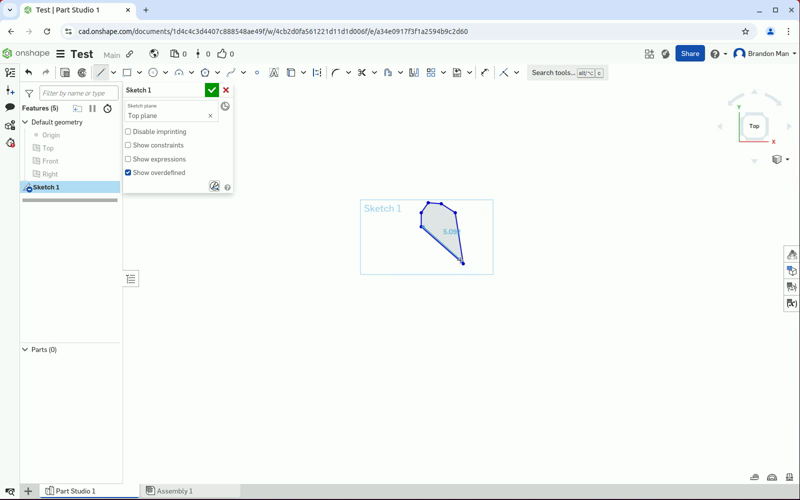
scroll(6)
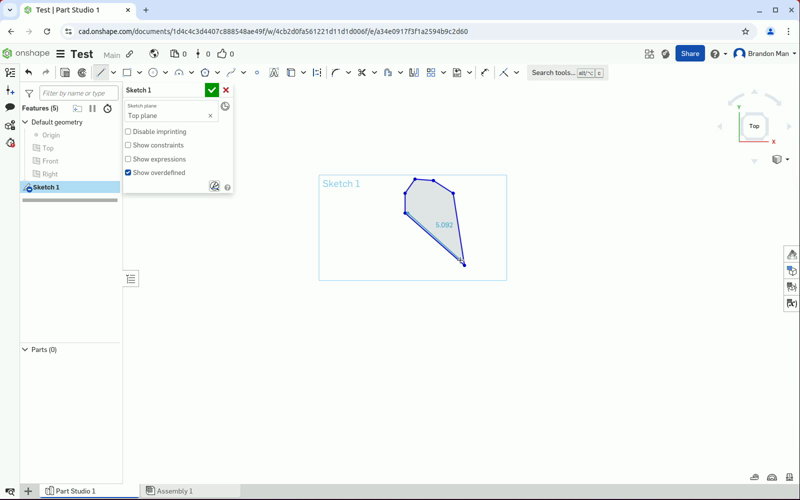
scroll(6)
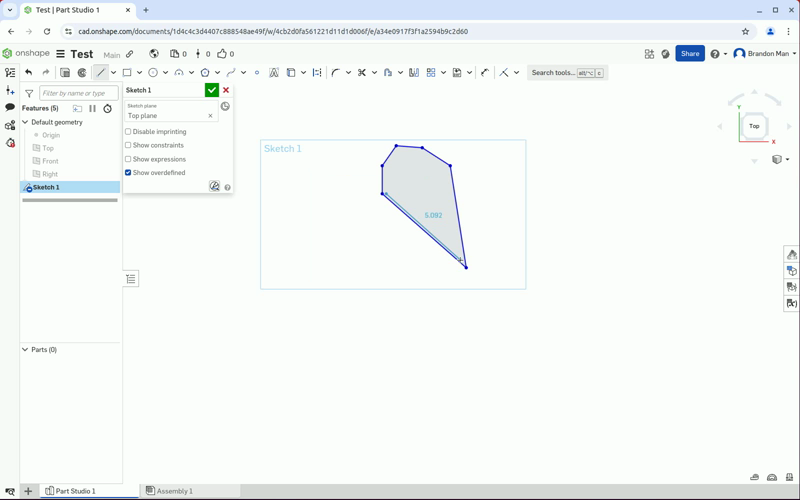
scroll(6)
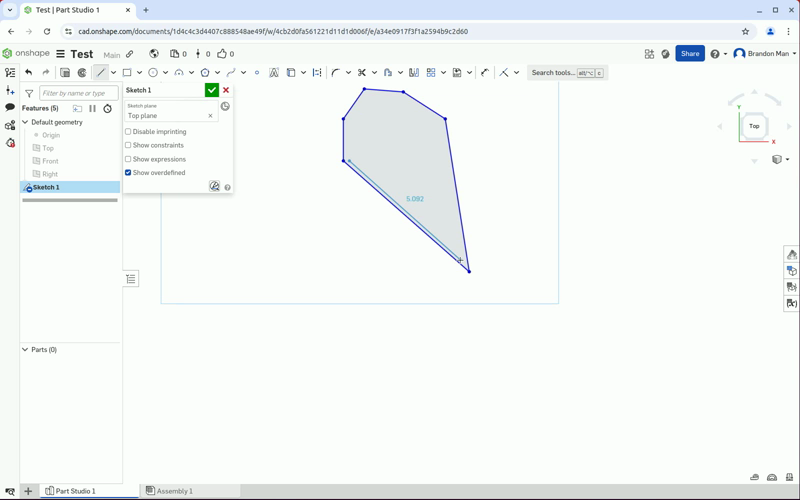
scroll(6)
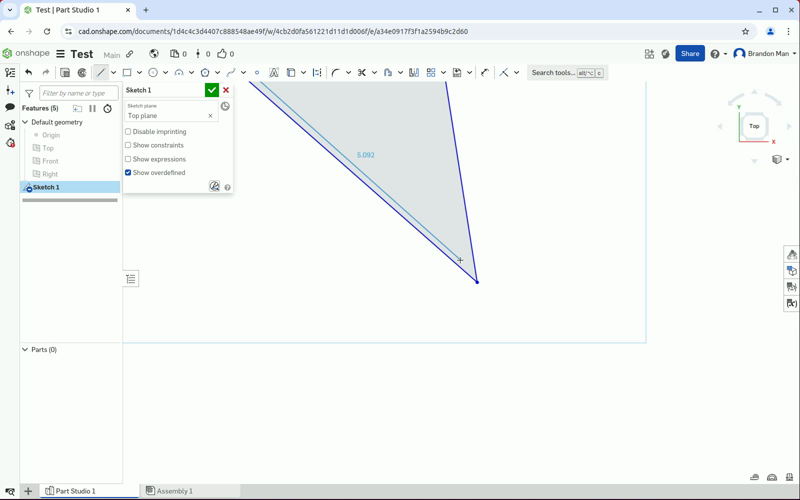
click(460, 259)
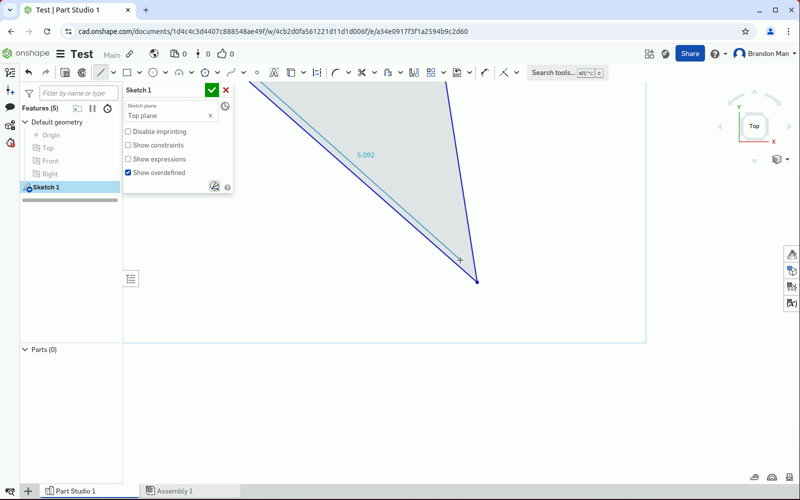
scroll(-6)
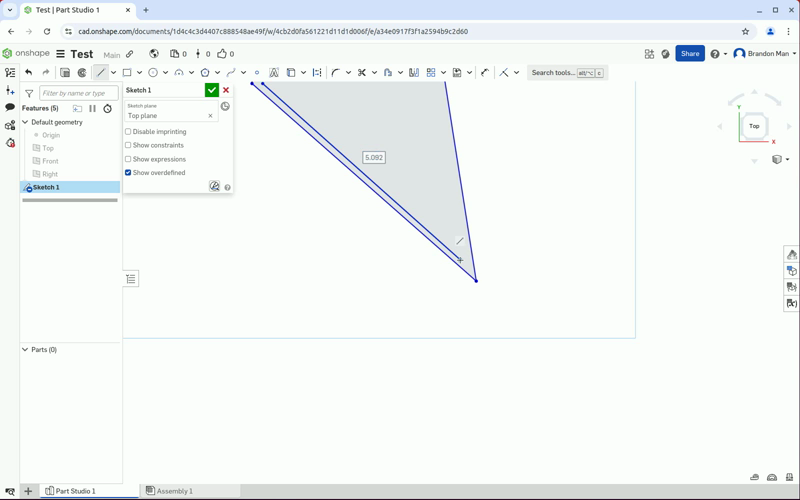
scroll(-6)
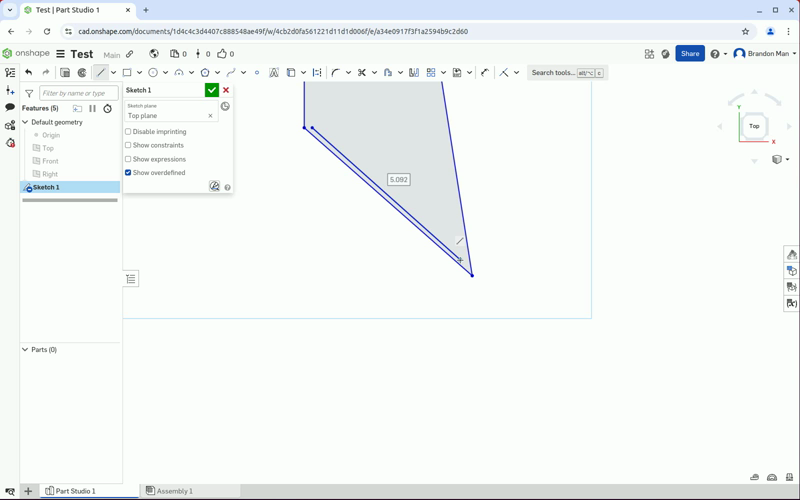
scroll(-6)
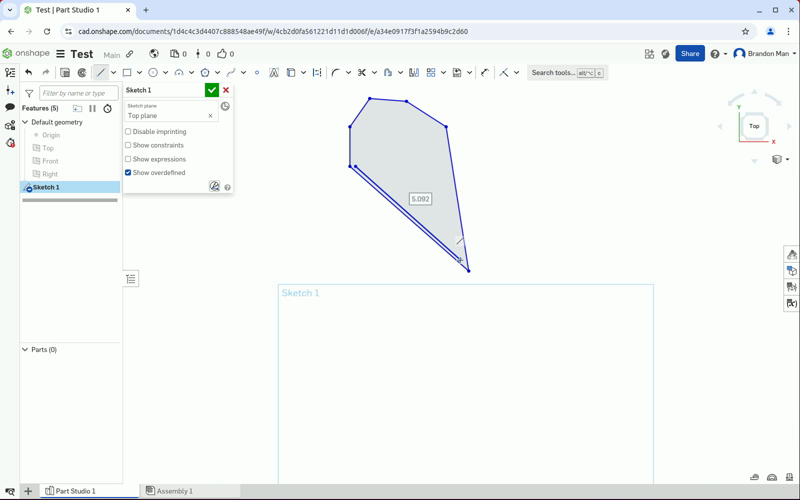
scroll(-6)
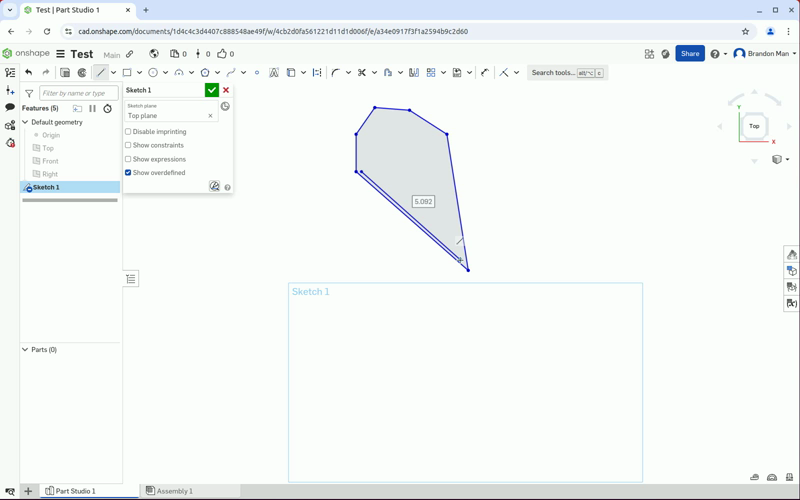
scroll(-6)
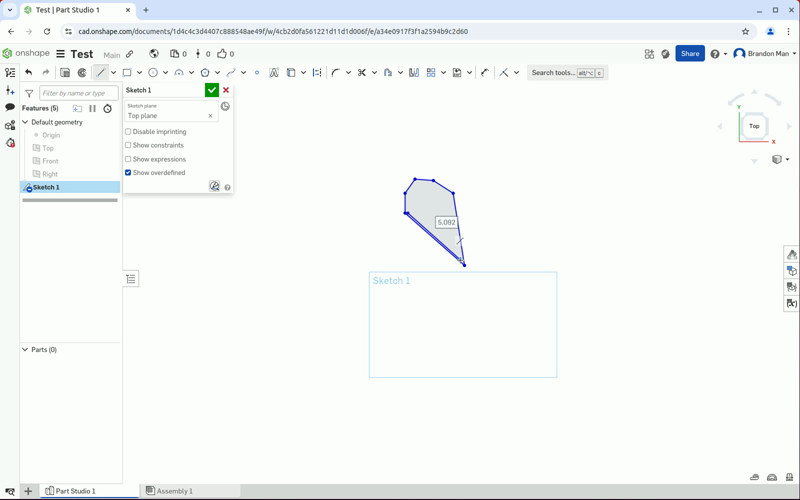
scroll(-6)
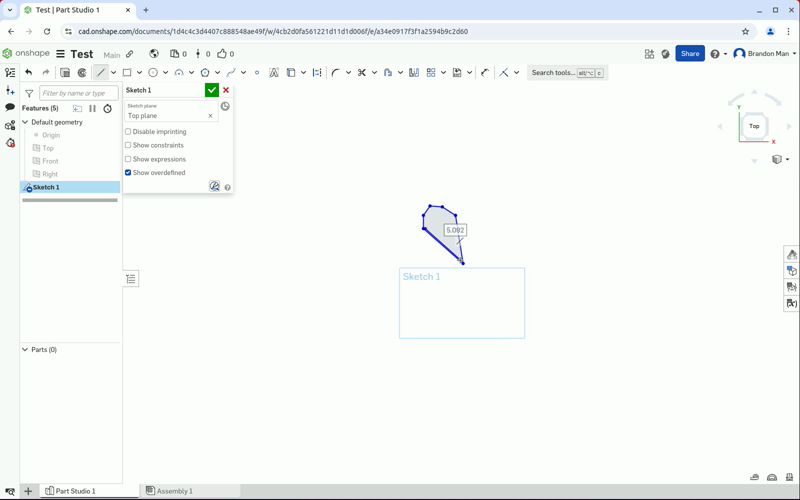
scroll(-6)
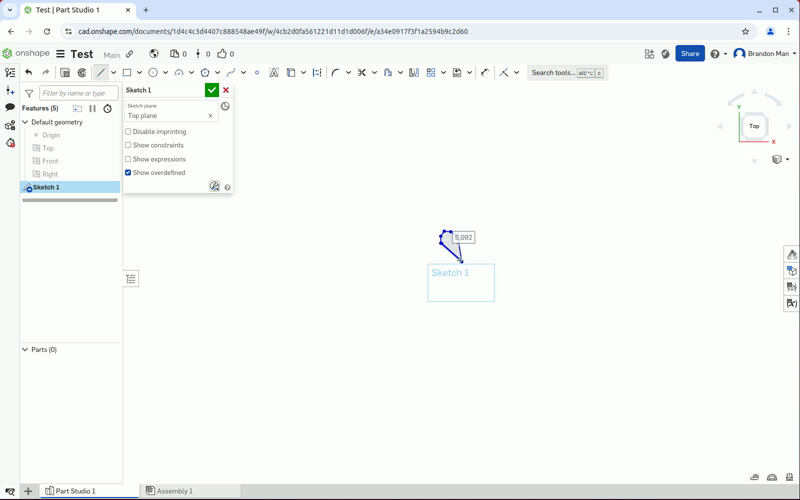
key_up(shift)
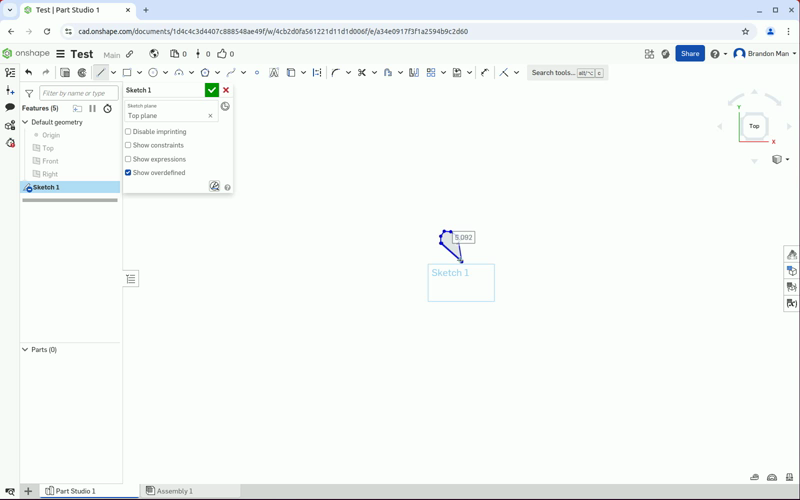
key_down(shift)
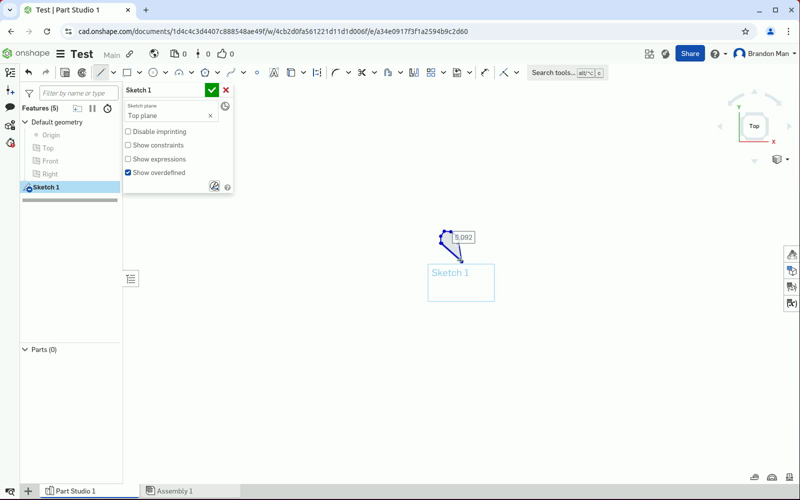
mouse_move(490, 259)
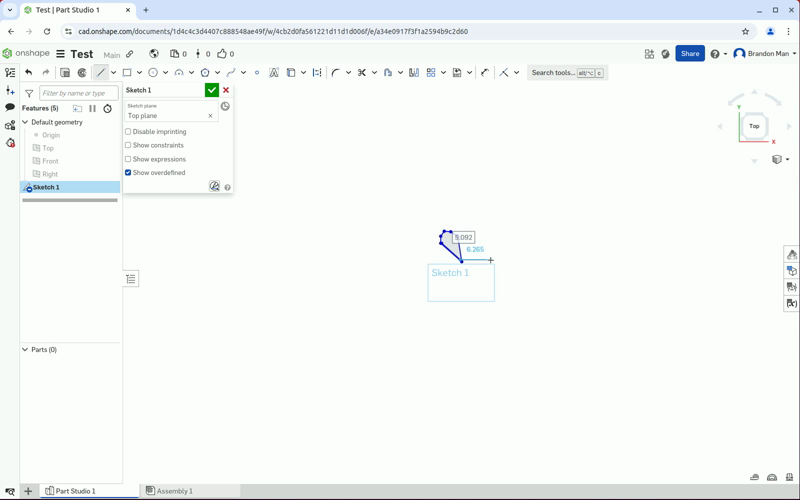
mouse_move(456, 236)
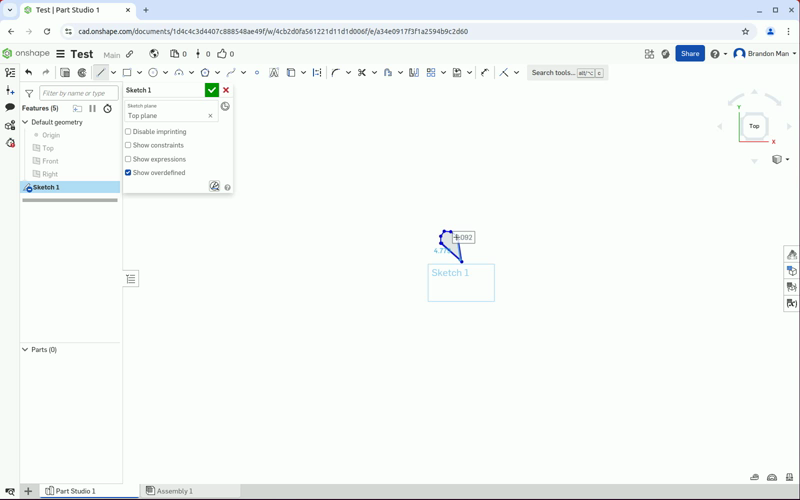
scroll(6)
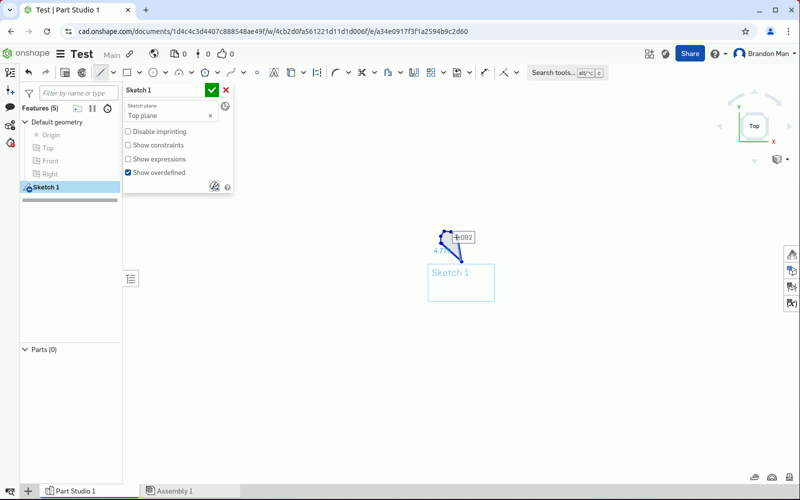
scroll(6)
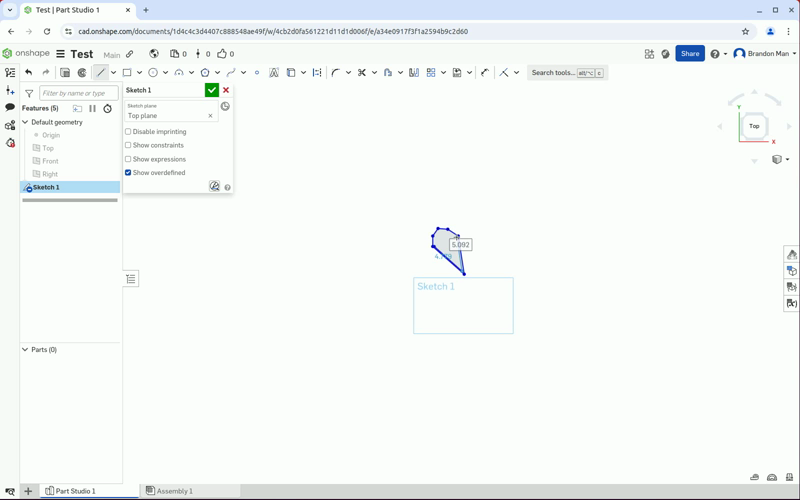
scroll(6)
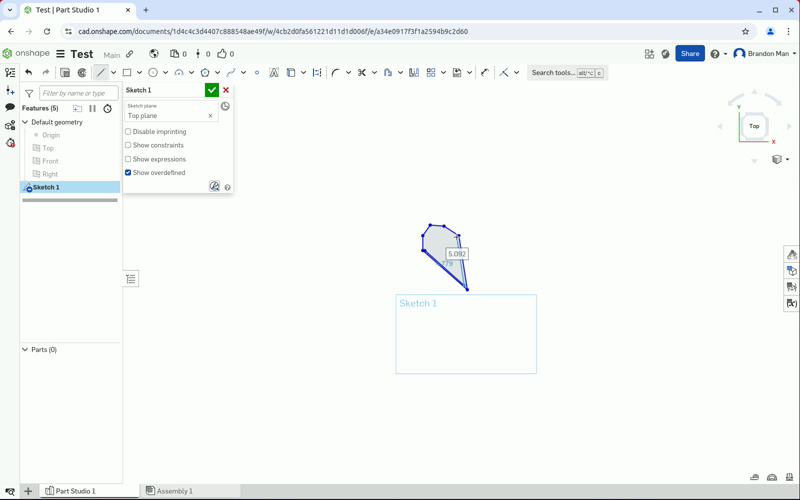
scroll(6)
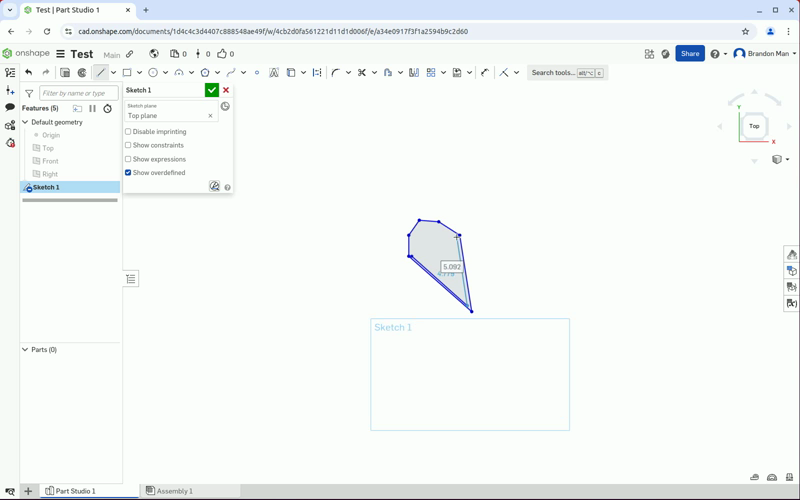
scroll(6)
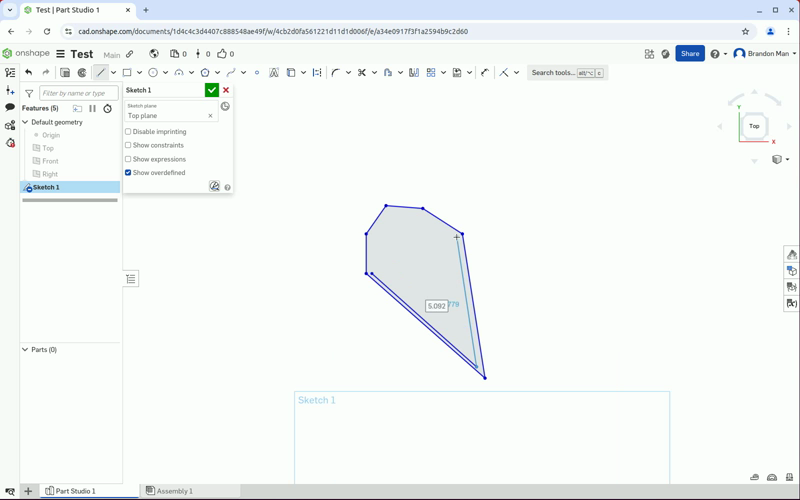
scroll(6)
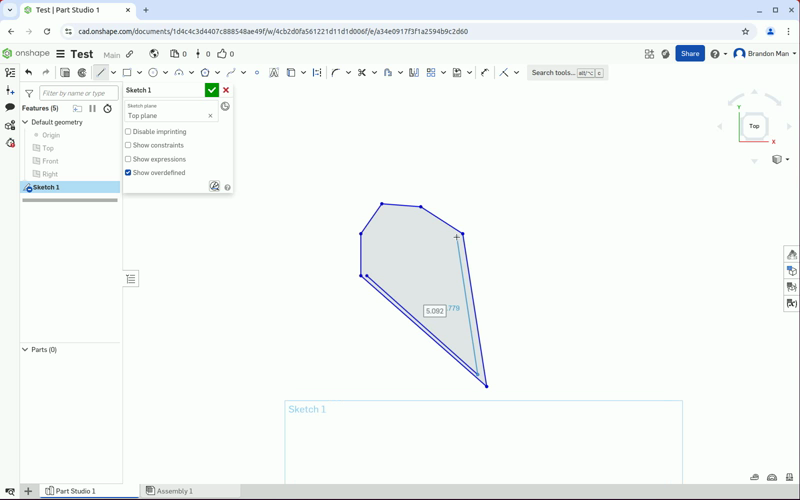
scroll(6)
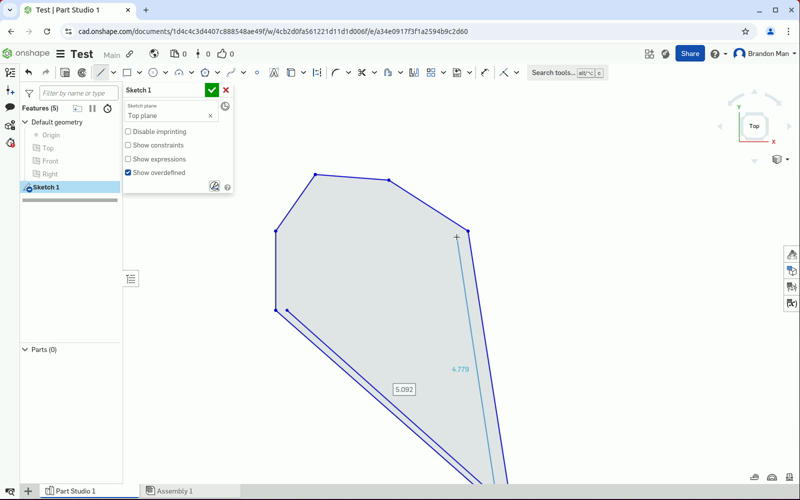
click(456, 236)
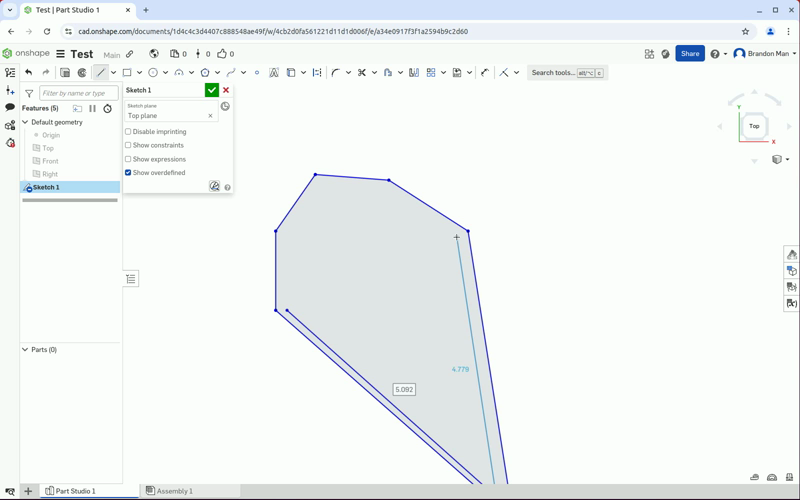
scroll(-6)
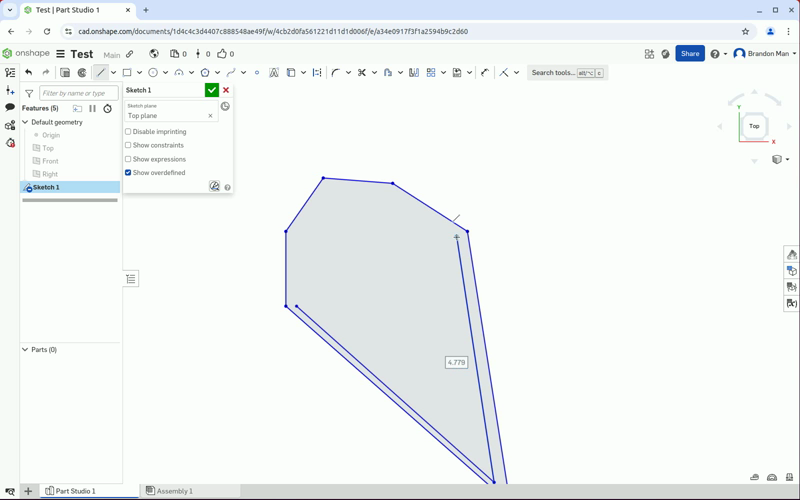
scroll(-6)
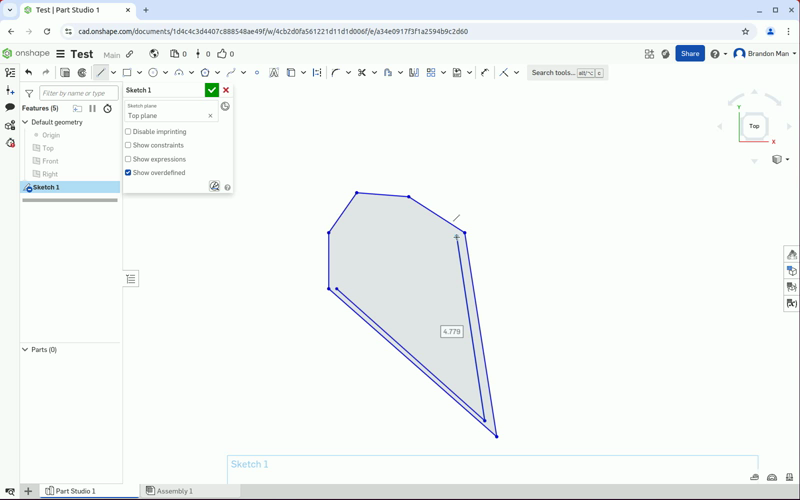
scroll(-6)
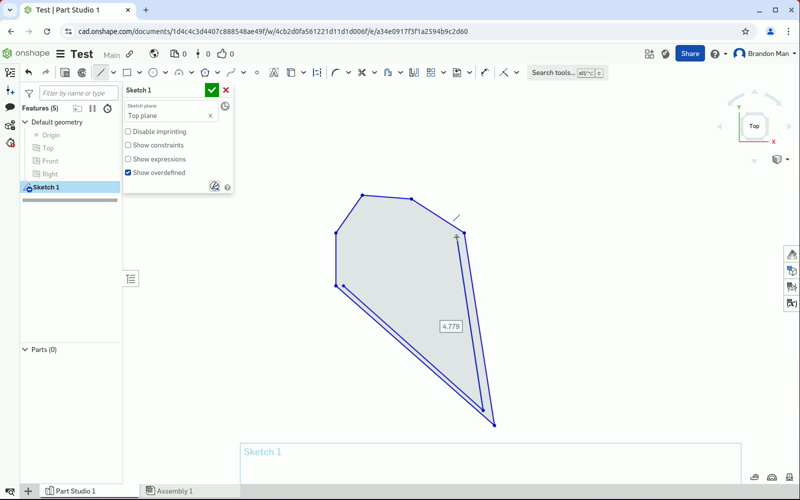
scroll(-6)
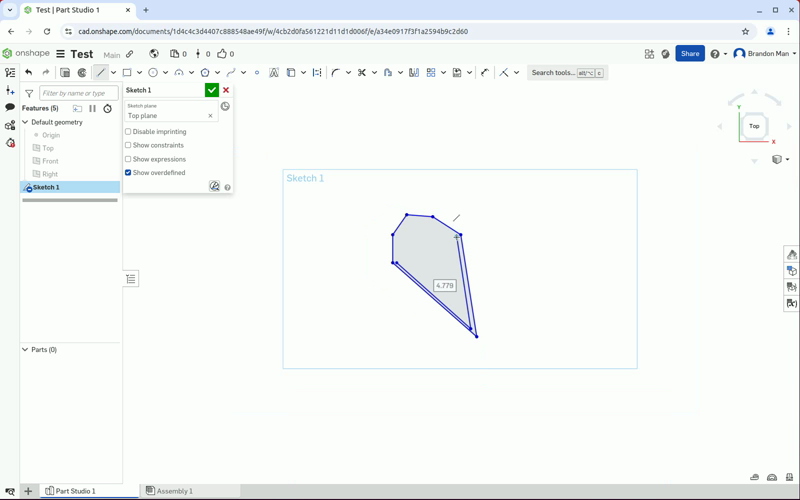
scroll(-6)
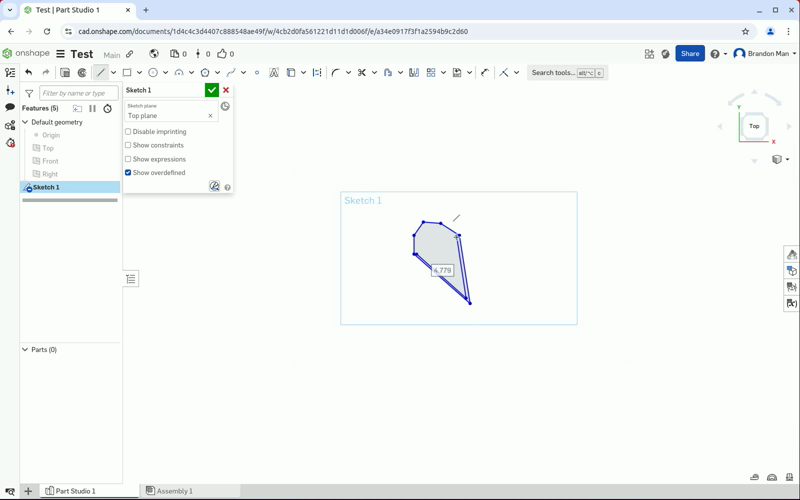
scroll(-6)
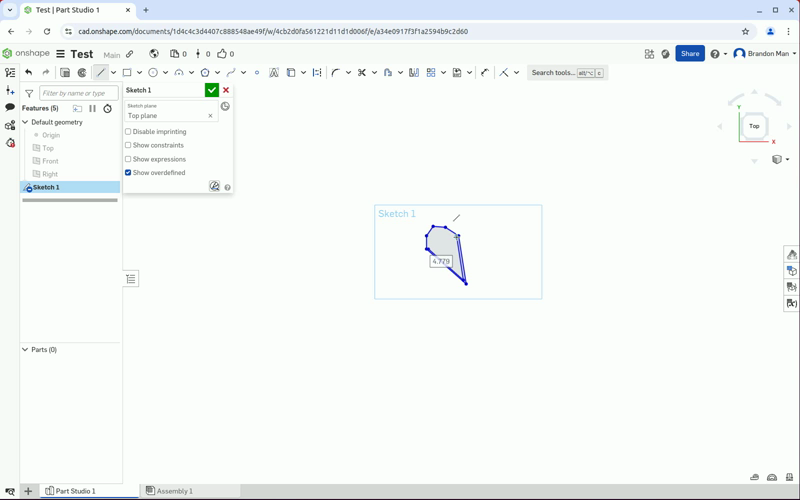
scroll(-6)
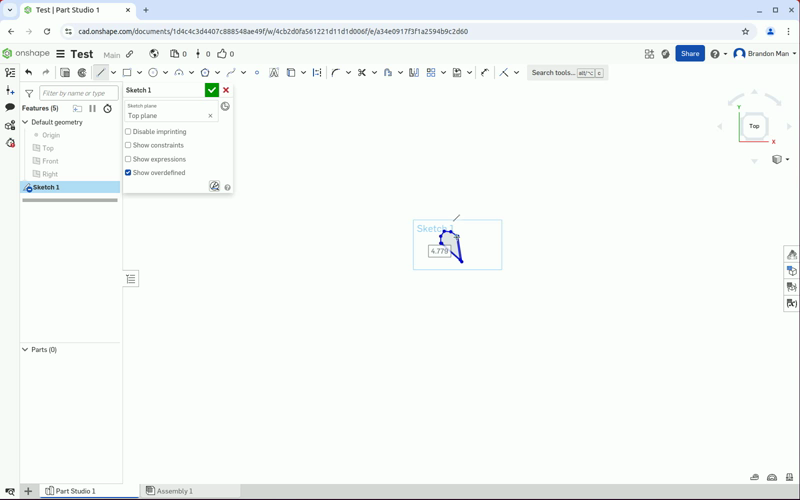
key_up(shift)
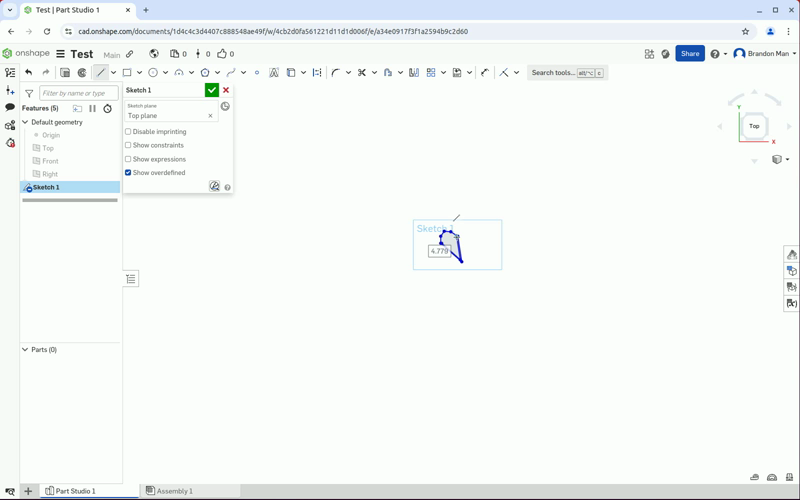
key_down(shift)
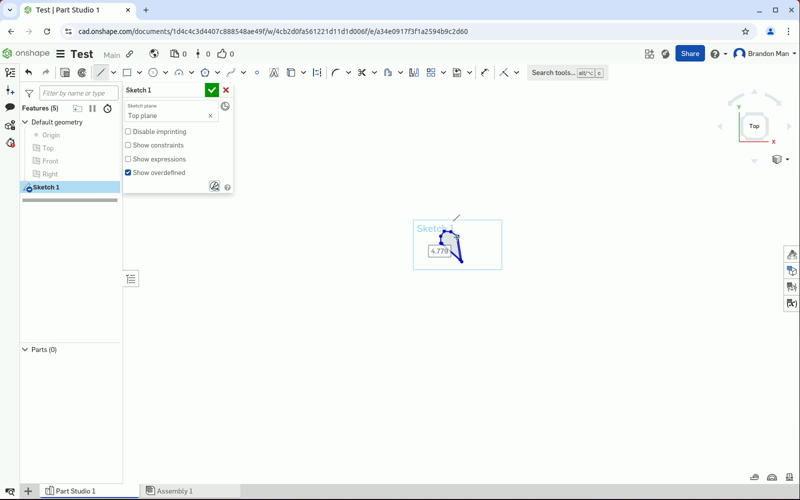
mouse_move(486, 236)
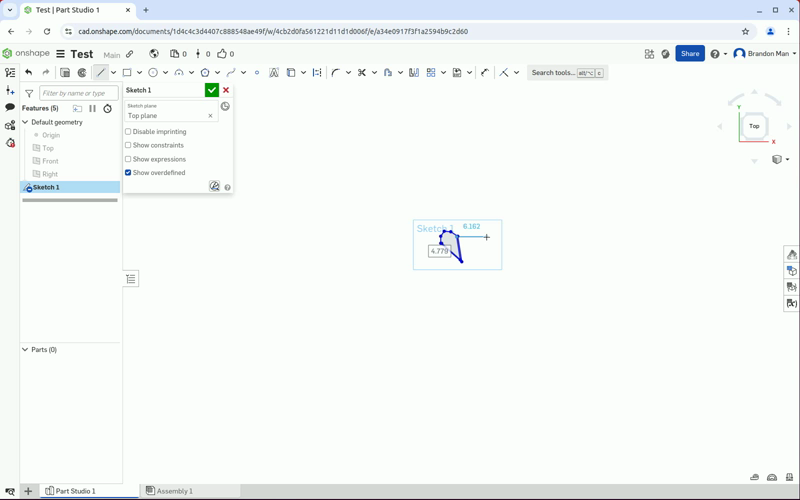
mouse_move(450, 233)
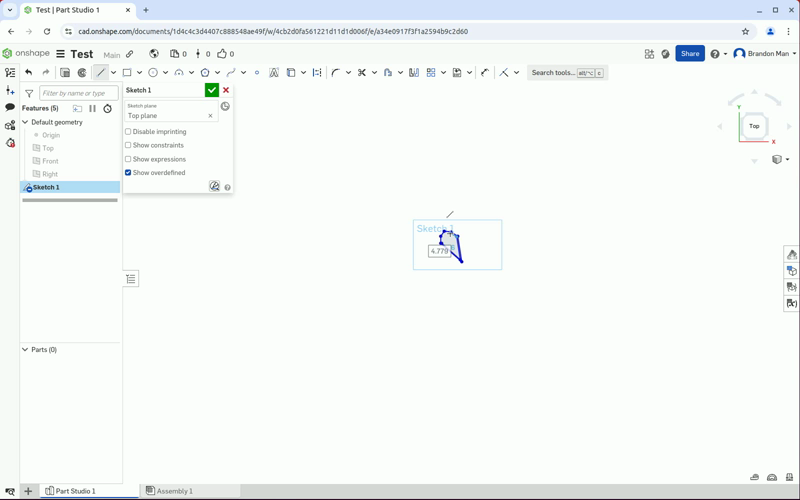
scroll(6)
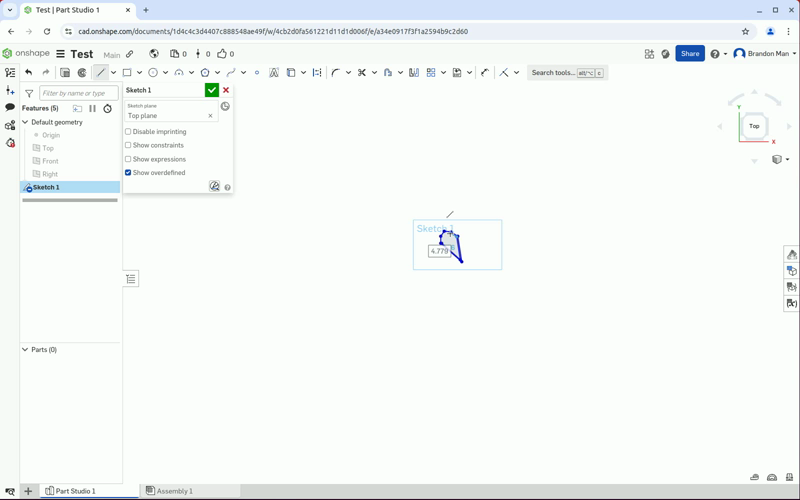
scroll(6)
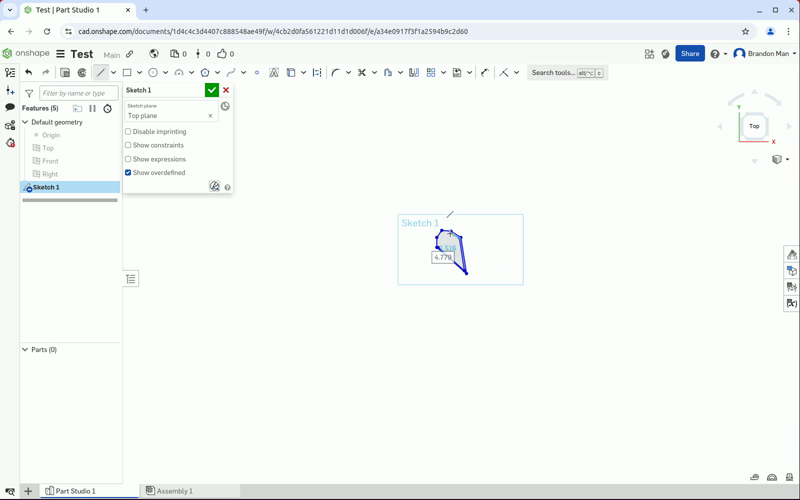
scroll(6)
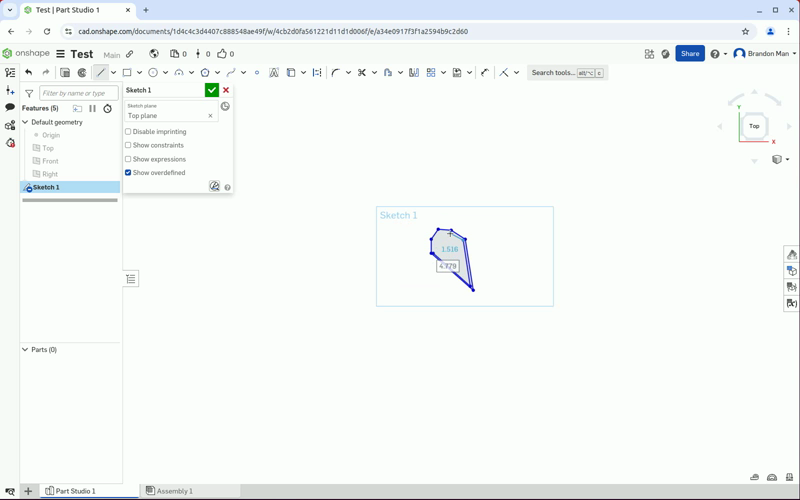
scroll(6)
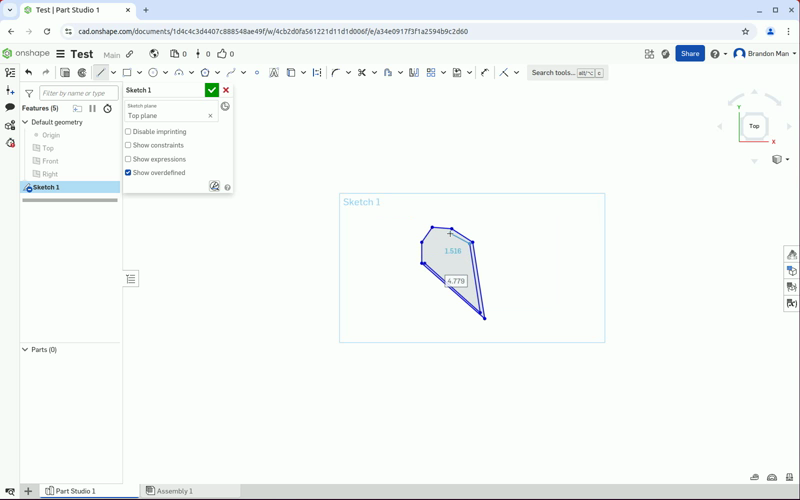
scroll(6)
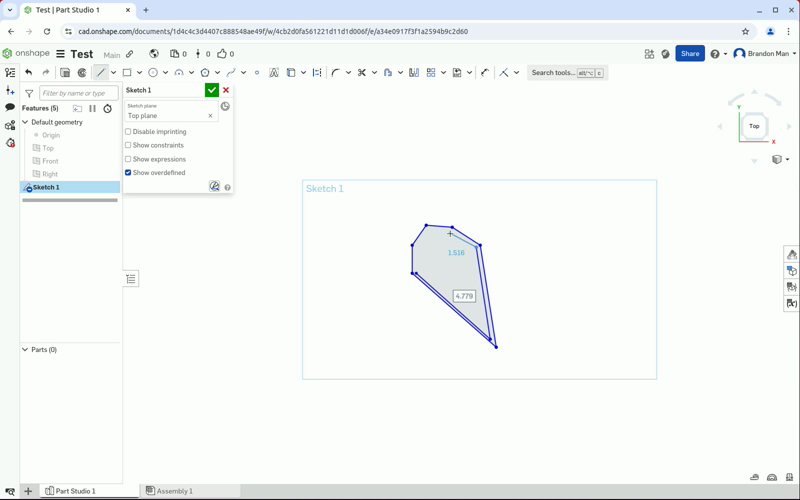
scroll(6)
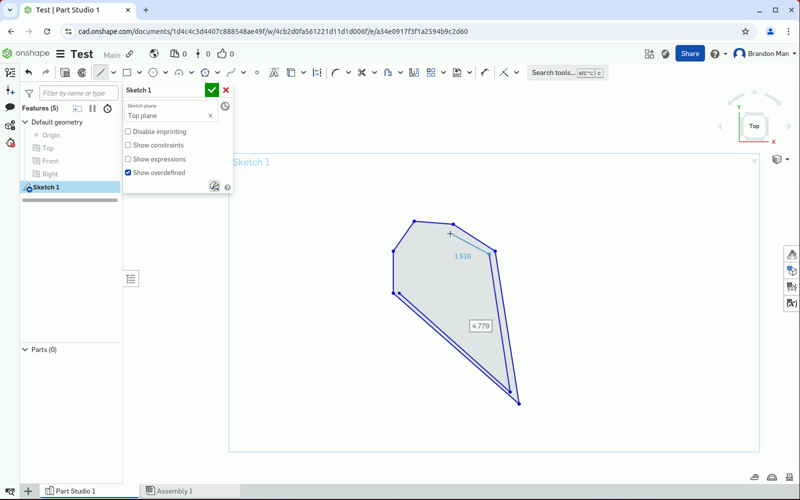
scroll(6)
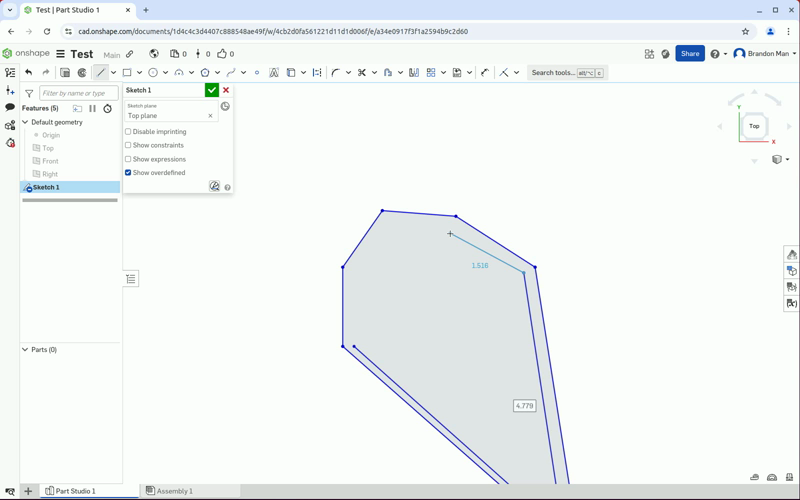
click(450, 233)
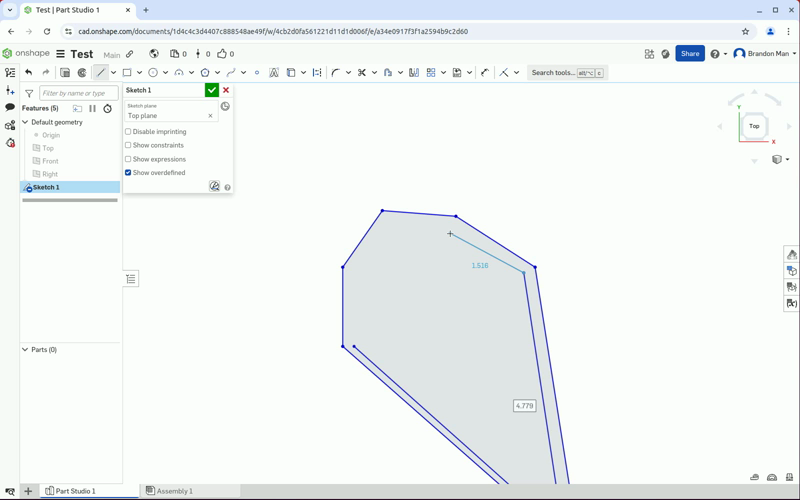
scroll(-6)
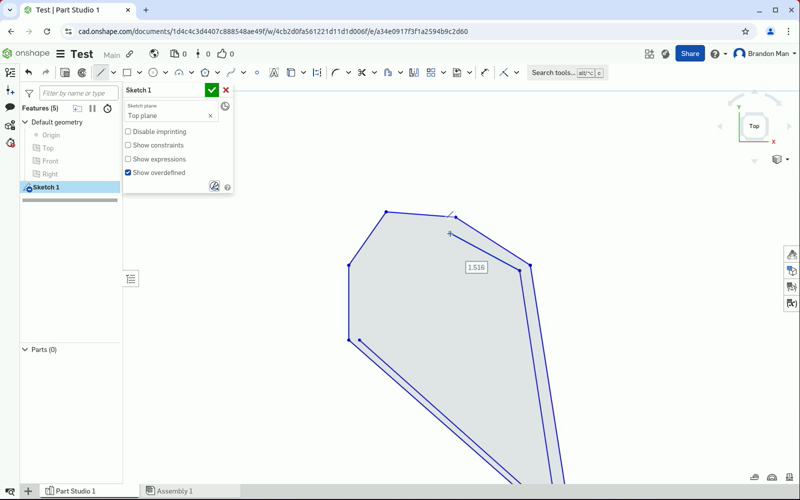
scroll(-6)
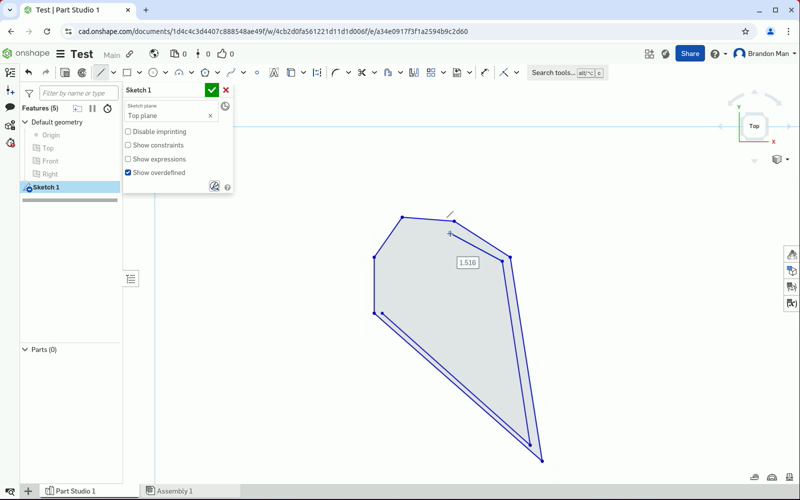
scroll(-6)
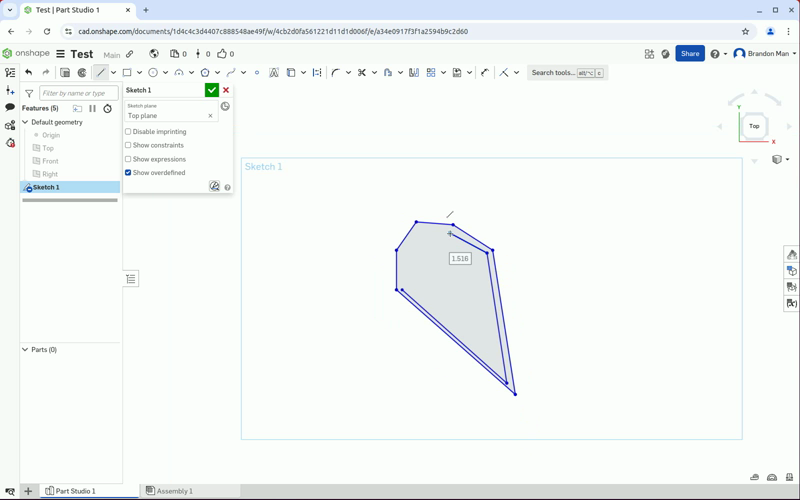
scroll(-6)
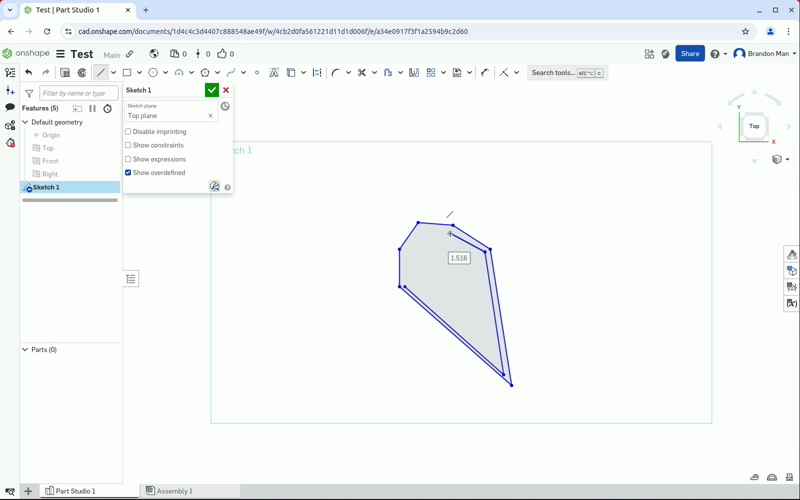
scroll(-6)
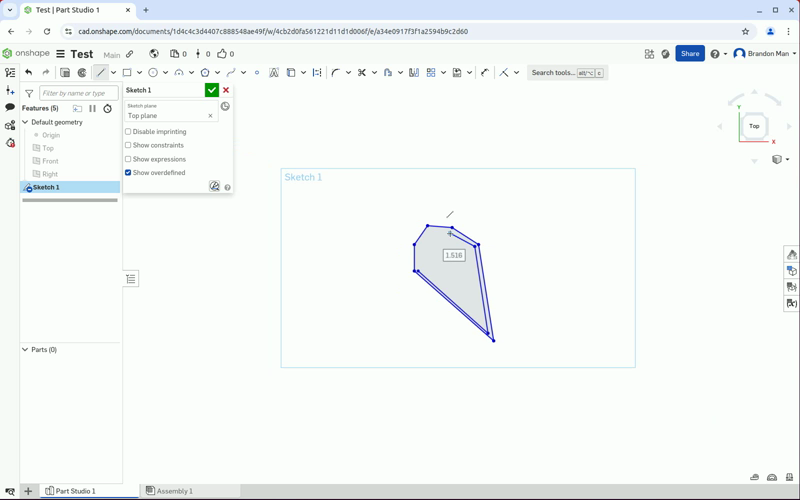
scroll(-6)
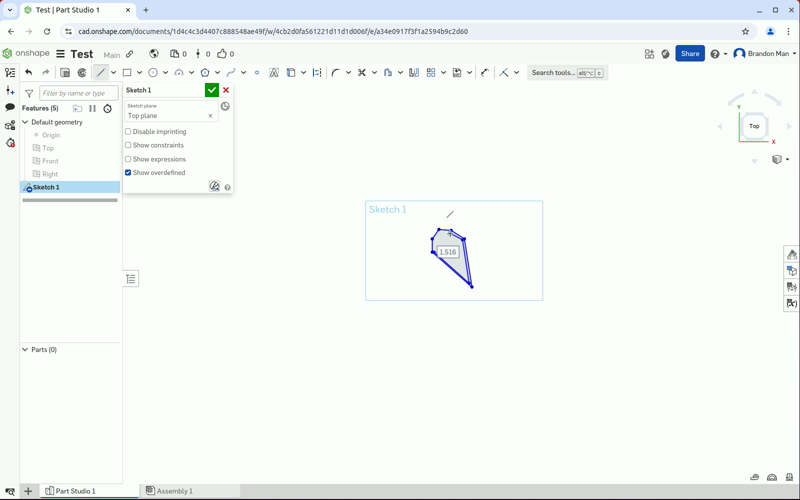
scroll(-6)
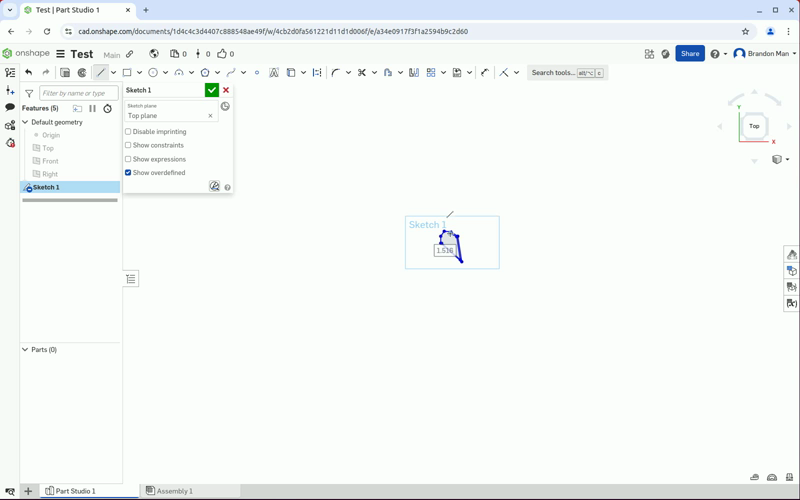
key_up(shift)
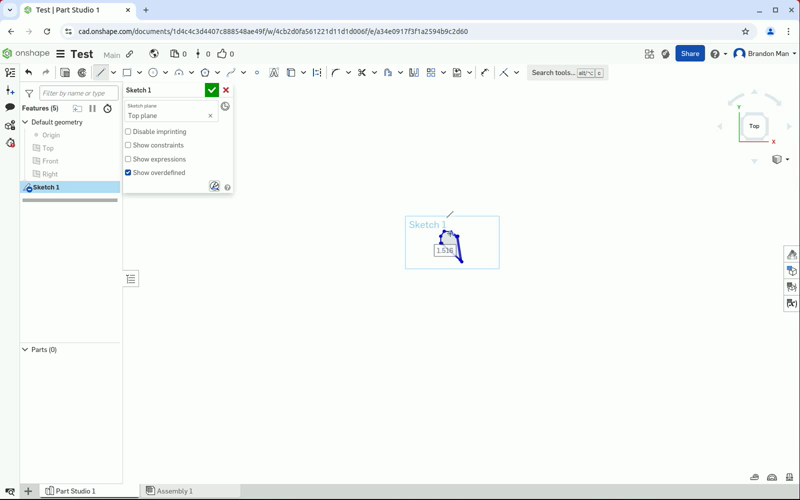
key_down(shift)
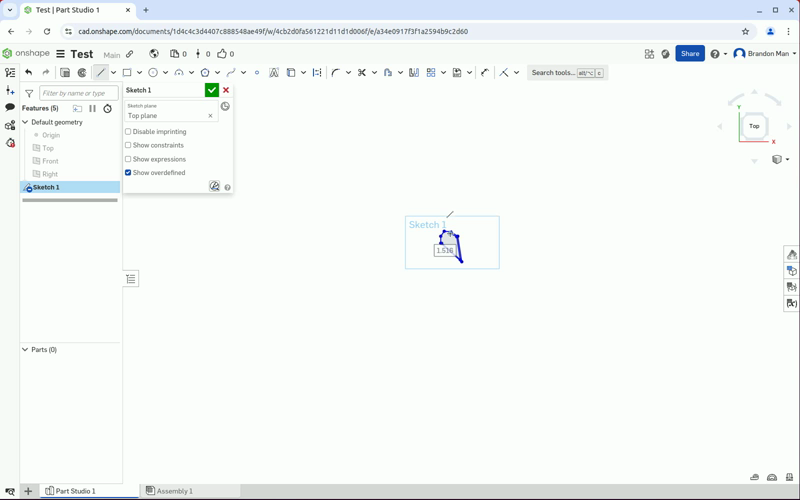
mouse_move(480, 233)
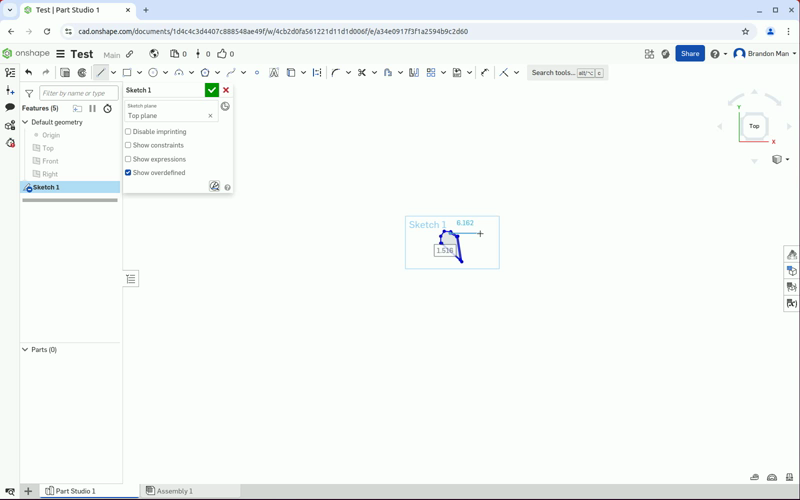
mouse_move(444, 232)
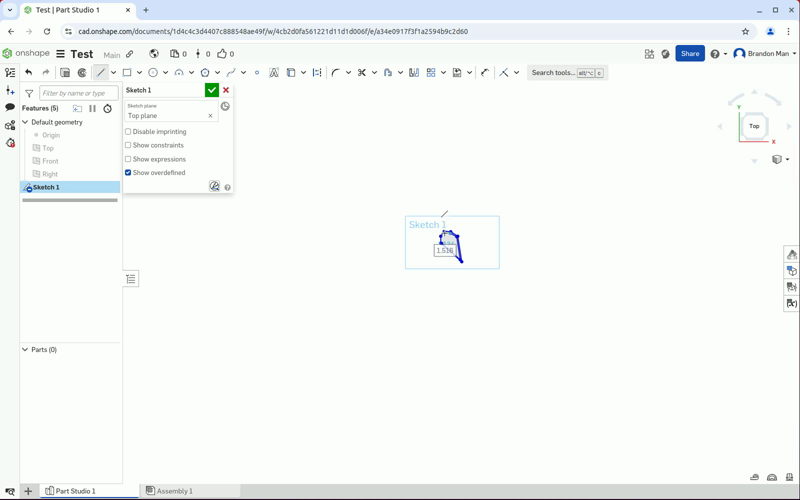
scroll(6)
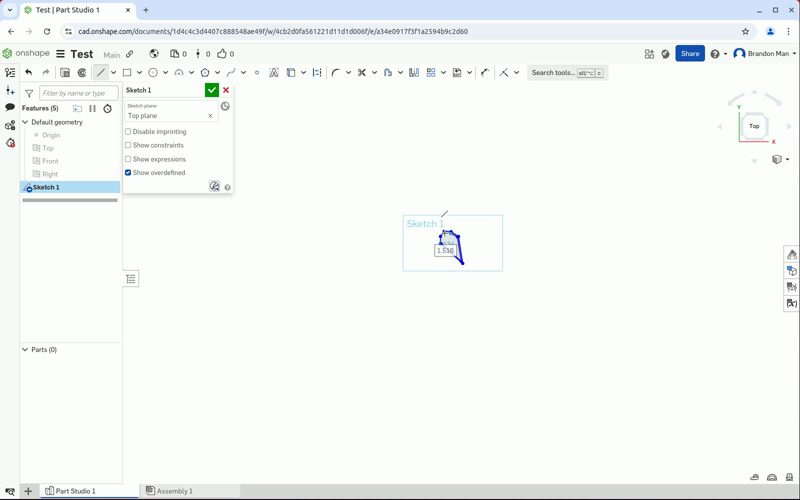
scroll(6)
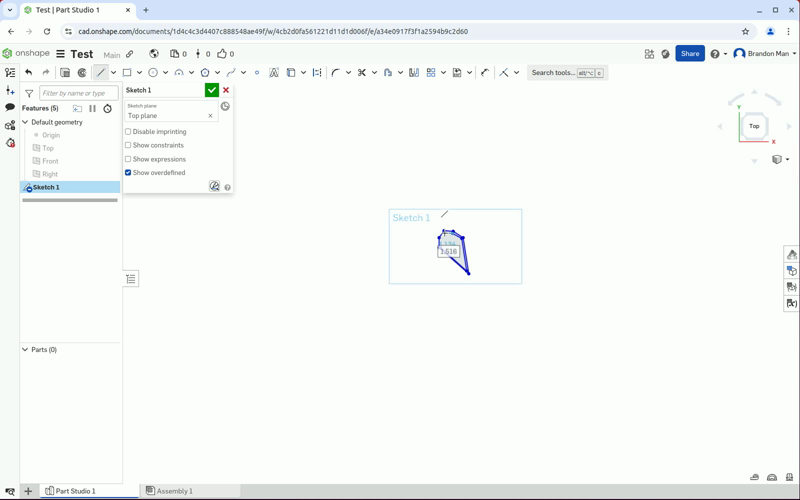
scroll(6)
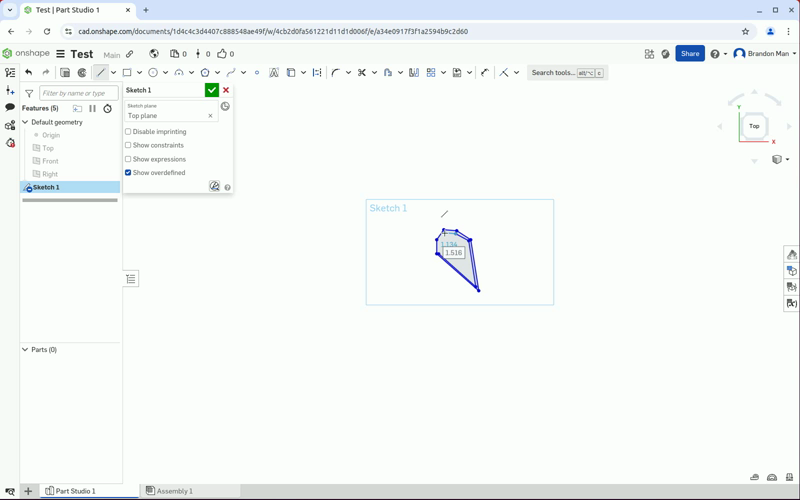
scroll(6)
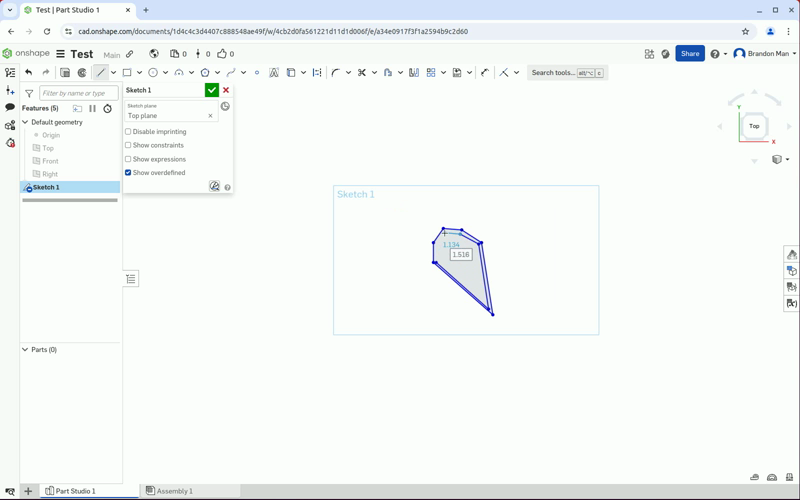
scroll(6)
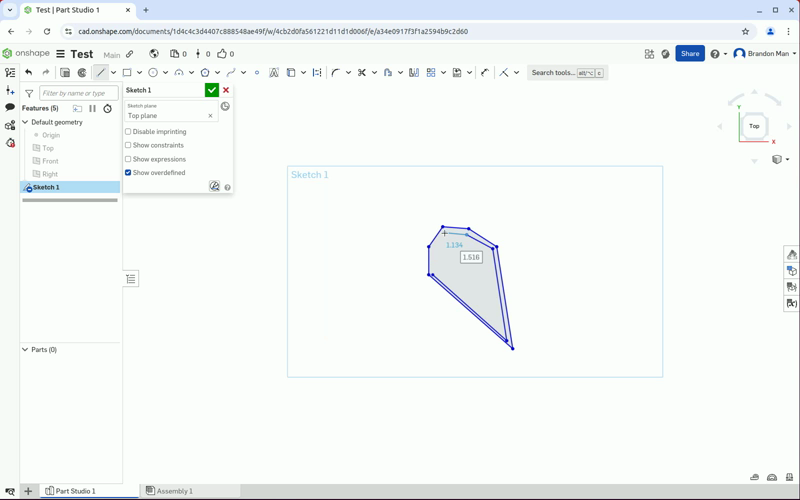
scroll(6)
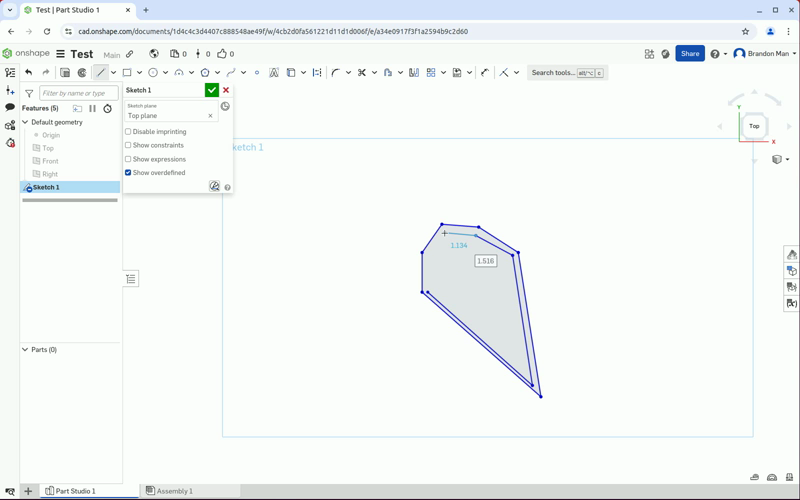
scroll(6)
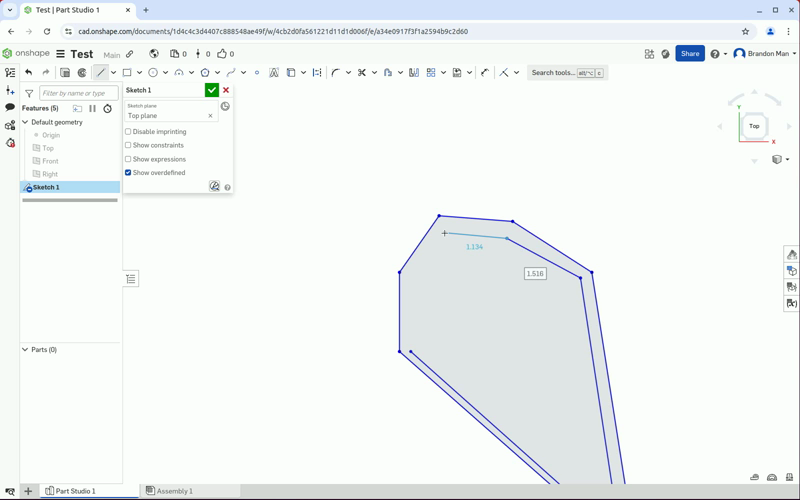
click(444, 232)
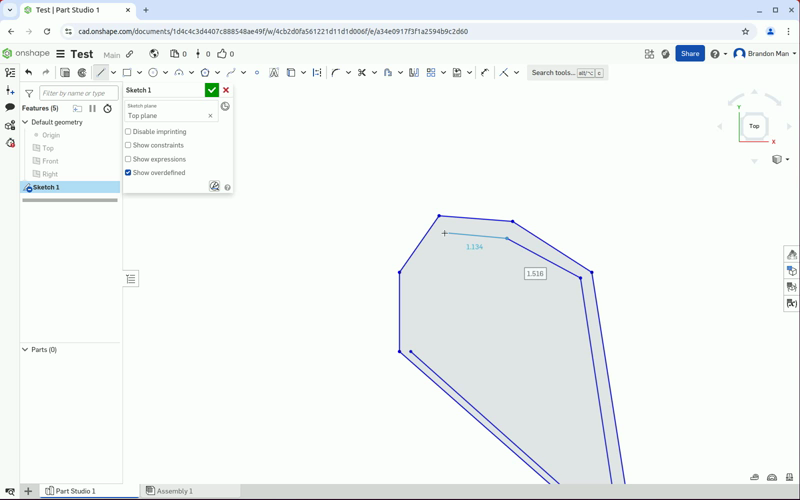
scroll(-6)
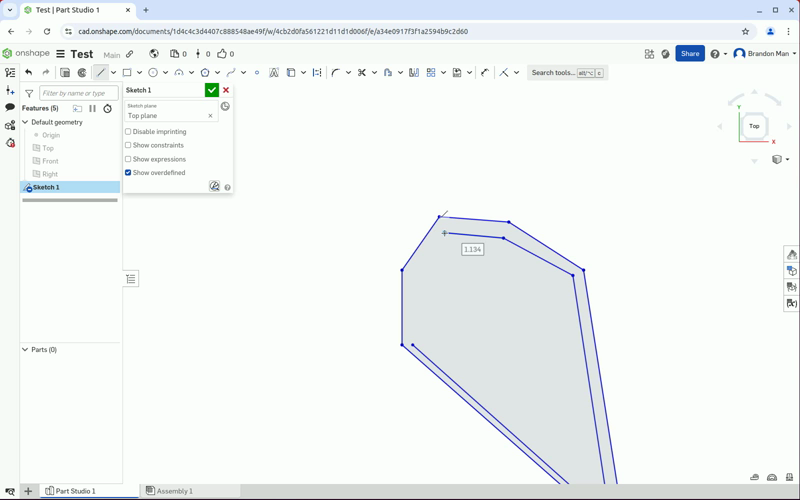
scroll(-6)
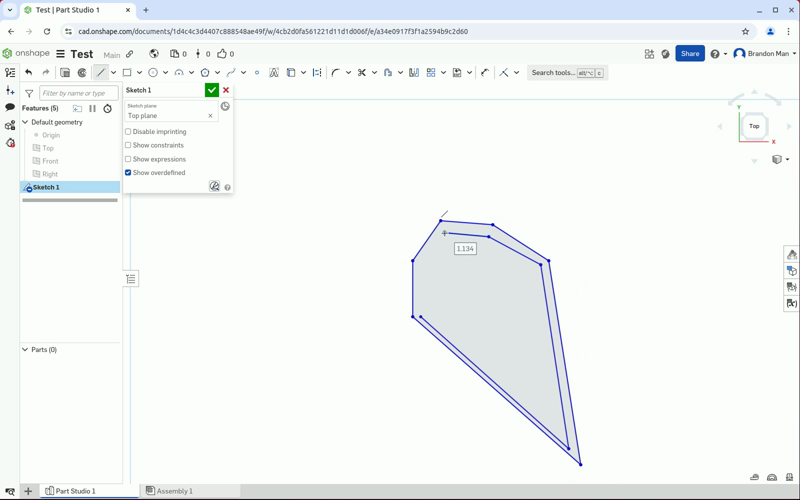
scroll(-6)
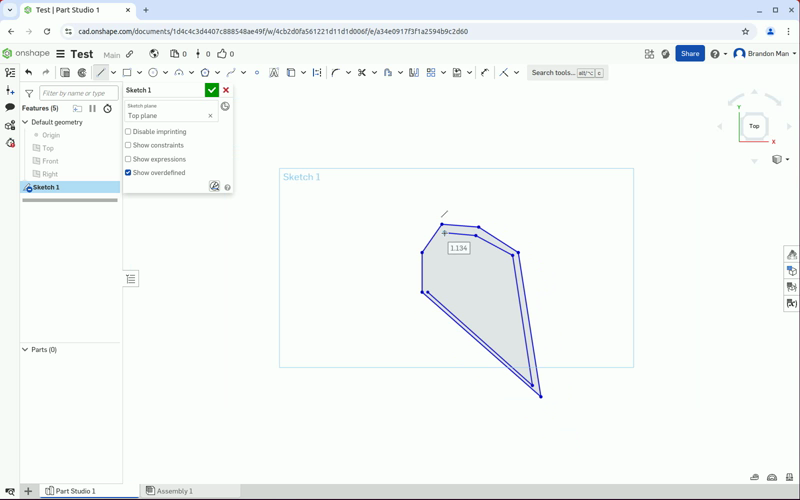
scroll(-6)
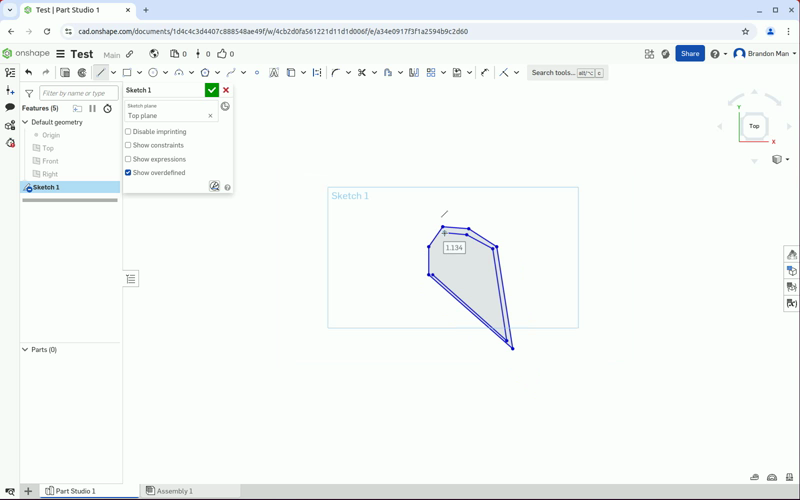
scroll(-6)
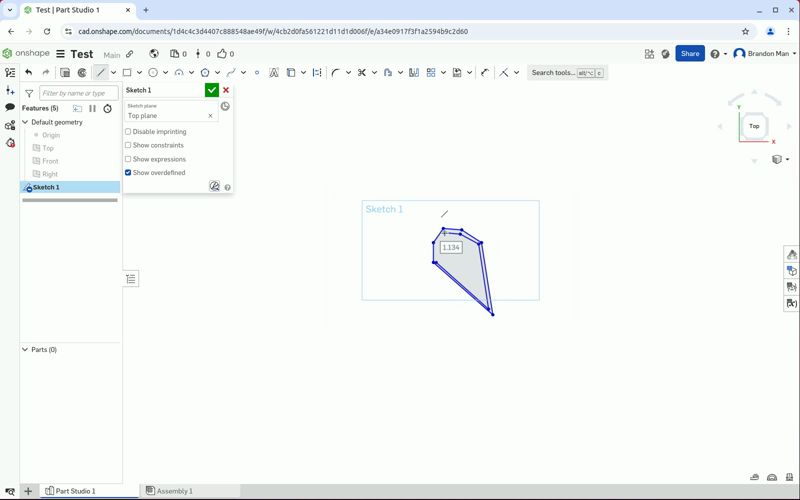
scroll(-6)
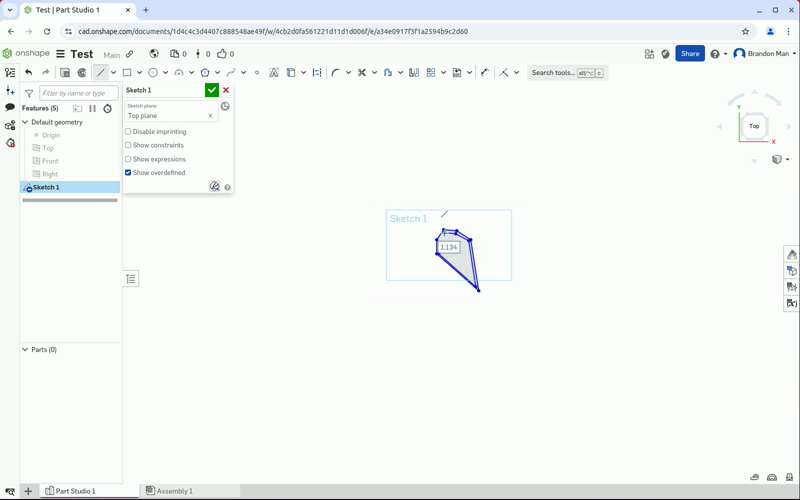
scroll(-6)
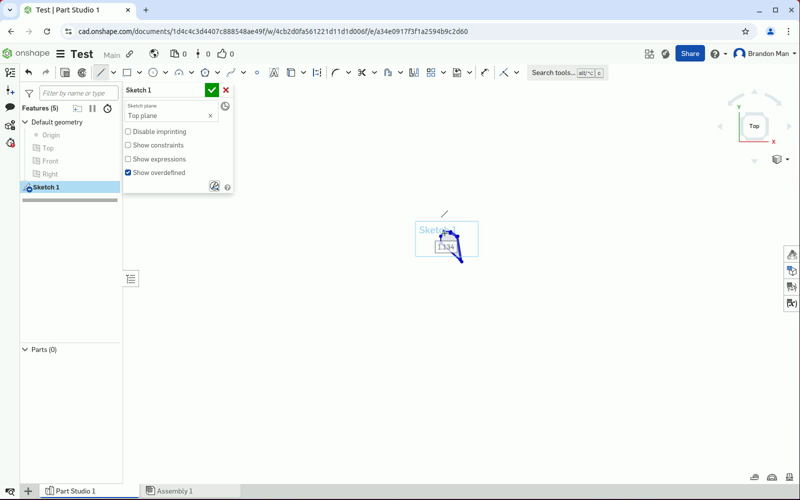
key_up(shift)
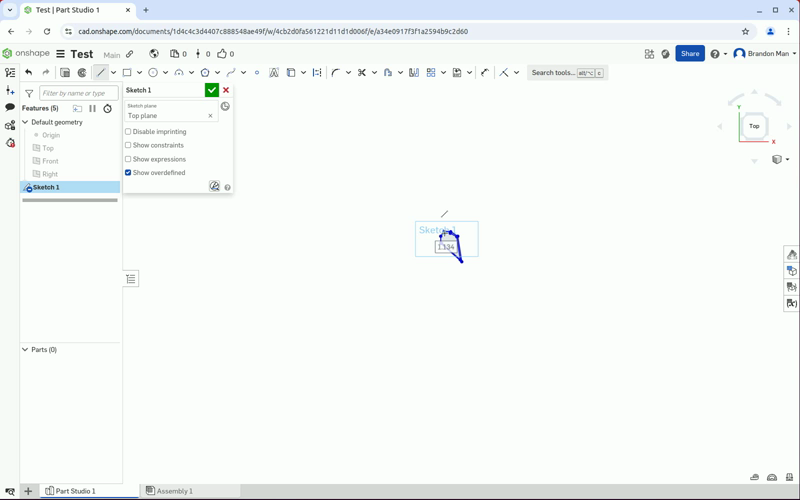
key_down(shift)
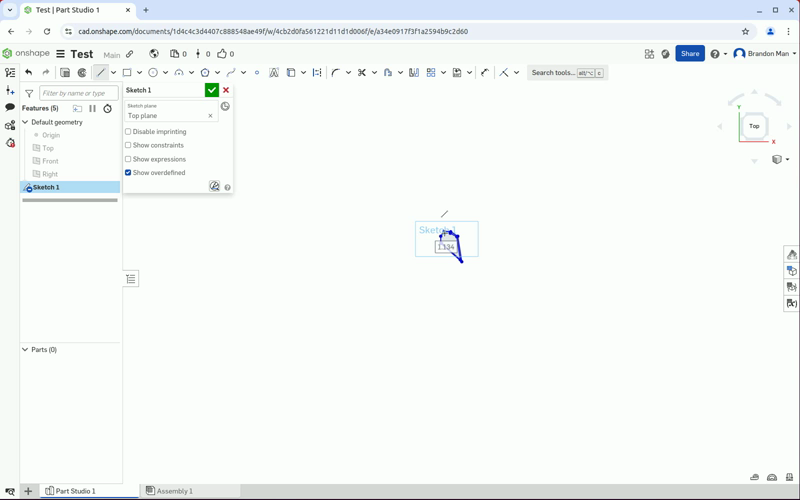
mouse_move(474, 232)
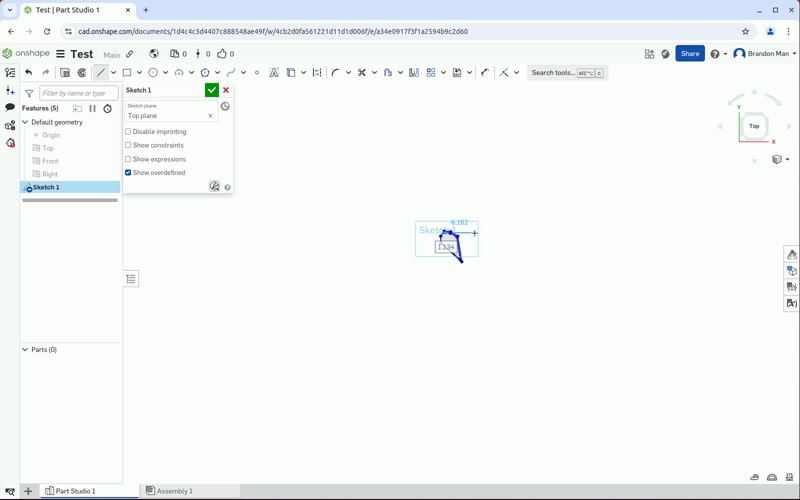
mouse_move(441, 236)
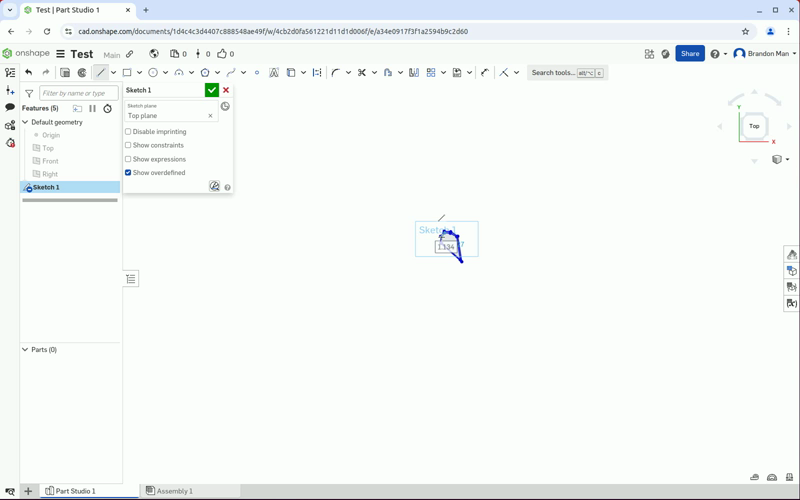
scroll(6)
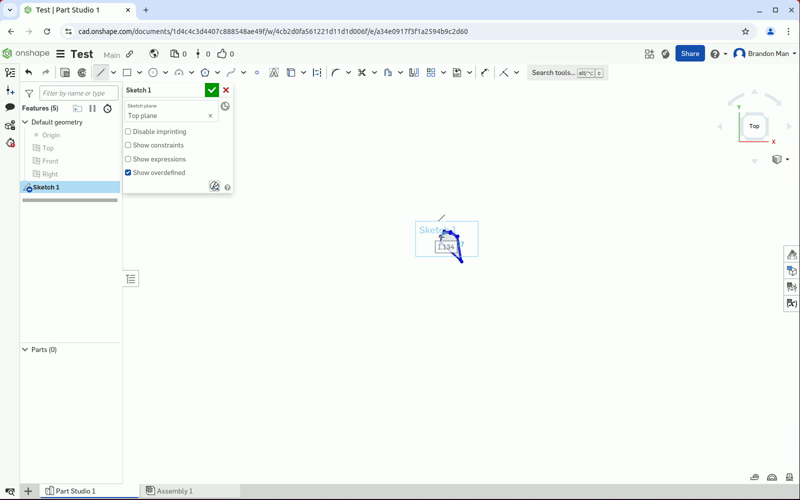
scroll(6)
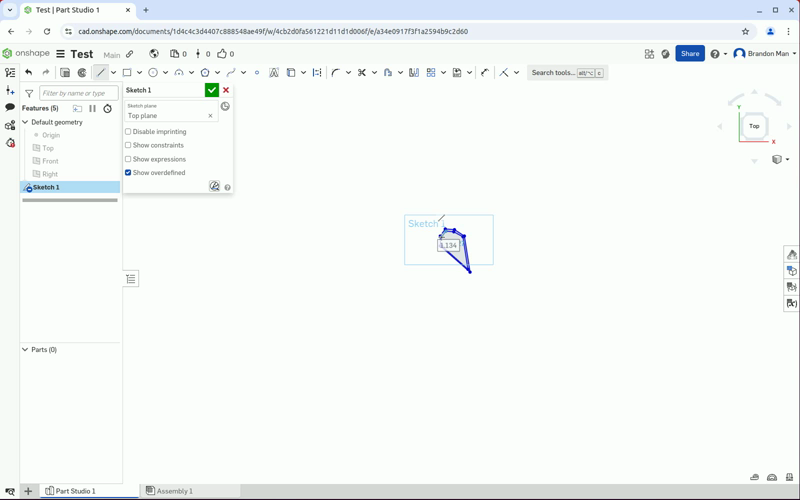
scroll(6)
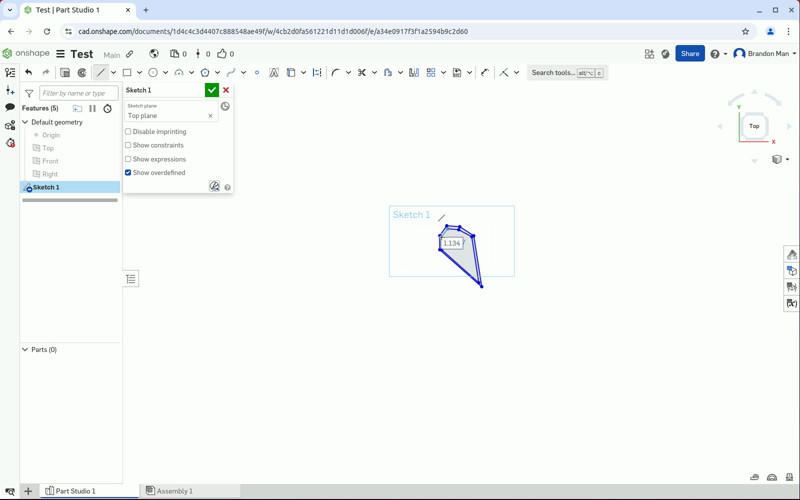
scroll(6)
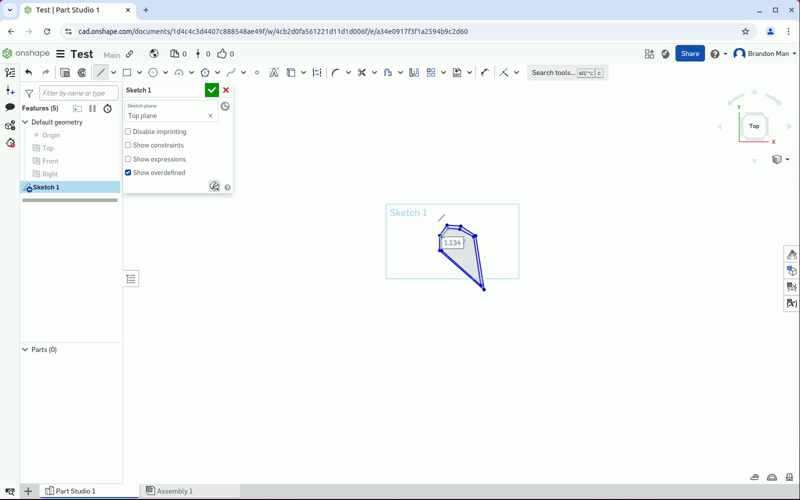
scroll(6)
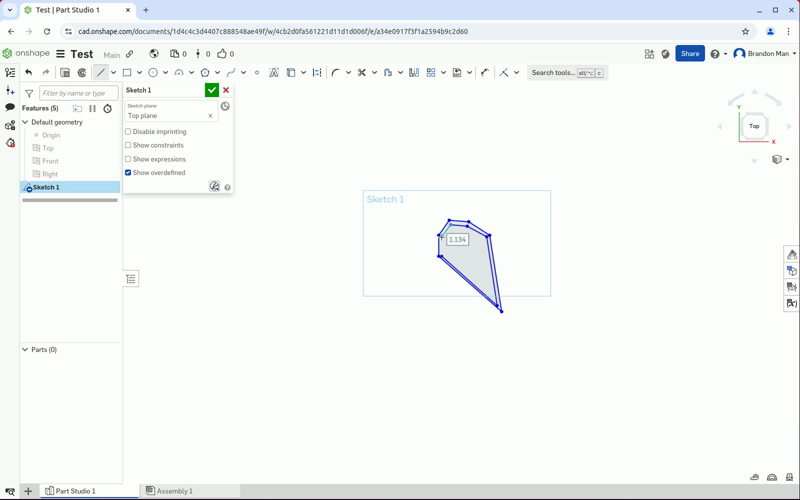
scroll(6)
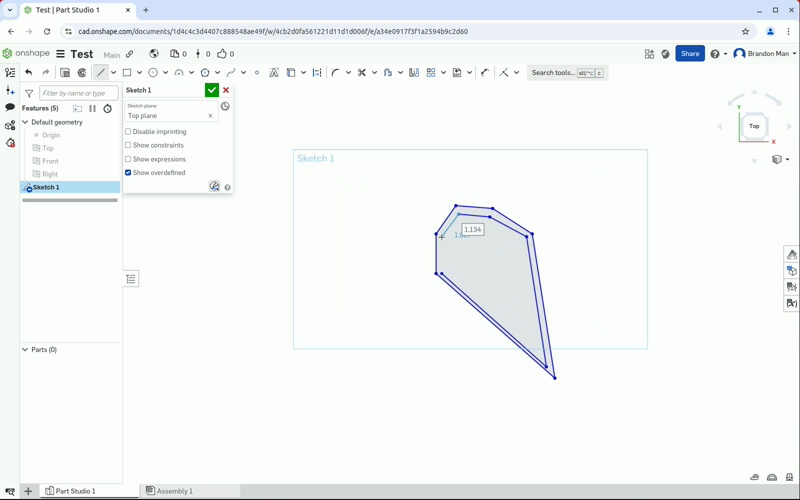
scroll(6)
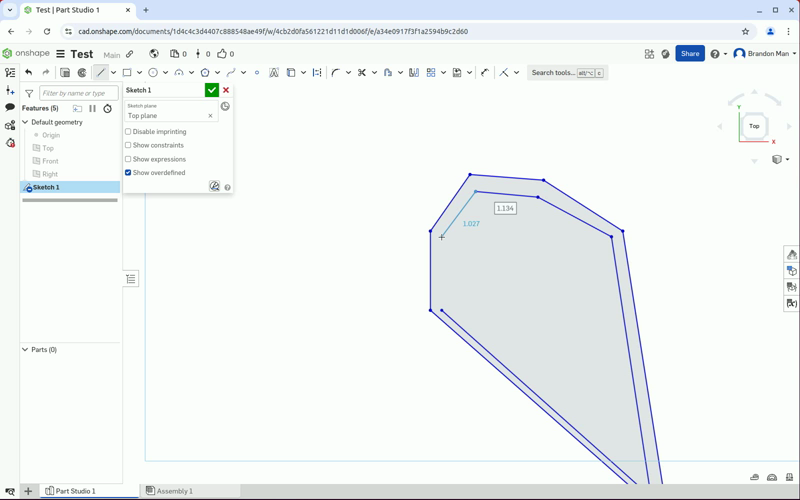
click(441, 236)
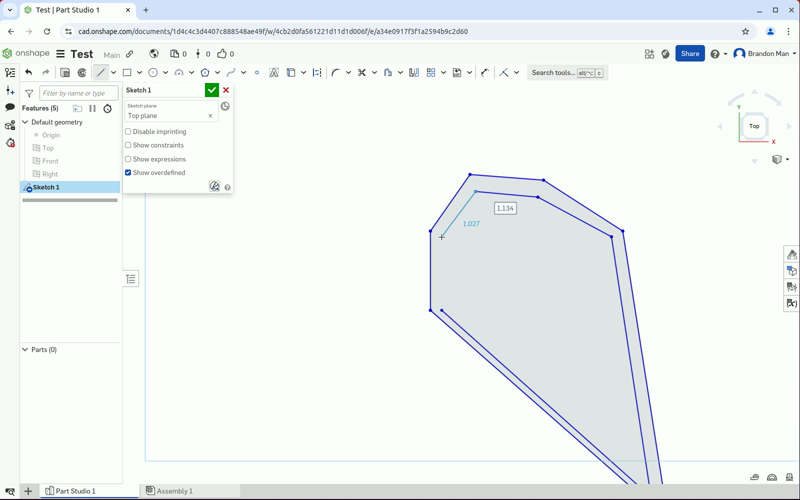
scroll(-6)
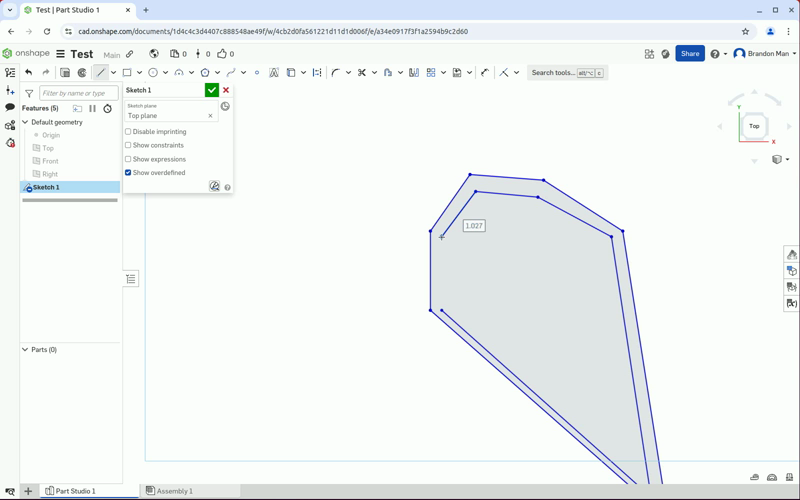
scroll(-6)
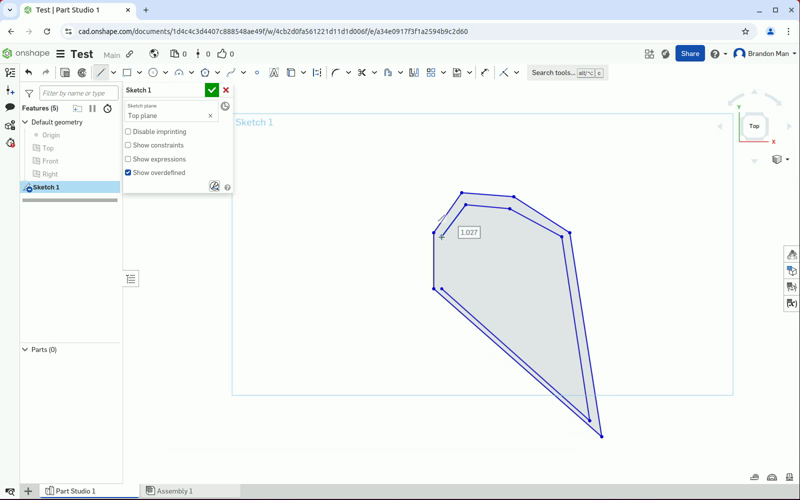
scroll(-6)
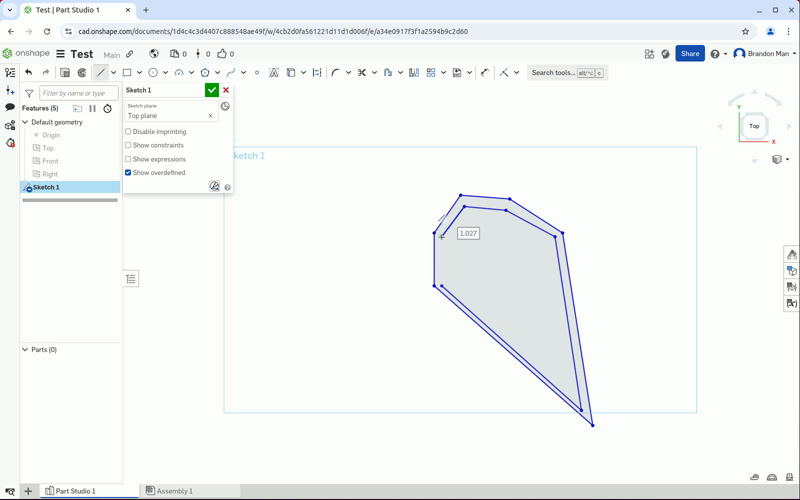
scroll(-6)
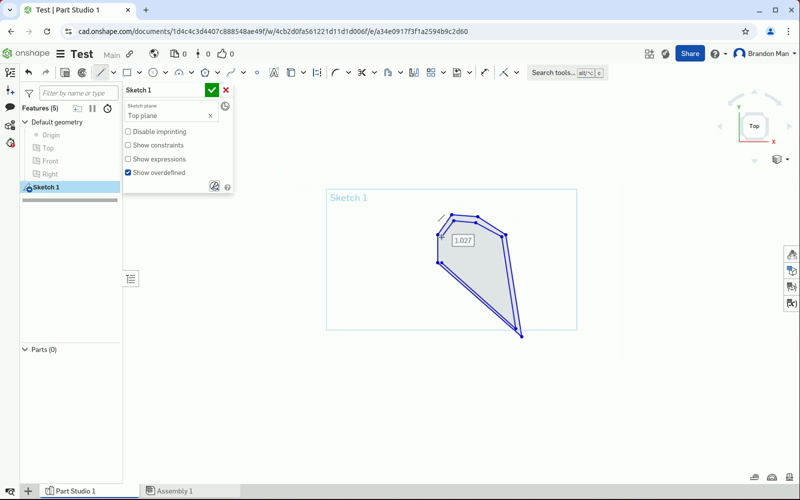
scroll(-6)
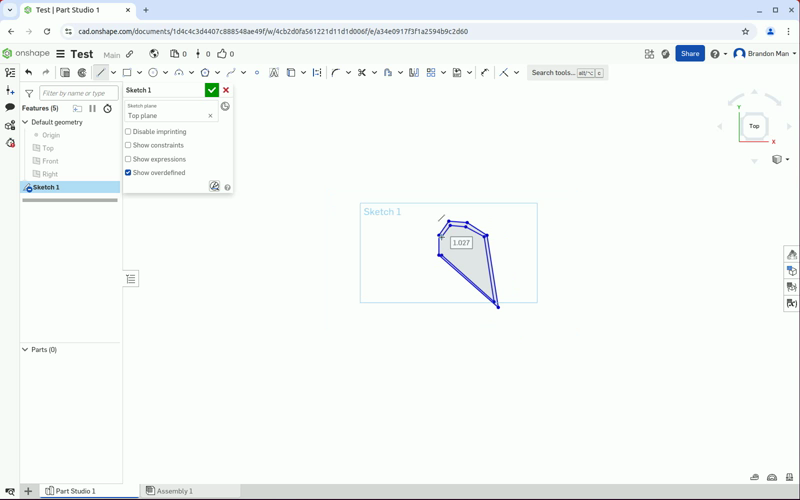
scroll(-6)
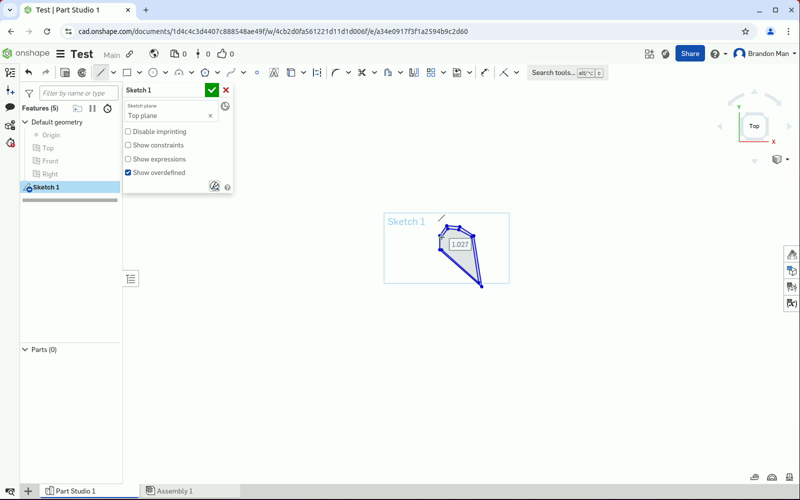
scroll(-6)
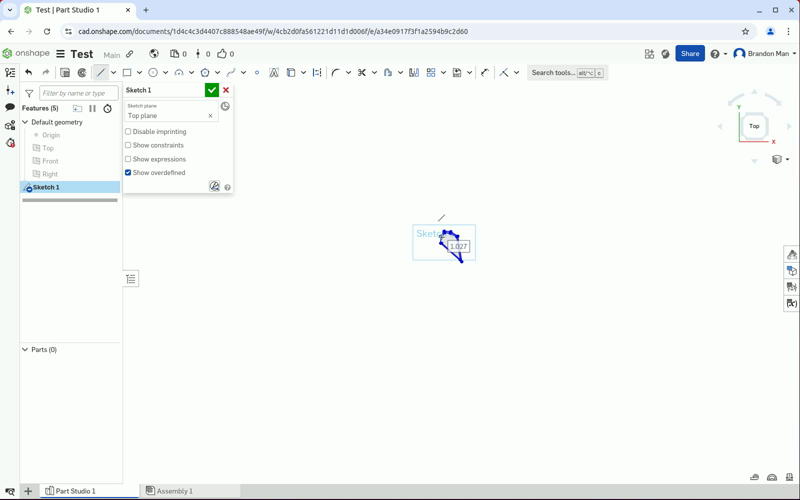
key_up(shift)
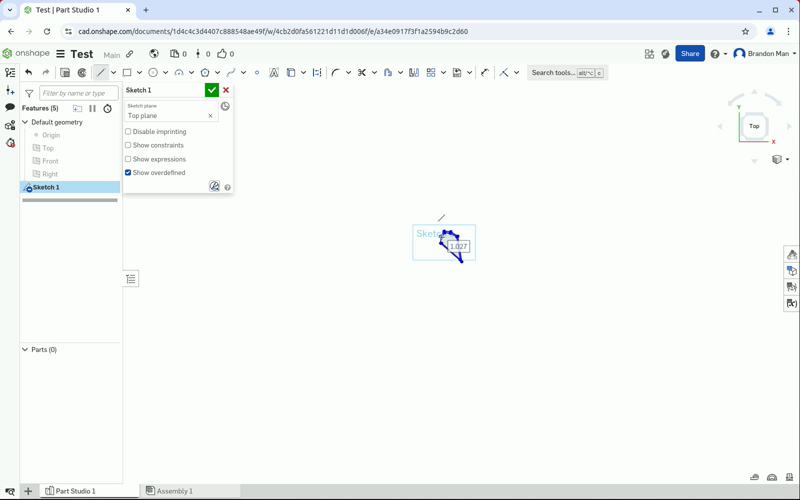
mouse_move(471, 236)
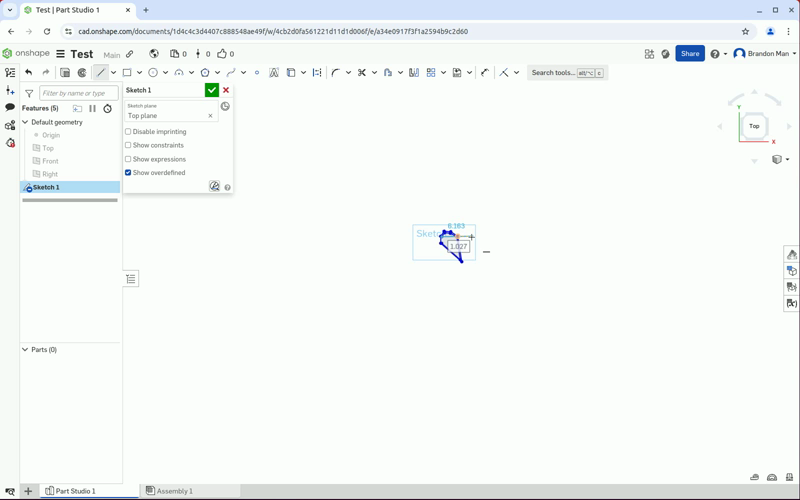
key_down(shift)
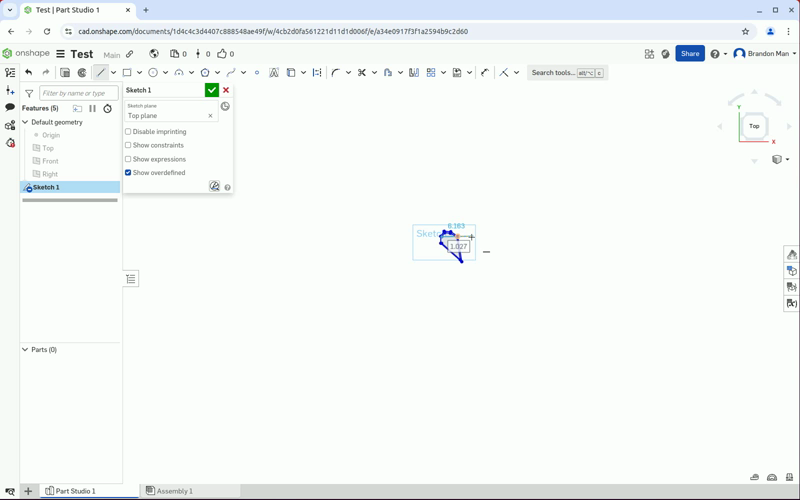
mouse_move(441, 243)
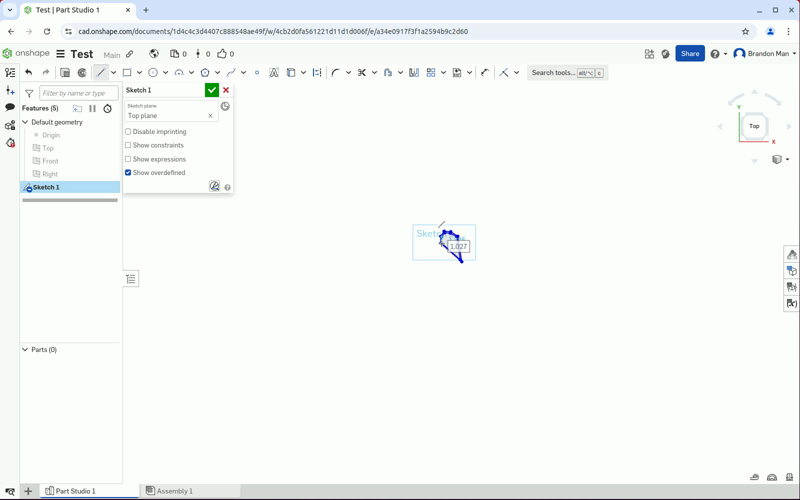
scroll(6)
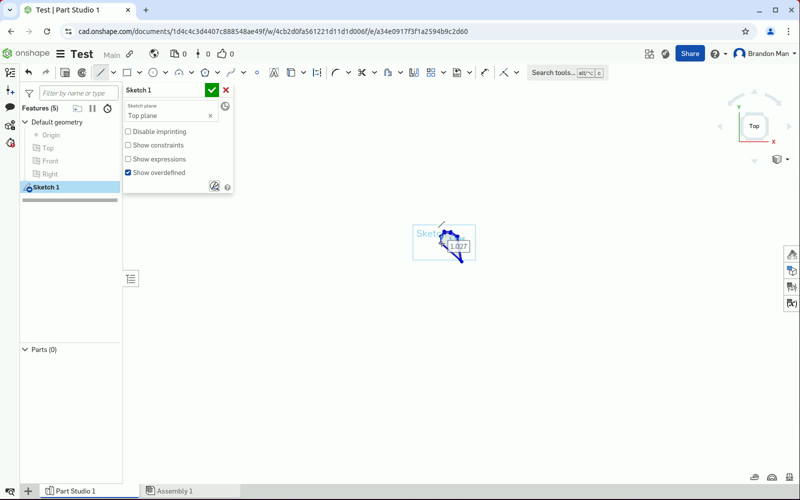
scroll(6)
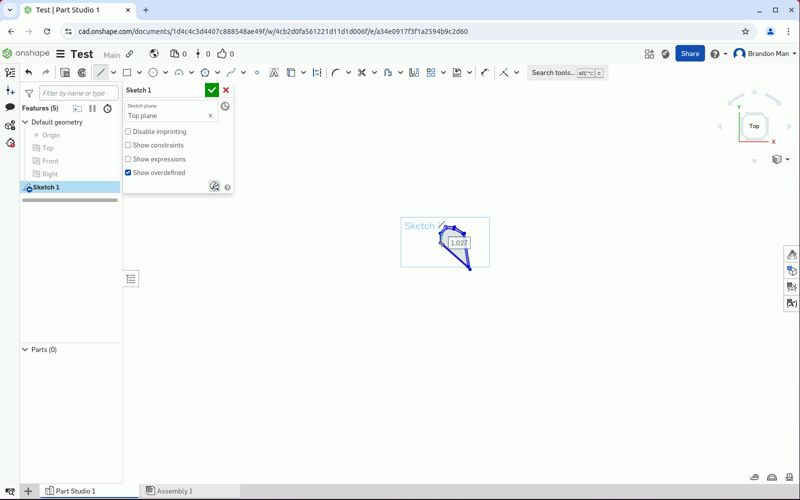
scroll(6)
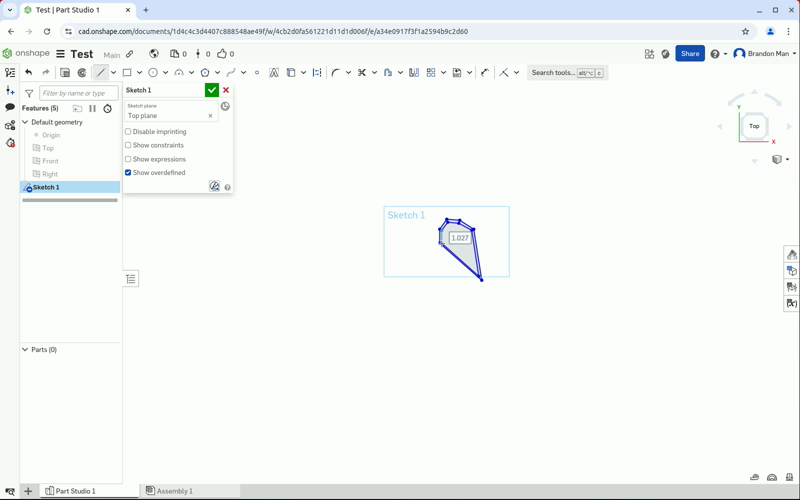
scroll(6)
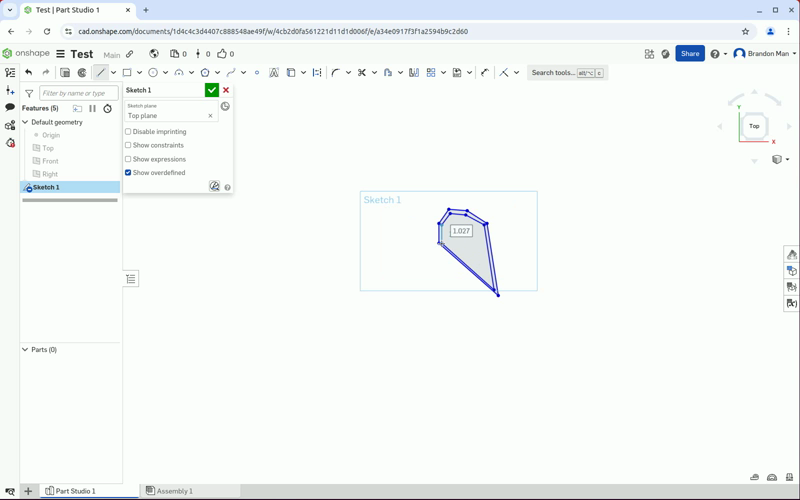
scroll(6)
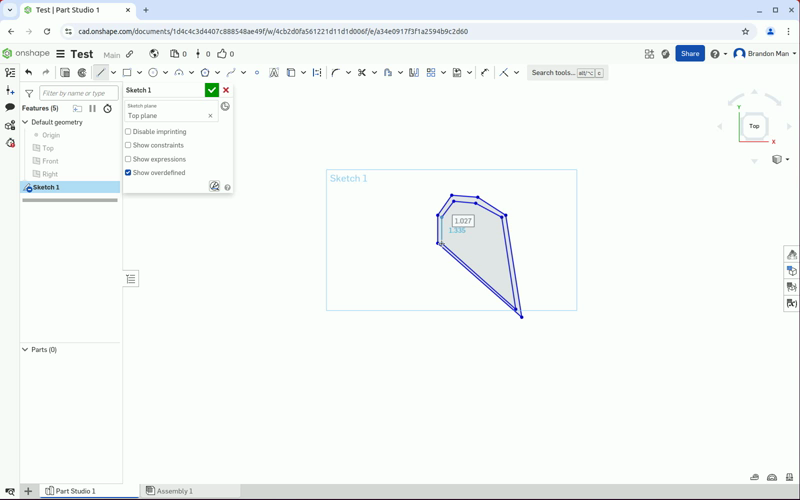
scroll(6)
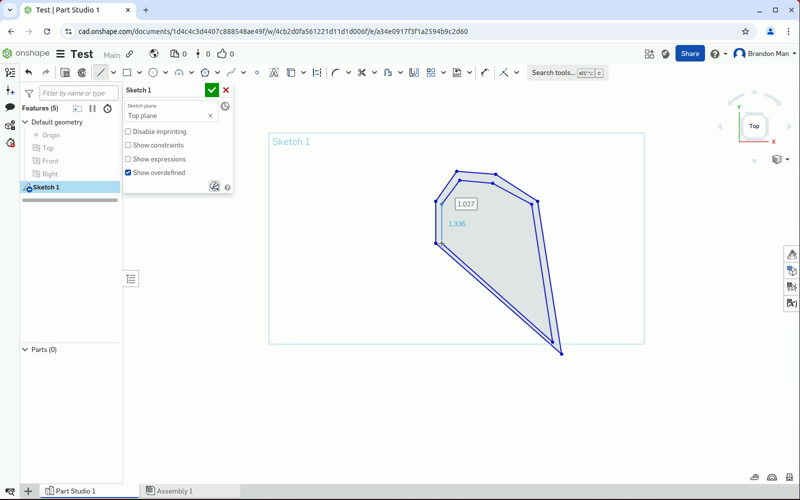
scroll(6)
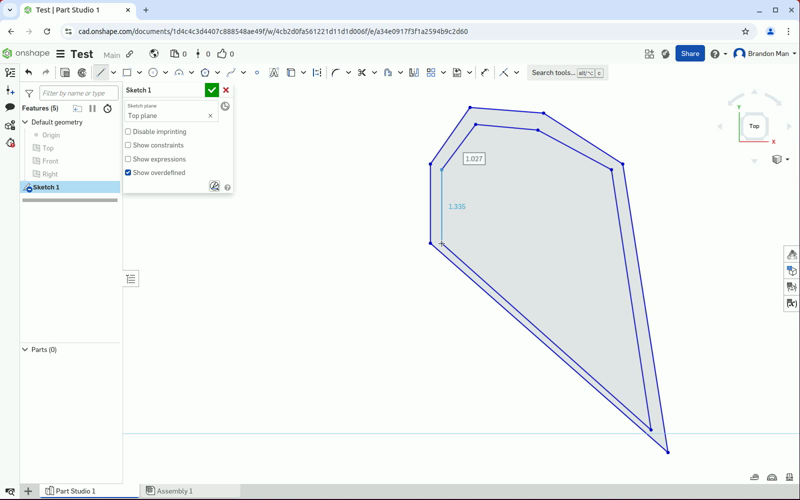
key_up(shift)
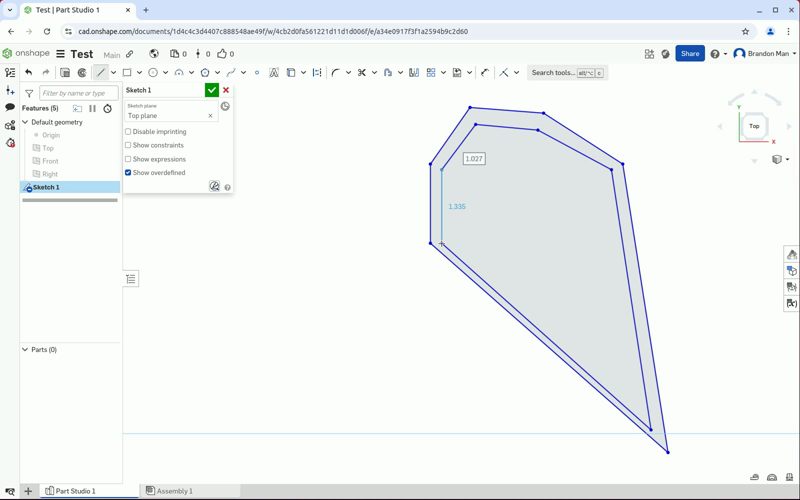
click(441, 243)
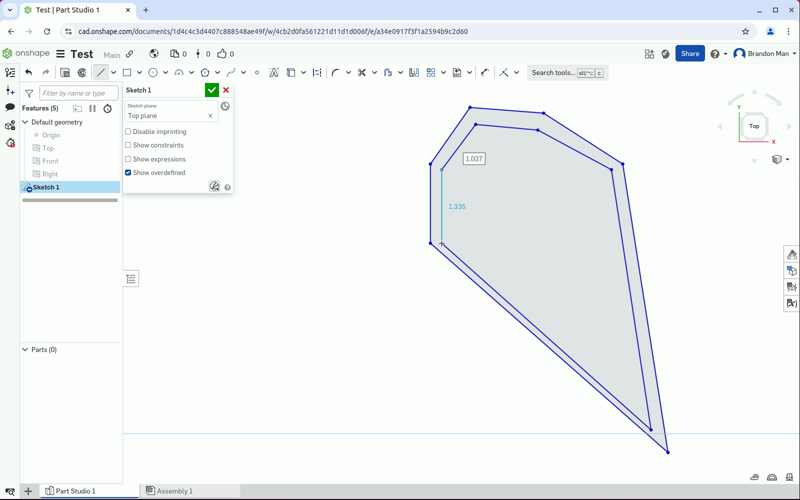
scroll(-6)
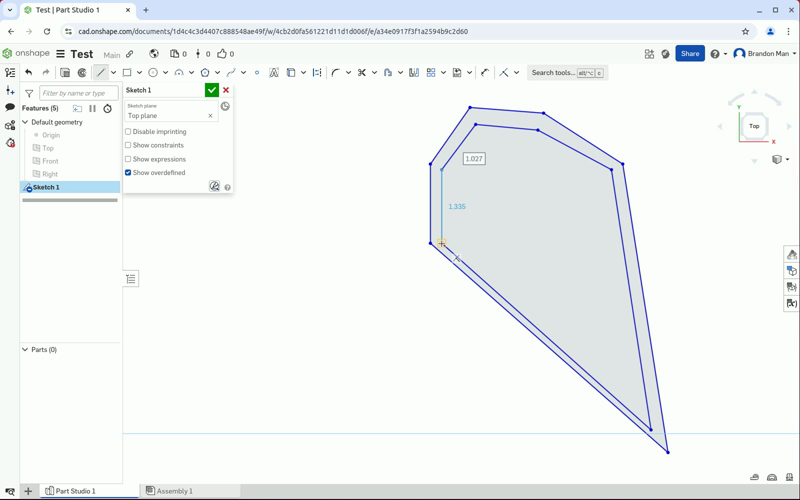
scroll(-6)
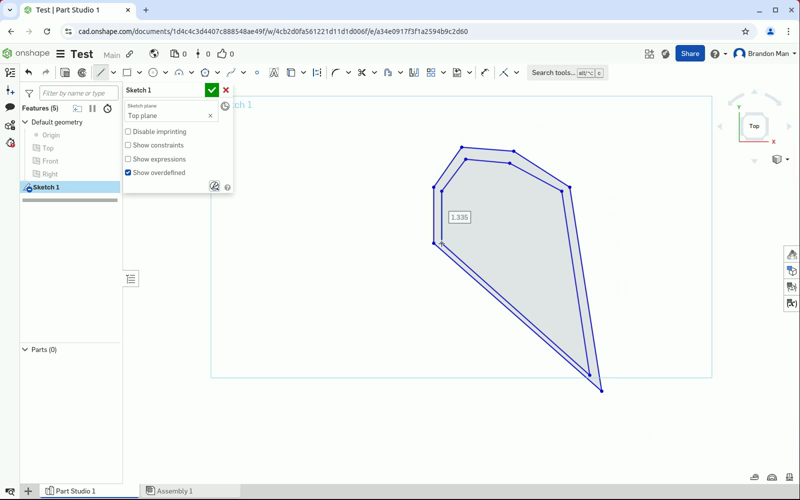
scroll(-6)
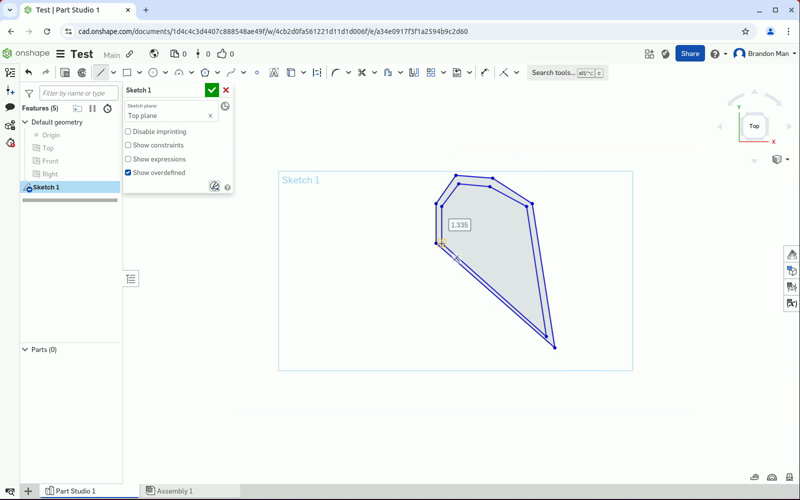
scroll(-6)
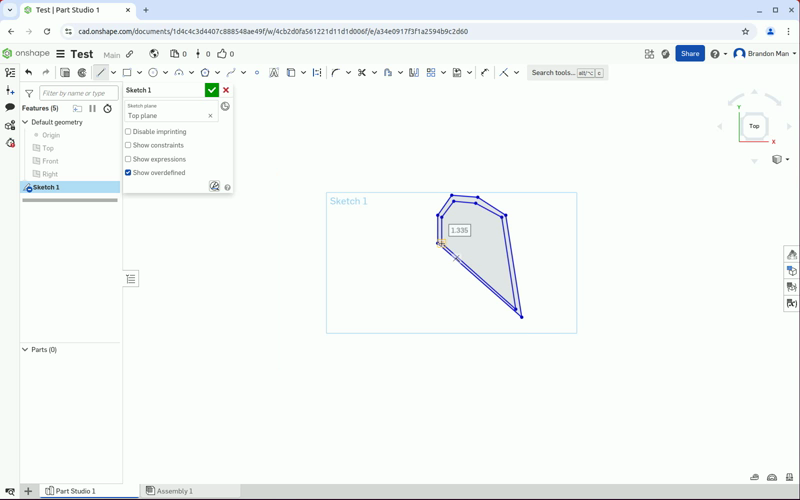
scroll(-6)
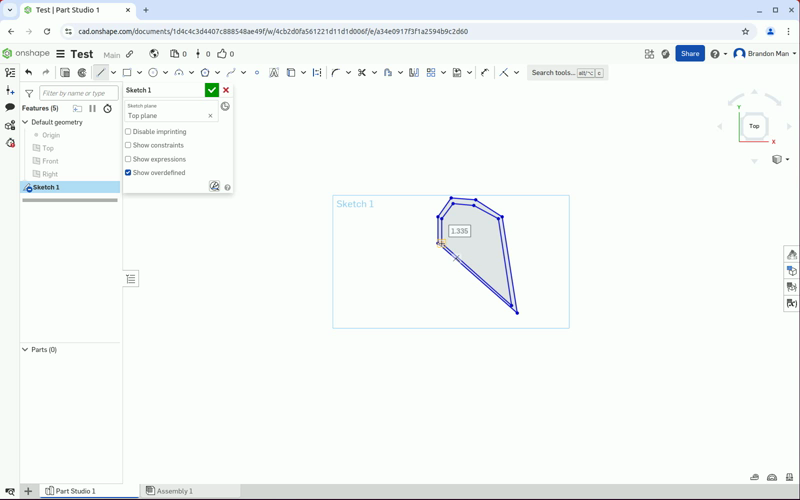
scroll(-6)
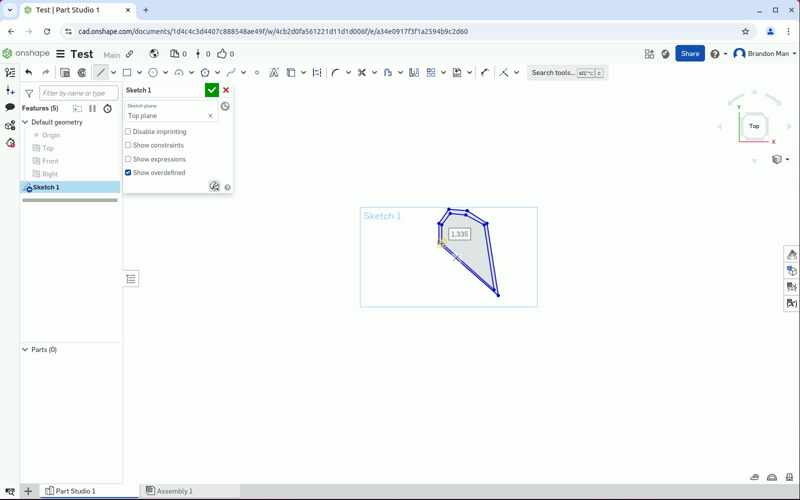
scroll(-6)
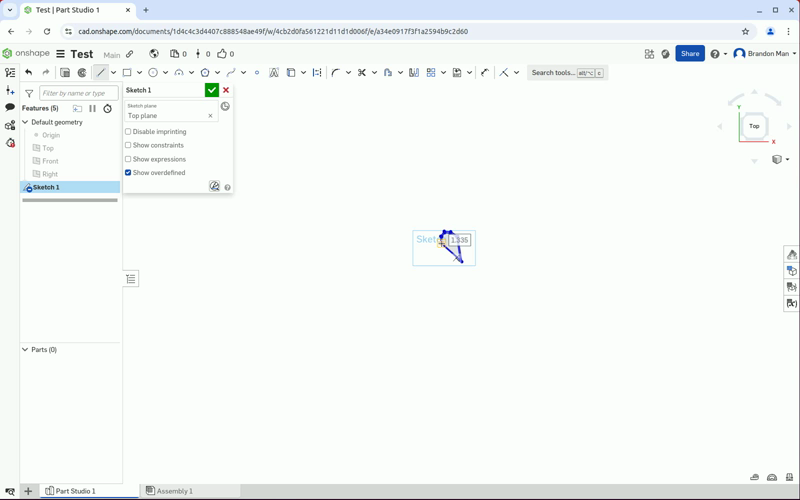
key(esc)
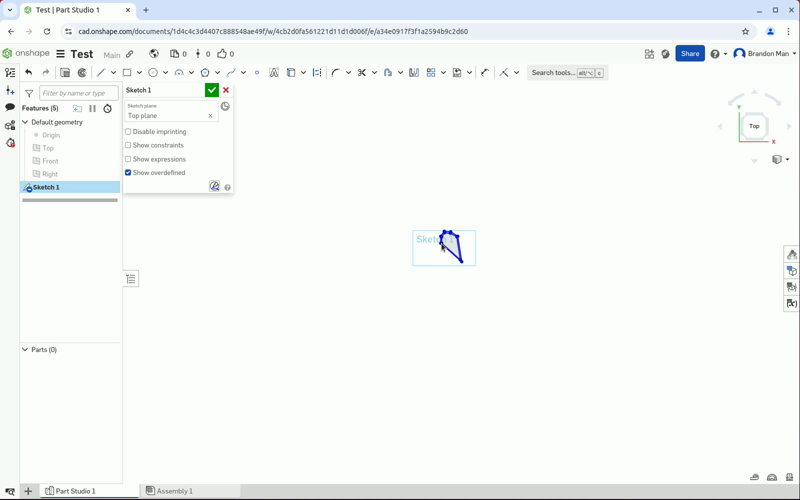
mouse_move(450, 232)
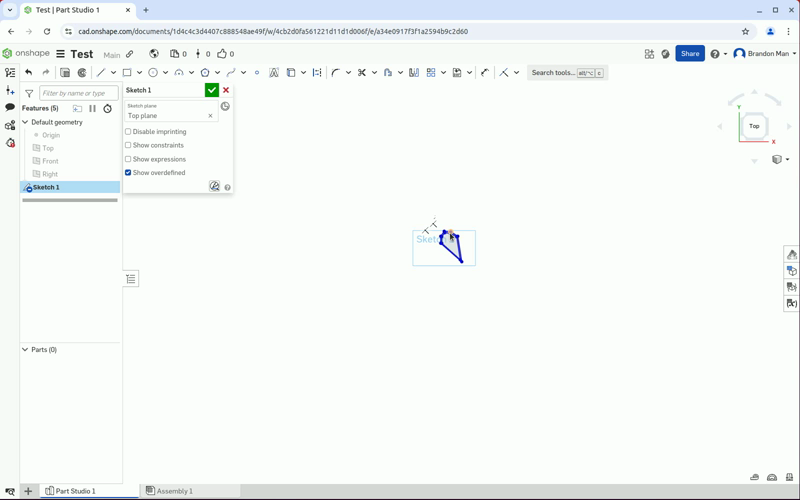
scroll(6)
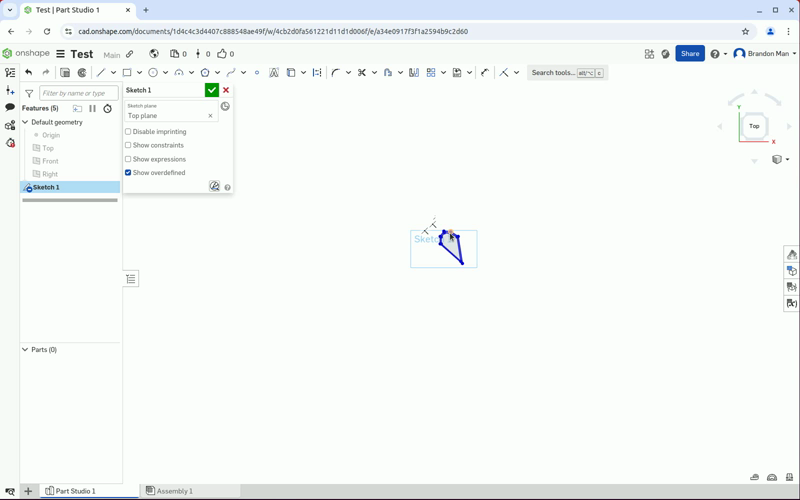
scroll(6)
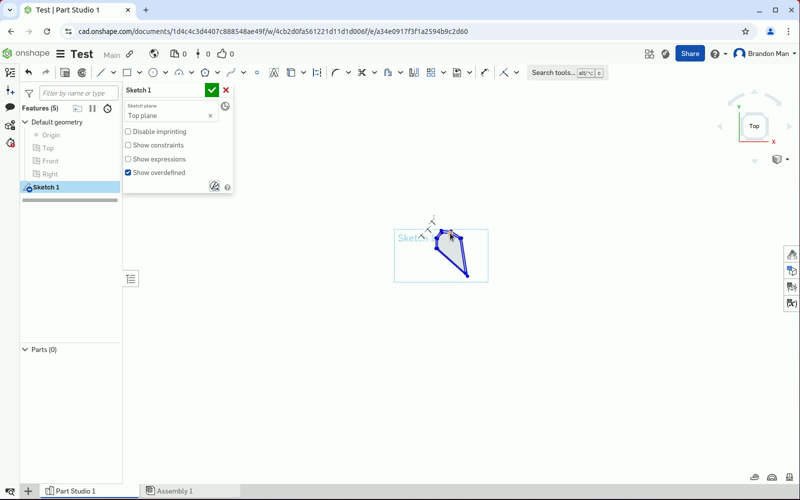
scroll(6)
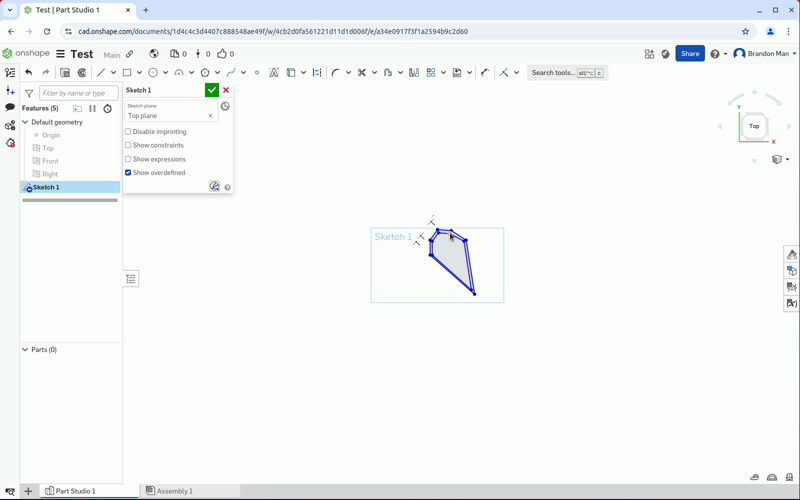
scroll(6)
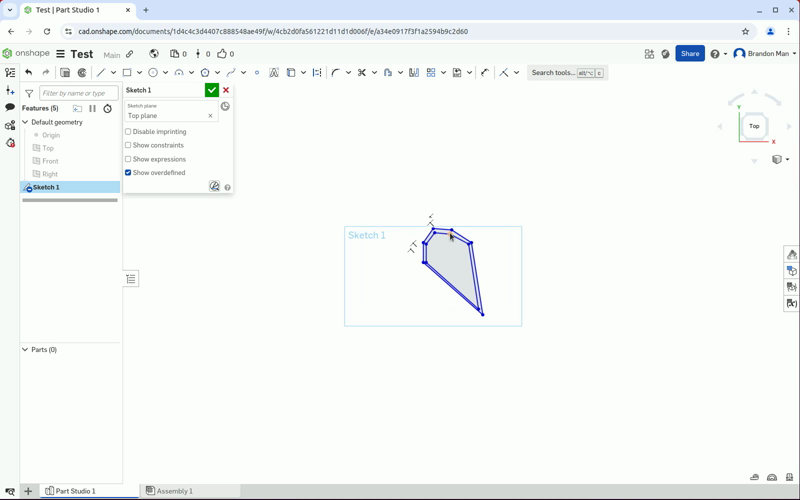
scroll(6)
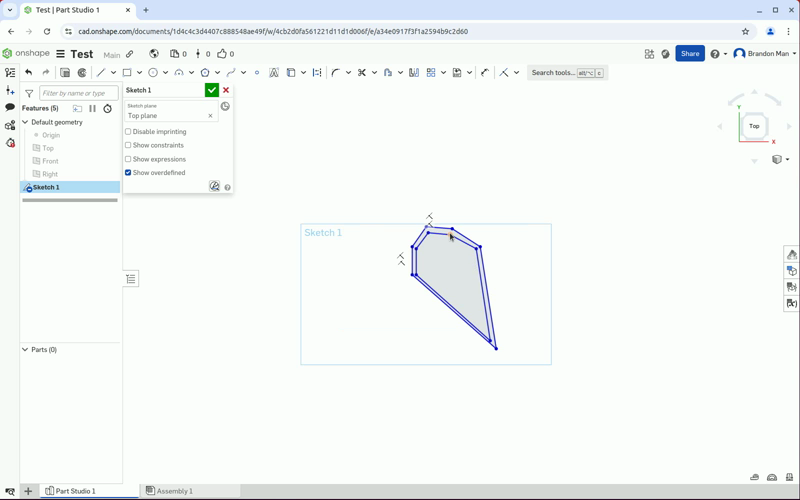
scroll(6)
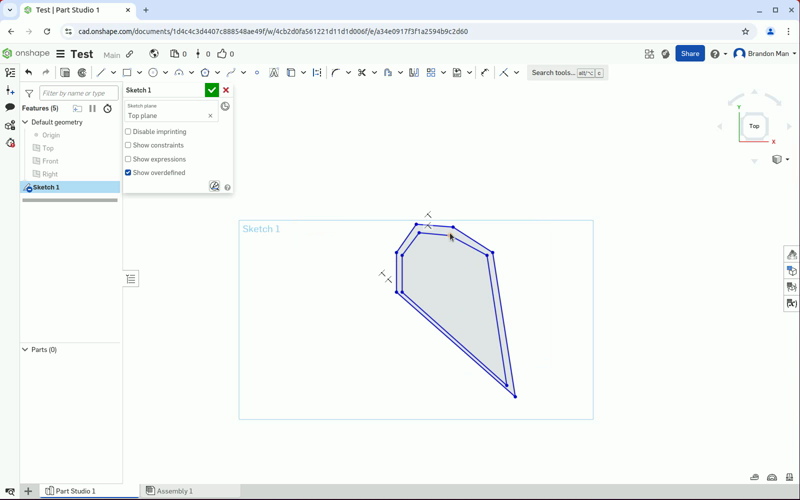
scroll(6)
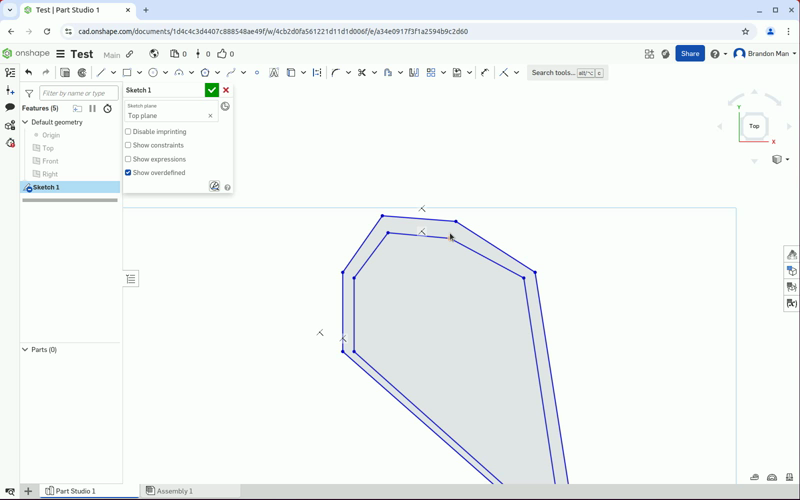
click(450, 232)
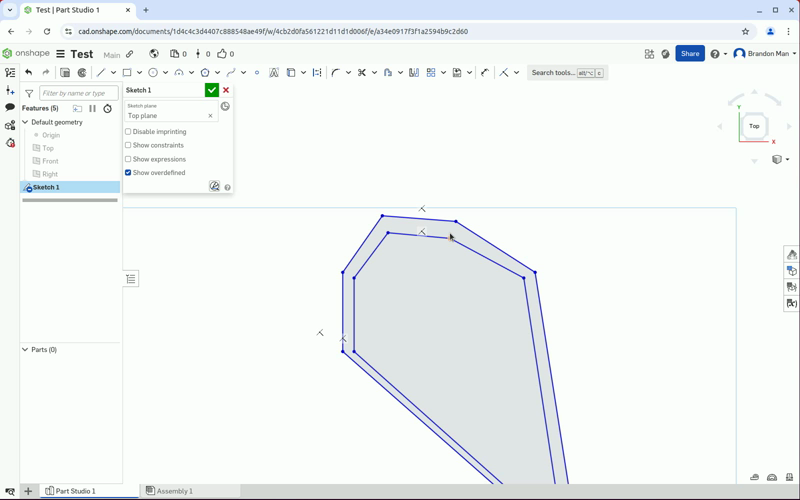
scroll(-6)
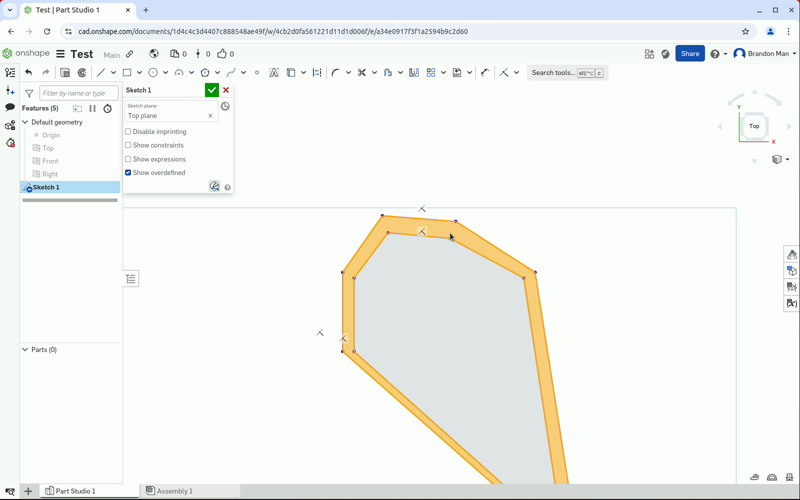
scroll(-6)
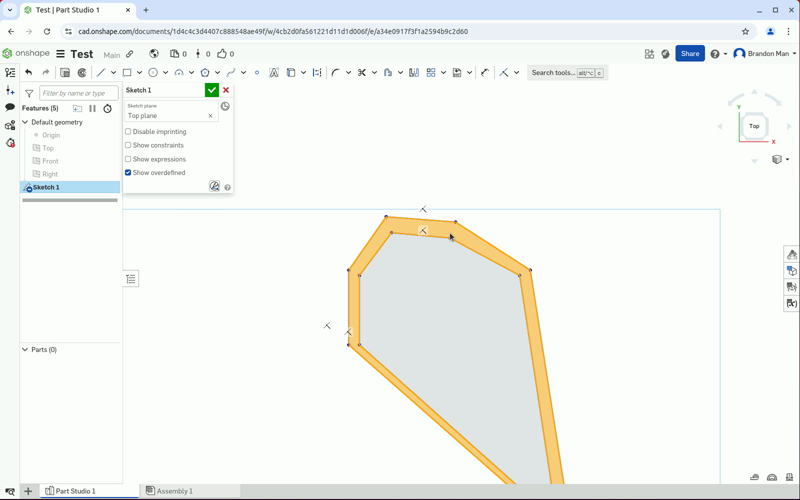
scroll(-6)
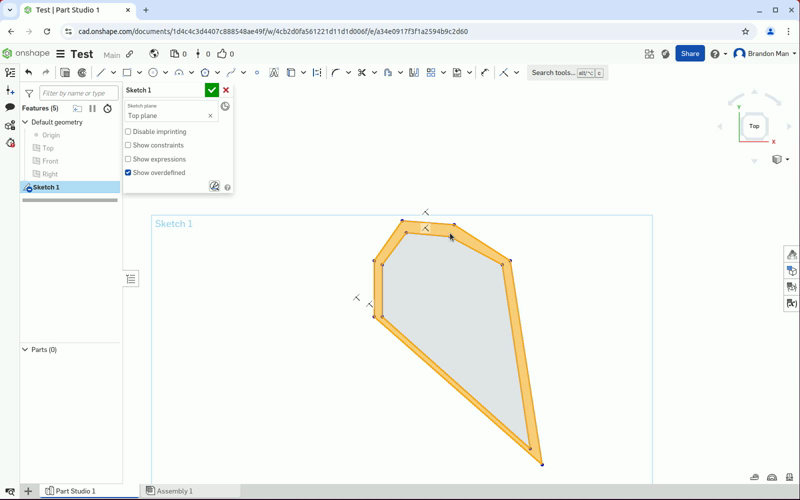
scroll(-6)
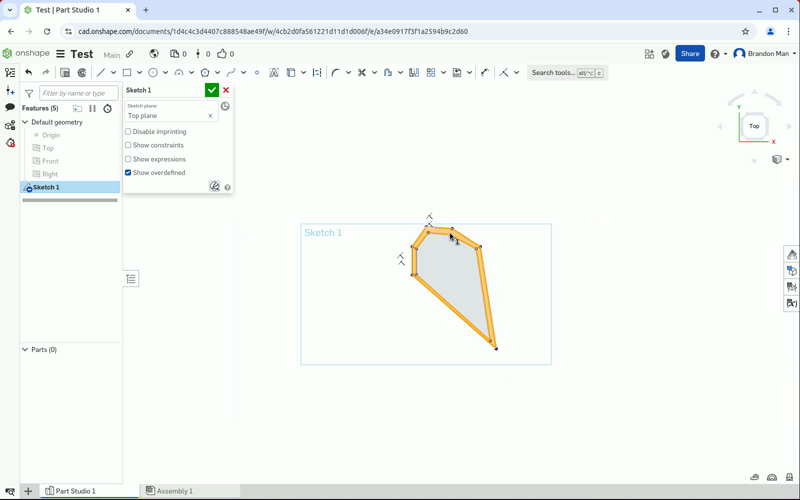
scroll(-6)
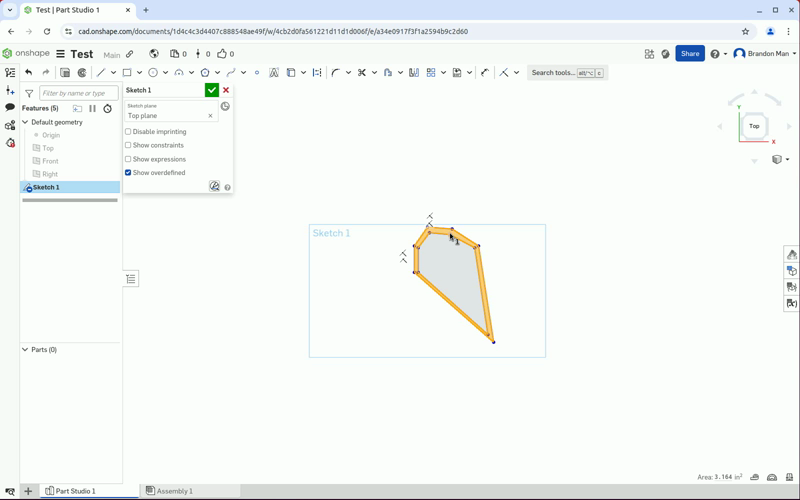
scroll(-6)
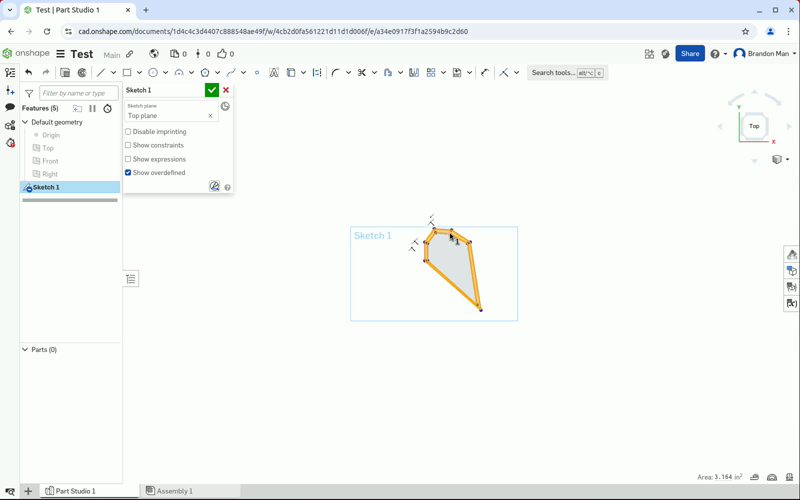
scroll(-6)
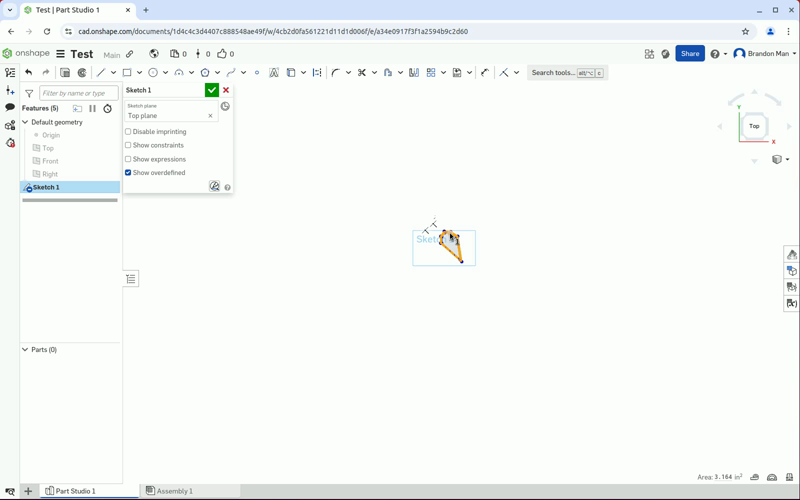
mouse_move(73, 352)
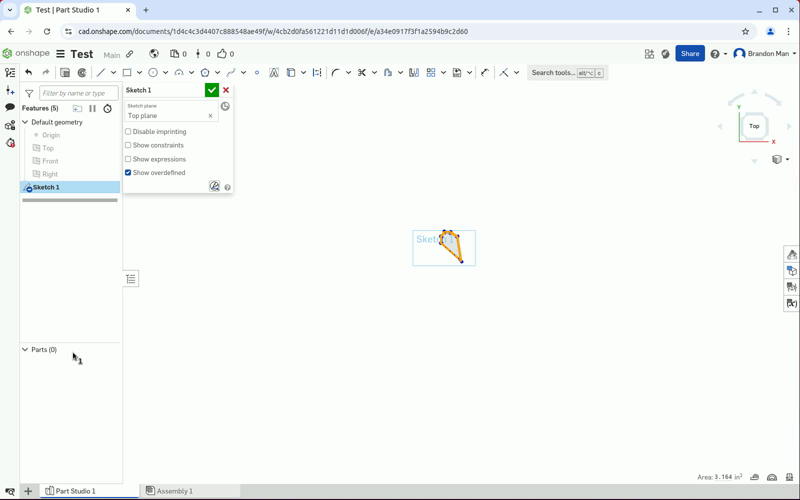
key(shift+y)
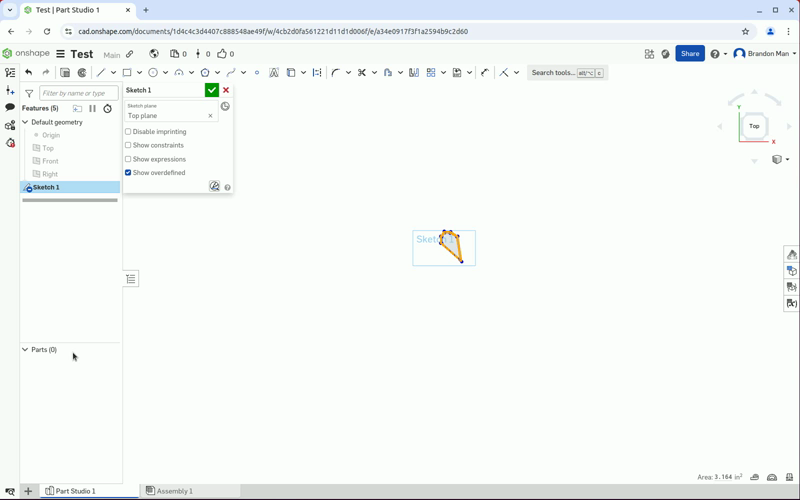
key(shift+e)
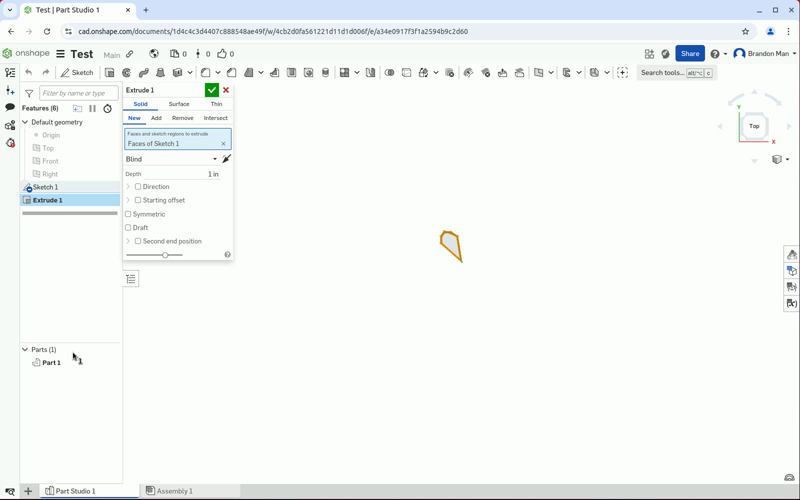
mouse_move(143, 106)
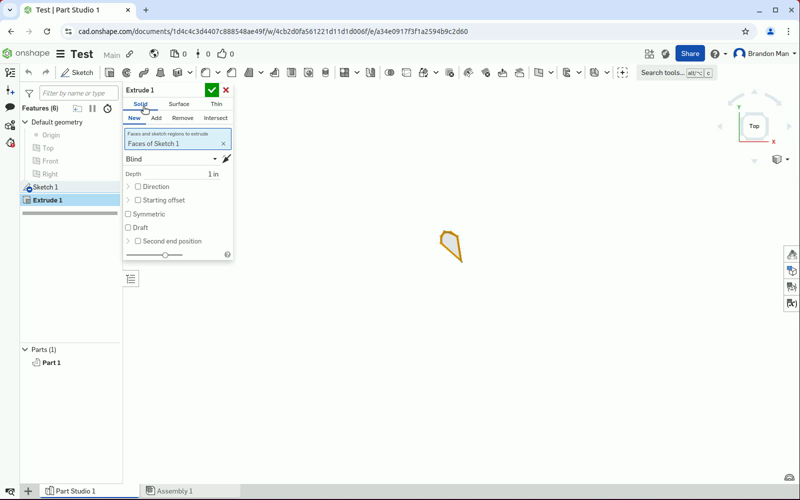
click(143, 106)
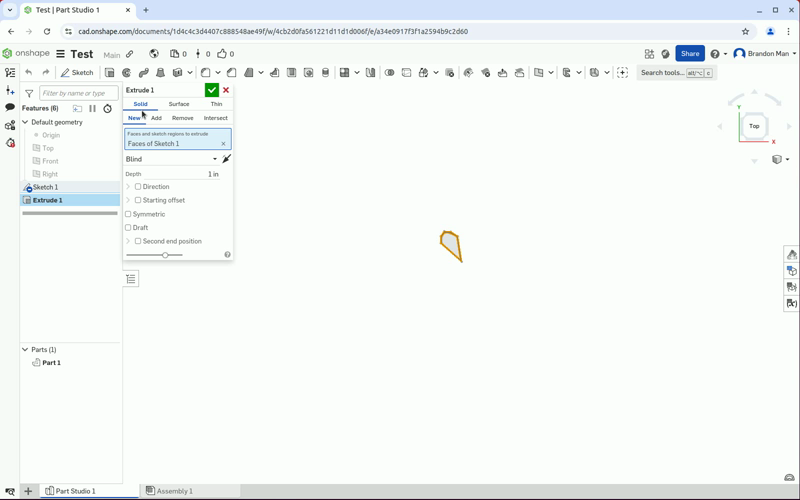
mouse_move(137, 120)
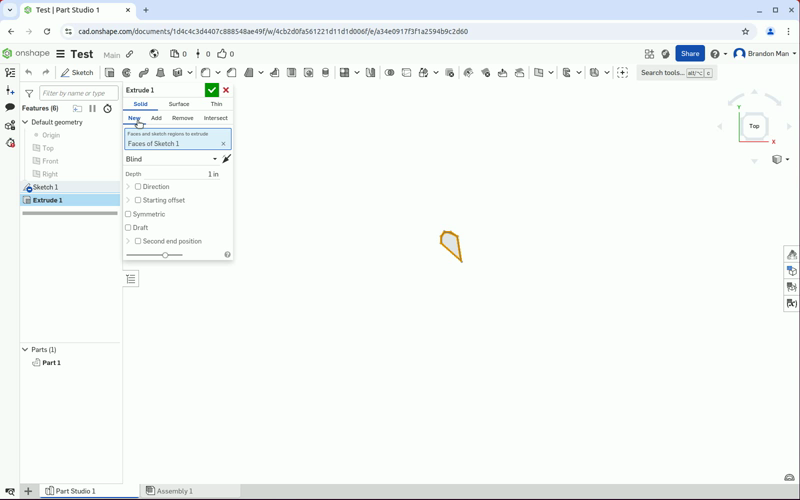
click(137, 120)
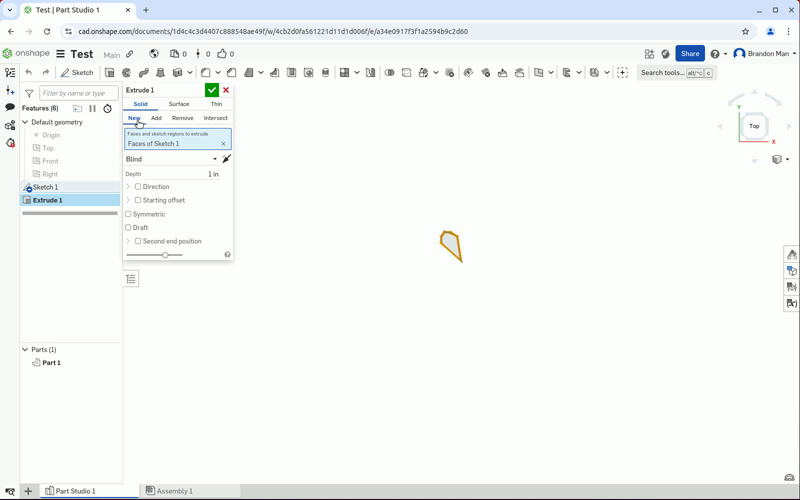
key(tab, 4)
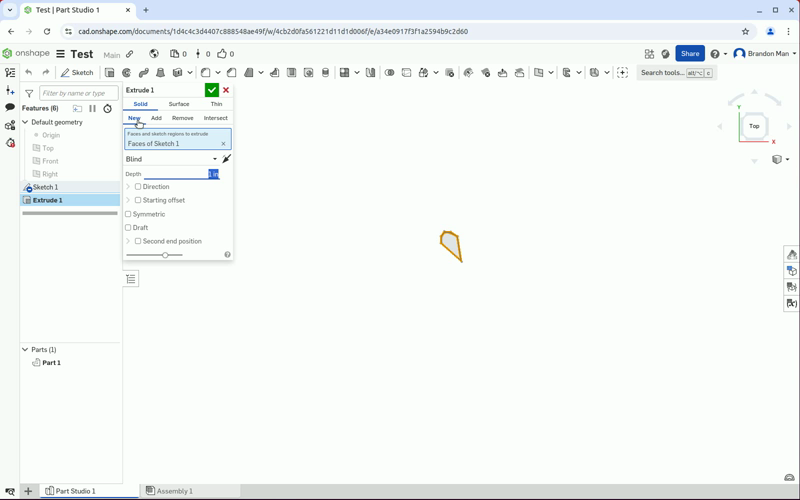
text(-1.204)
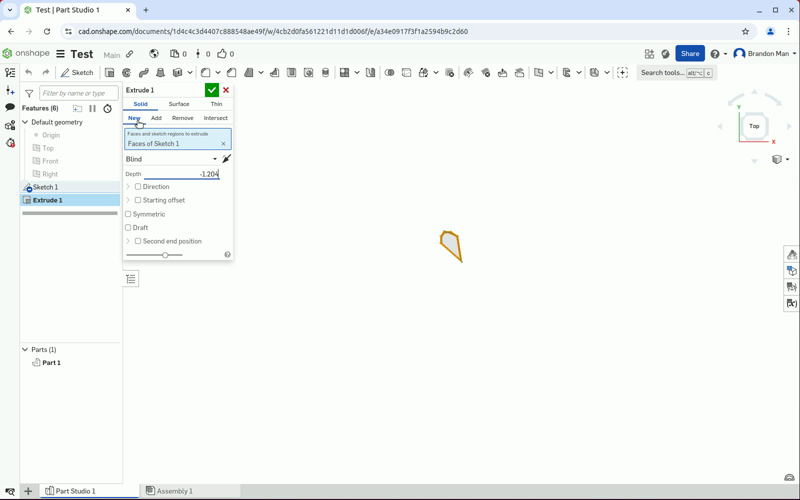
key(enter)
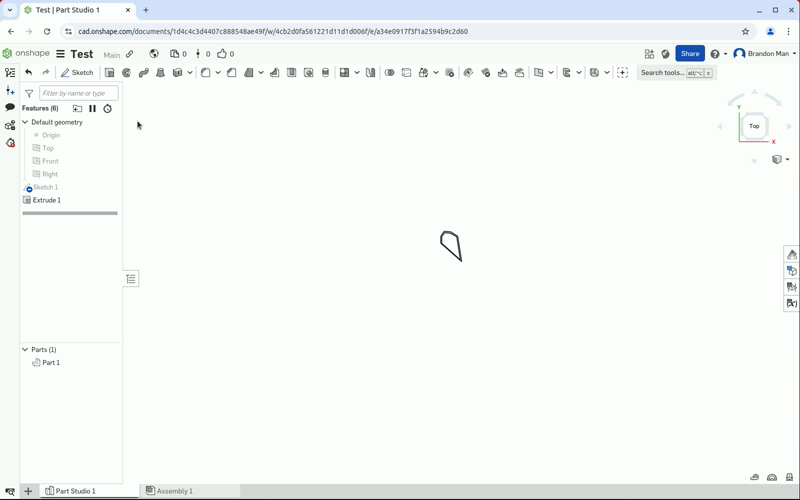
key(shift+h)
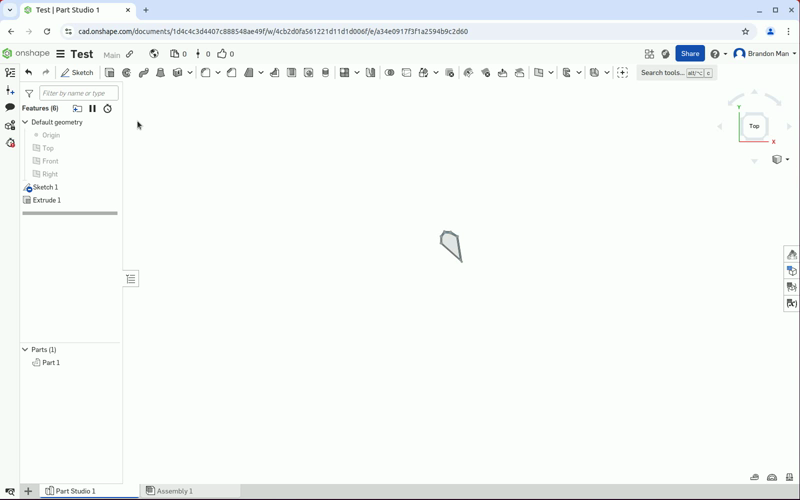
key(shift+h)
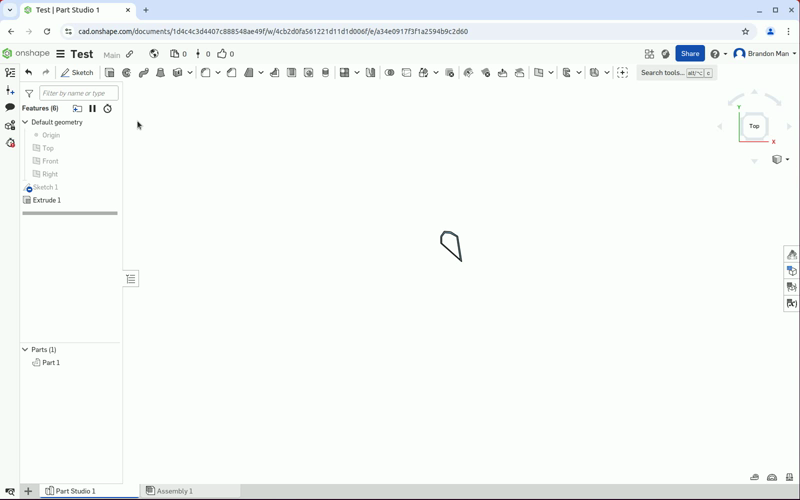
mouse_move(73, 189)
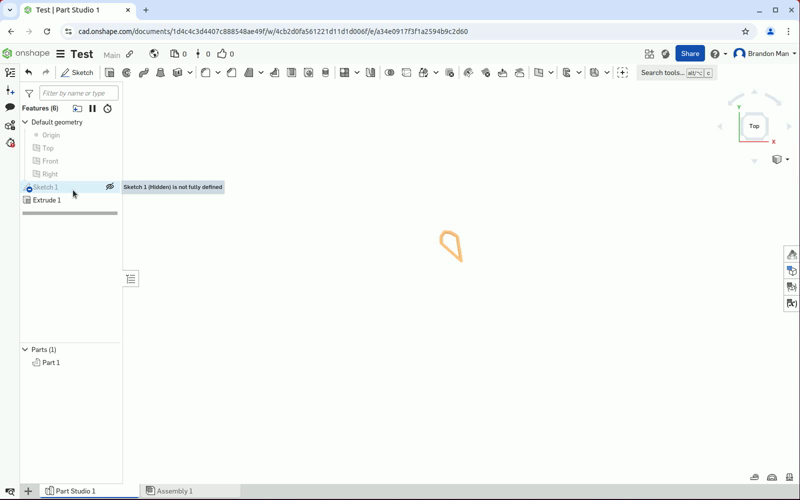
click(73, 189)
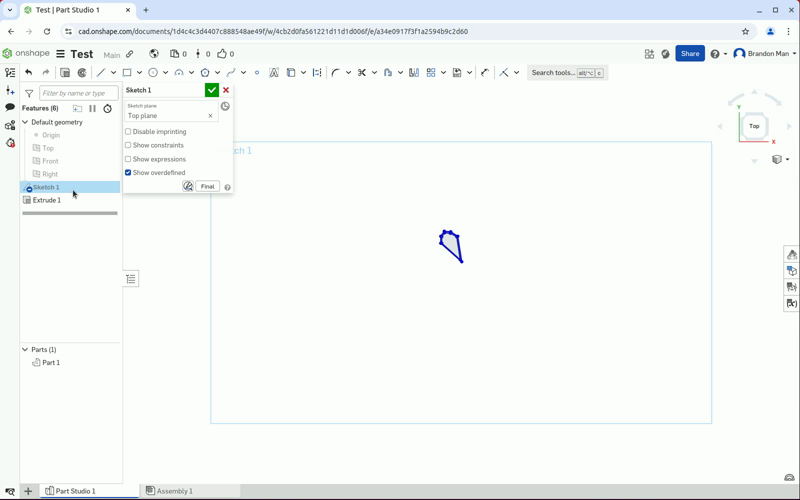
mouse_move(229, 92)
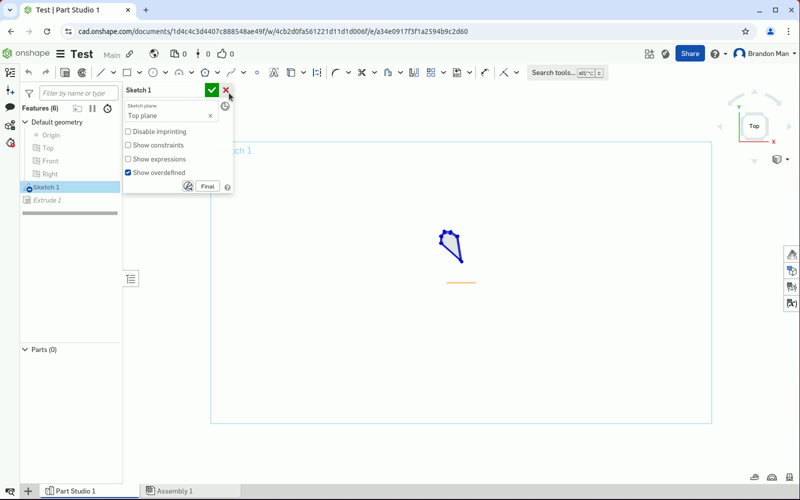
click(229, 92)
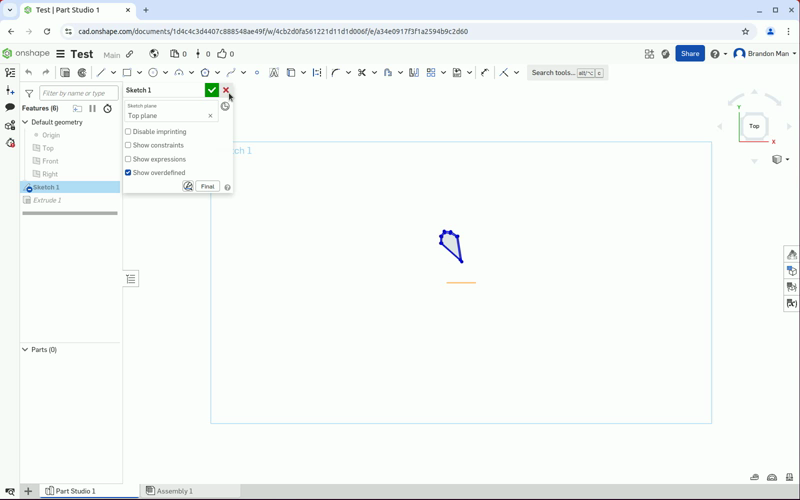
key(shift+s)
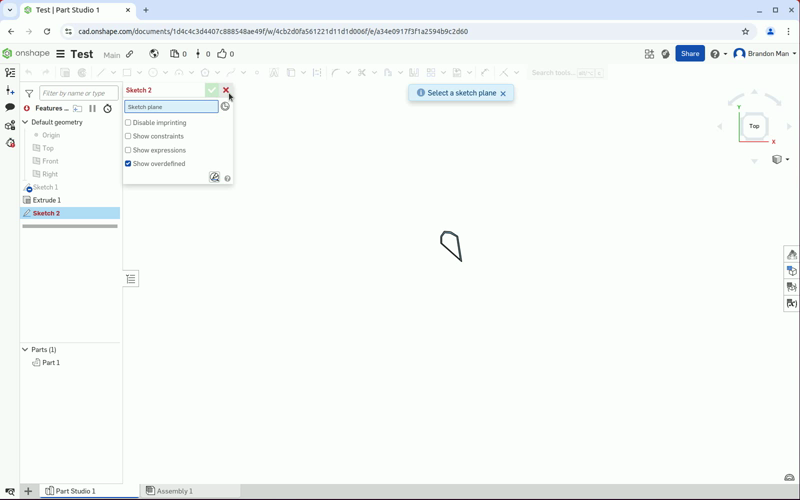
mouse_move(73, 150)
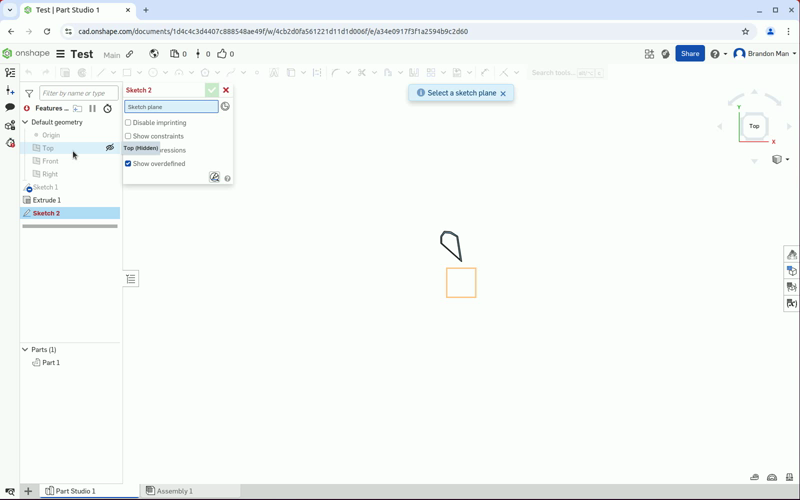
click(73, 150)
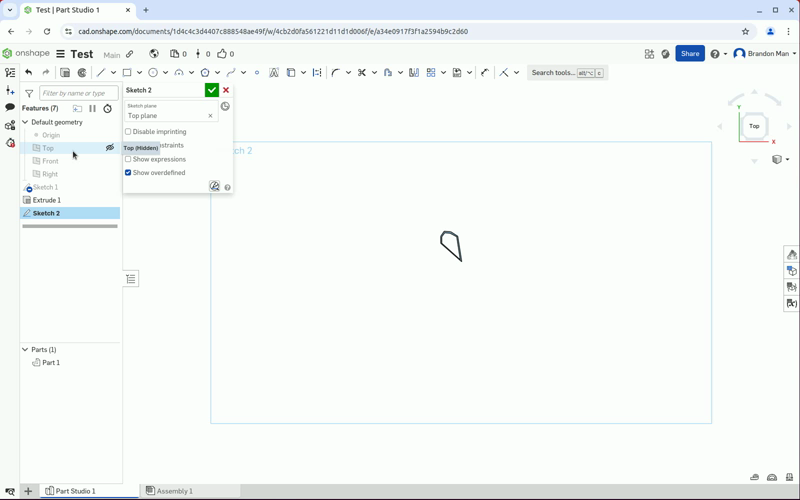
mouse_move(73, 352)
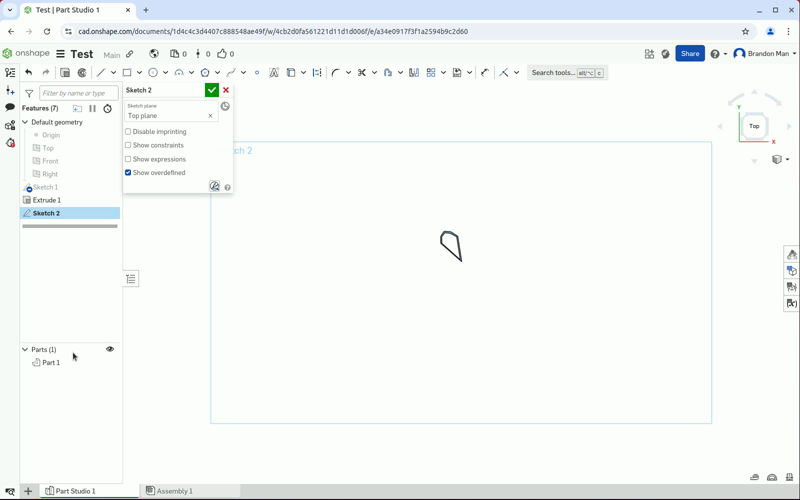
key(y)
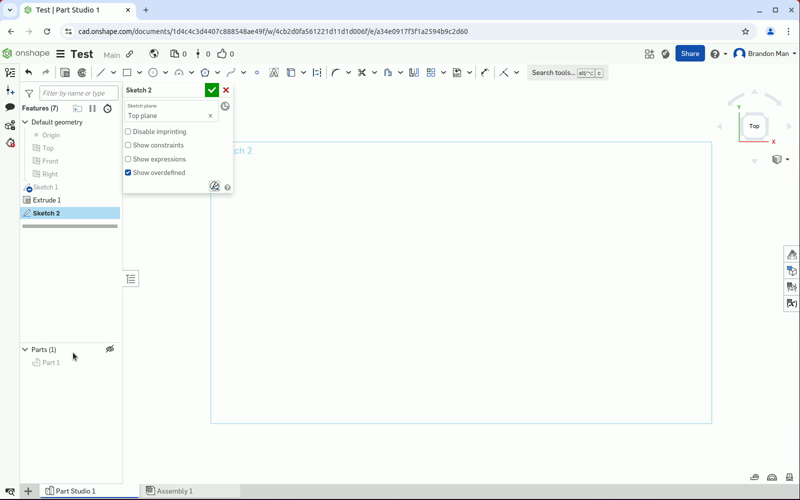
key(l)
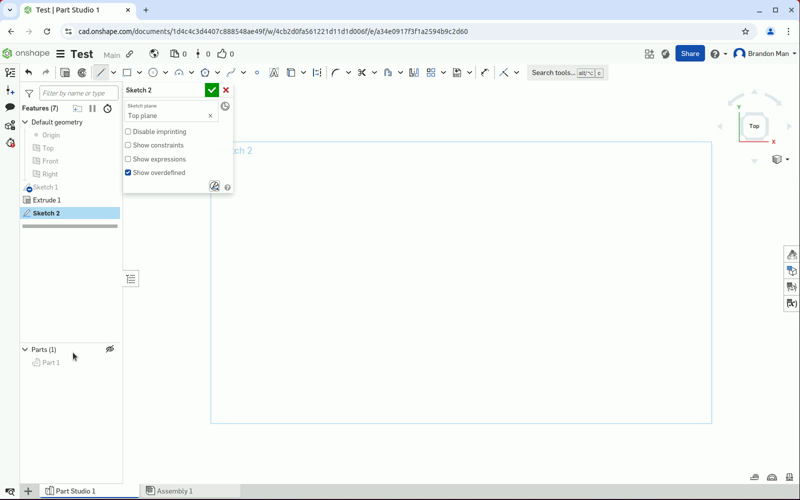
key_down(shift)
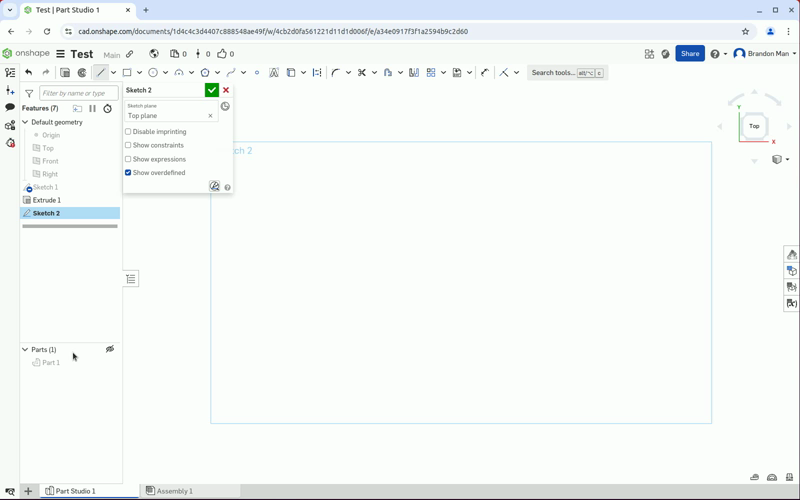
mouse_move(514, 190)
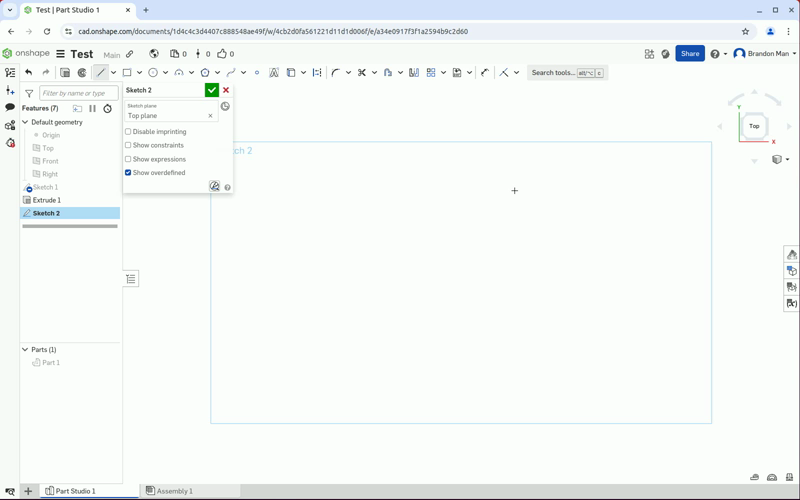
click(514, 190)
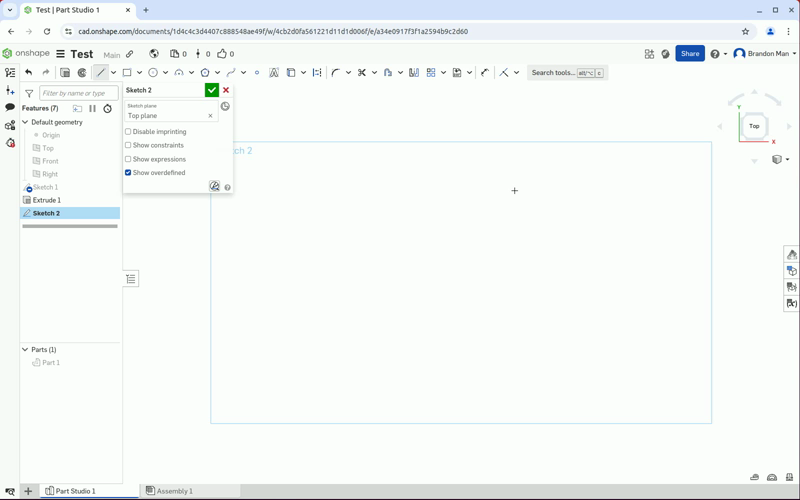
key_up(shift)
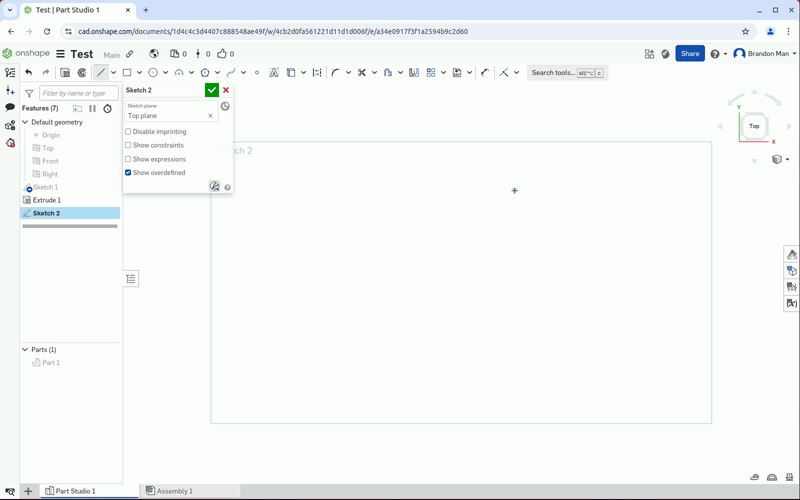
key_down(shift)
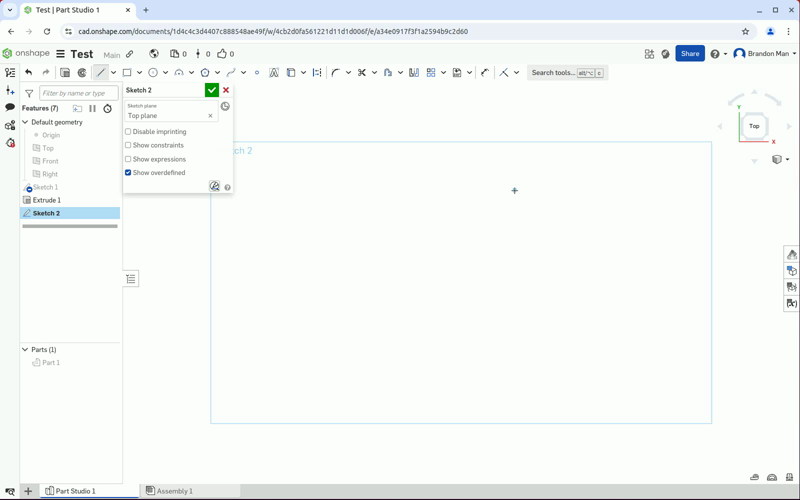
mouse_move(544, 190)
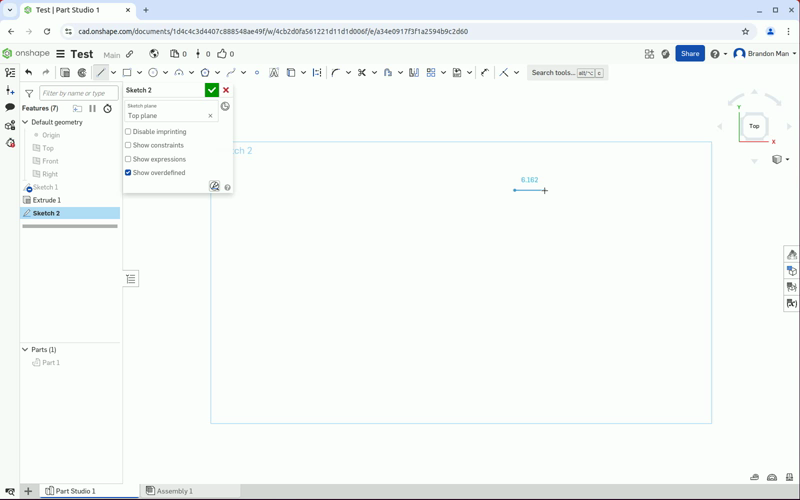
mouse_move(543, 212)
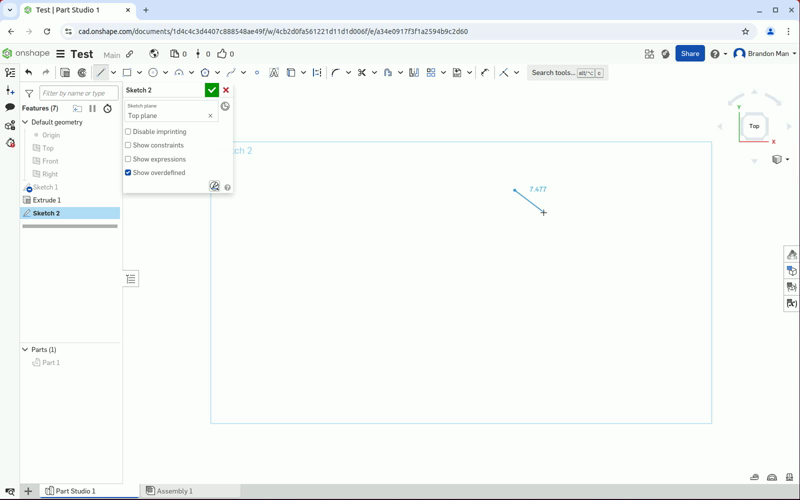
click(543, 212)
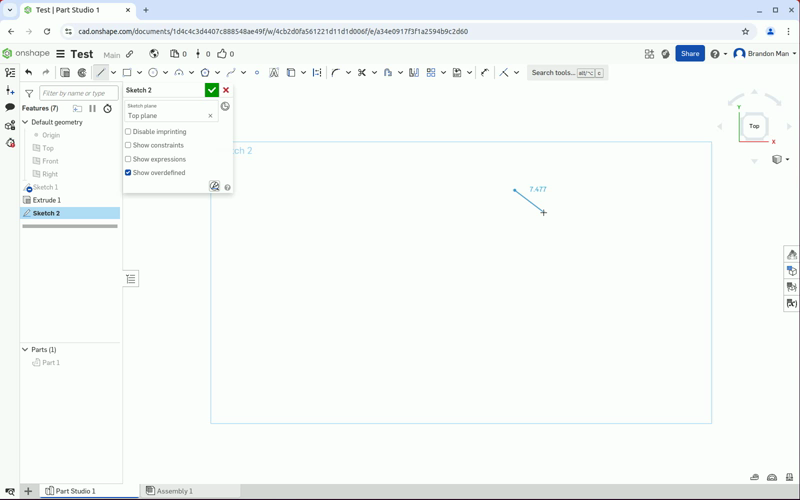
key_up(shift)
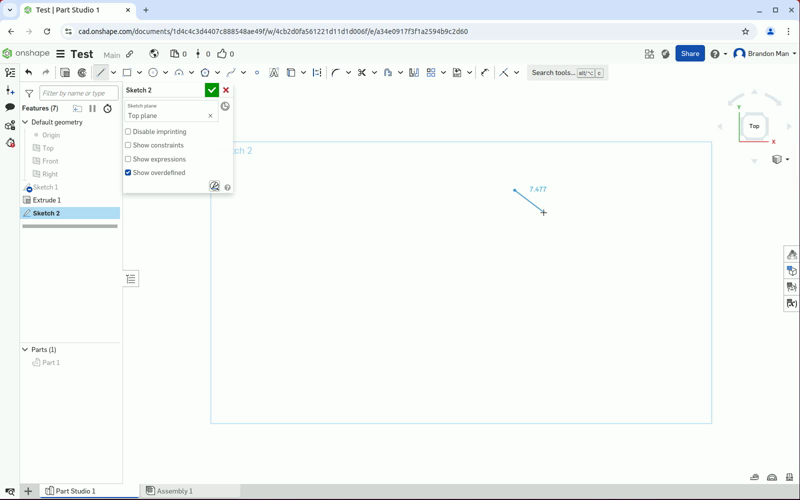
key_down(shift)
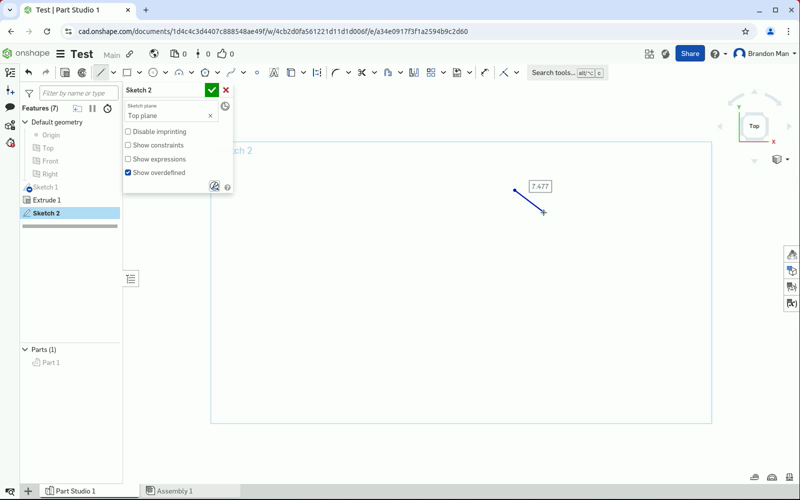
mouse_move(573, 212)
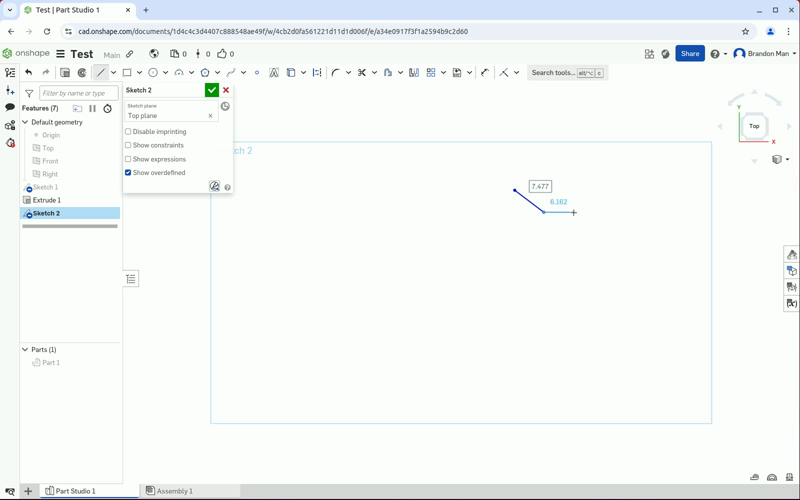
mouse_move(541, 180)
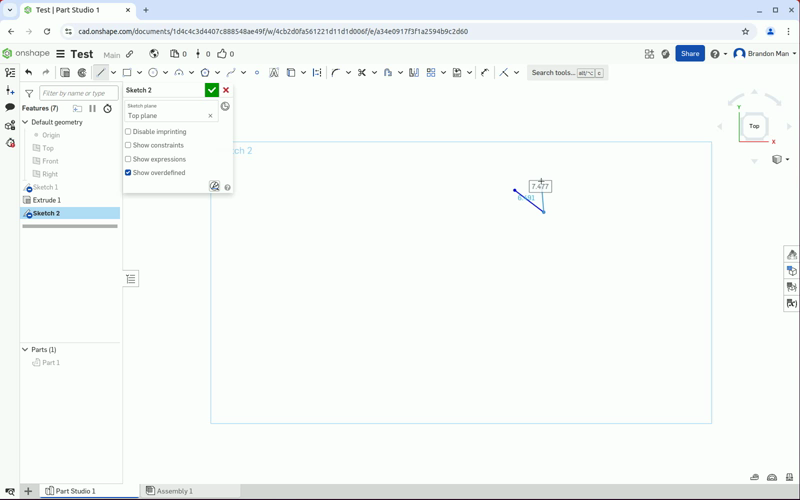
click(541, 180)
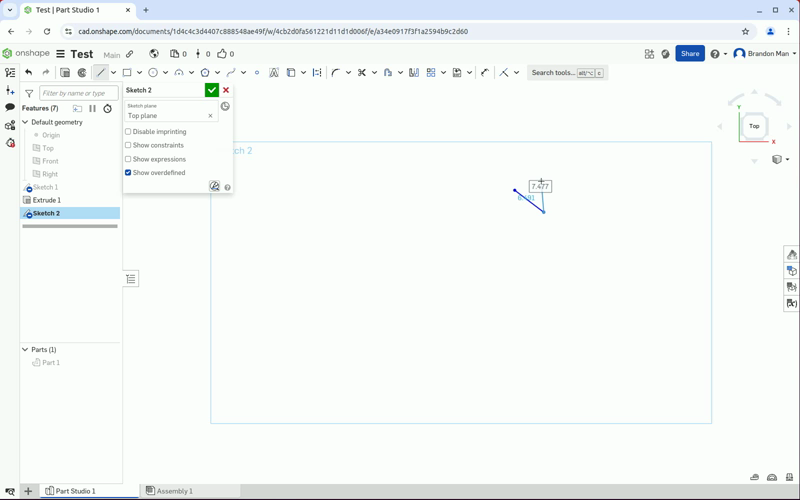
key_up(shift)
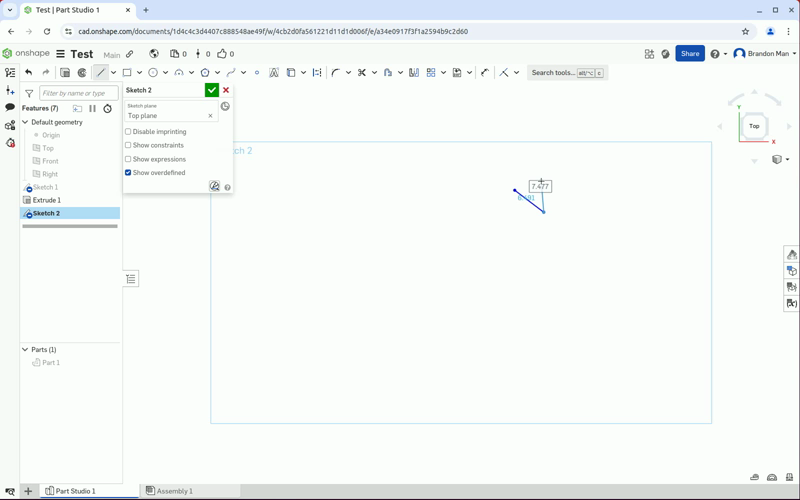
key_down(shift)
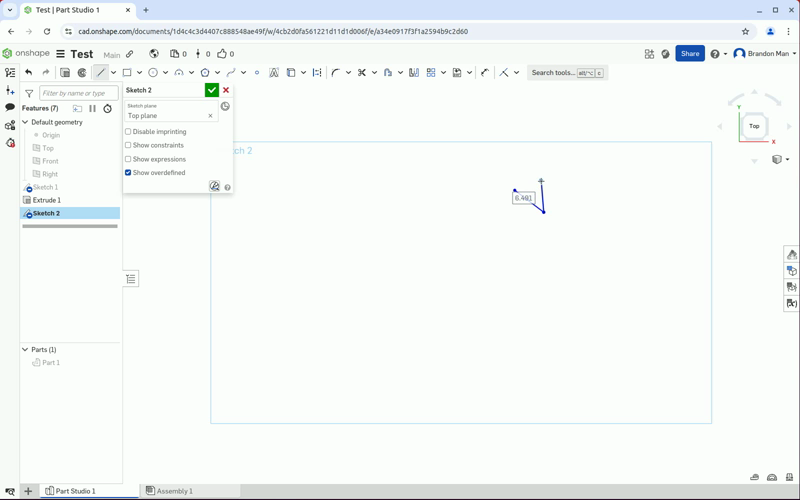
mouse_move(571, 180)
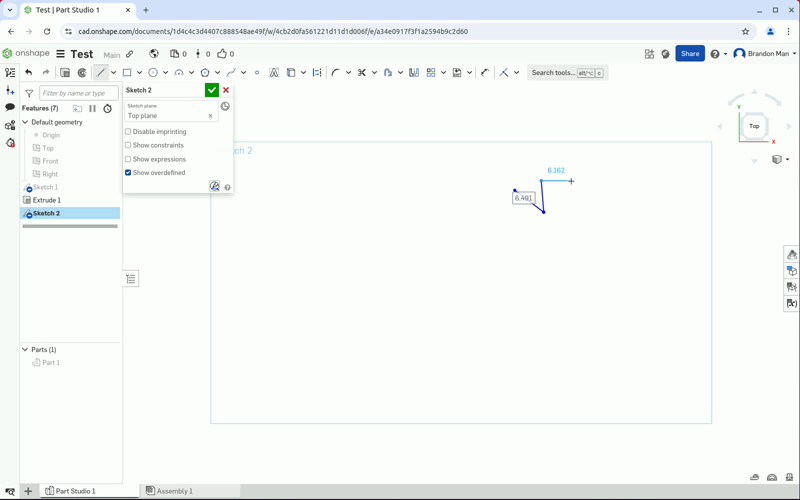
mouse_move(530, 171)
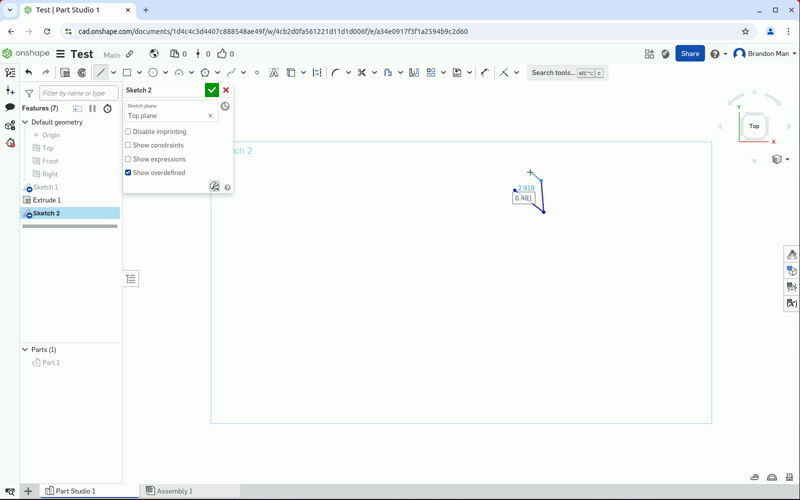
click(530, 171)
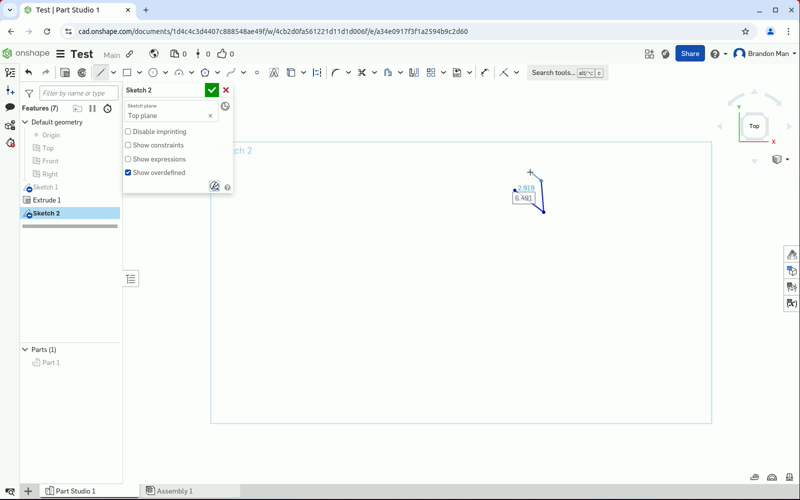
key_up(shift)
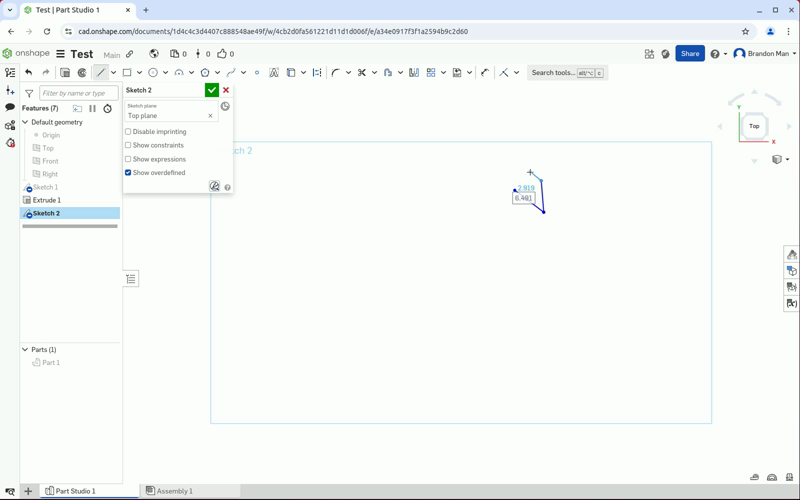
key_down(shift)
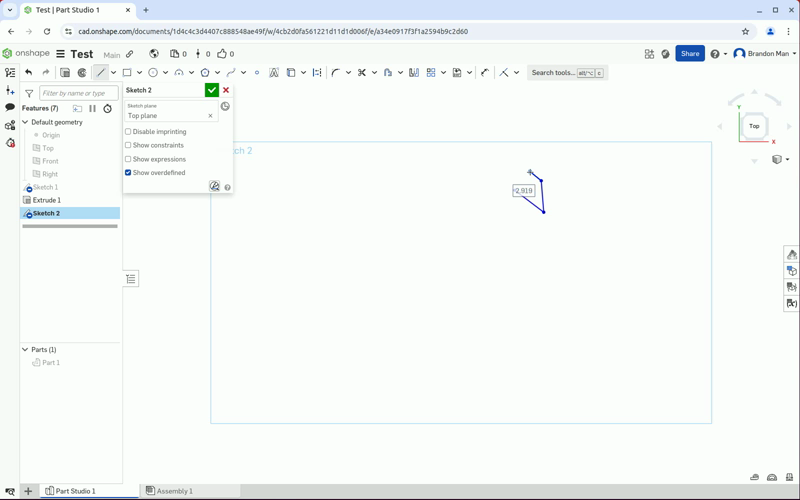
mouse_move(560, 171)
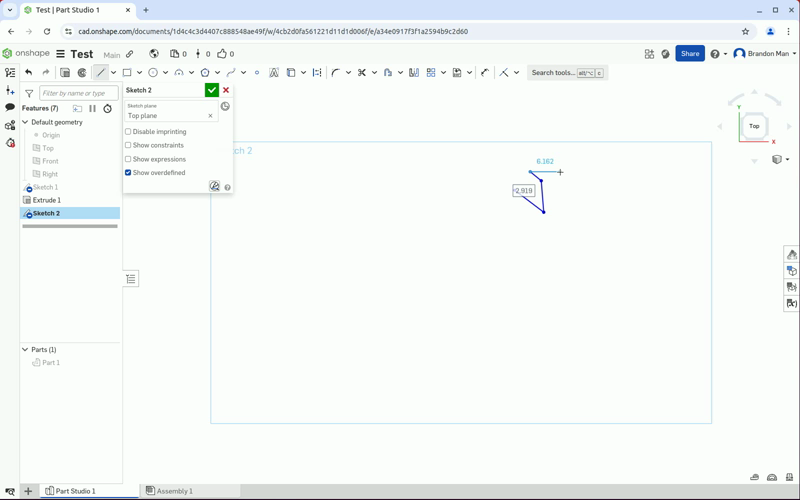
mouse_move(518, 169)
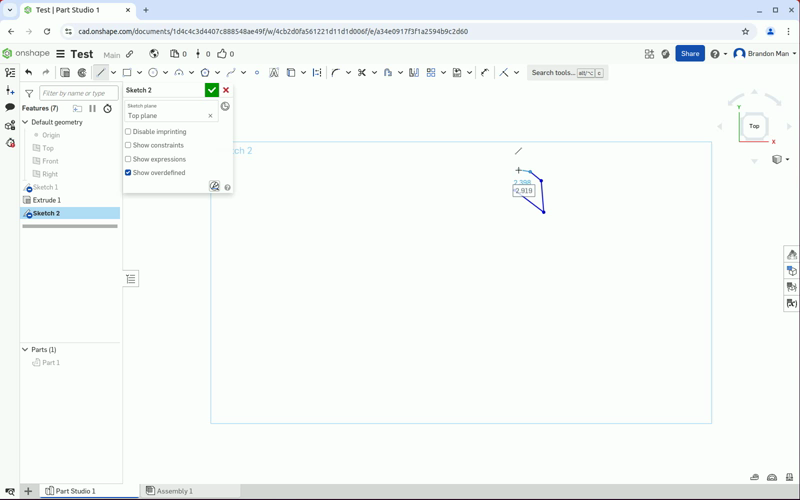
click(518, 169)
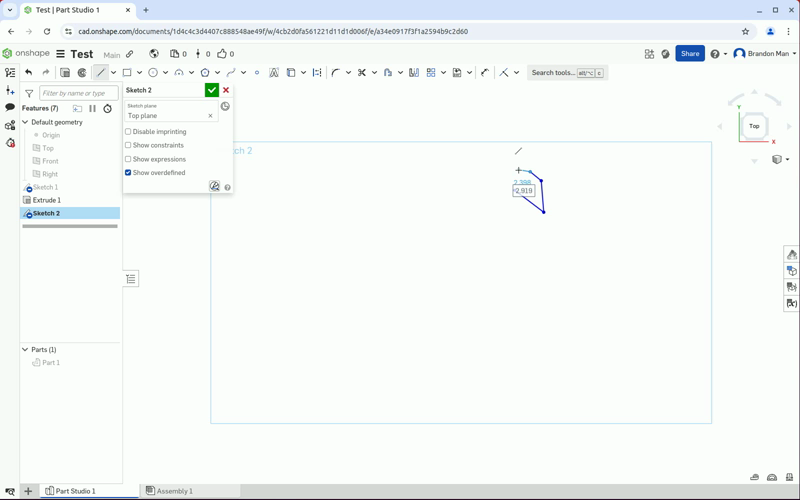
key_up(shift)
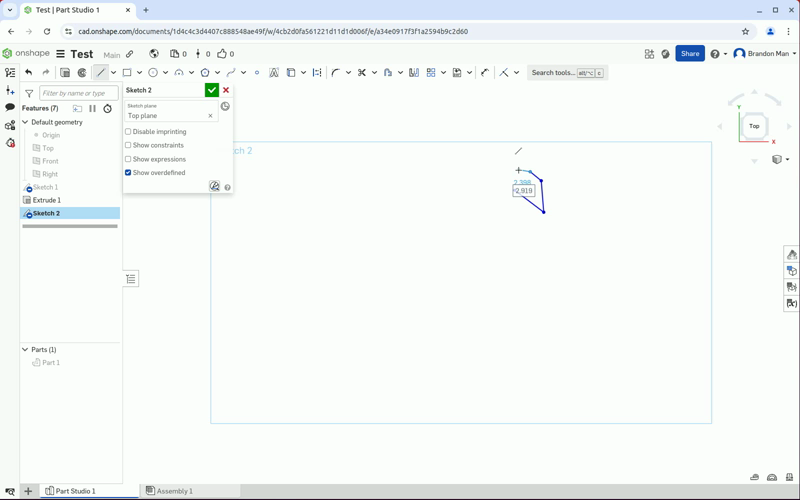
key_down(shift)
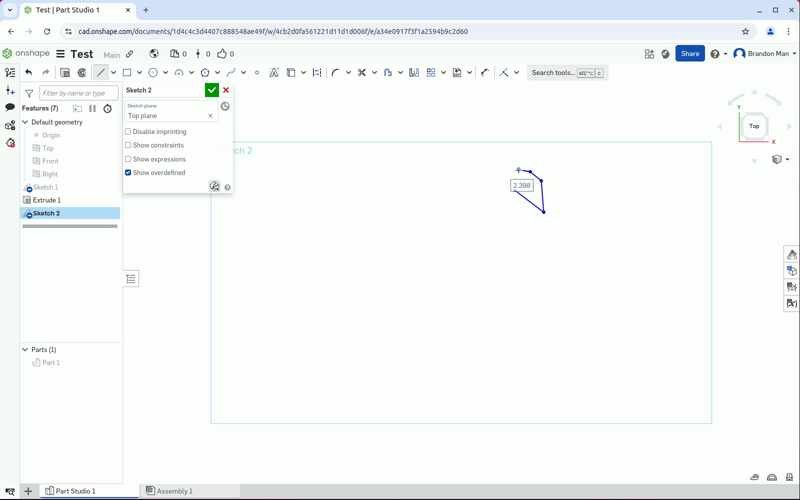
mouse_move(548, 169)
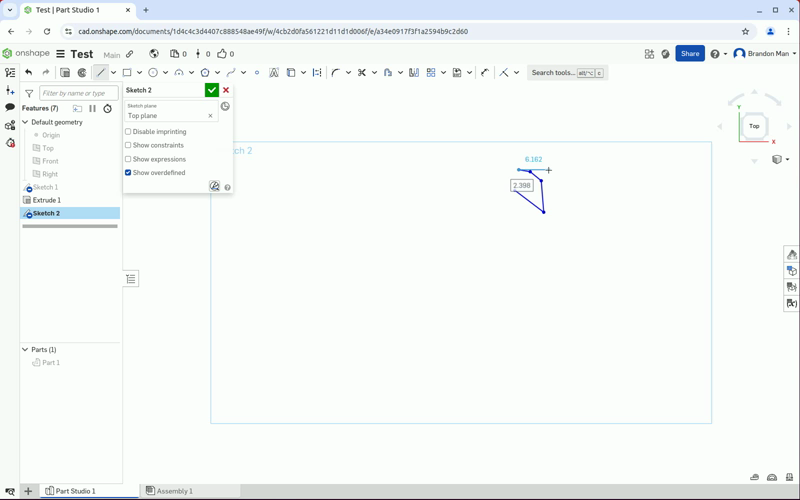
mouse_move(514, 178)
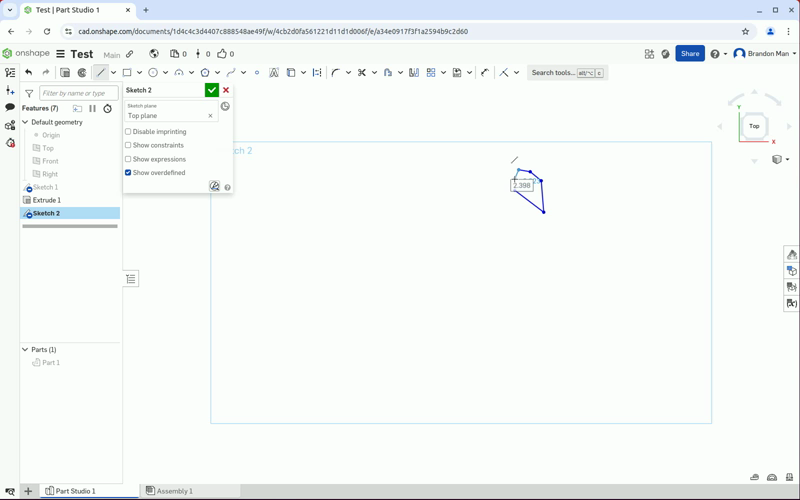
click(514, 178)
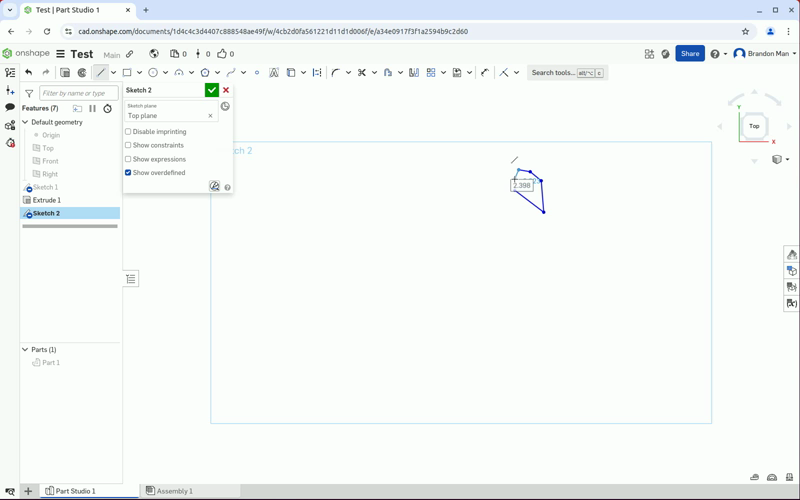
key_up(shift)
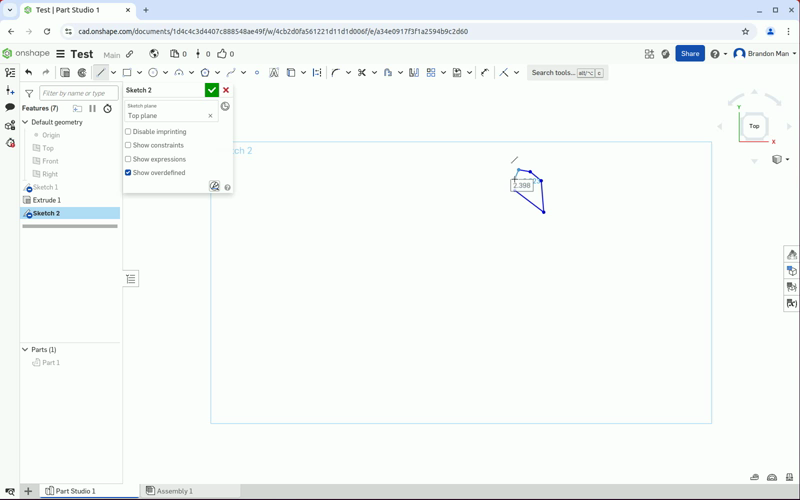
mouse_move(544, 178)
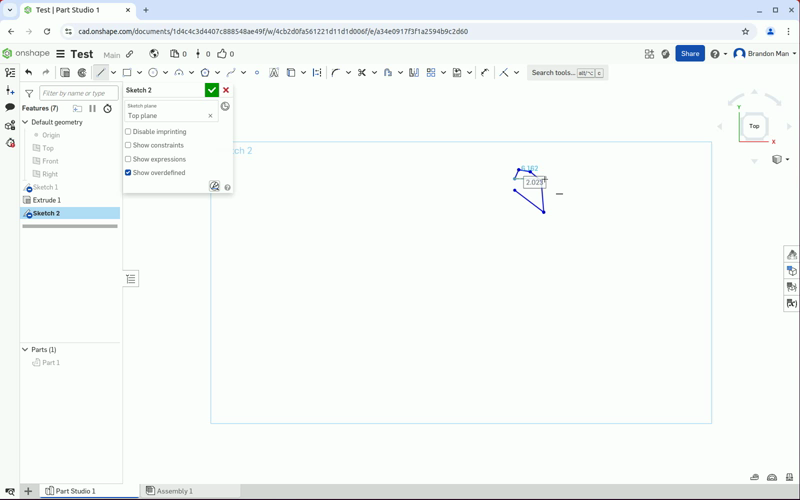
key_down(shift)
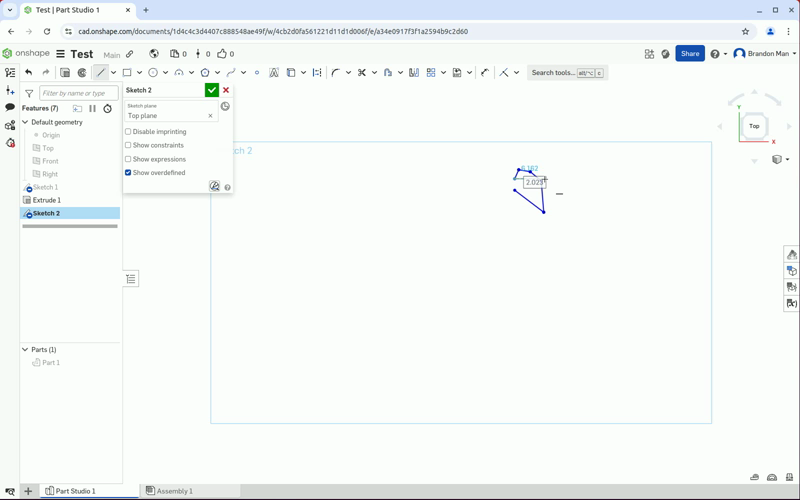
mouse_move(514, 190)
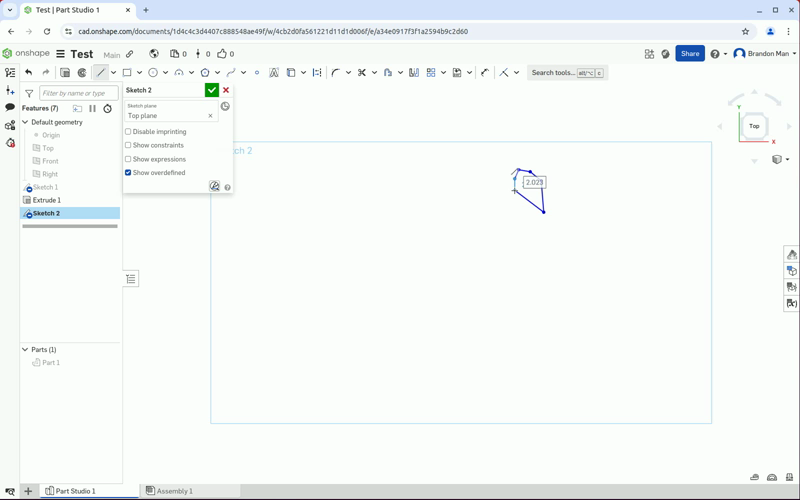
key_up(shift)
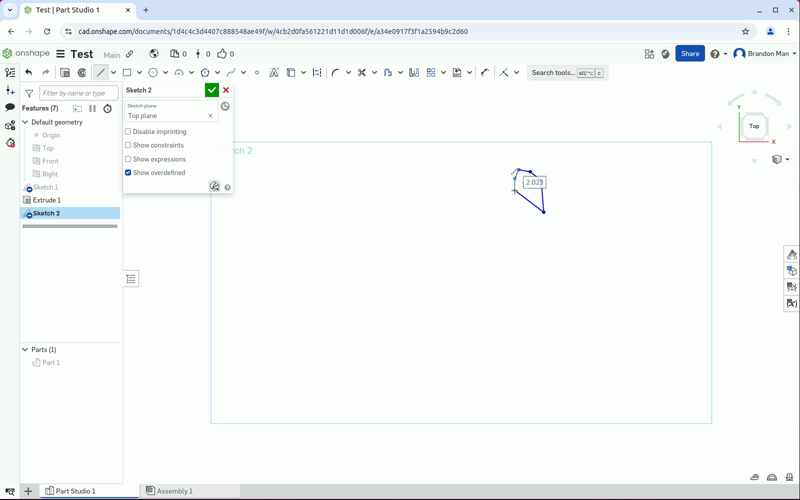
click(514, 190)
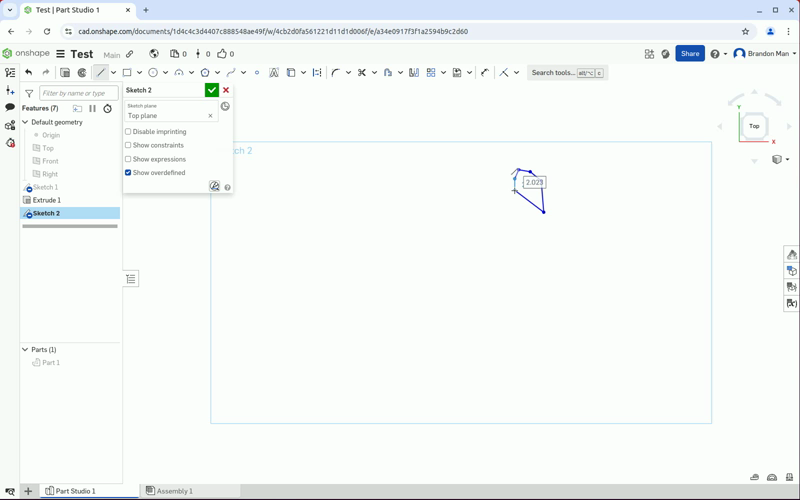
key(esc)
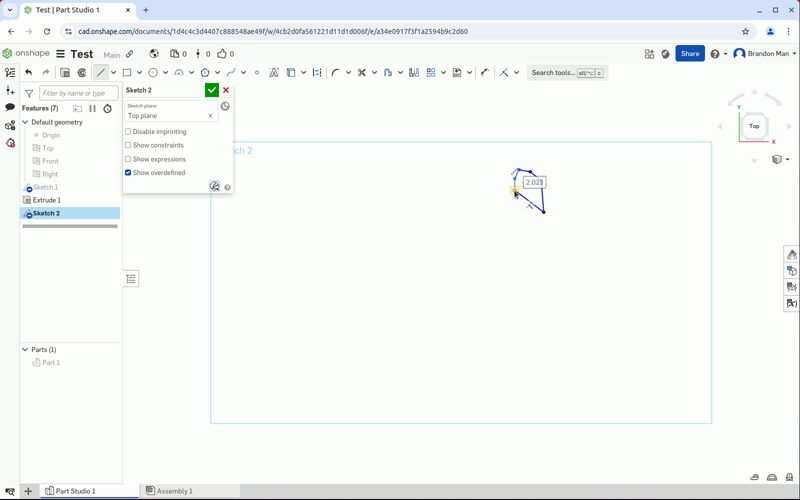
key(l)
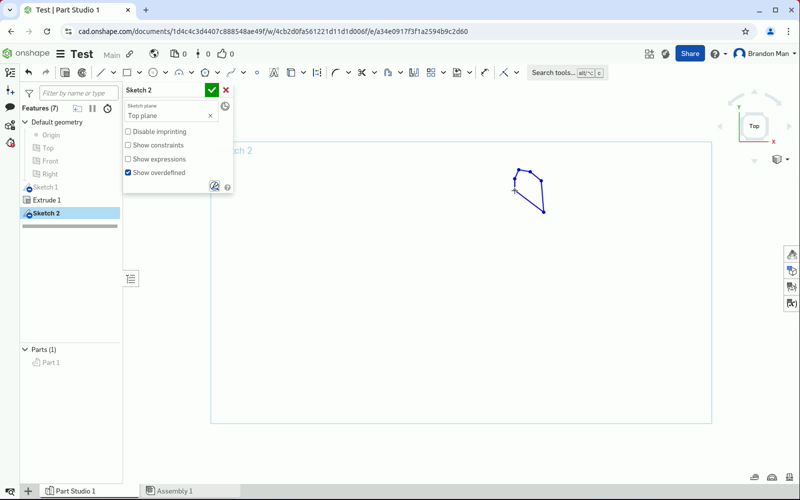
key_down(shift)
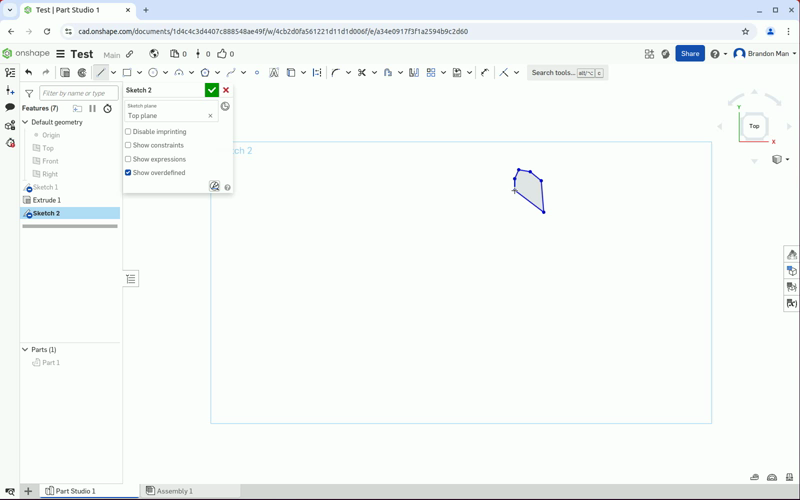
mouse_move(515, 189)
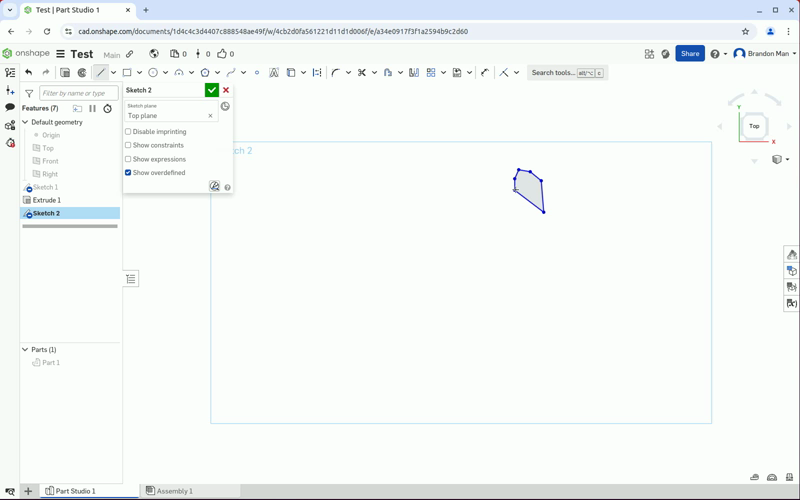
scroll(6)
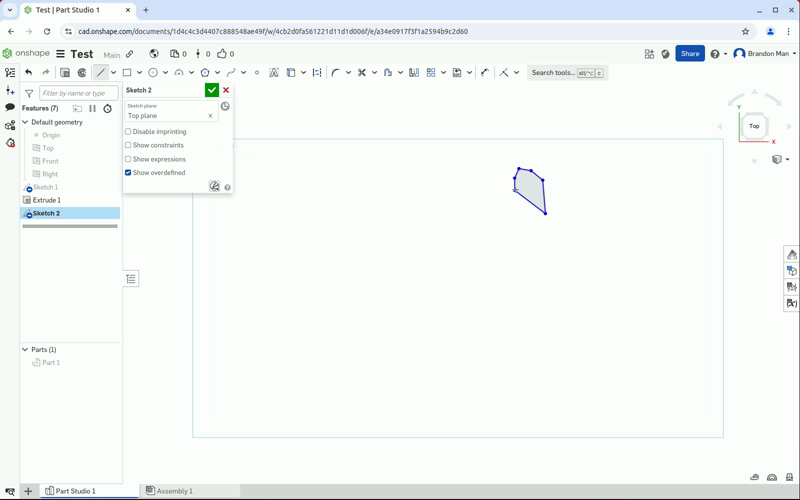
scroll(6)
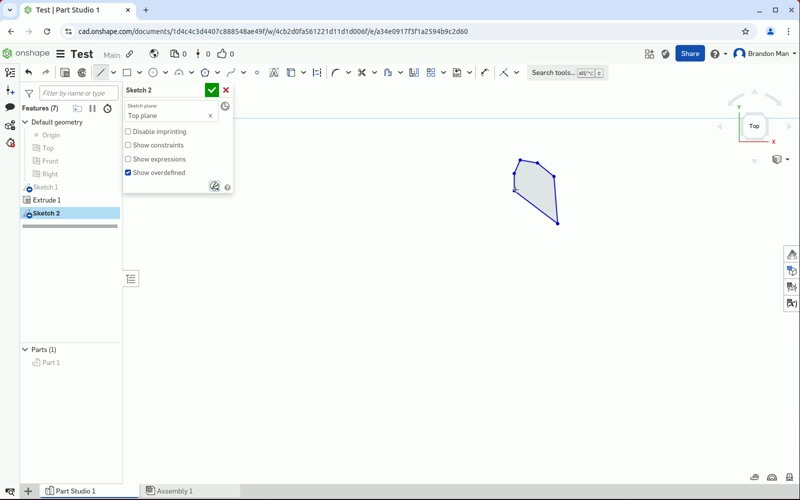
scroll(6)
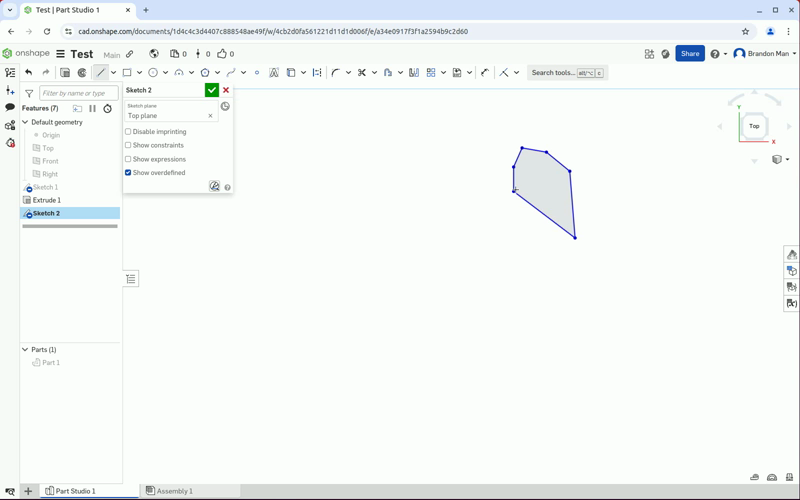
scroll(6)
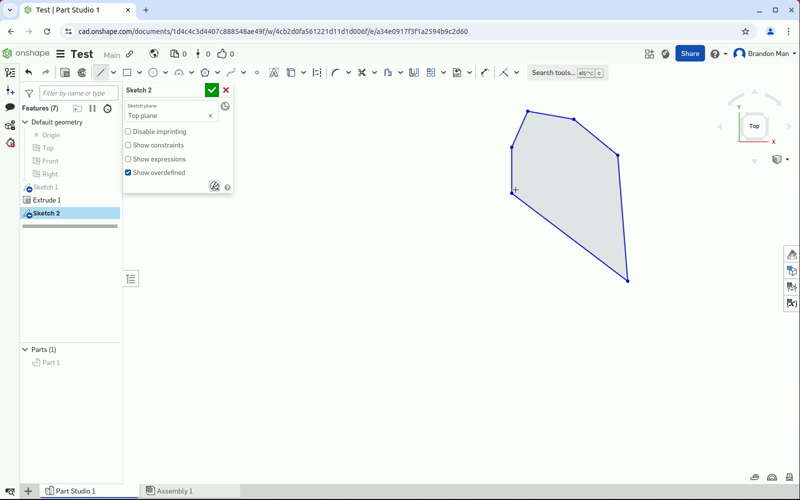
scroll(6)
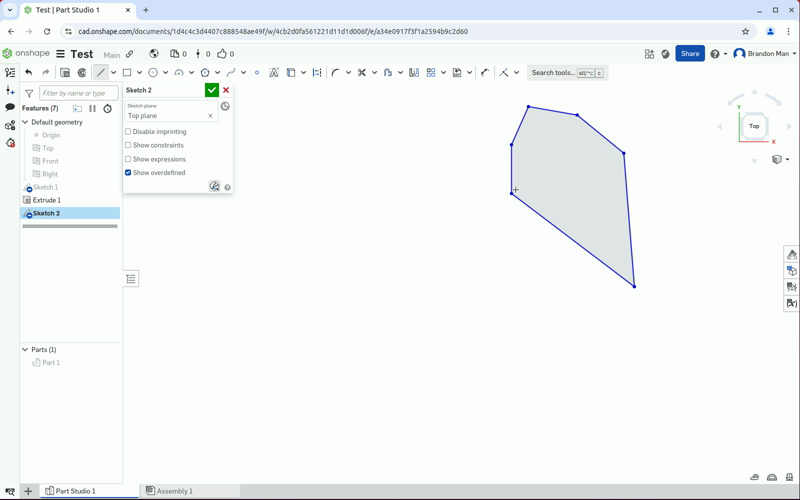
scroll(6)
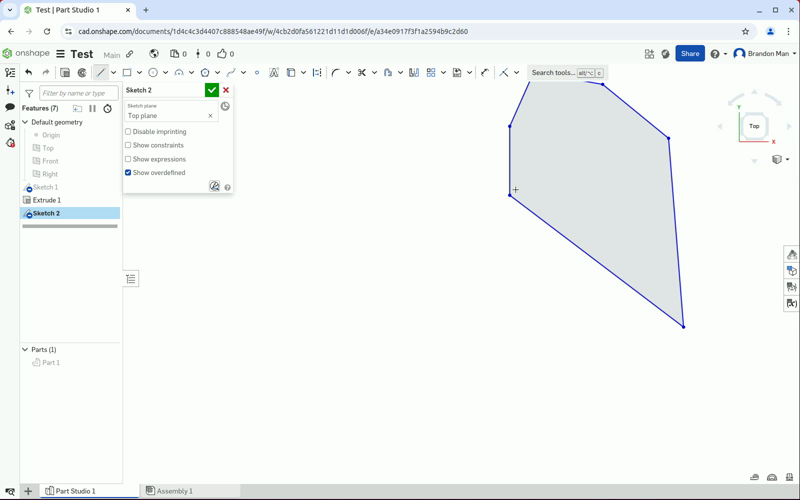
scroll(6)
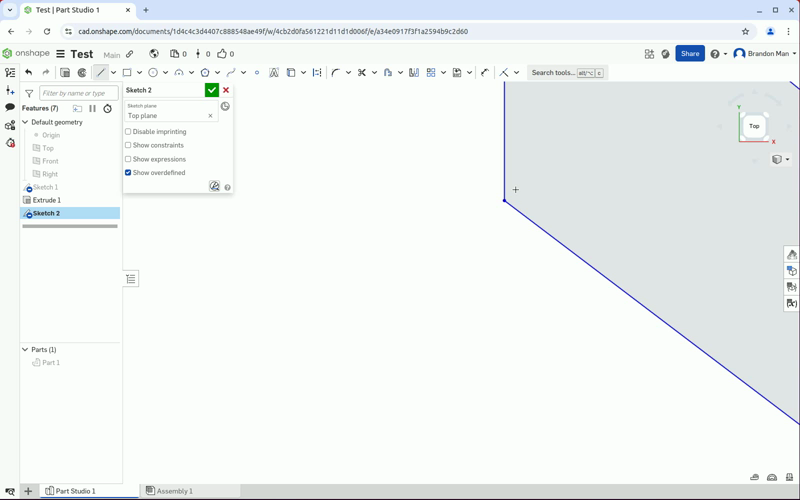
click(515, 189)
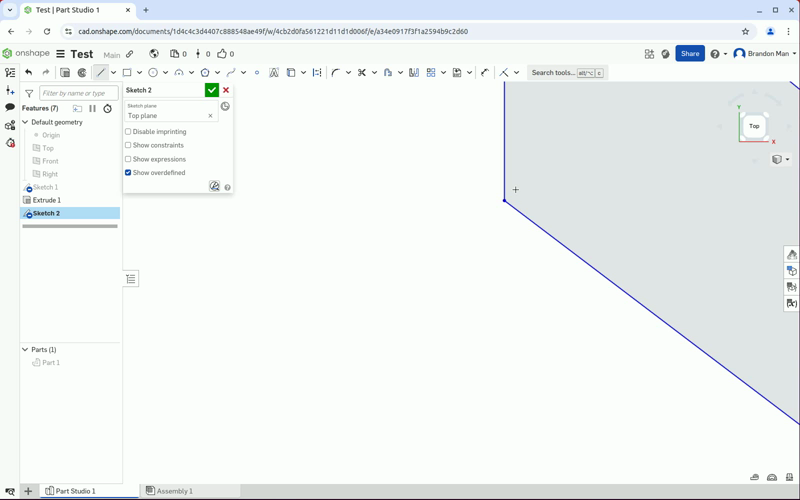
scroll(-6)
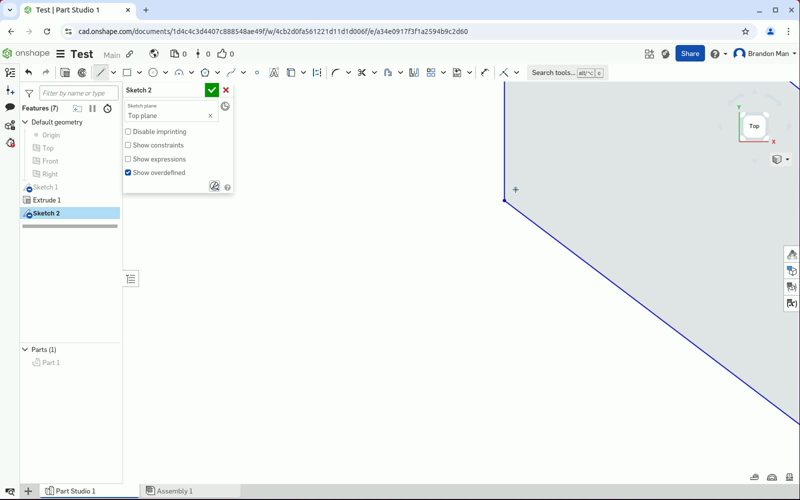
scroll(-6)
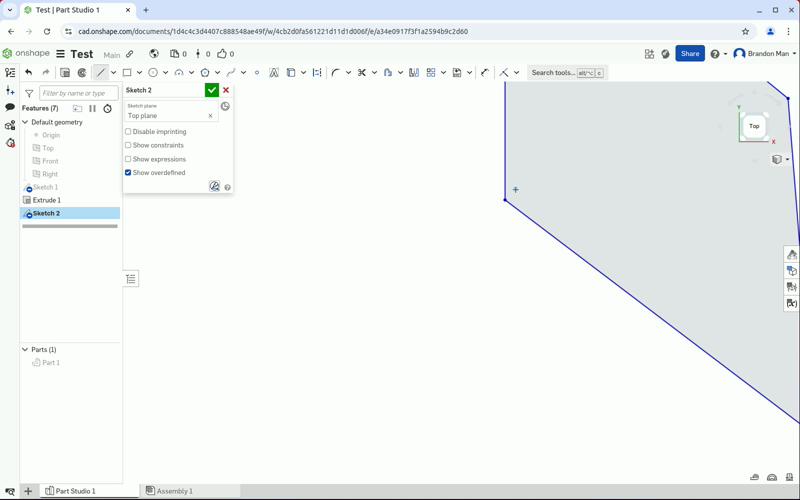
scroll(-6)
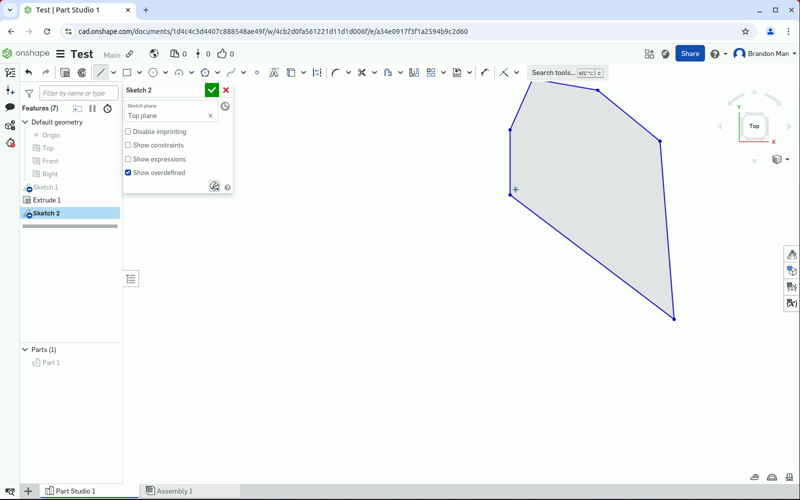
scroll(-6)
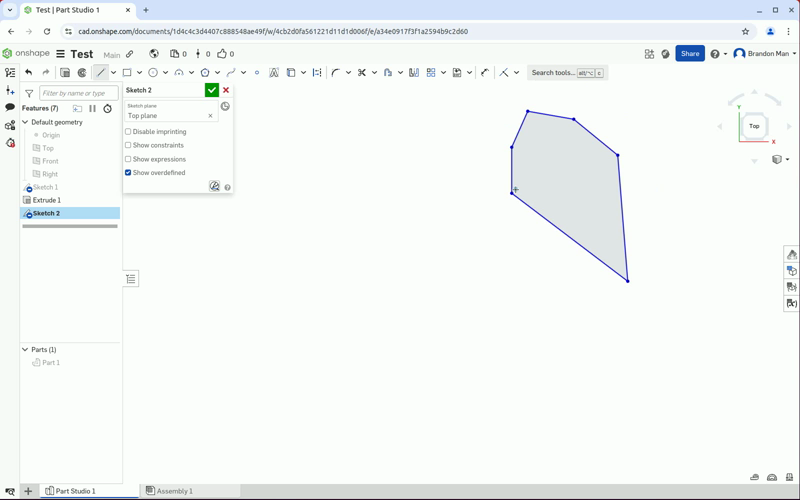
scroll(-6)
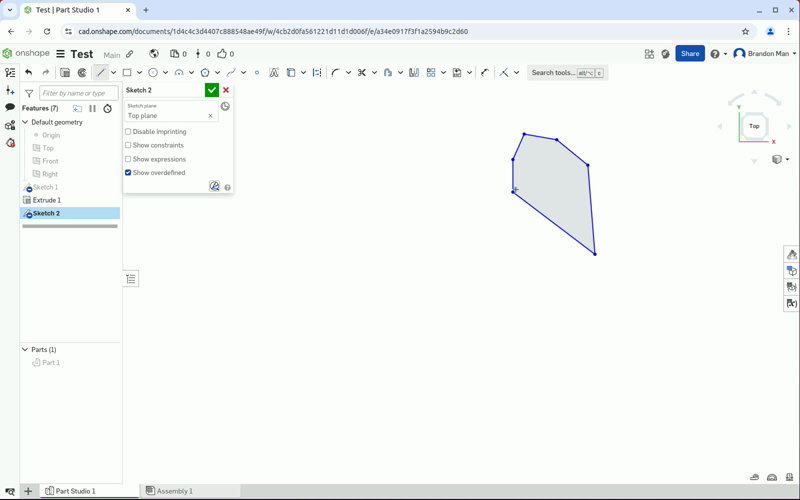
scroll(-6)
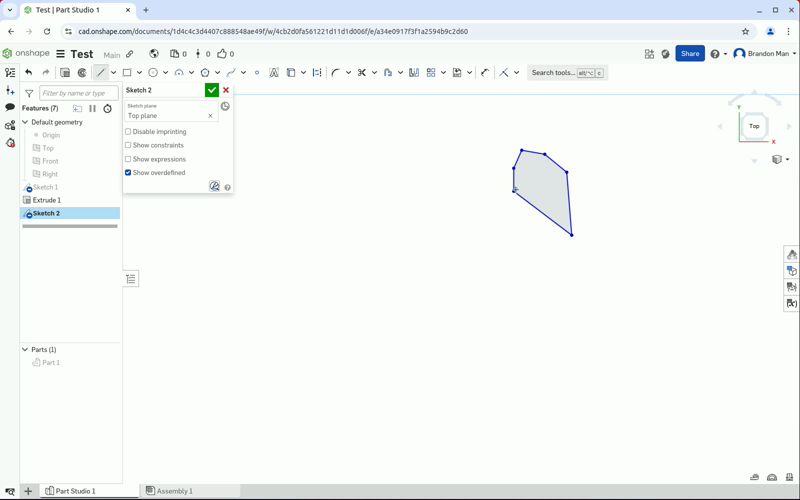
scroll(-6)
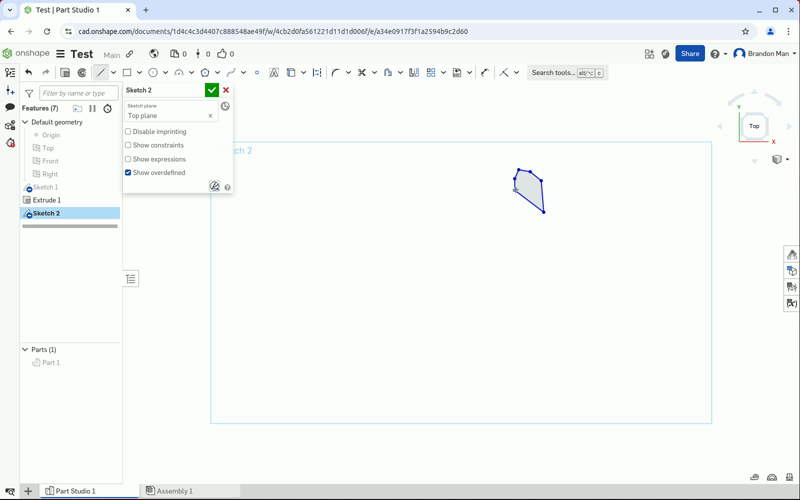
key_up(shift)
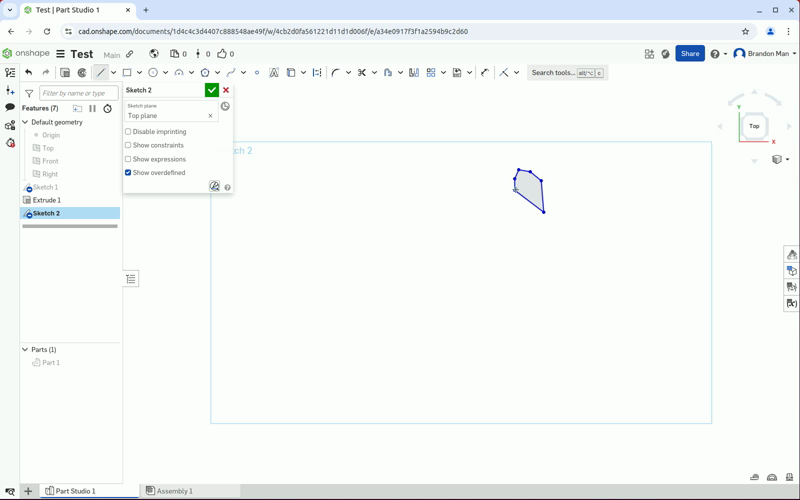
key_down(shift)
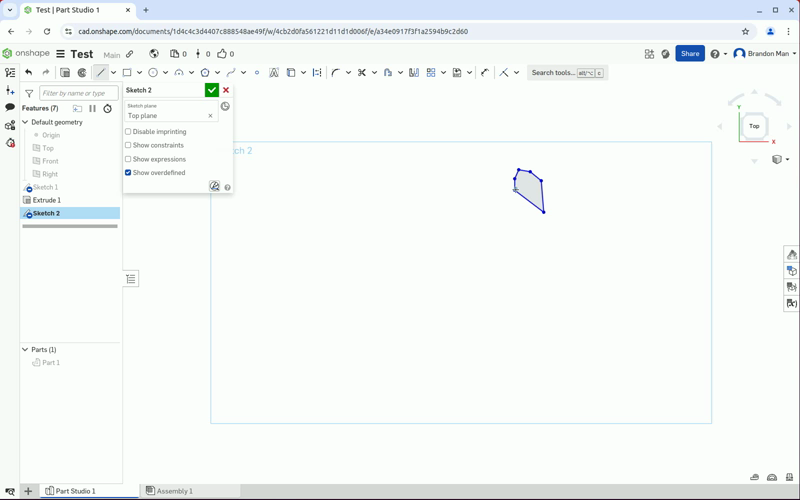
mouse_move(545, 189)
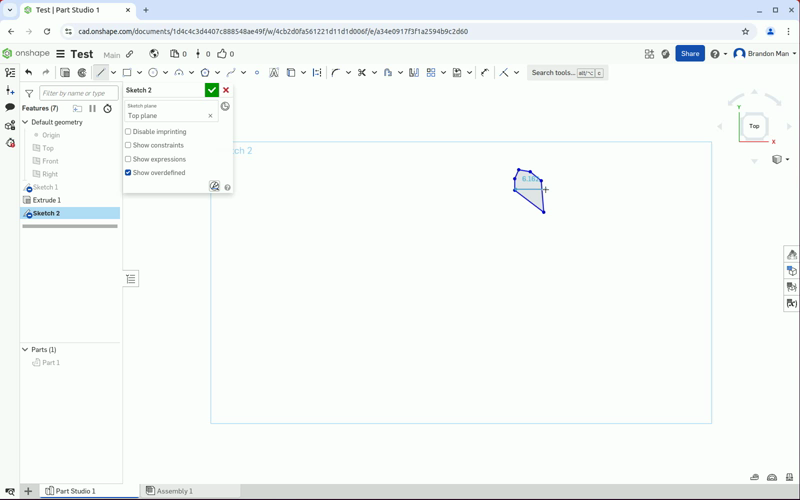
mouse_move(542, 209)
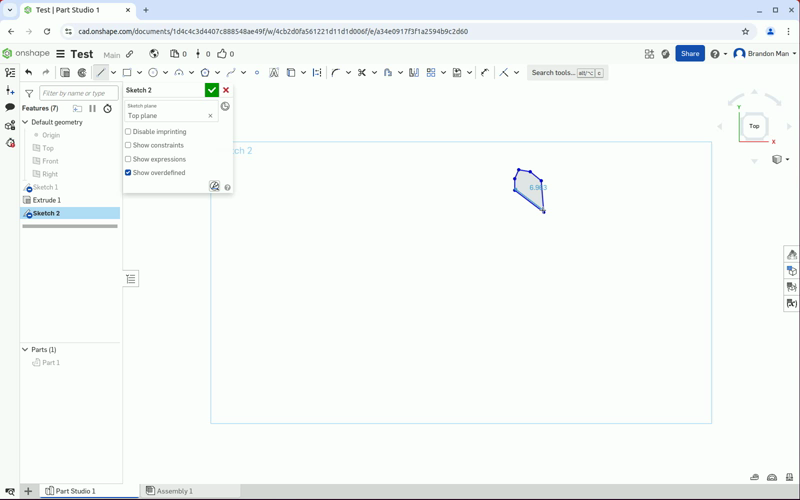
scroll(6)
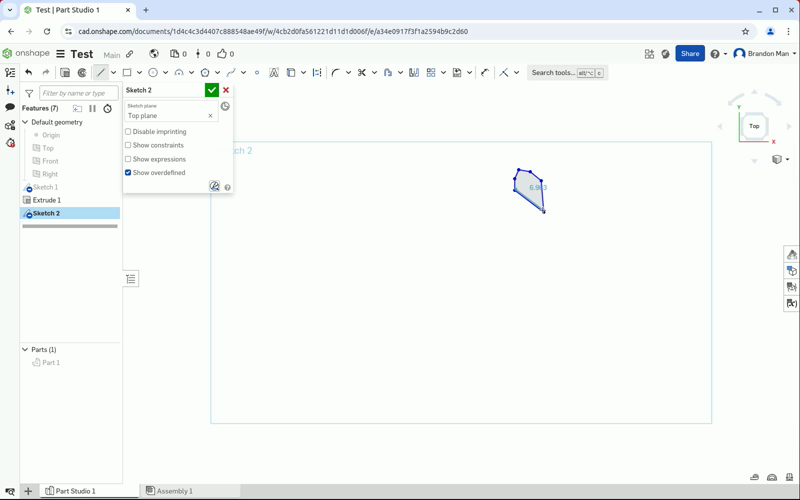
scroll(6)
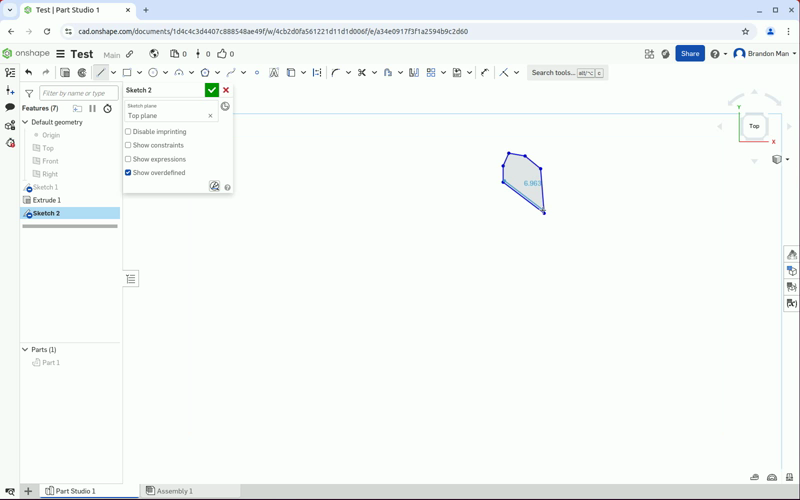
scroll(6)
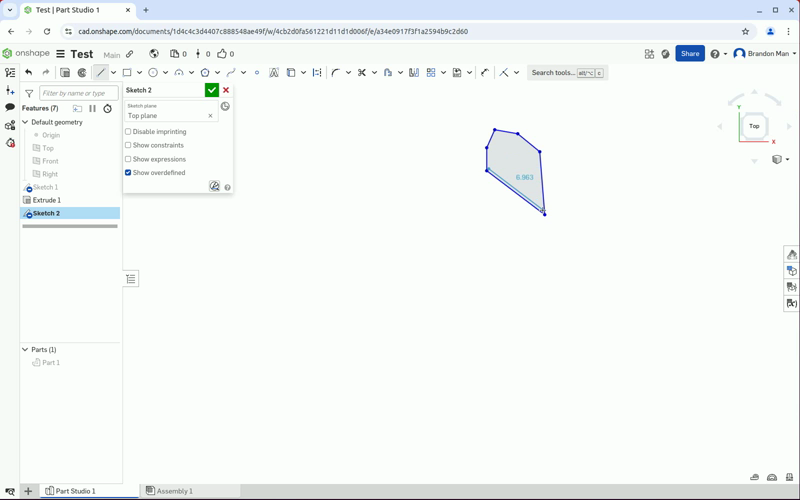
scroll(6)
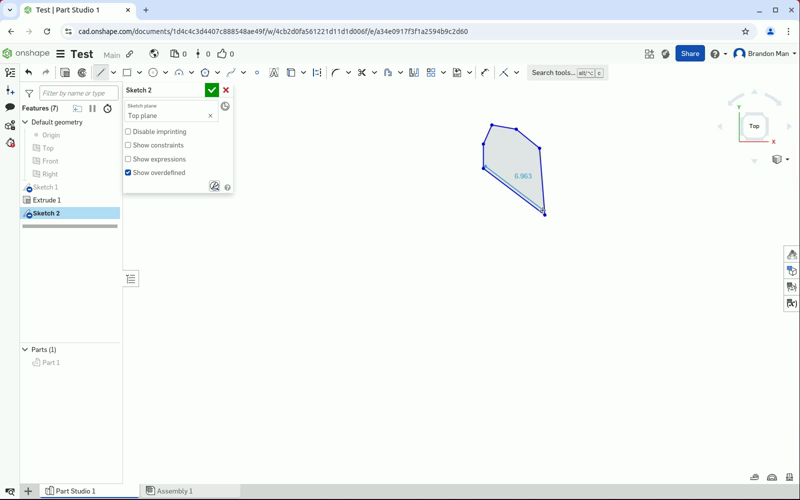
scroll(6)
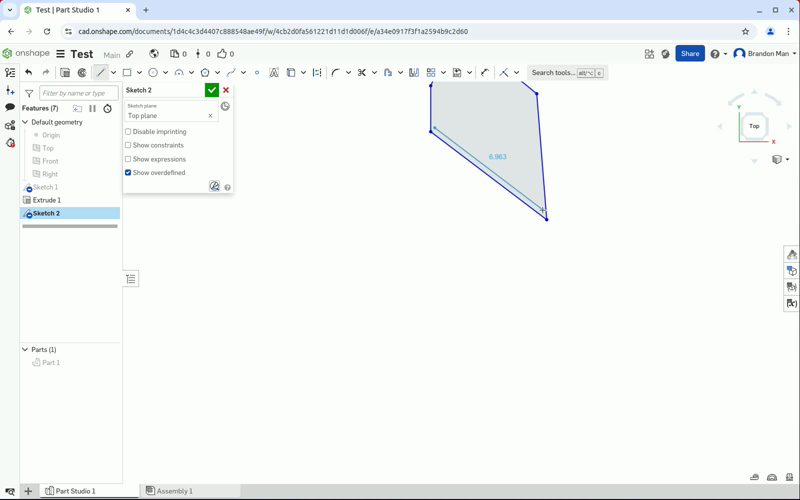
scroll(6)
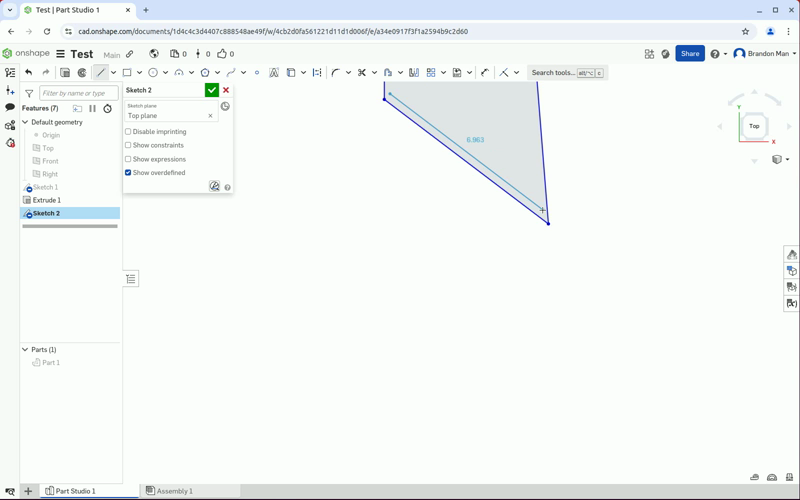
scroll(6)
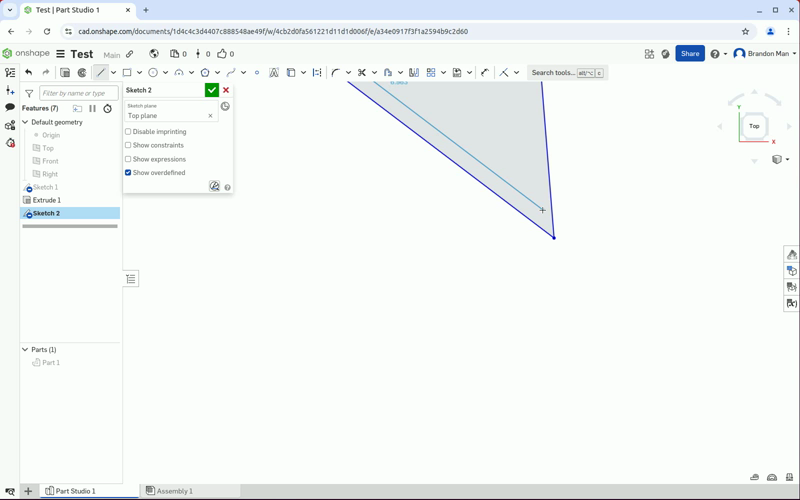
click(542, 209)
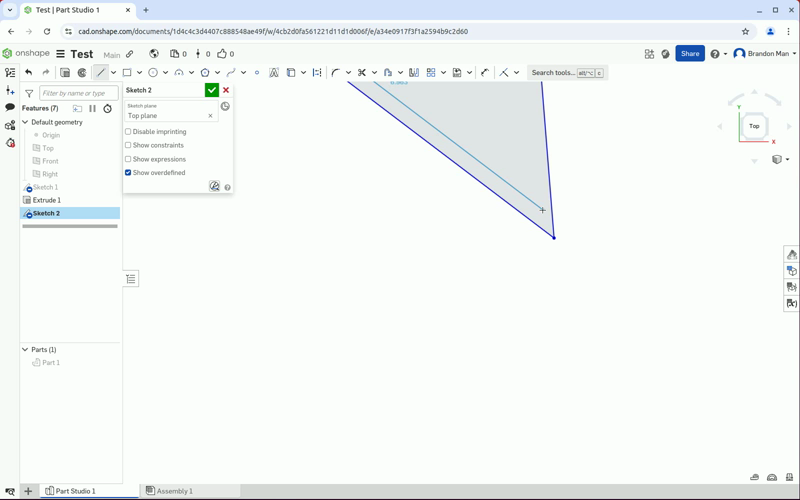
scroll(-6)
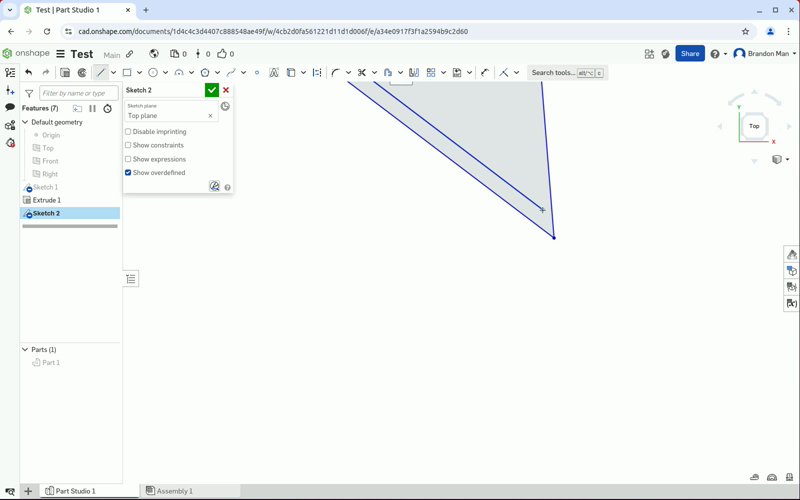
scroll(-6)
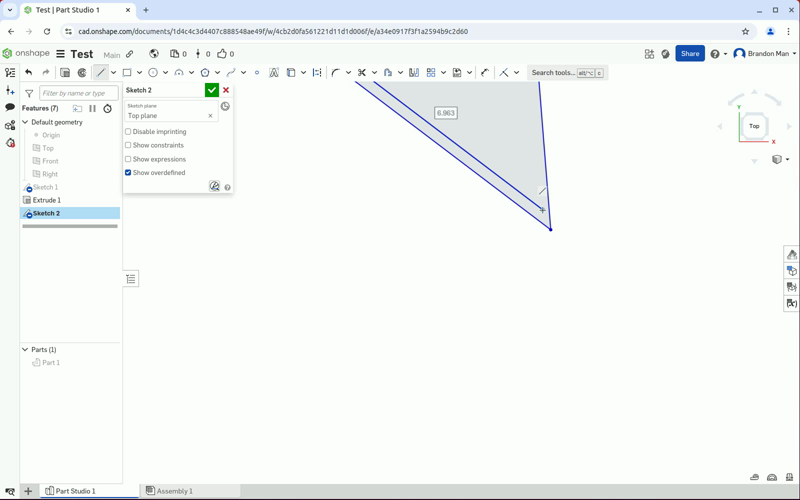
scroll(-6)
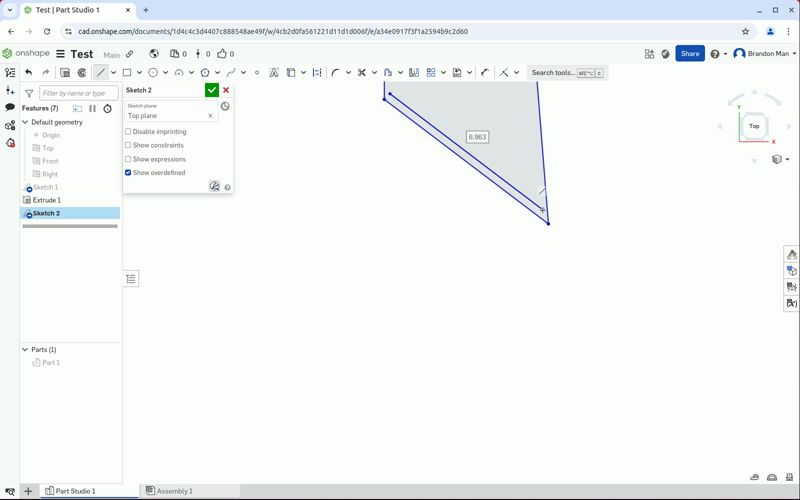
scroll(-6)
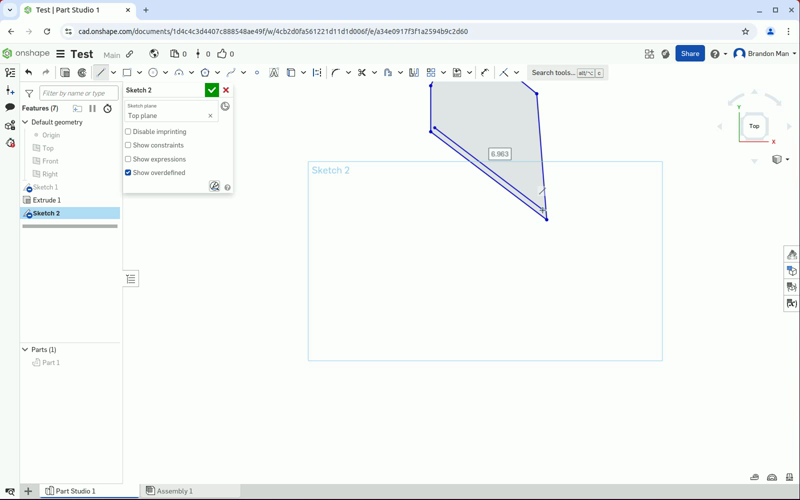
scroll(-6)
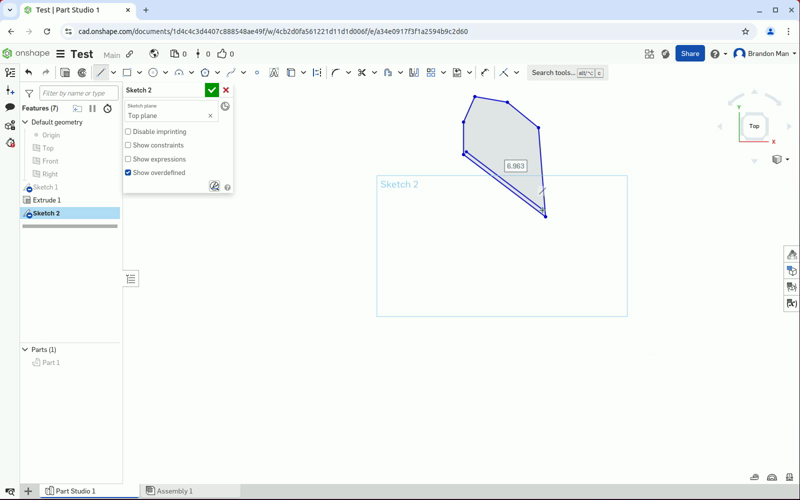
scroll(-6)
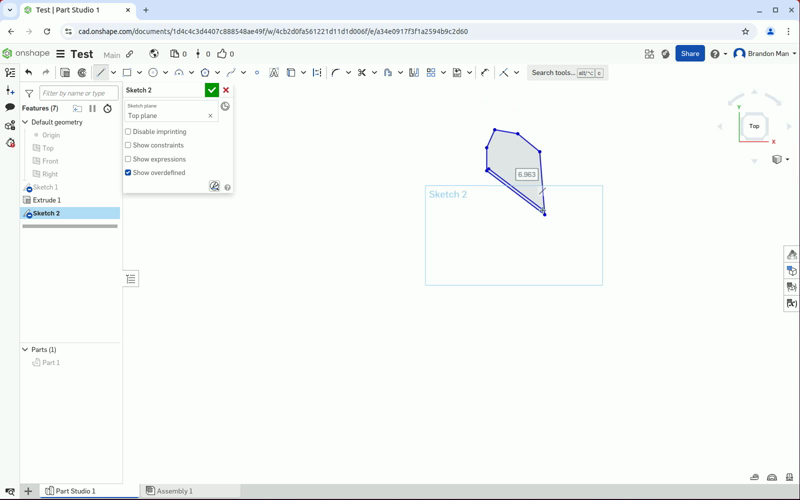
scroll(-6)
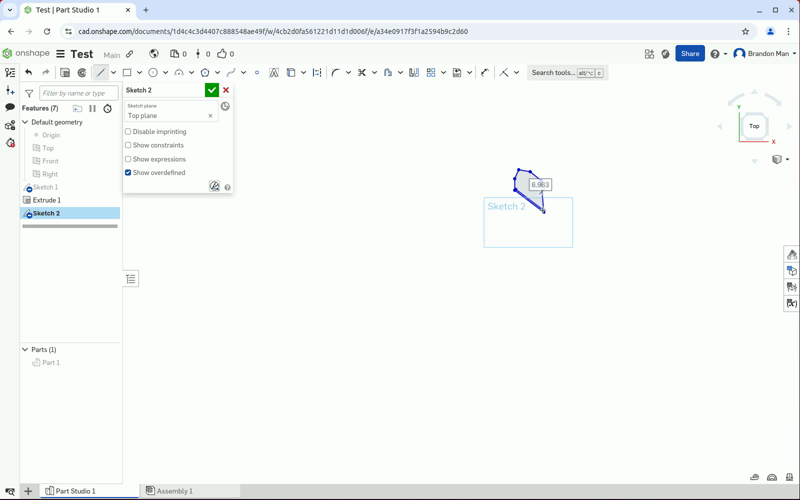
key_up(shift)
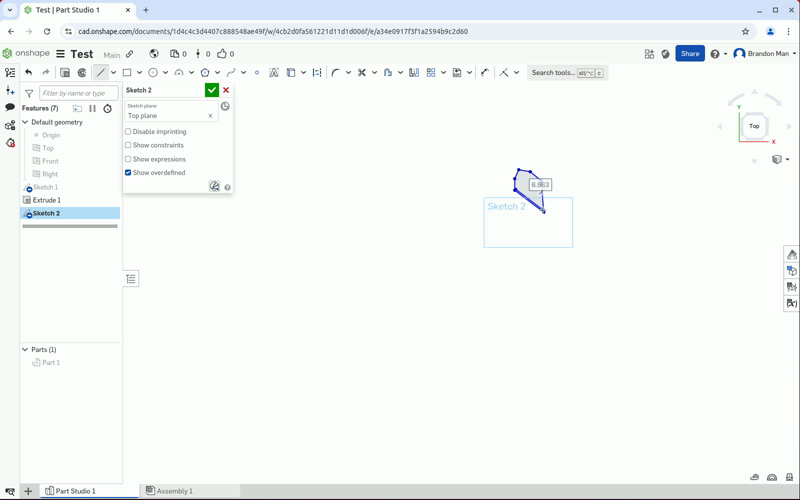
key_down(shift)
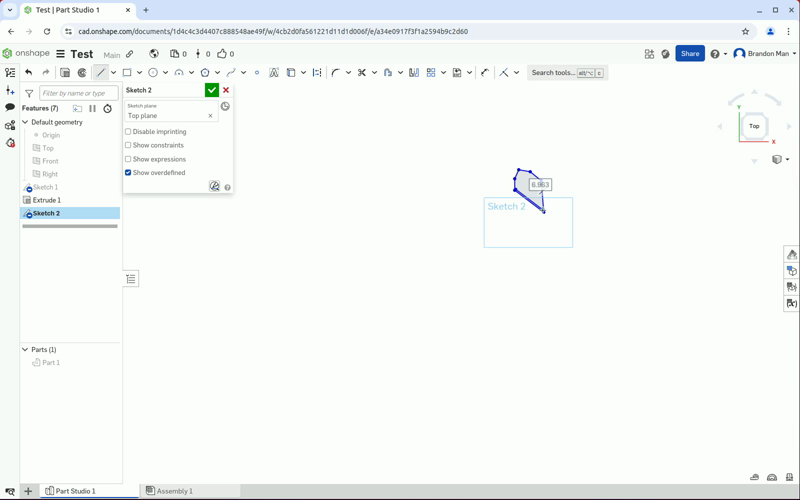
mouse_move(572, 209)
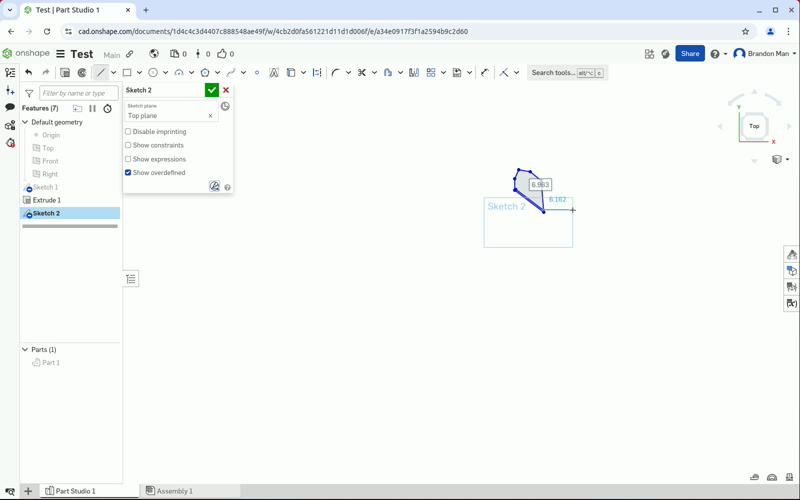
mouse_move(540, 181)
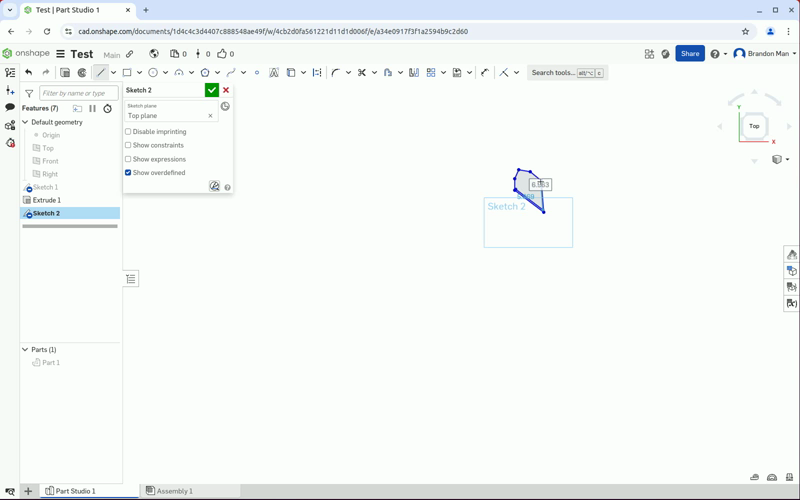
scroll(6)
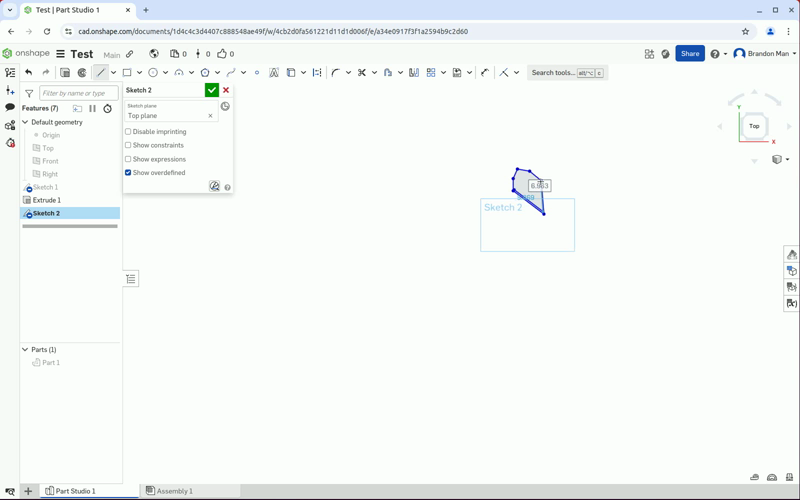
scroll(6)
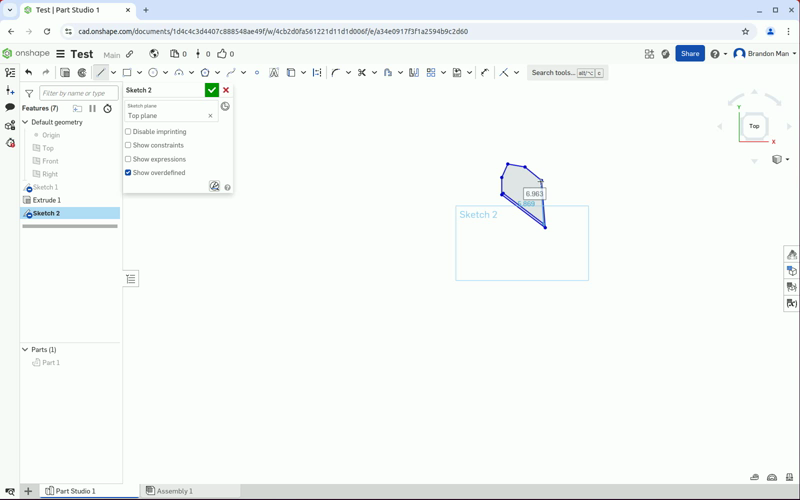
scroll(6)
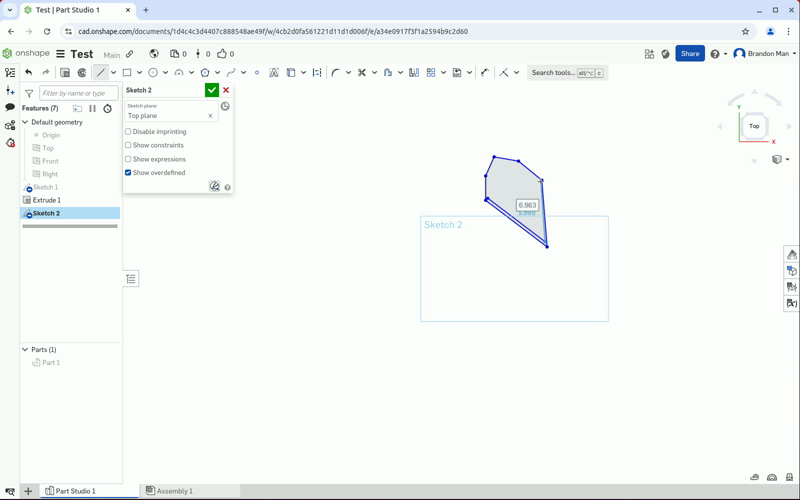
scroll(6)
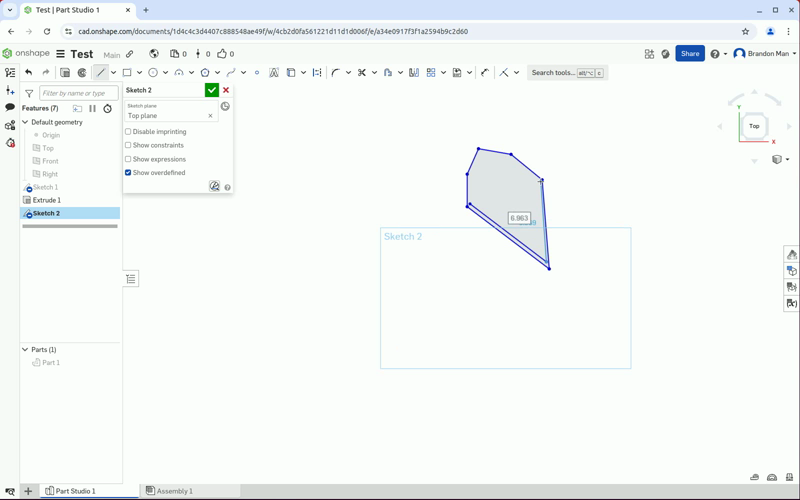
scroll(6)
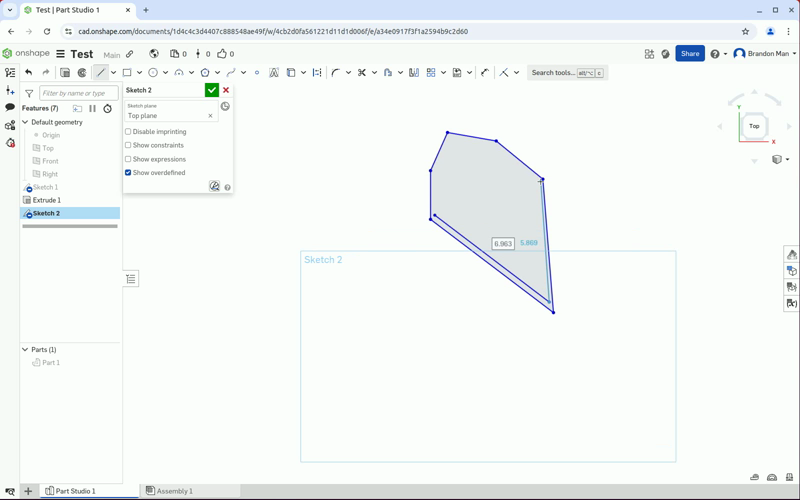
scroll(6)
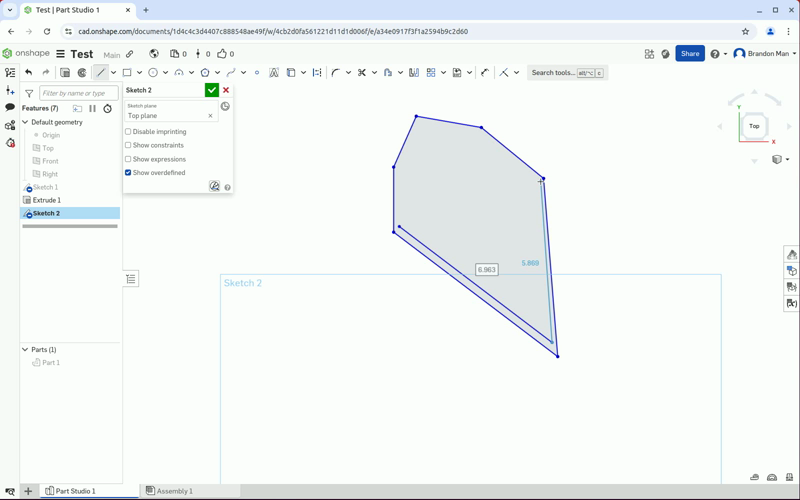
scroll(6)
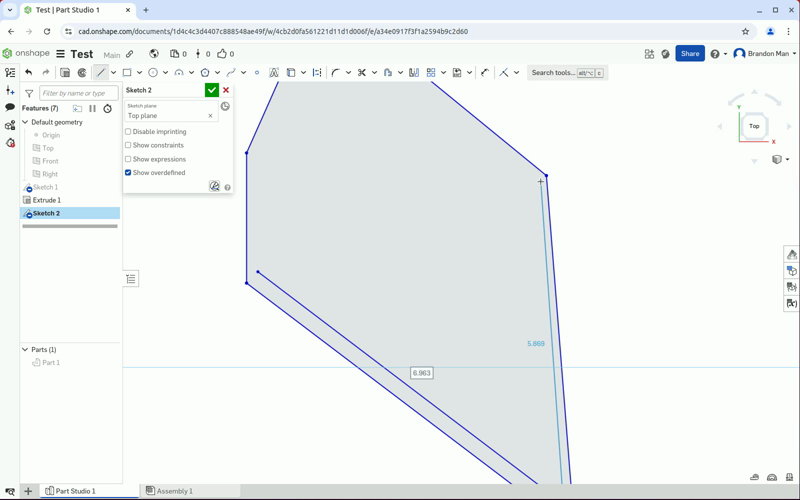
click(540, 181)
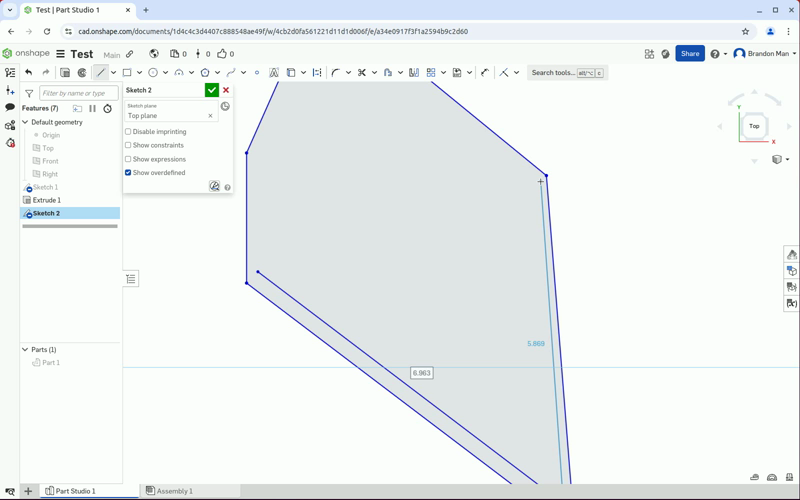
scroll(-6)
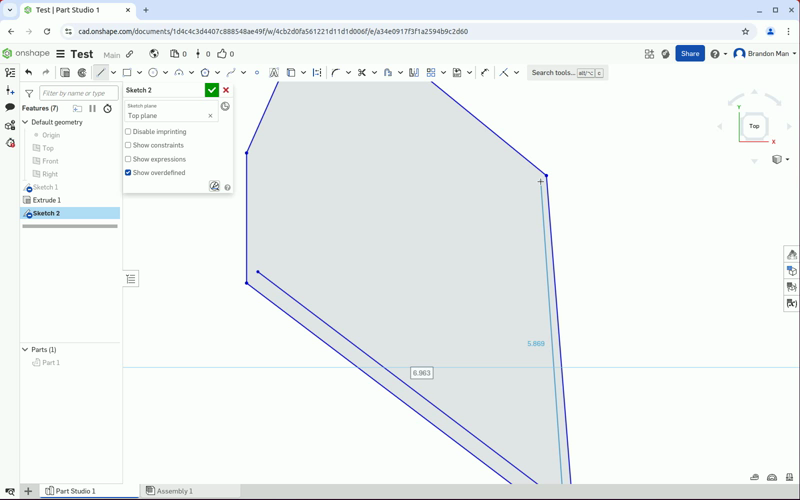
scroll(-6)
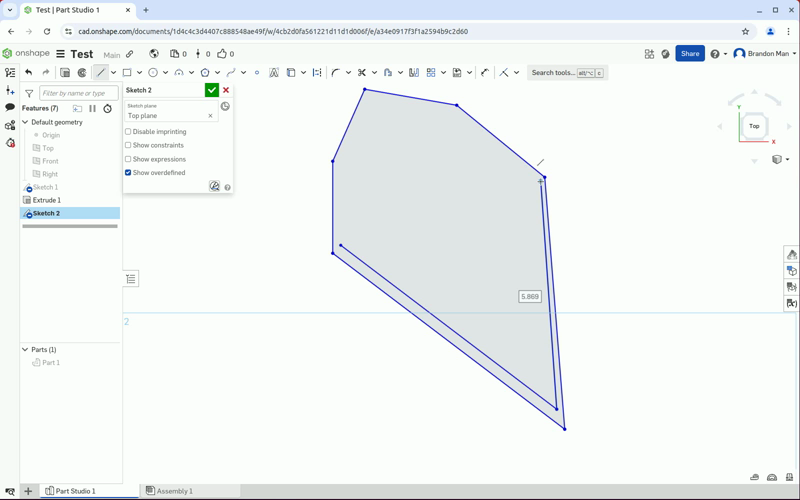
scroll(-6)
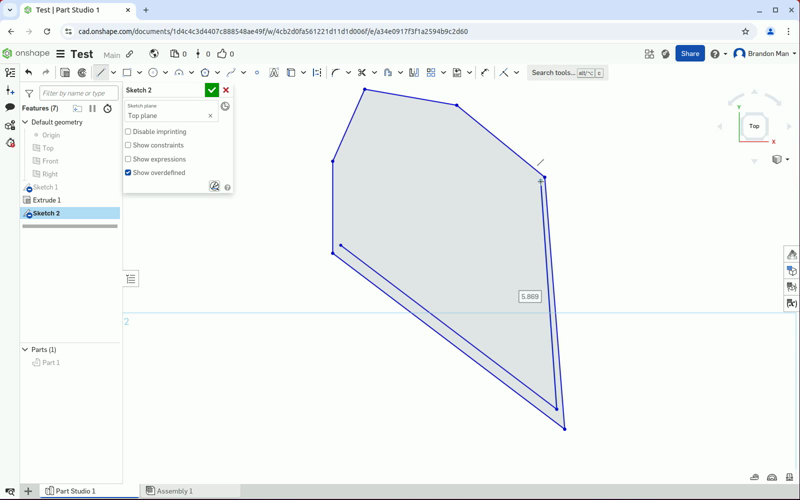
scroll(-6)
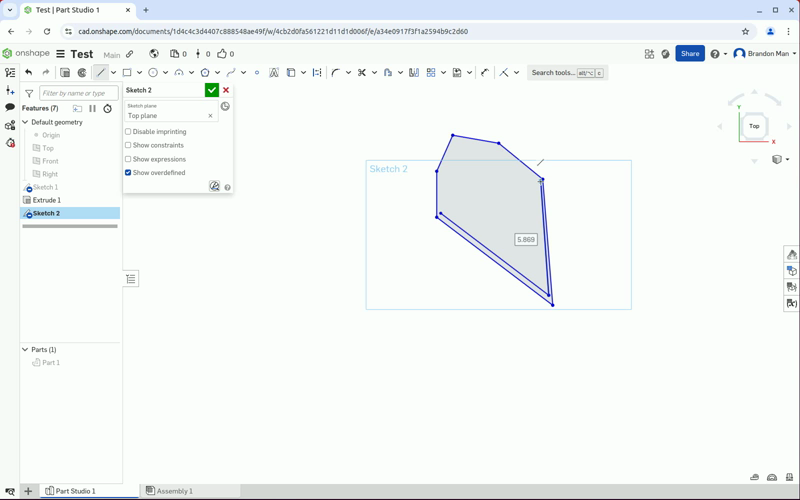
scroll(-6)
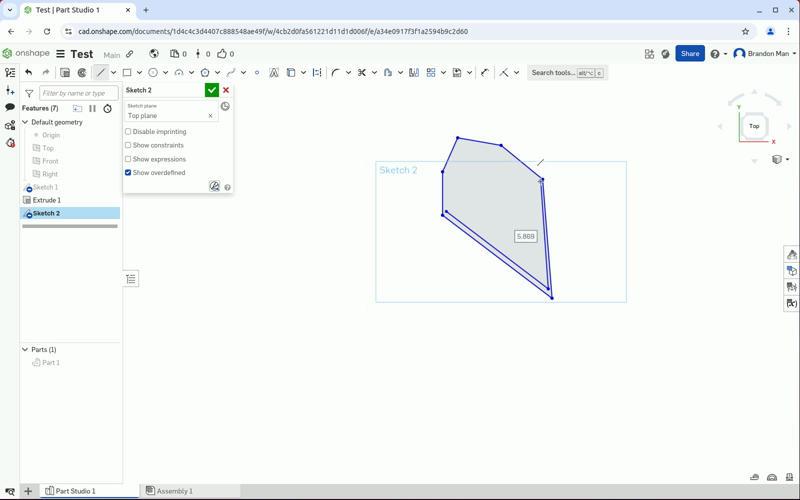
scroll(-6)
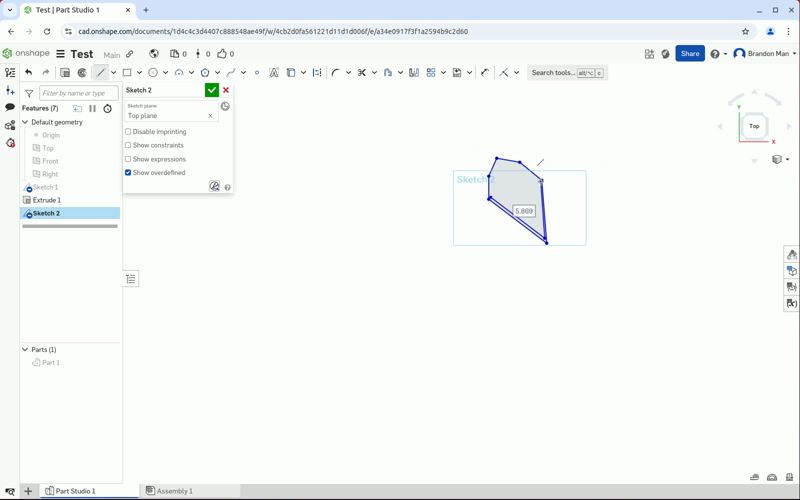
scroll(-6)
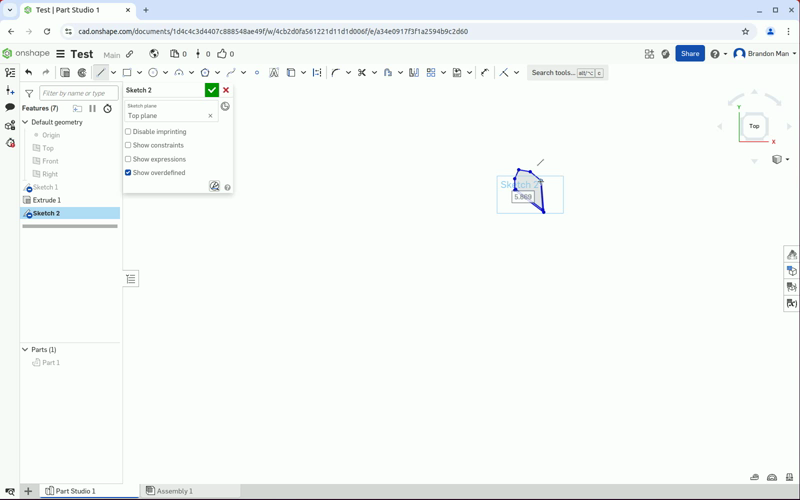
key_up(shift)
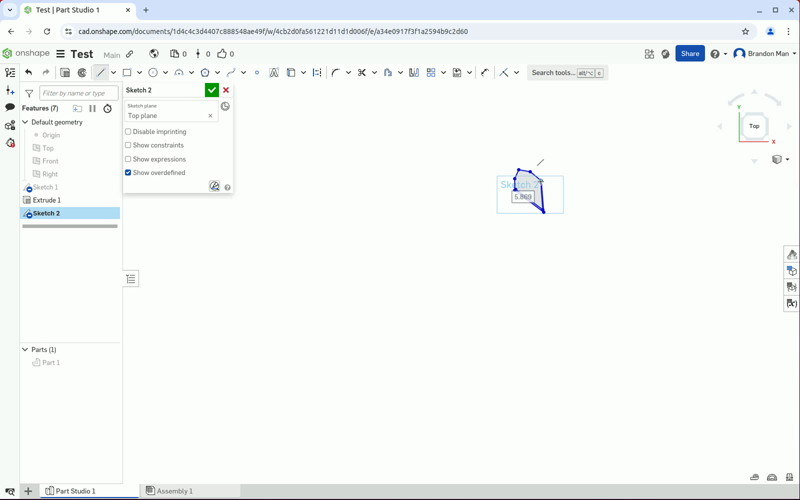
key_down(shift)
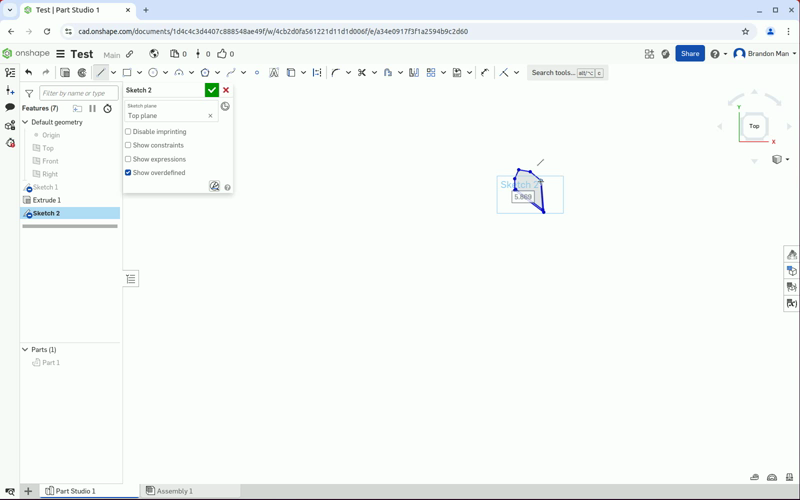
mouse_move(570, 181)
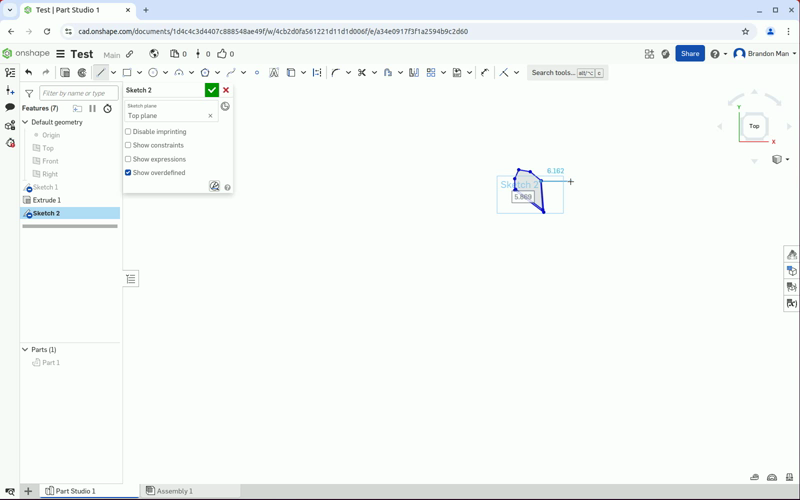
mouse_move(530, 173)
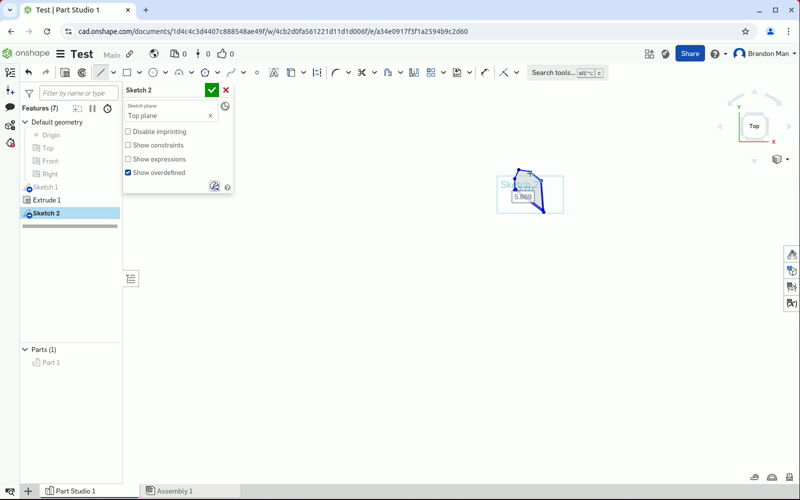
scroll(6)
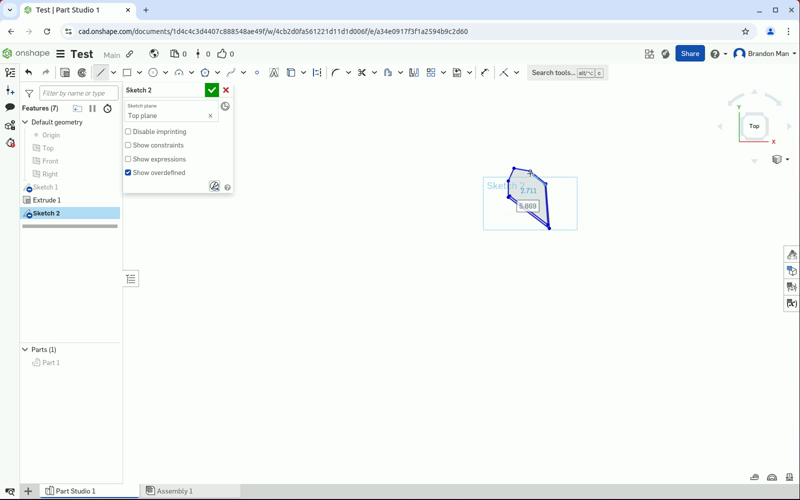
scroll(6)
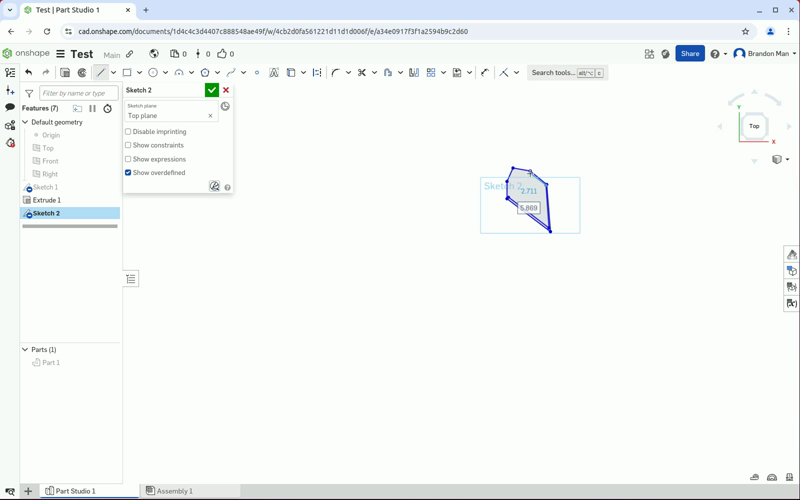
scroll(6)
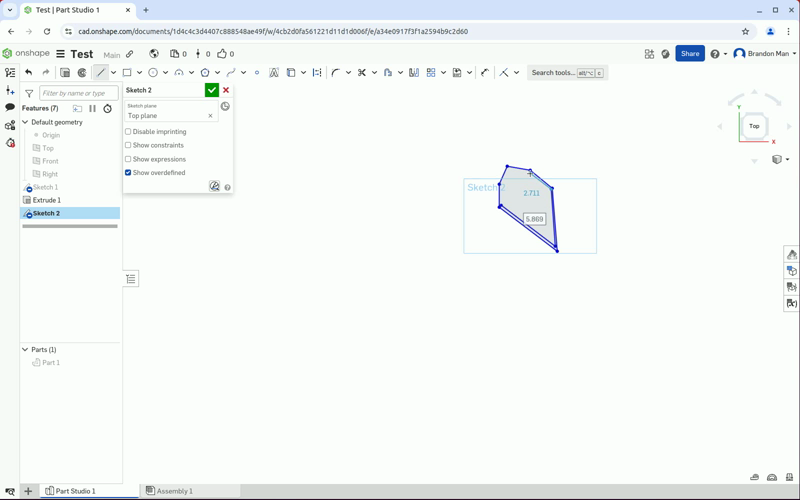
scroll(6)
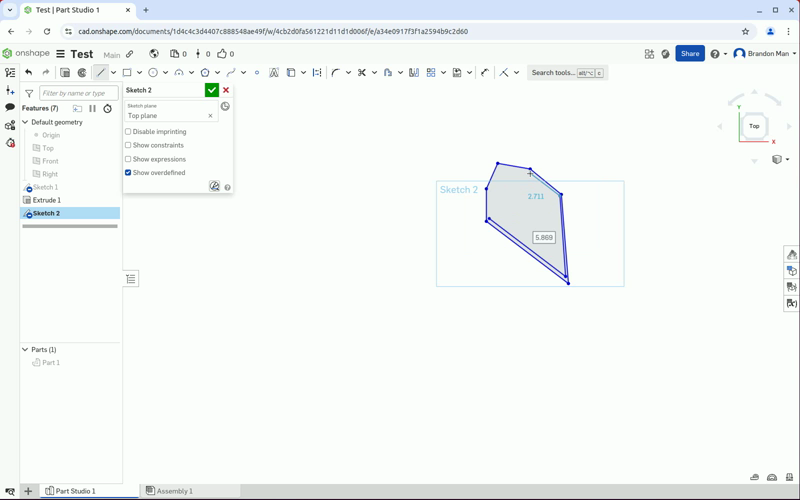
scroll(6)
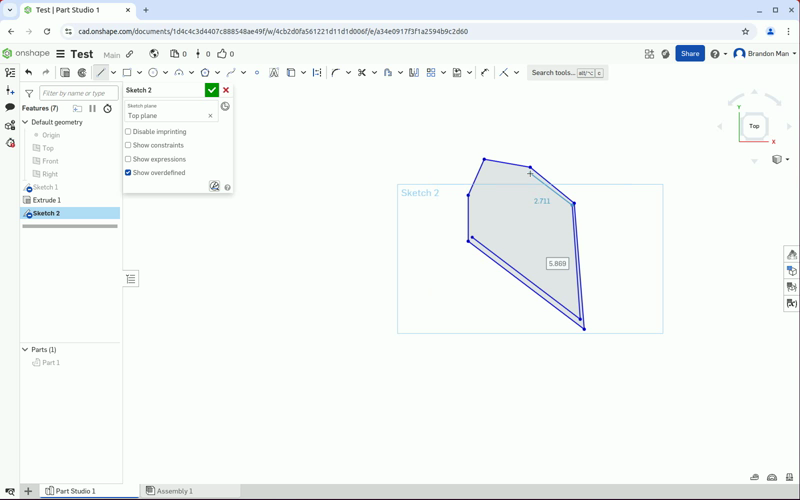
scroll(6)
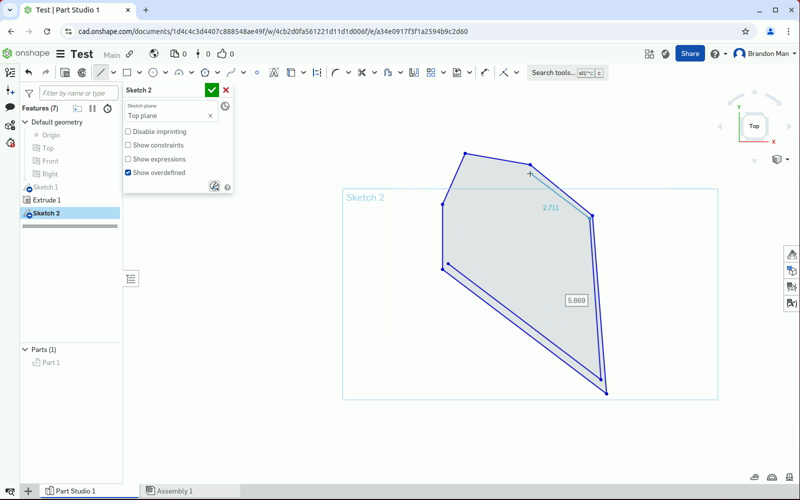
scroll(6)
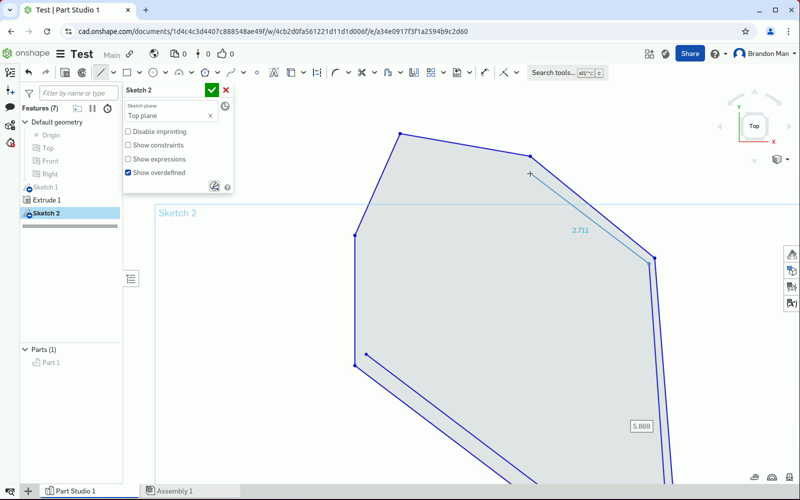
click(530, 173)
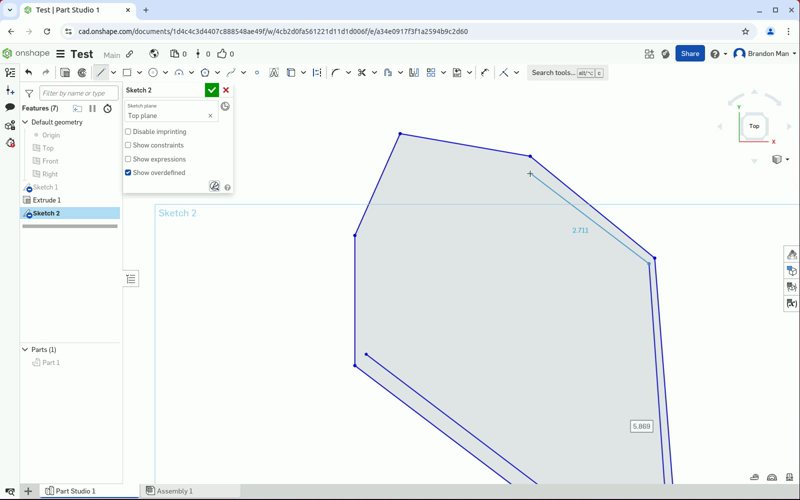
scroll(-6)
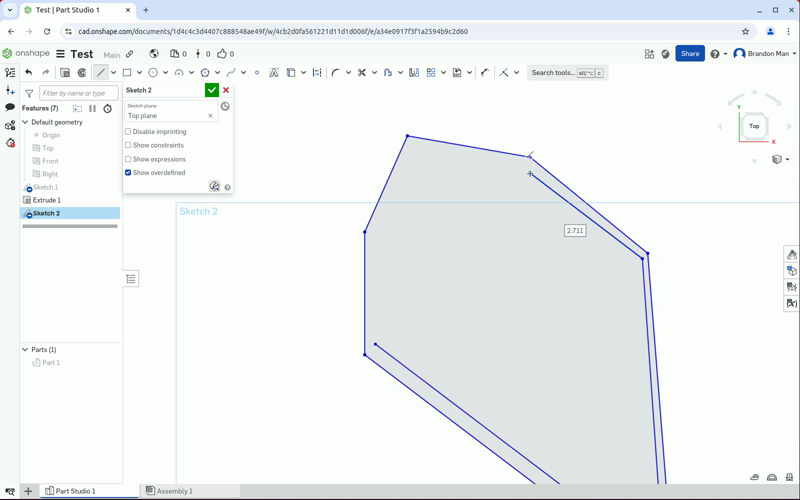
scroll(-6)
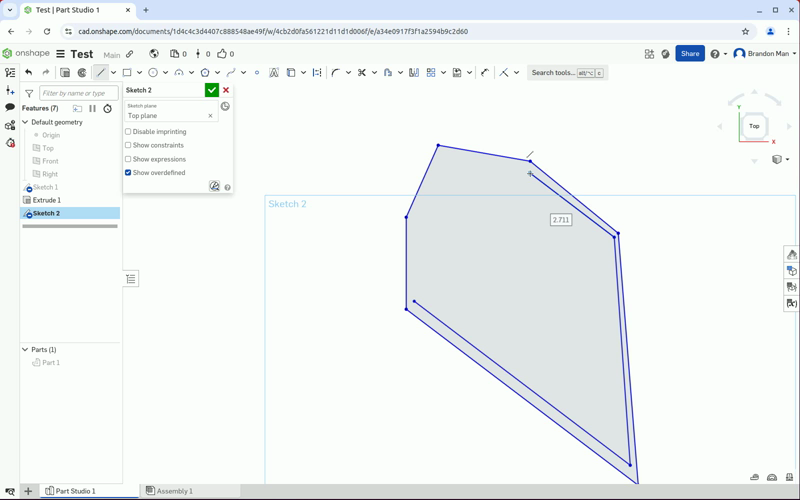
scroll(-6)
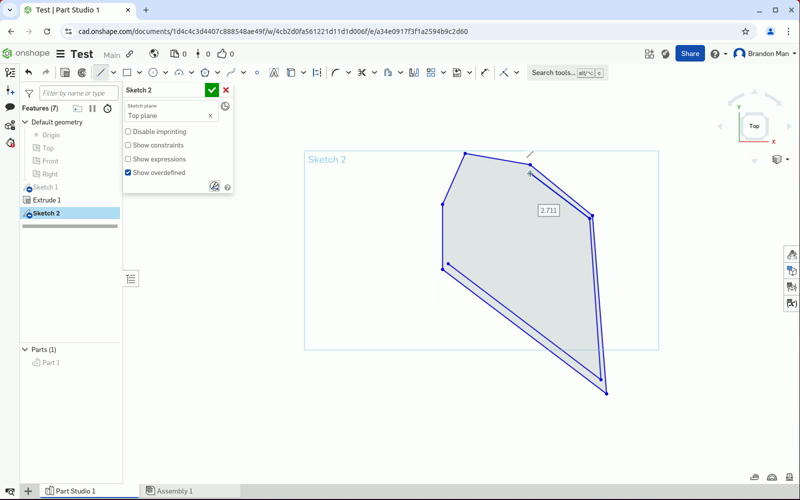
scroll(-6)
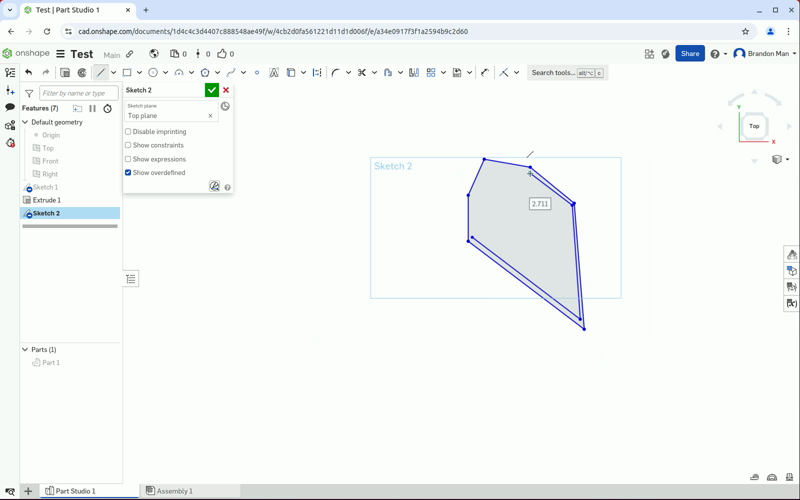
scroll(-6)
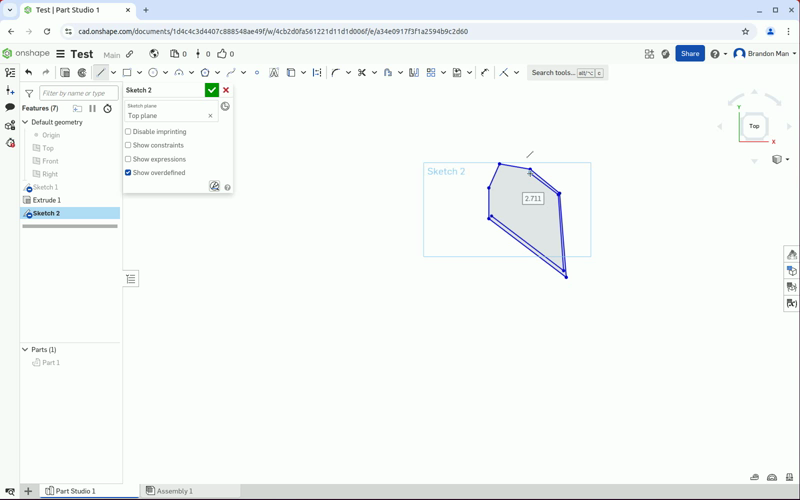
scroll(-6)
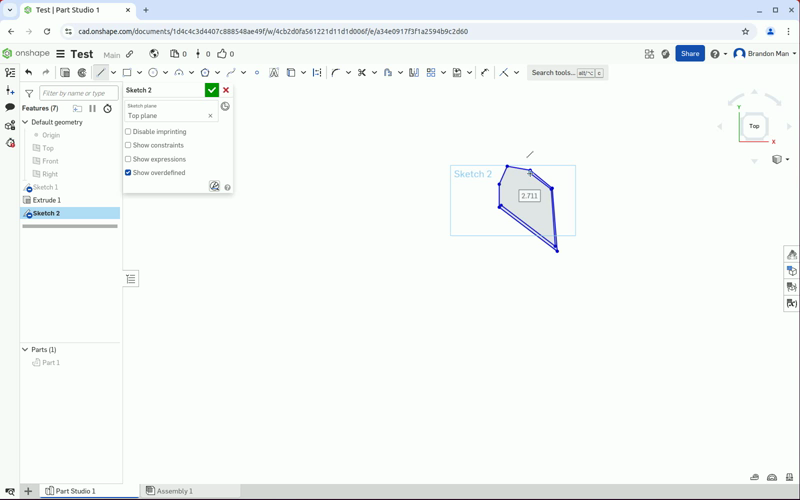
scroll(-6)
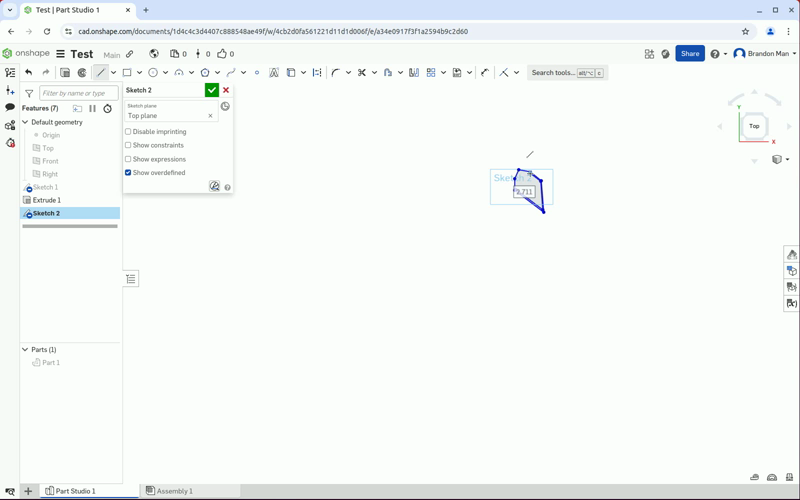
key_up(shift)
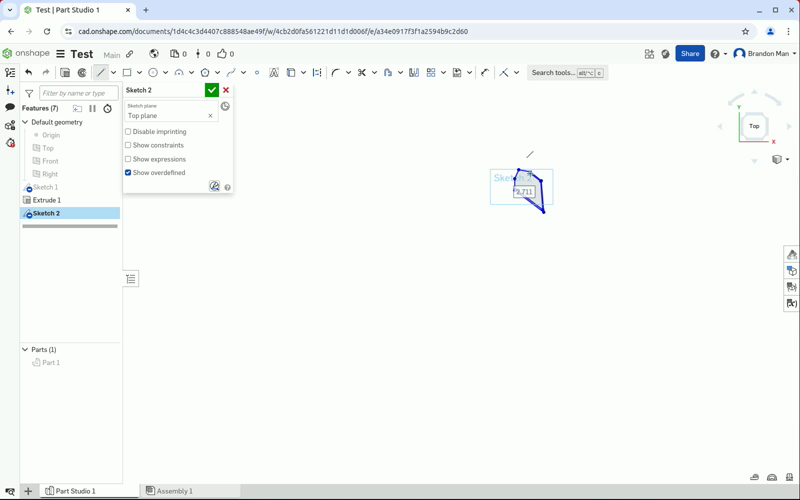
key_down(shift)
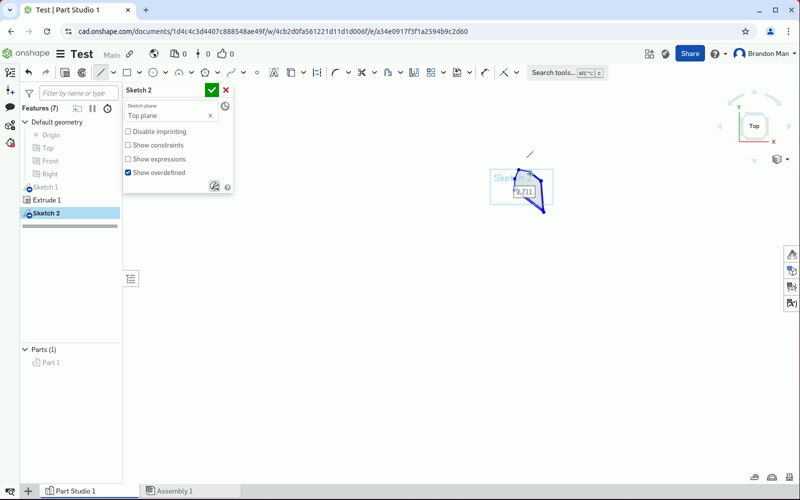
mouse_move(560, 173)
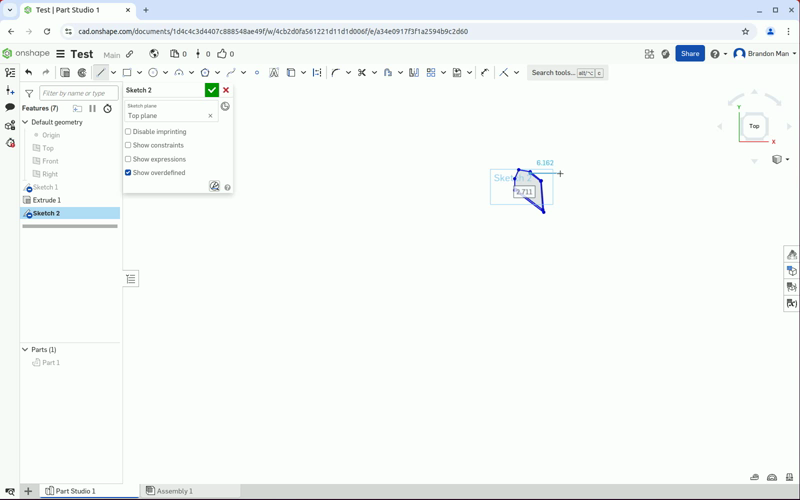
mouse_move(519, 170)
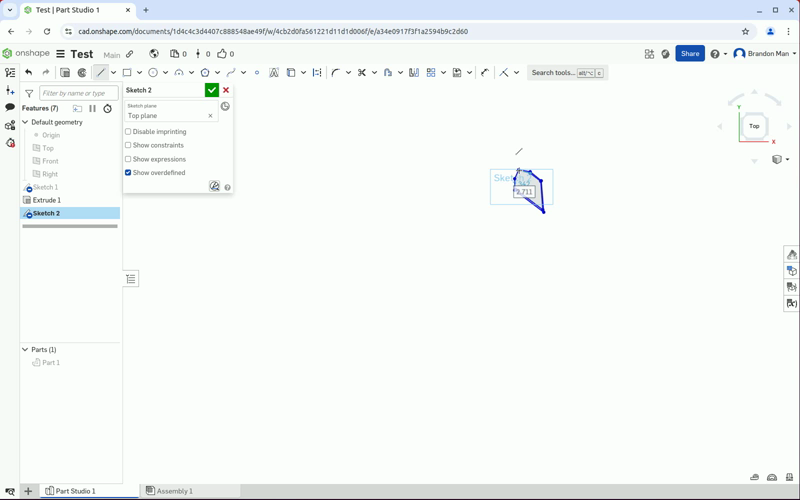
scroll(6)
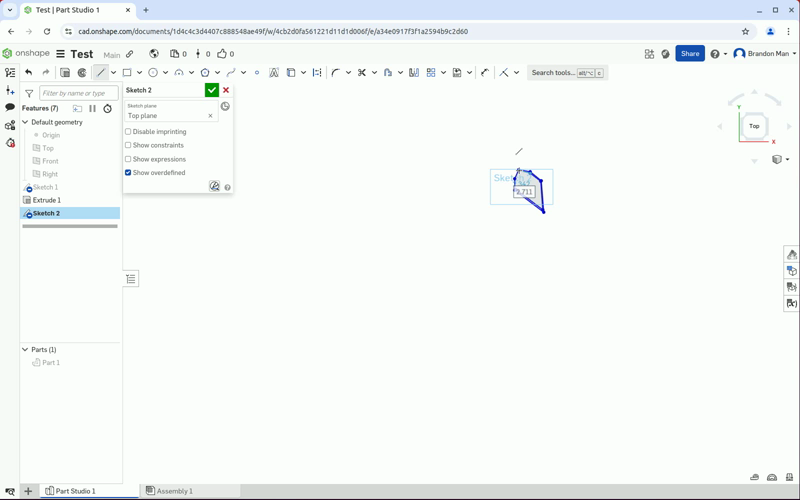
scroll(6)
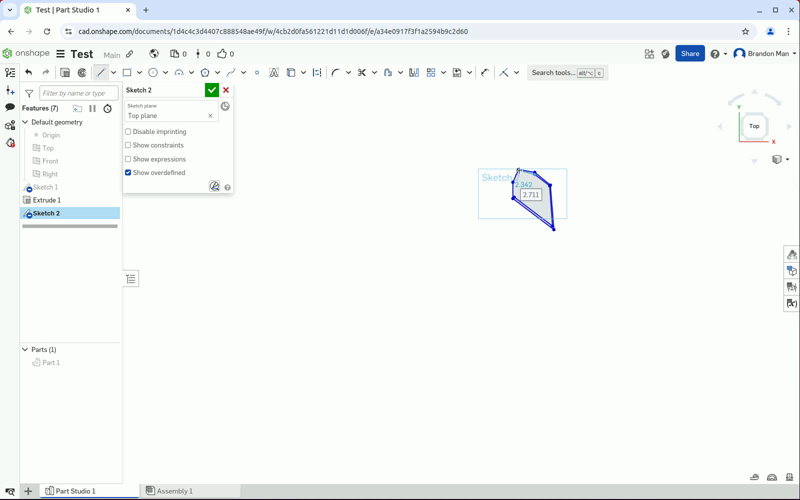
scroll(6)
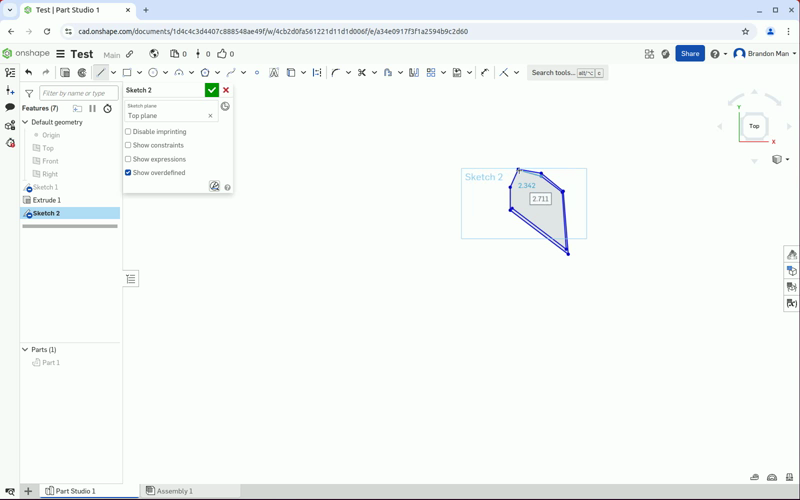
scroll(6)
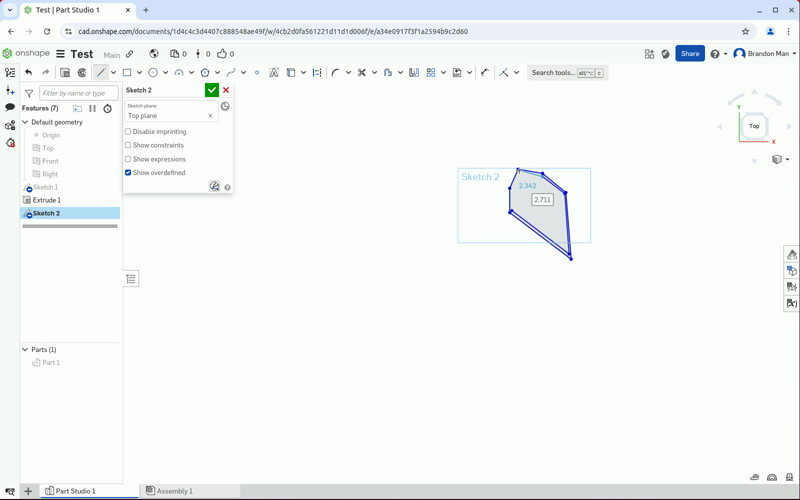
scroll(6)
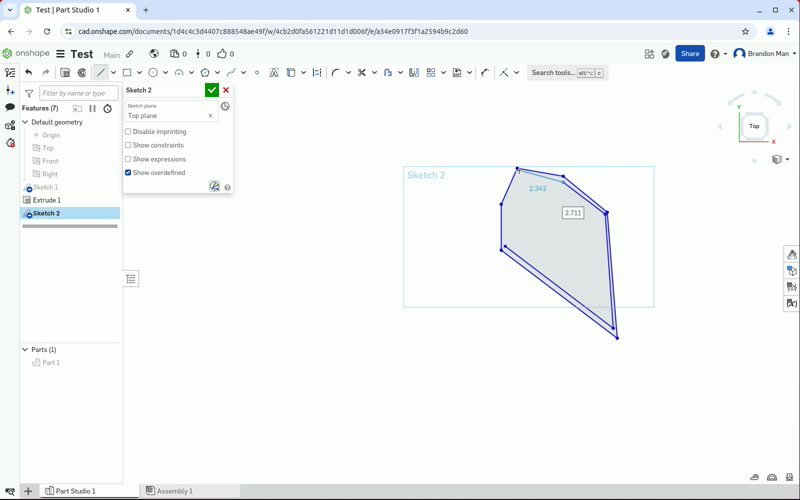
scroll(6)
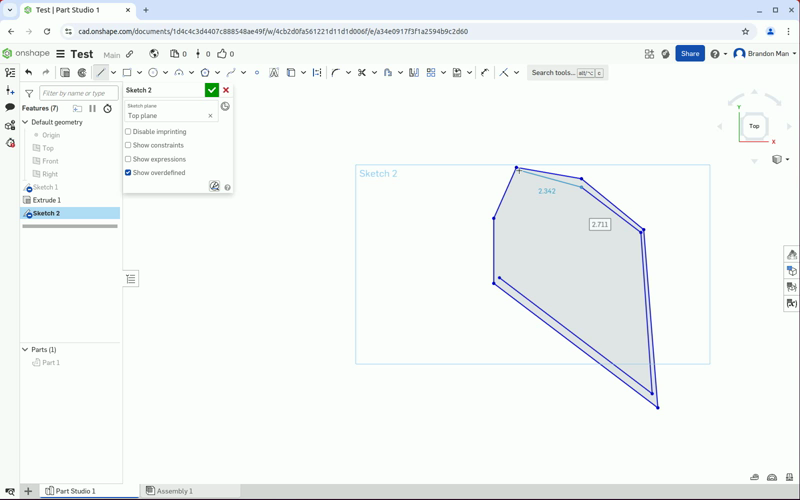
scroll(6)
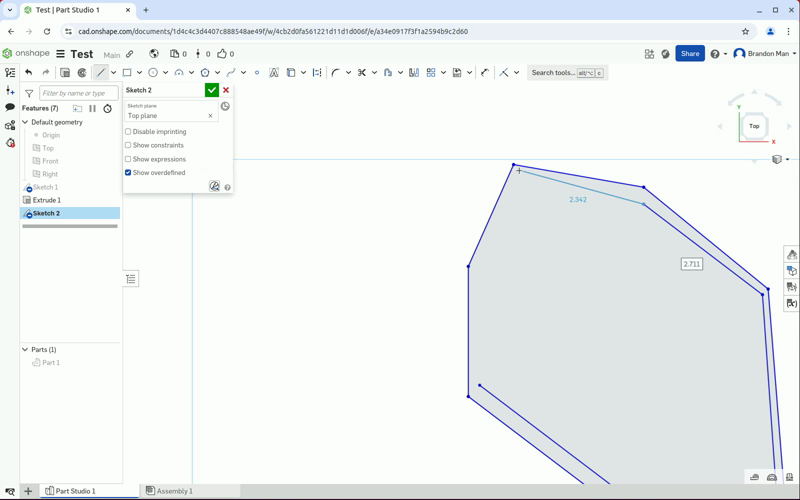
click(519, 170)
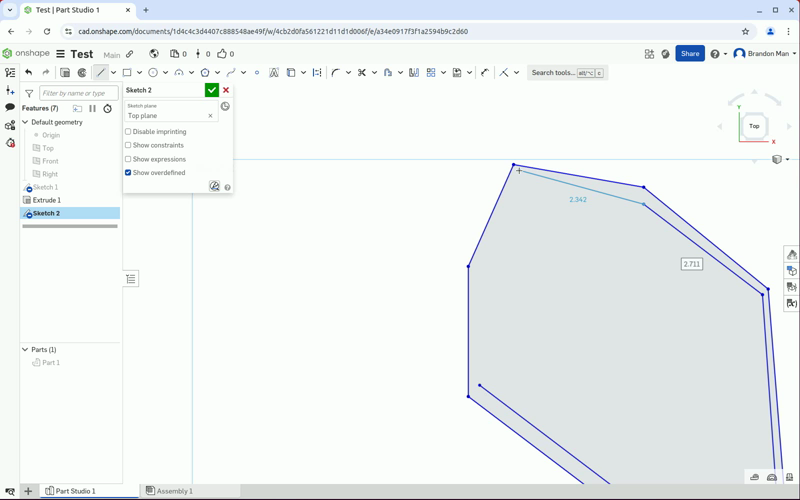
scroll(-6)
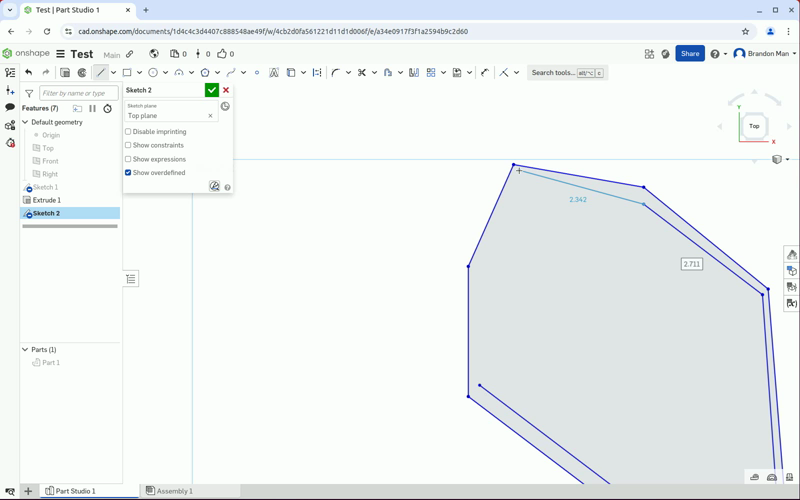
scroll(-6)
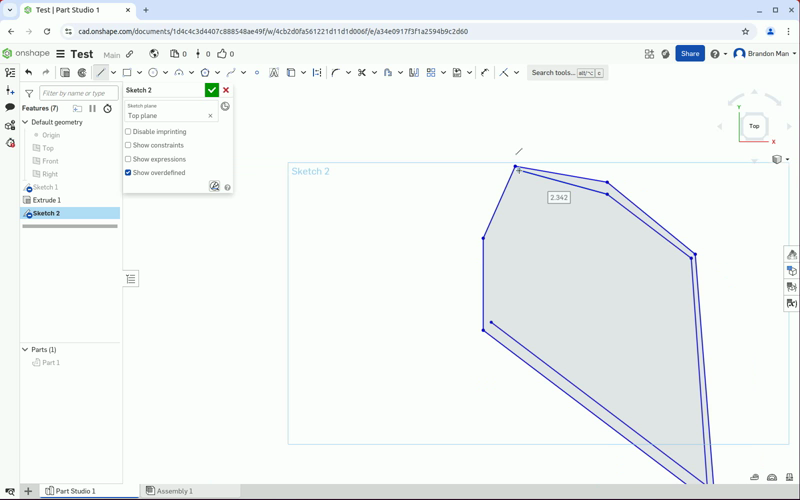
scroll(-6)
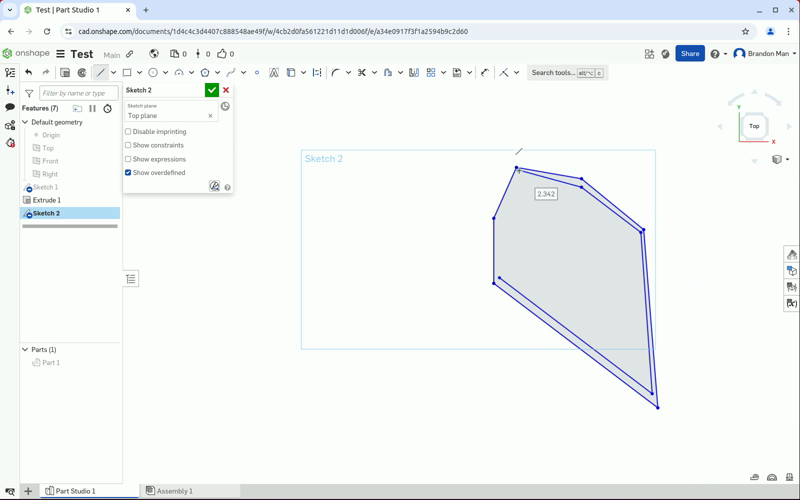
scroll(-6)
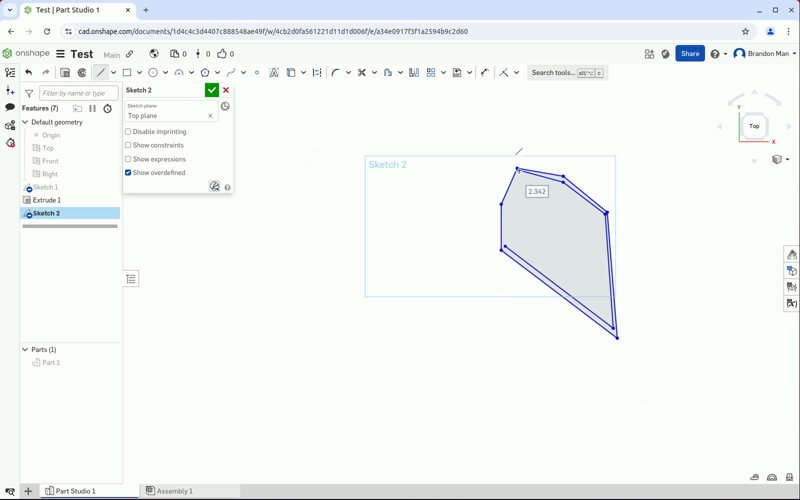
scroll(-6)
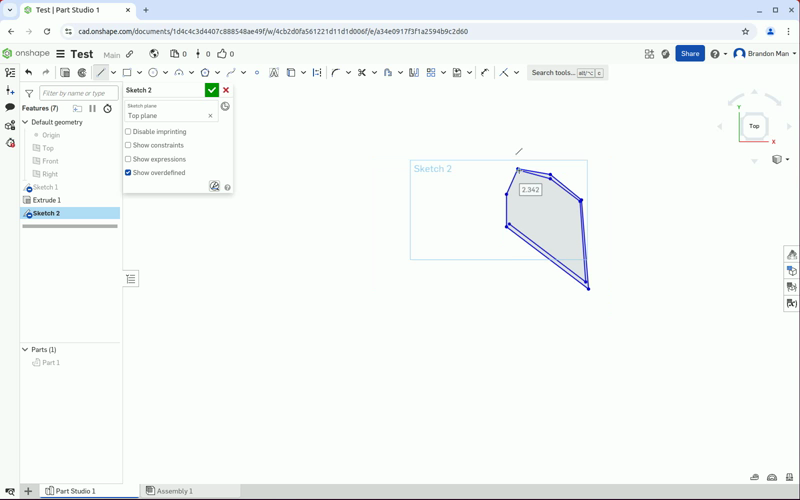
scroll(-6)
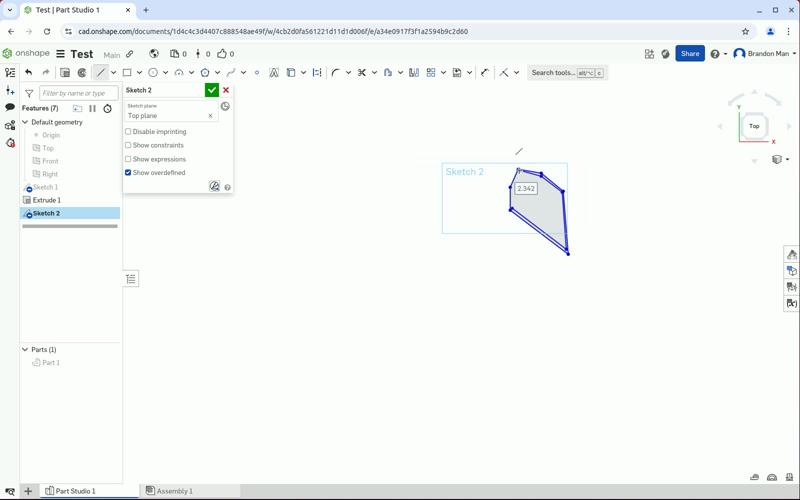
scroll(-6)
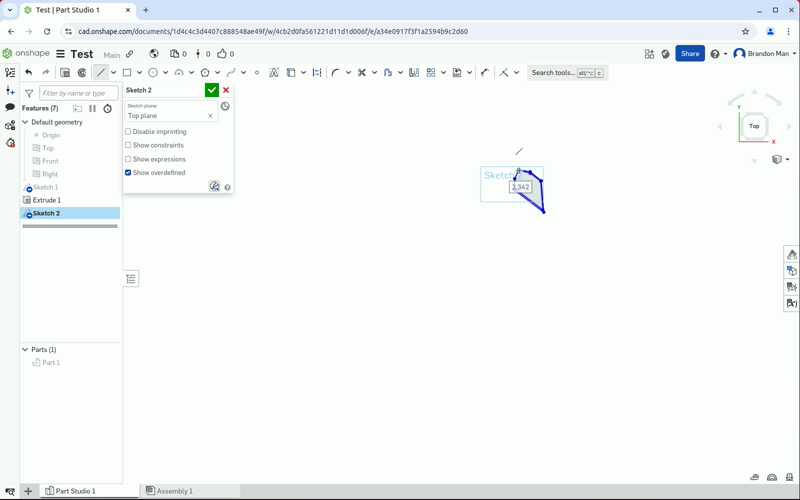
key_up(shift)
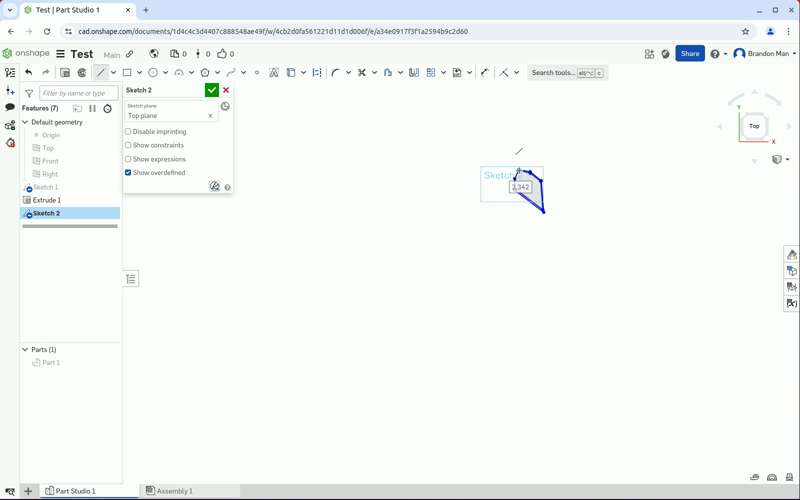
key_down(shift)
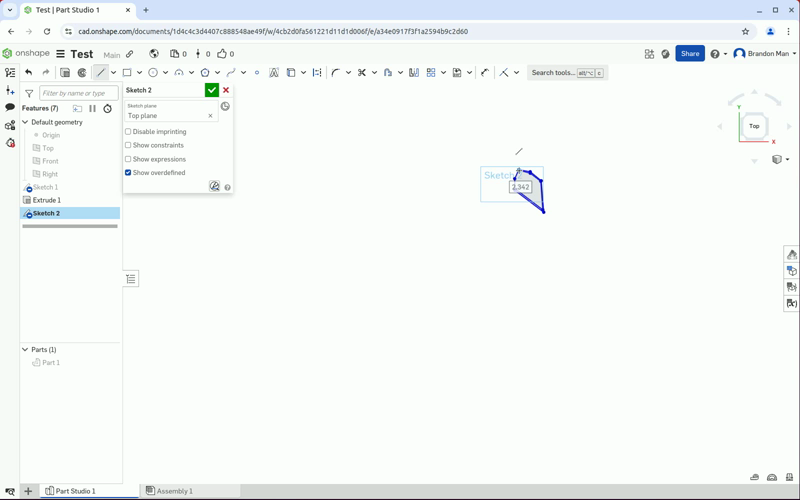
mouse_move(549, 170)
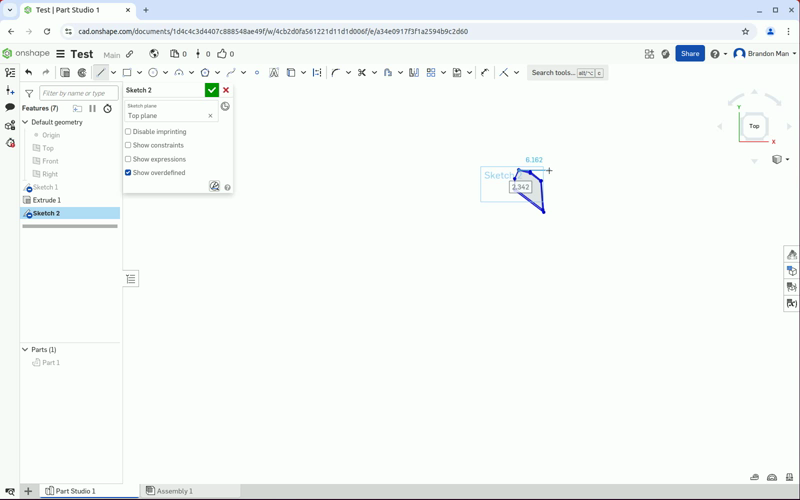
mouse_move(515, 179)
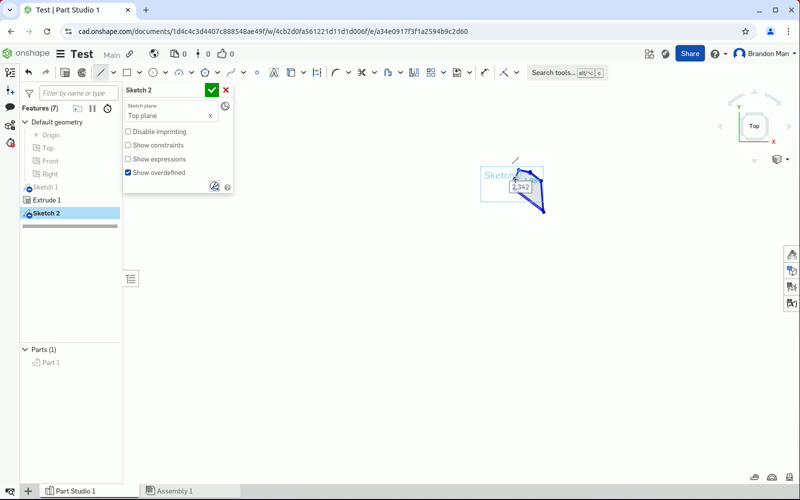
scroll(6)
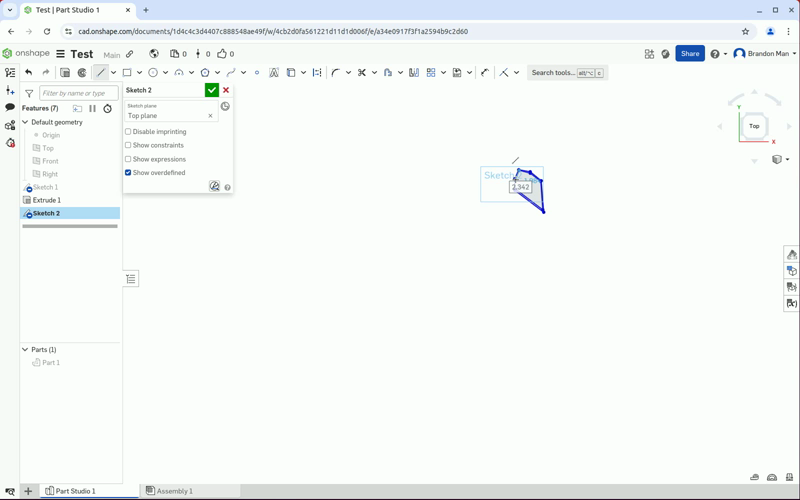
scroll(6)
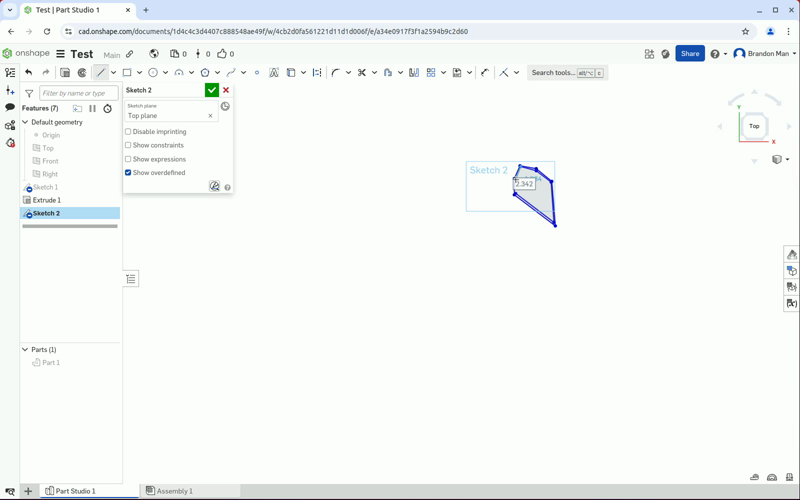
scroll(6)
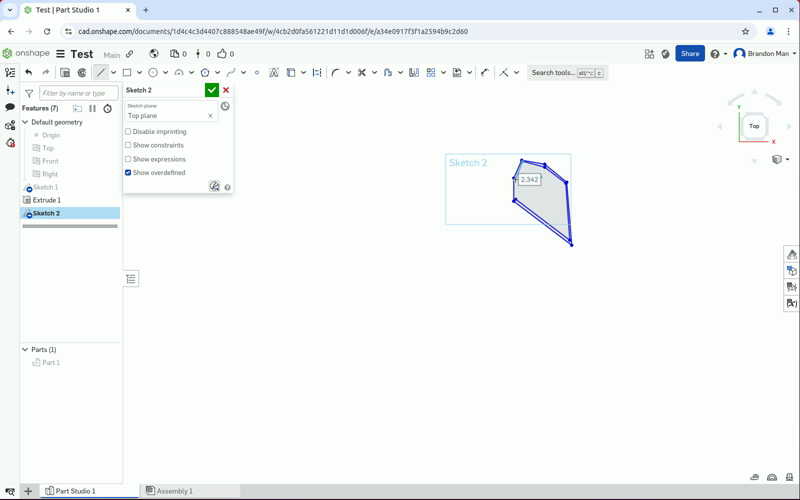
scroll(6)
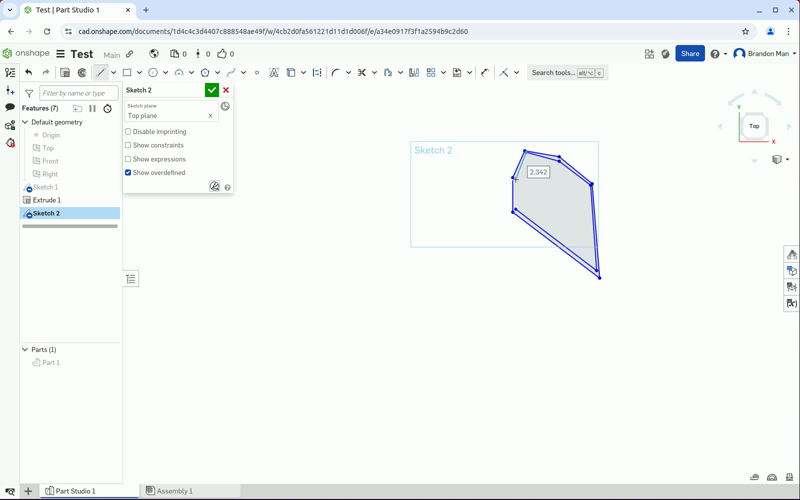
scroll(6)
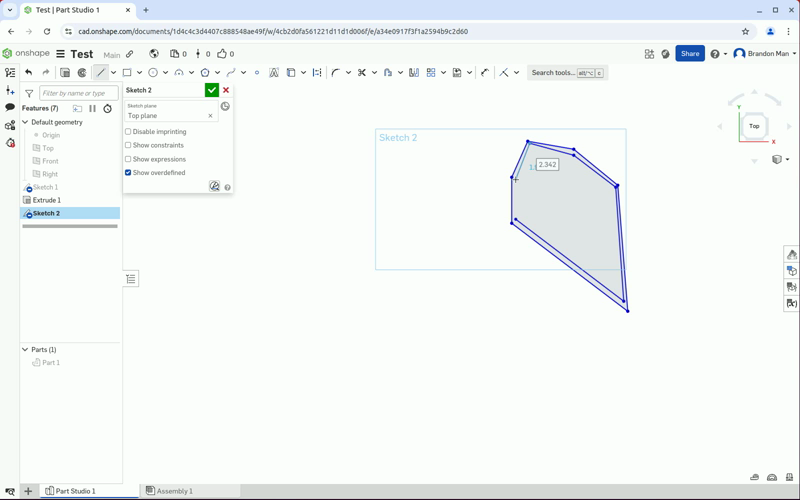
scroll(6)
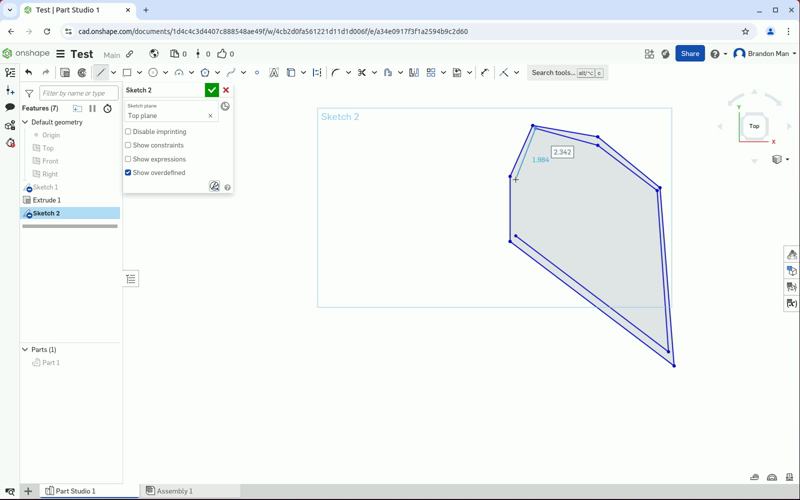
scroll(6)
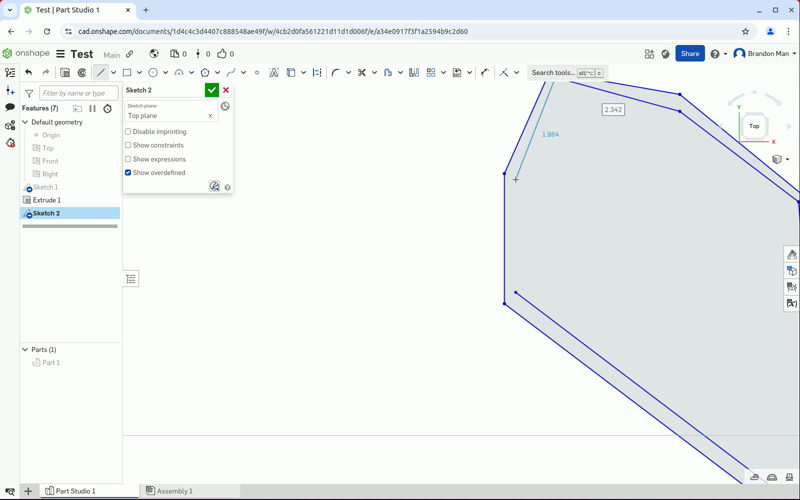
click(515, 179)
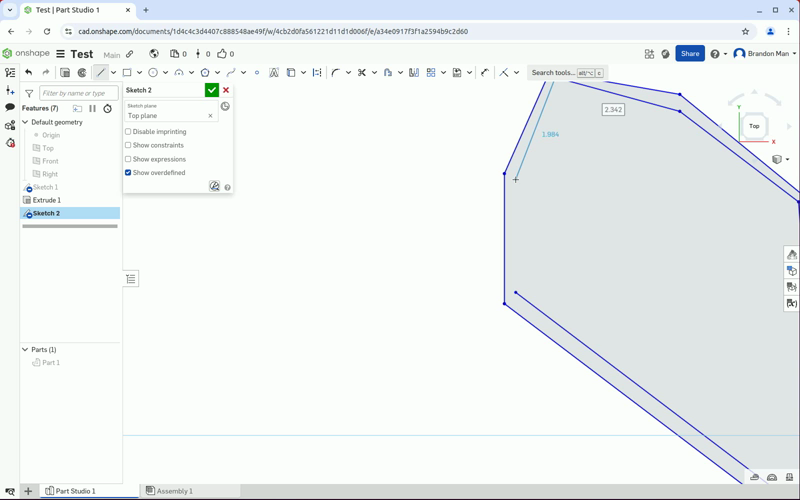
scroll(-6)
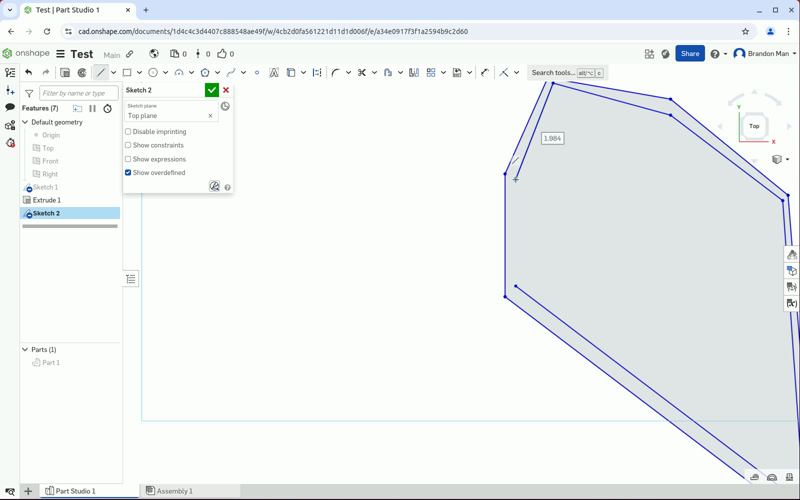
scroll(-6)
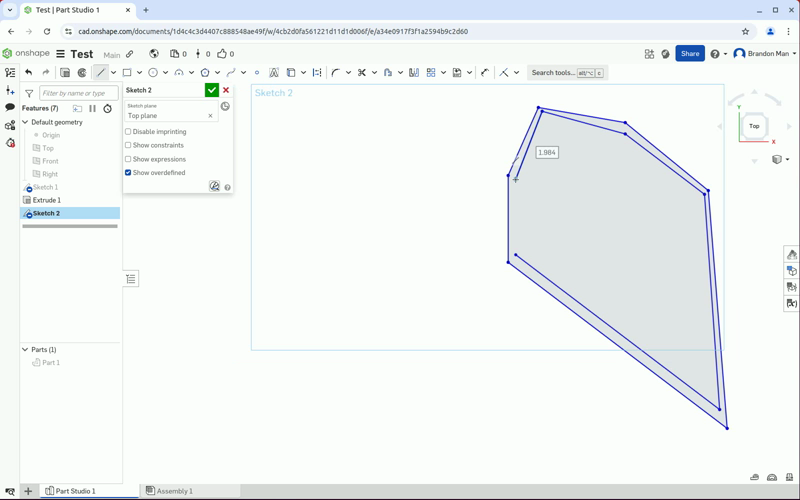
scroll(-6)
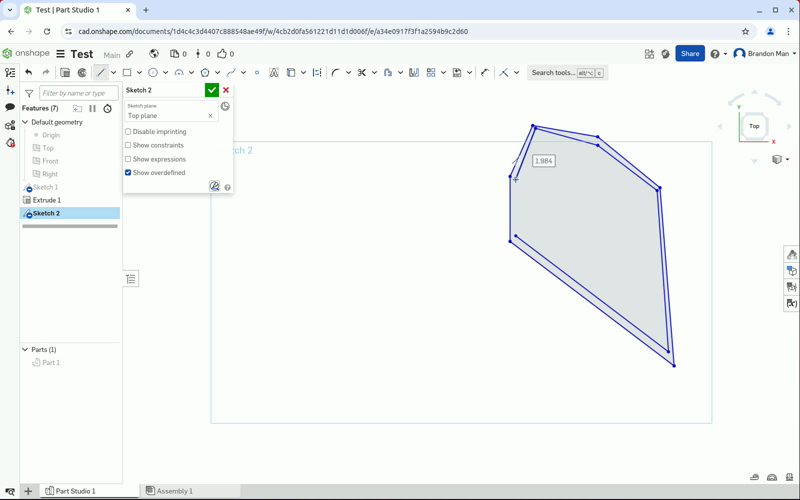
scroll(-6)
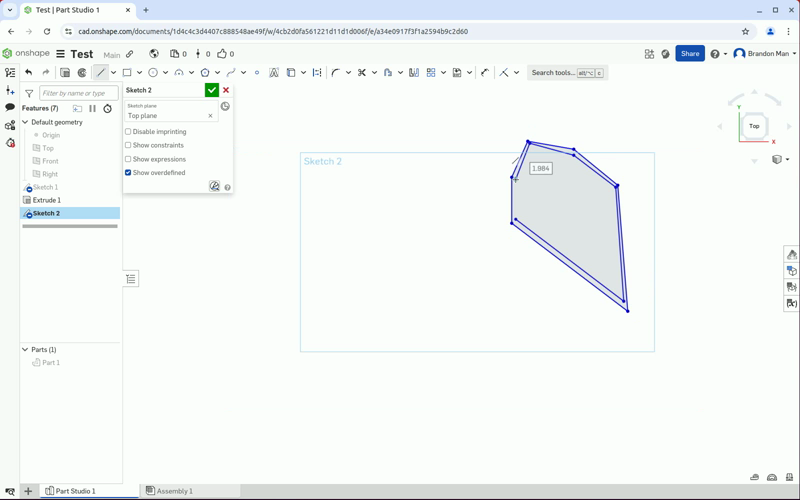
scroll(-6)
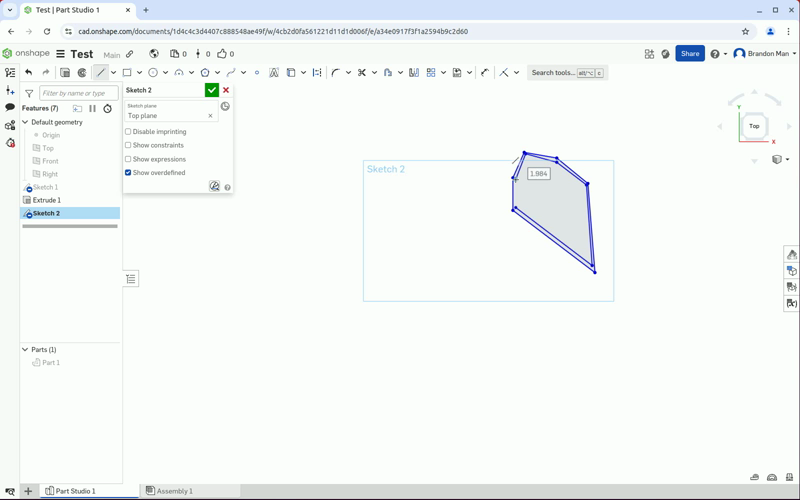
scroll(-6)
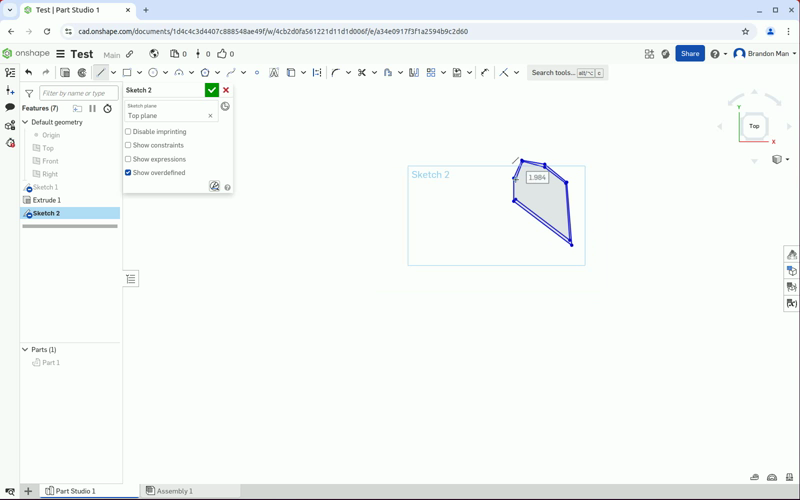
scroll(-6)
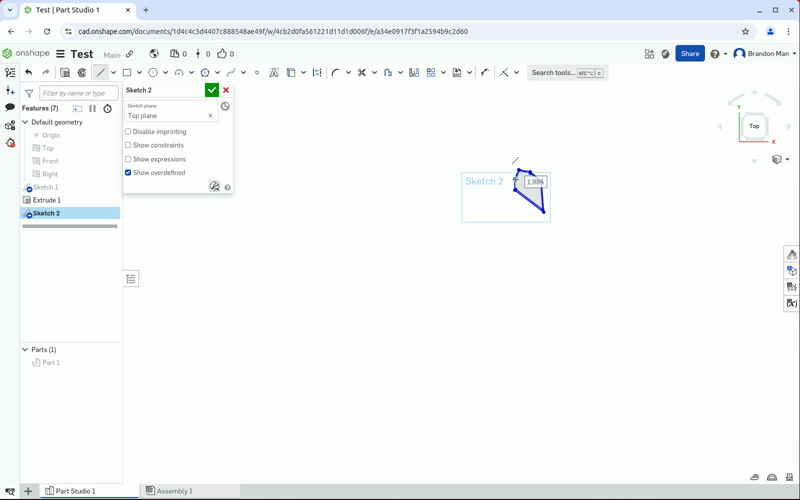
key_up(shift)
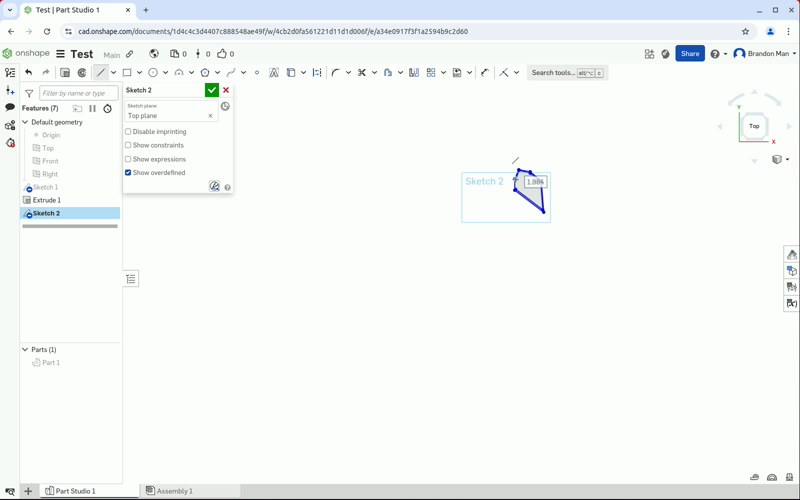
mouse_move(545, 179)
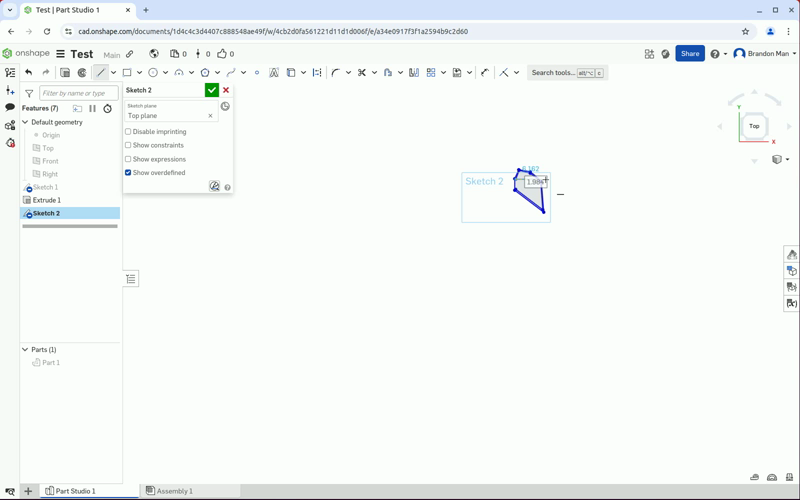
key_down(shift)
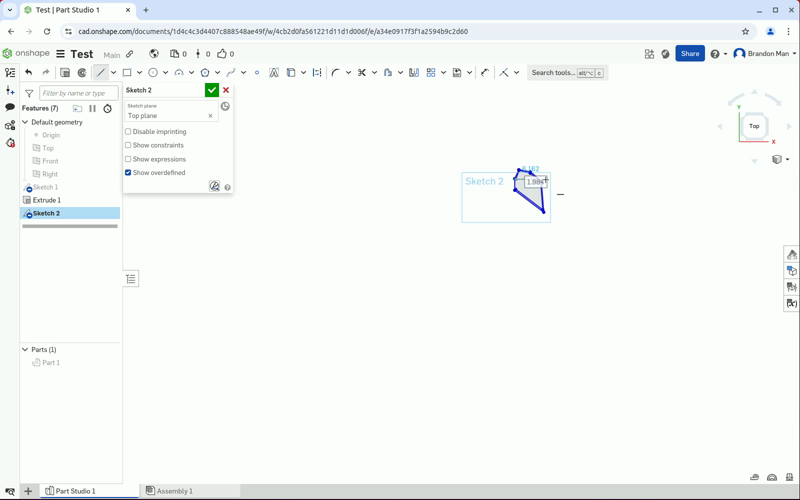
mouse_move(515, 189)
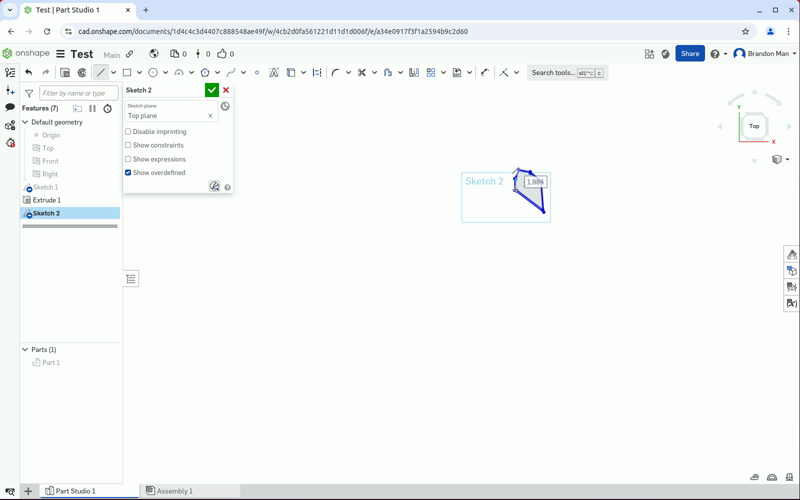
scroll(6)
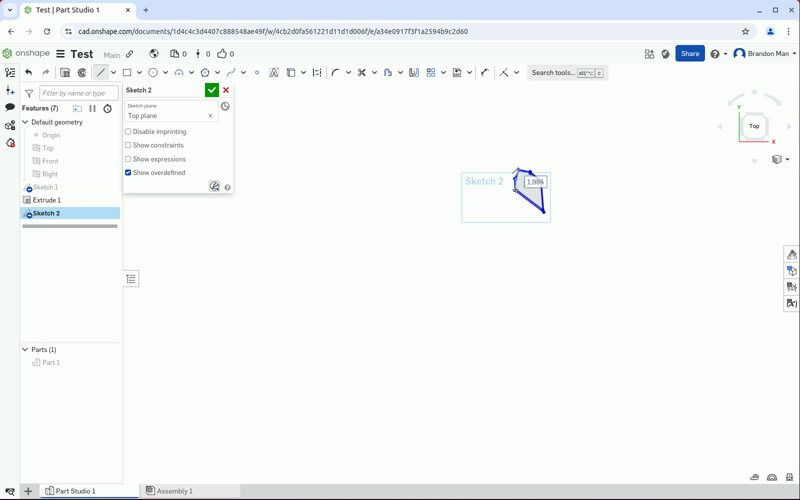
scroll(6)
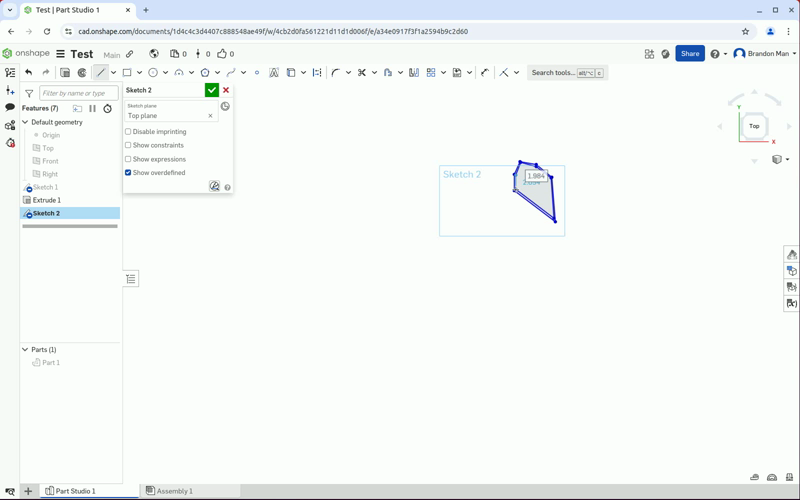
scroll(6)
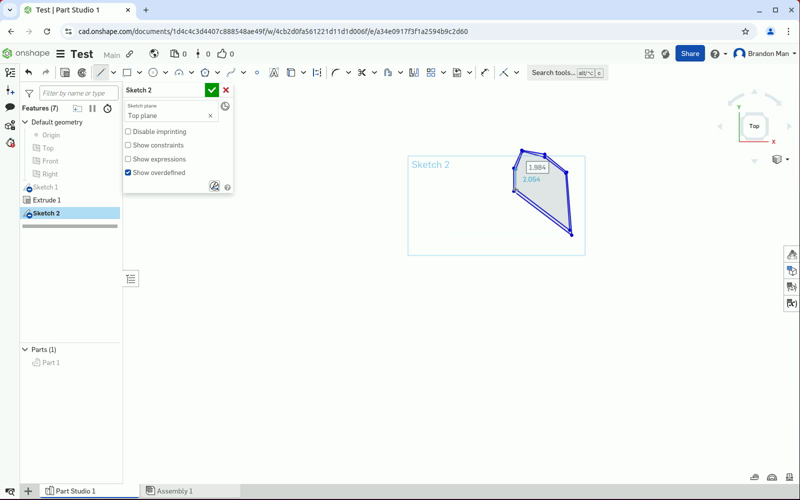
scroll(6)
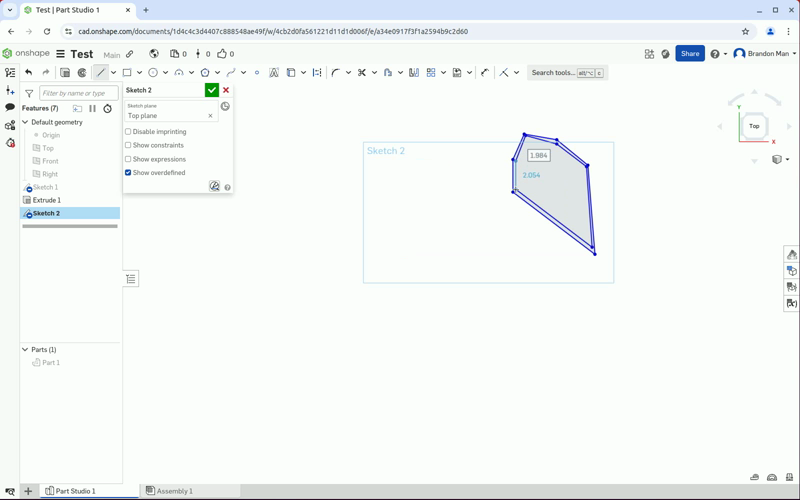
scroll(6)
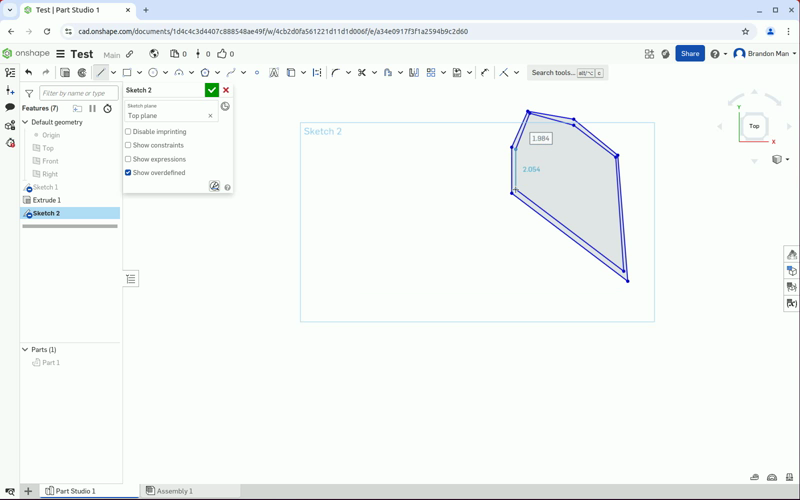
scroll(6)
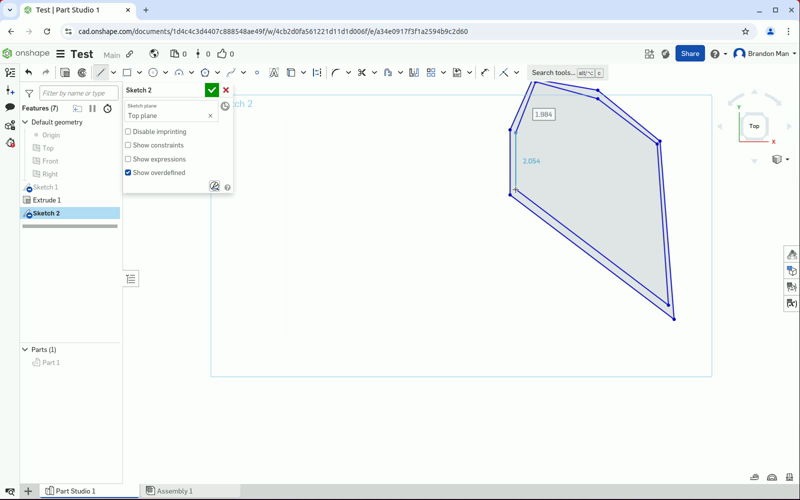
scroll(6)
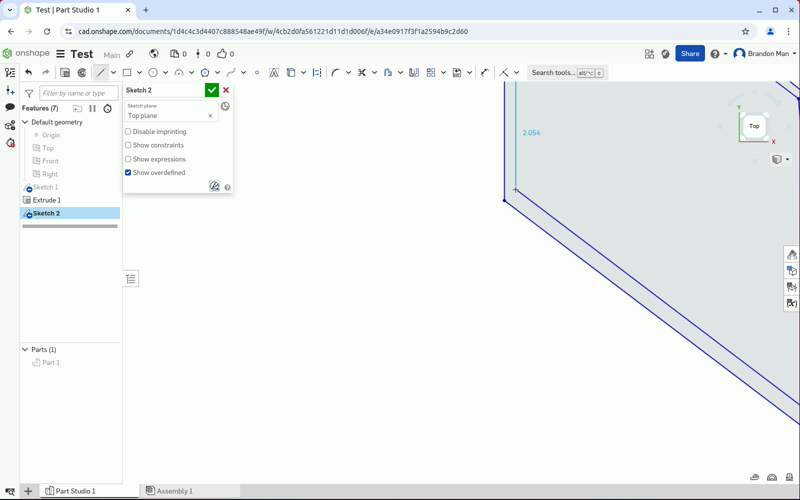
key_up(shift)
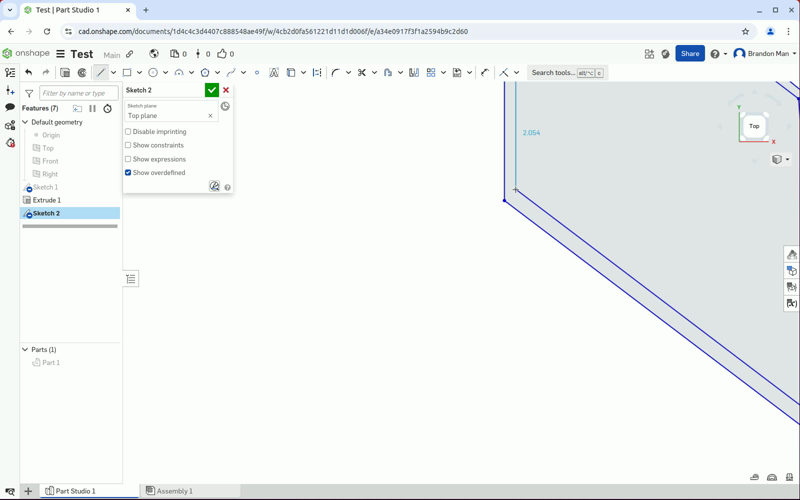
click(515, 189)
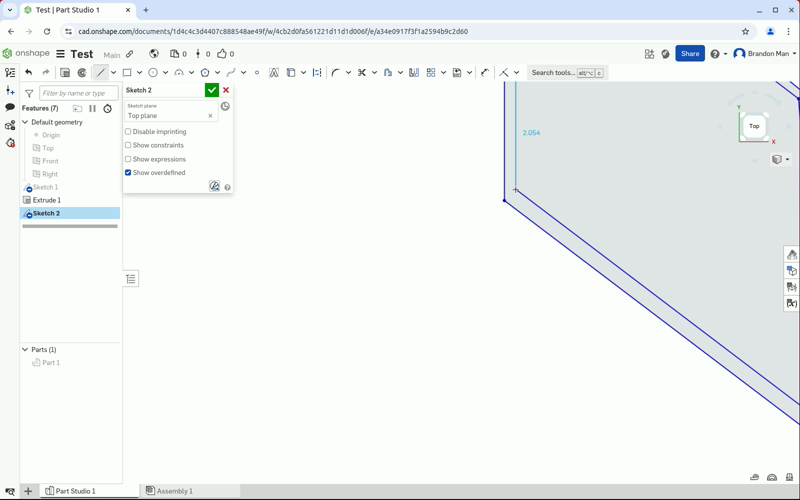
scroll(-6)
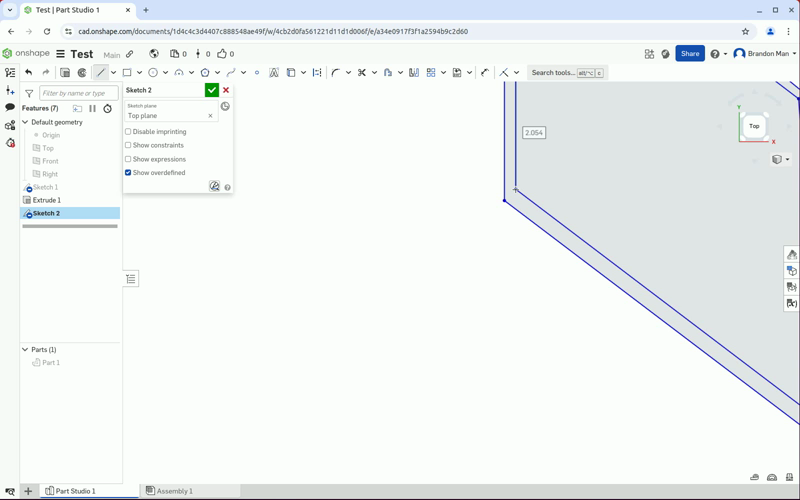
scroll(-6)
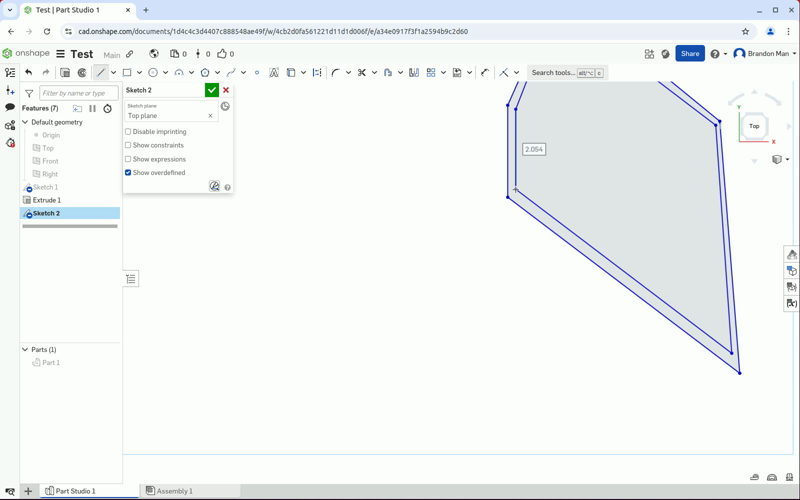
scroll(-6)
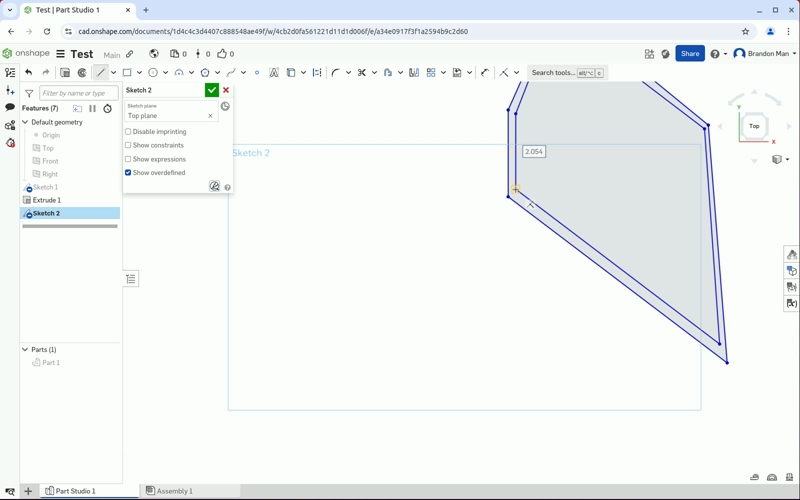
scroll(-6)
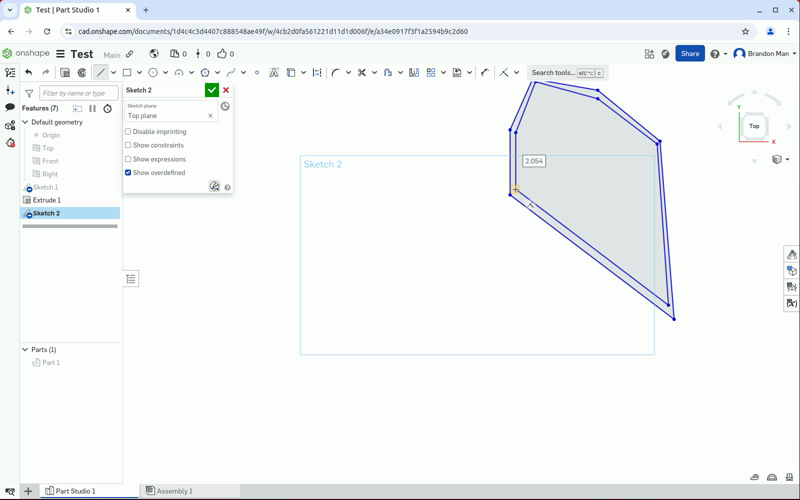
scroll(-6)
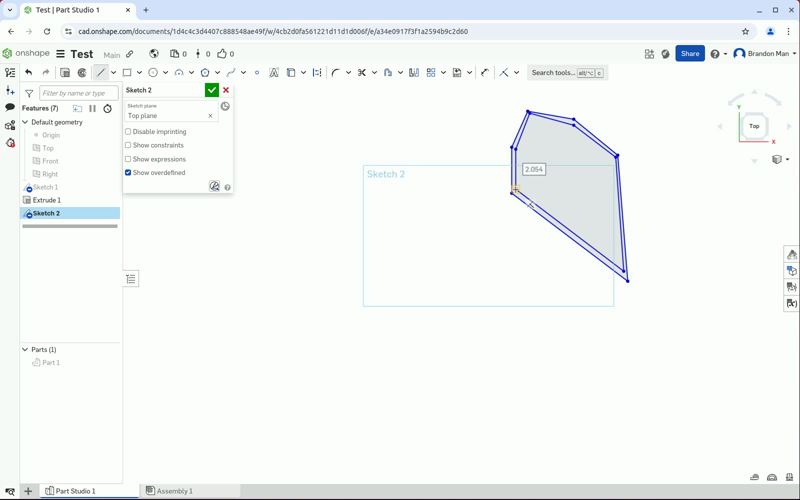
scroll(-6)
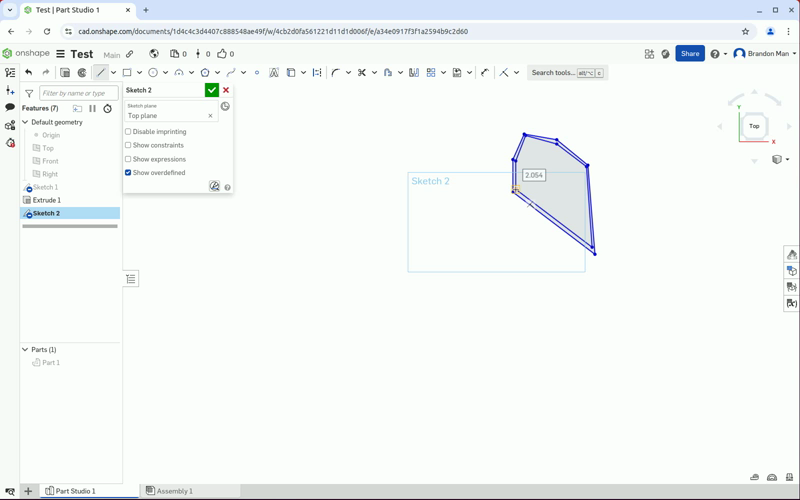
scroll(-6)
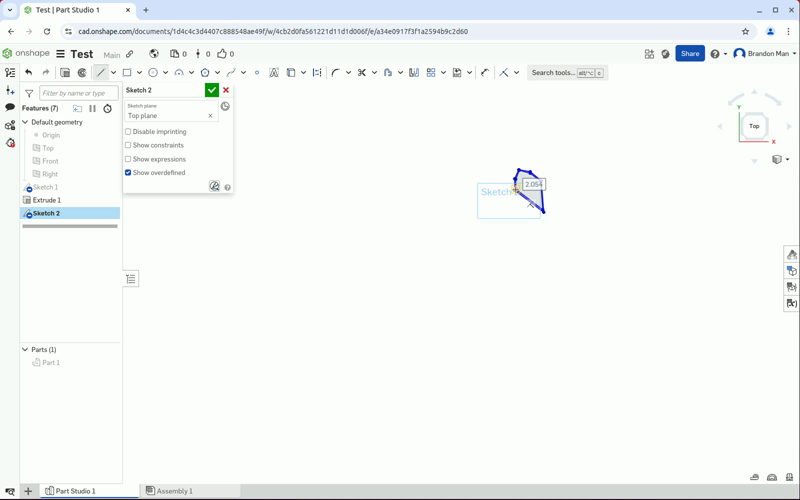
key(esc)
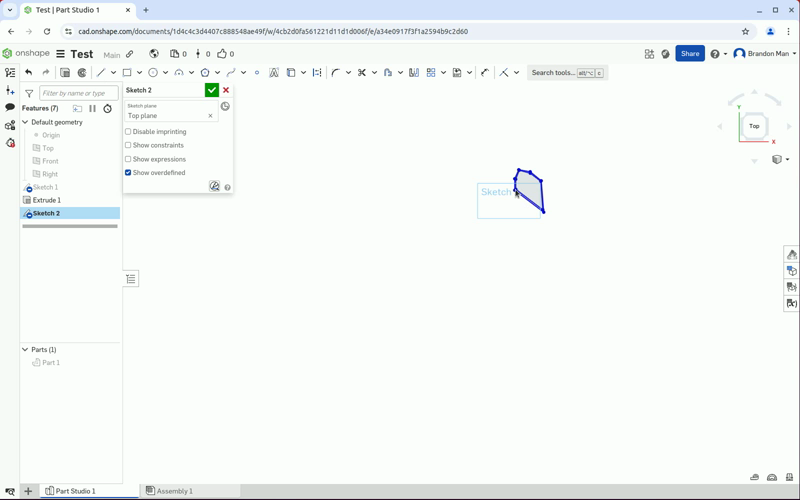
mouse_move(516, 177)
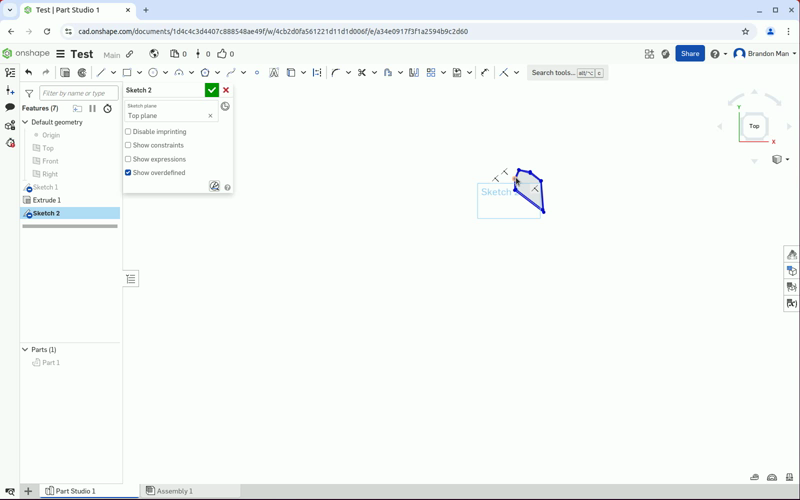
scroll(6)
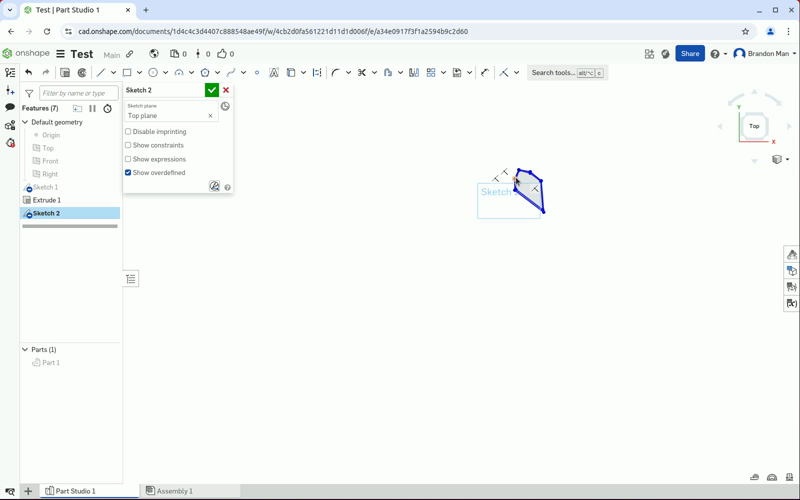
scroll(6)
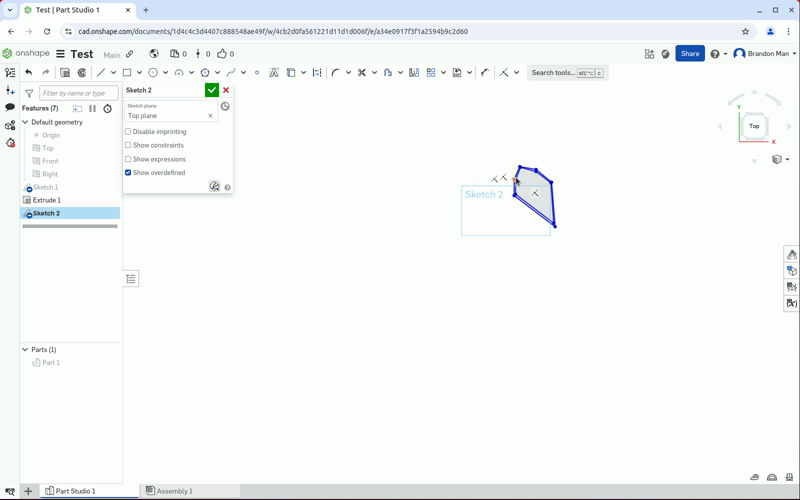
scroll(6)
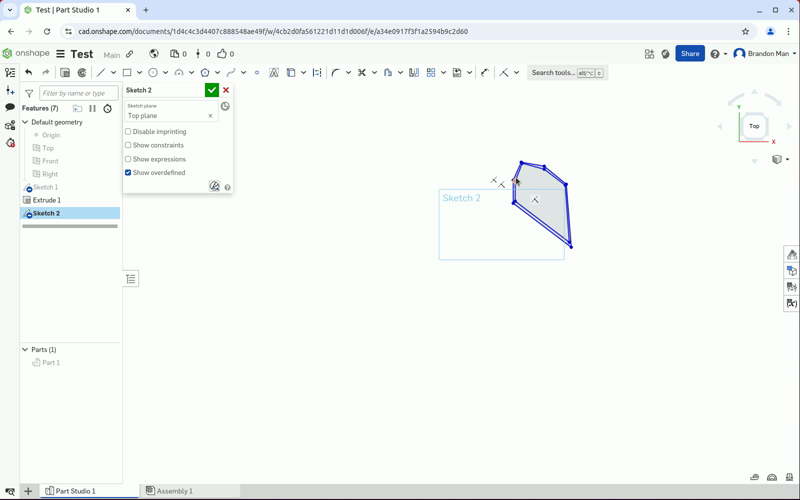
scroll(6)
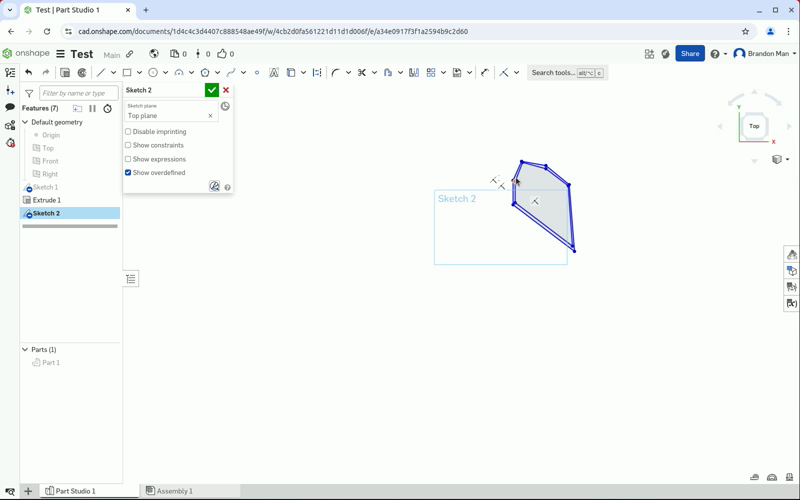
scroll(6)
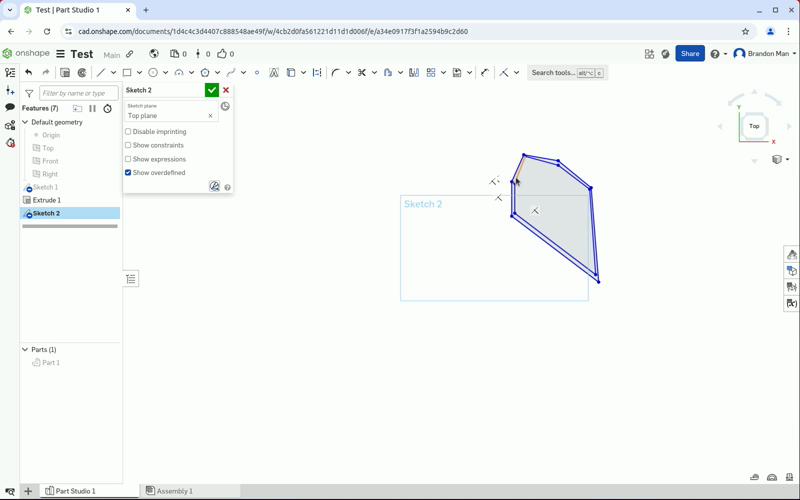
scroll(6)
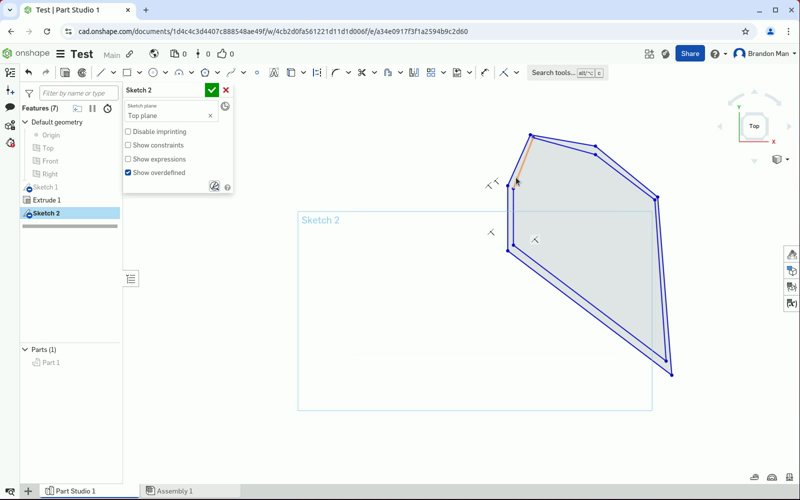
scroll(6)
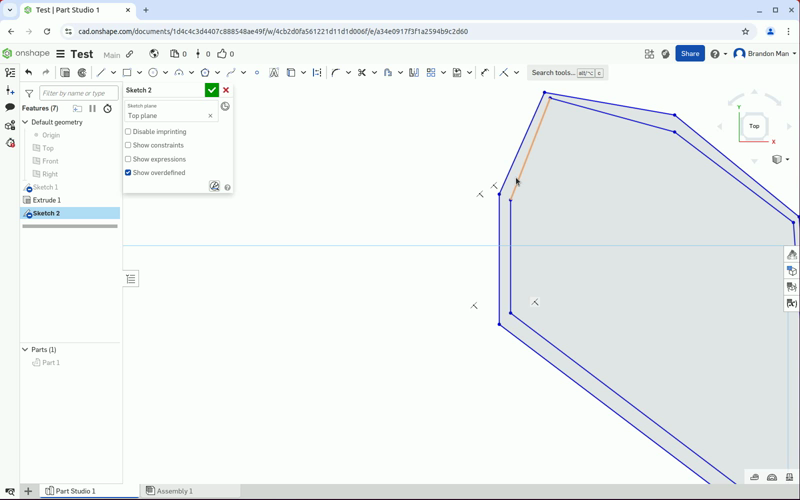
click(516, 177)
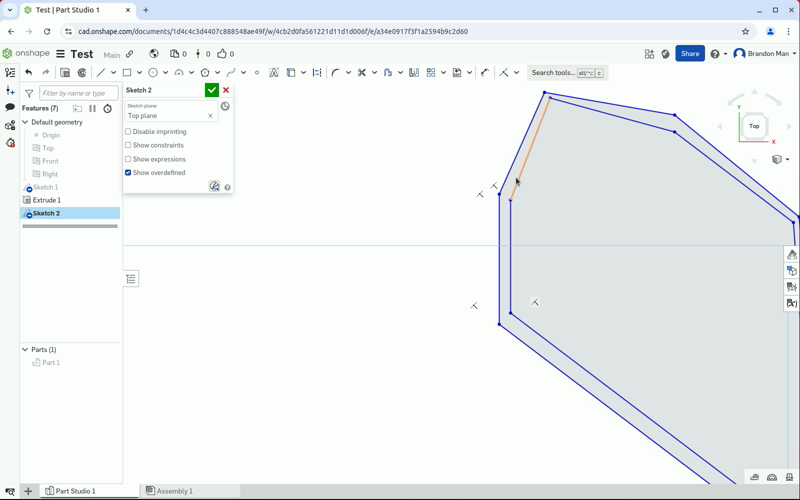
scroll(-6)
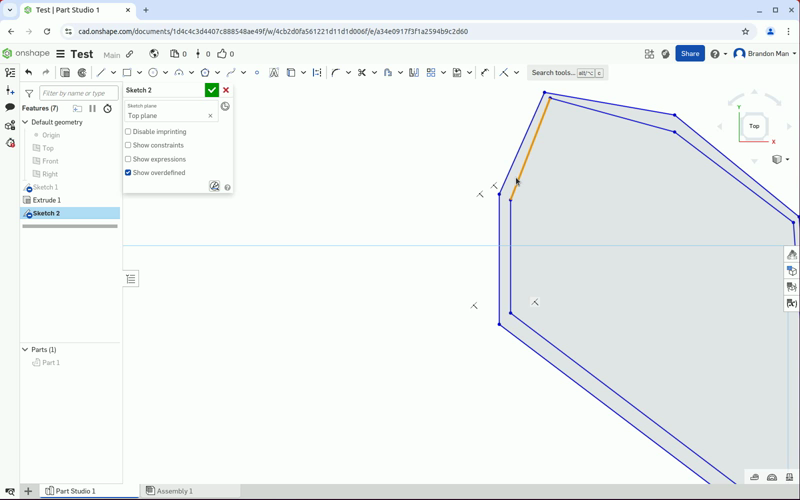
scroll(-6)
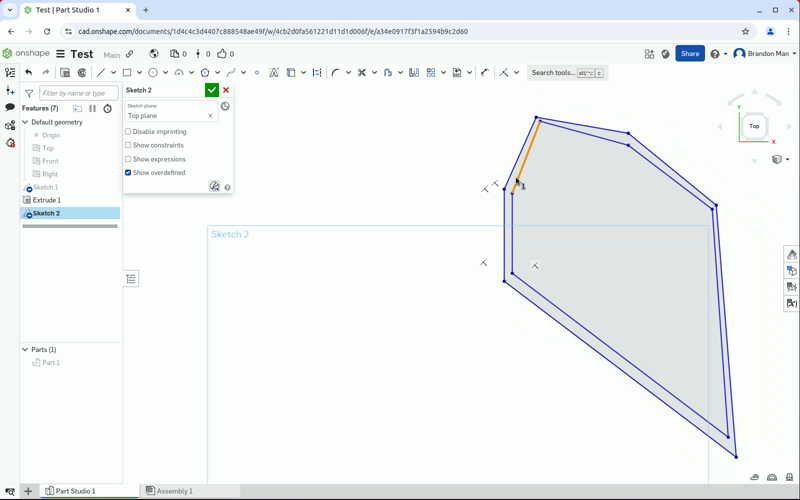
scroll(-6)
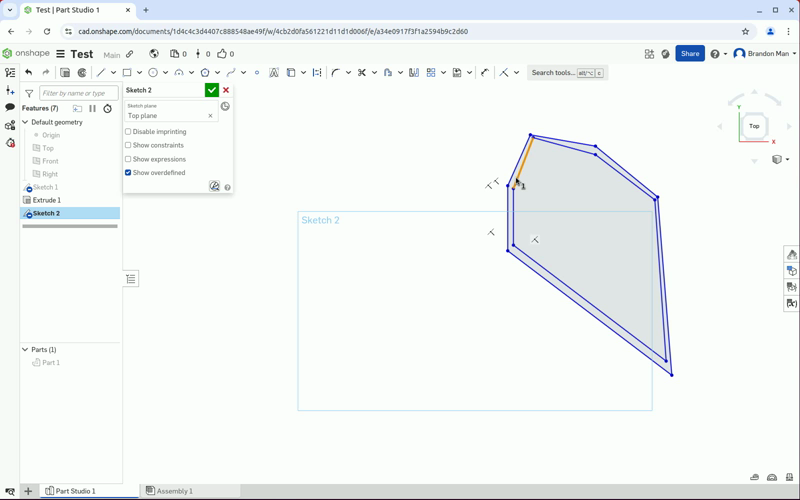
scroll(-6)
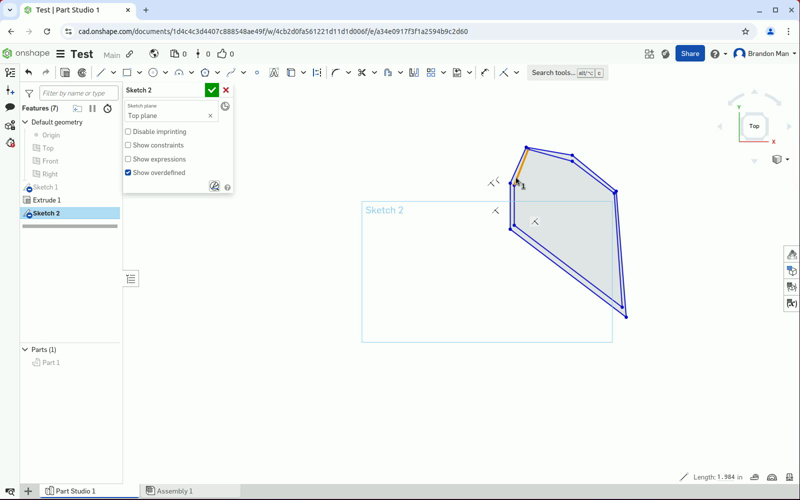
scroll(-6)
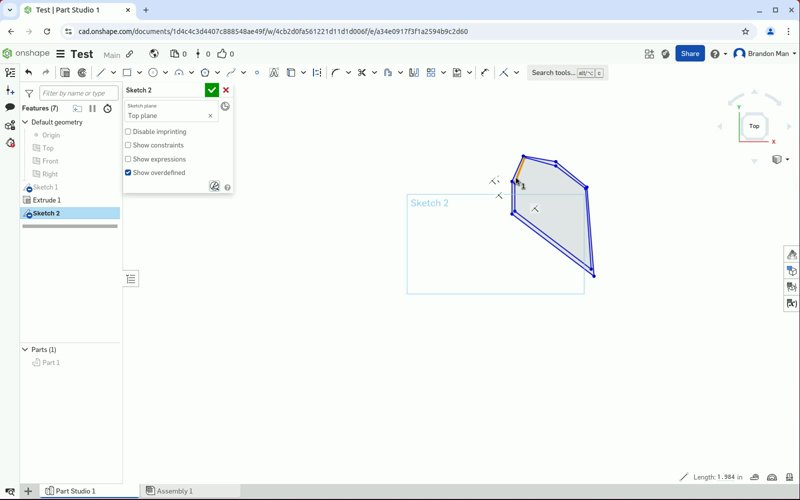
scroll(-6)
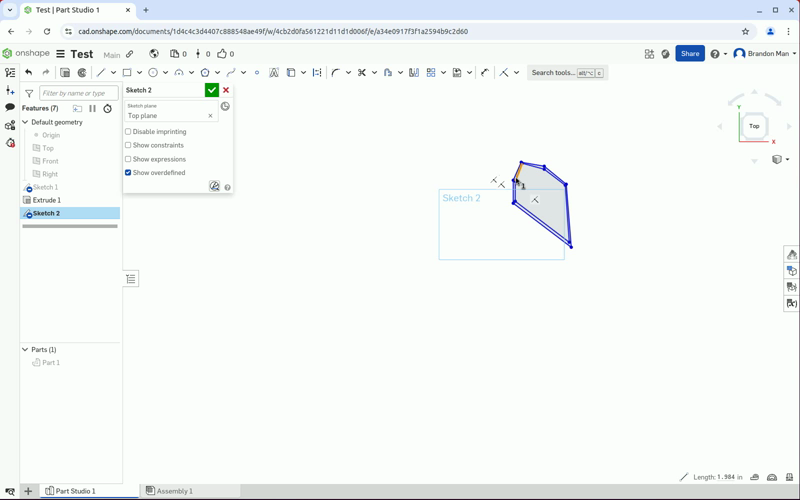
scroll(-6)
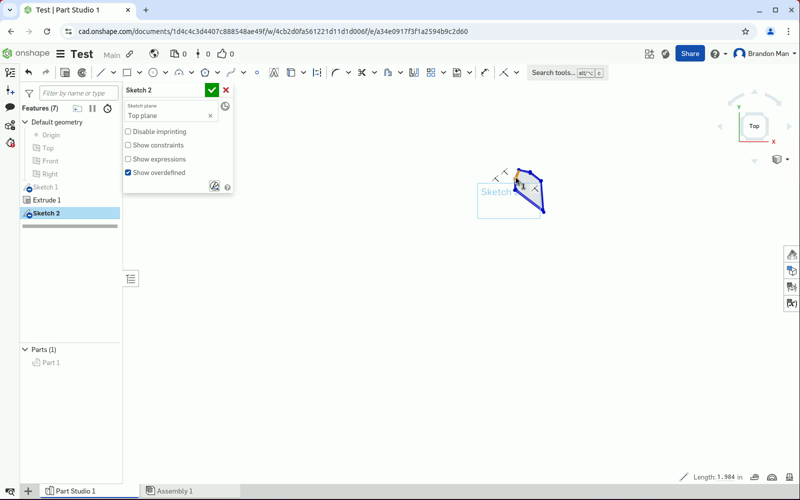
mouse_move(73, 352)
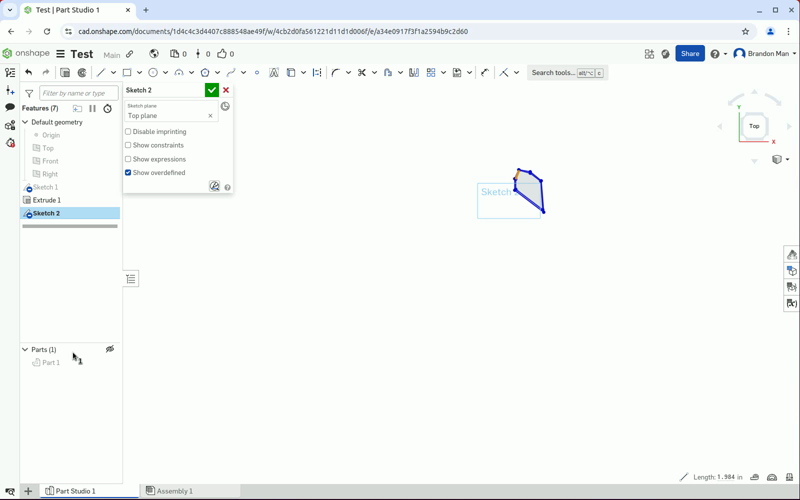
key(shift+y)
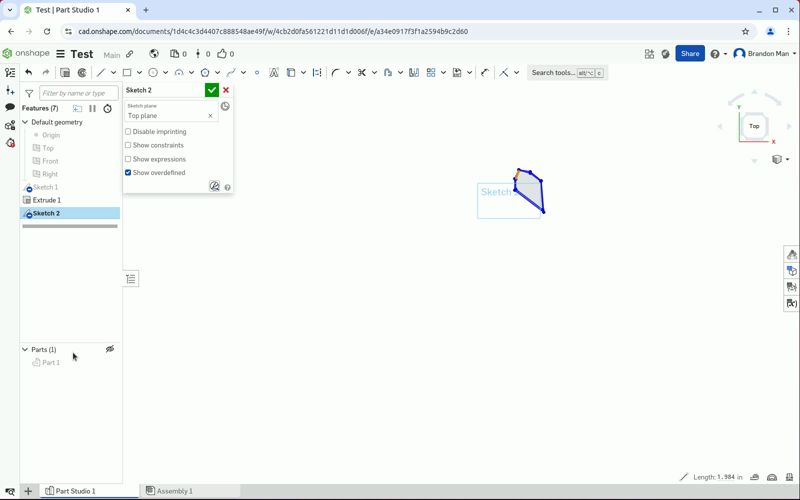
key(shift+e)
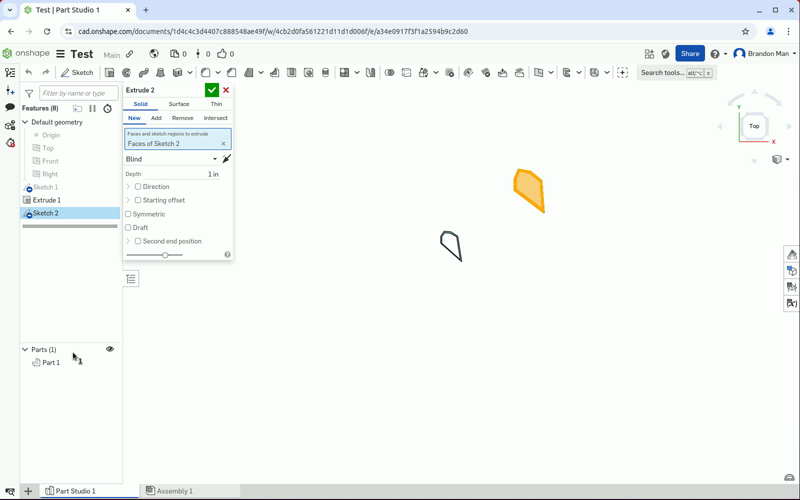
mouse_move(143, 106)
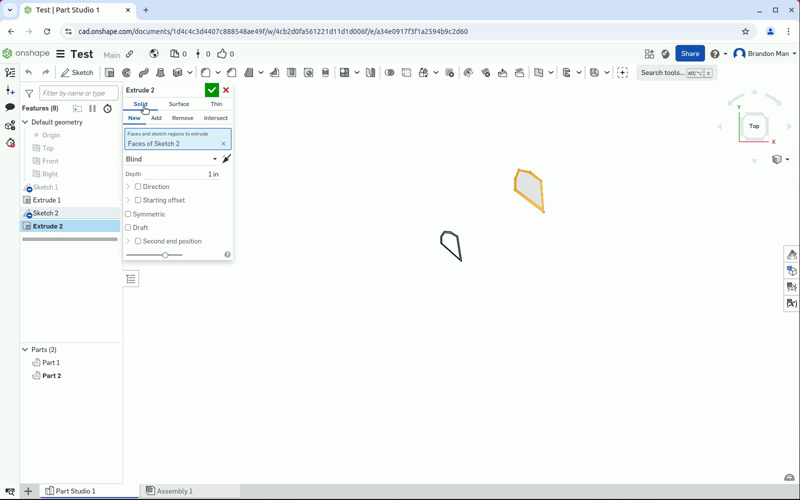
click(143, 106)
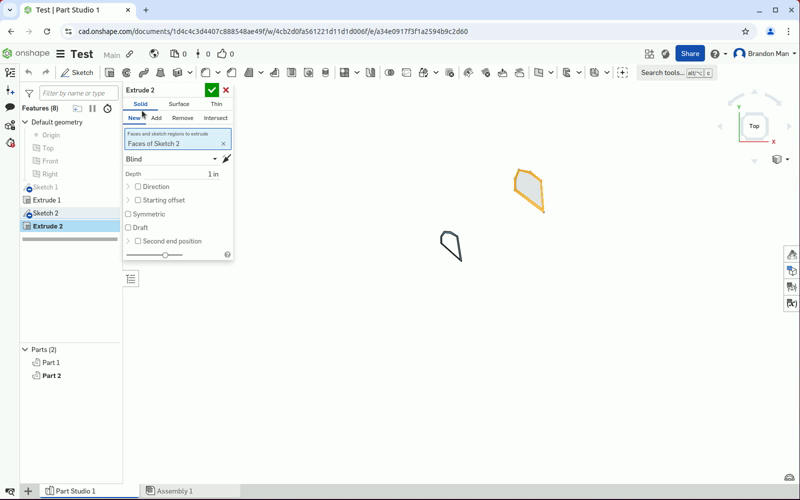
mouse_move(137, 120)
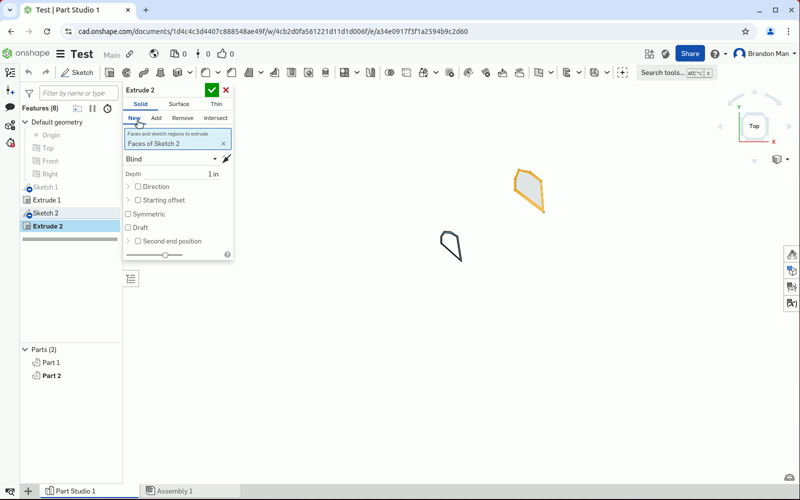
click(137, 120)
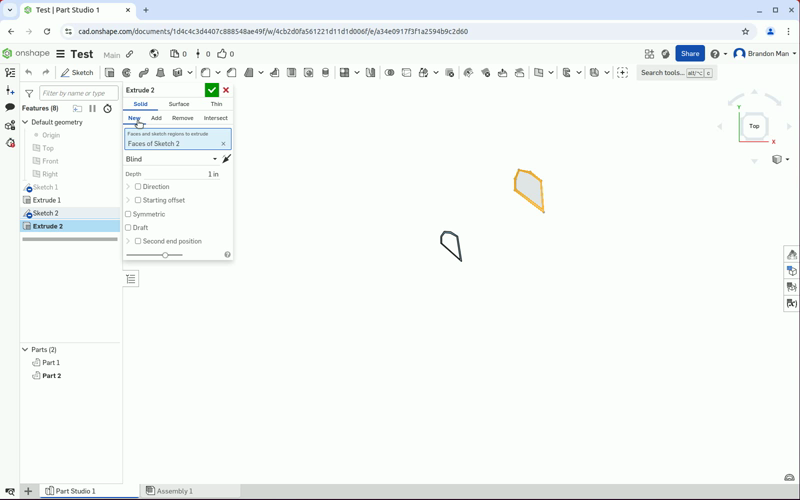
key(tab, 4)
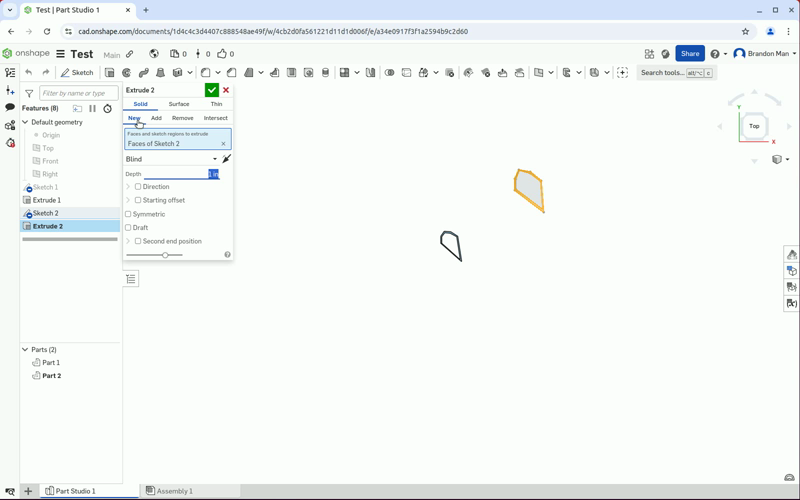
text(1.204)
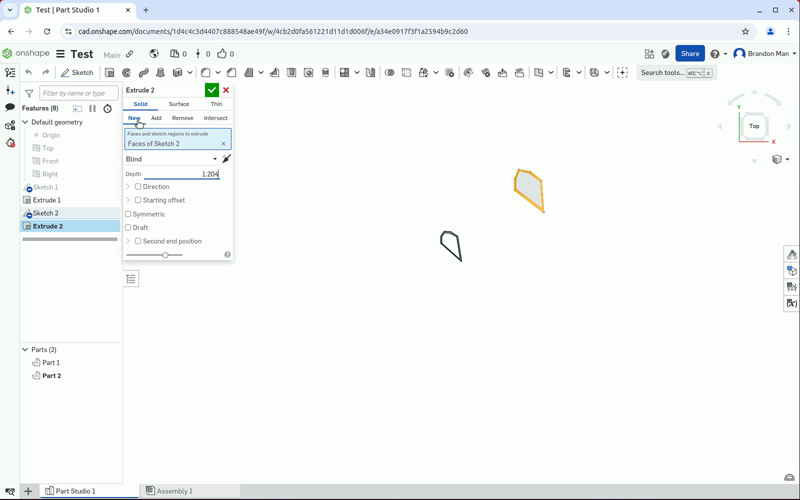
key(enter)
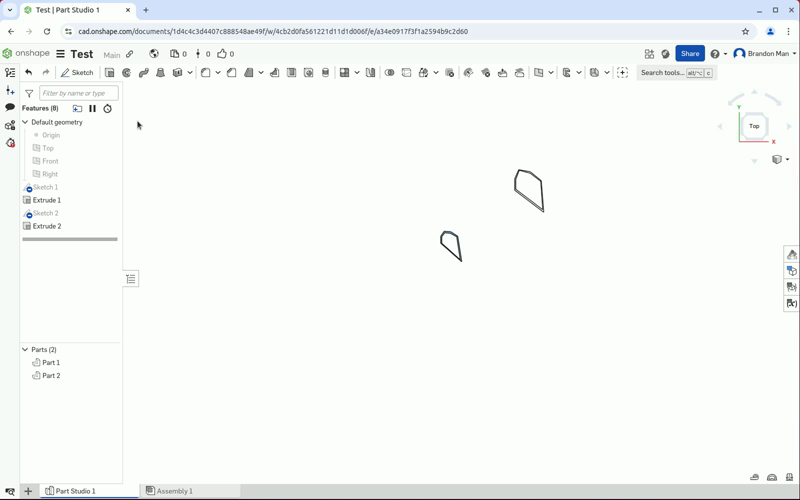
key(shift+h)
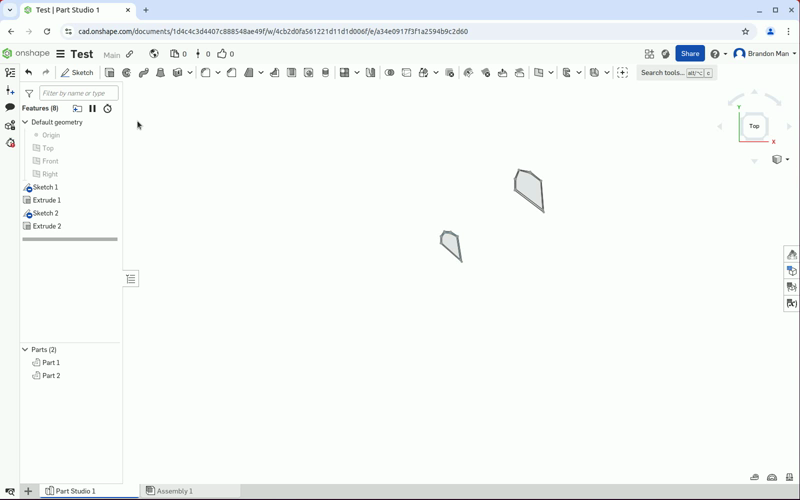
key(shift+h)
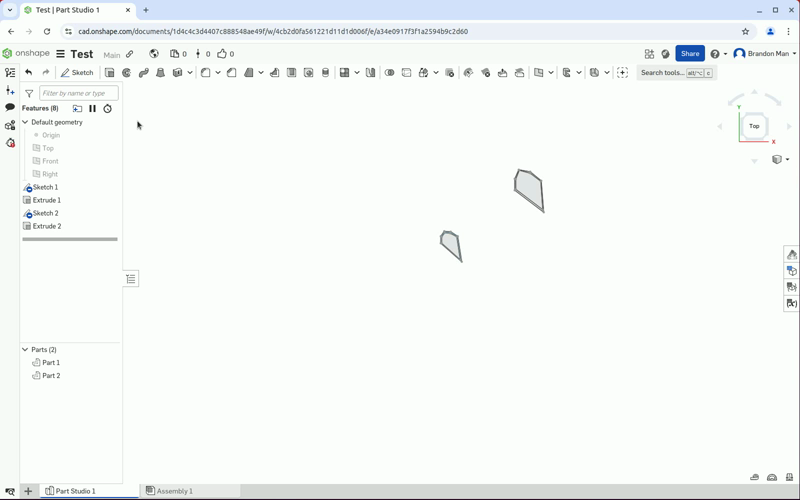
key(shift+7)
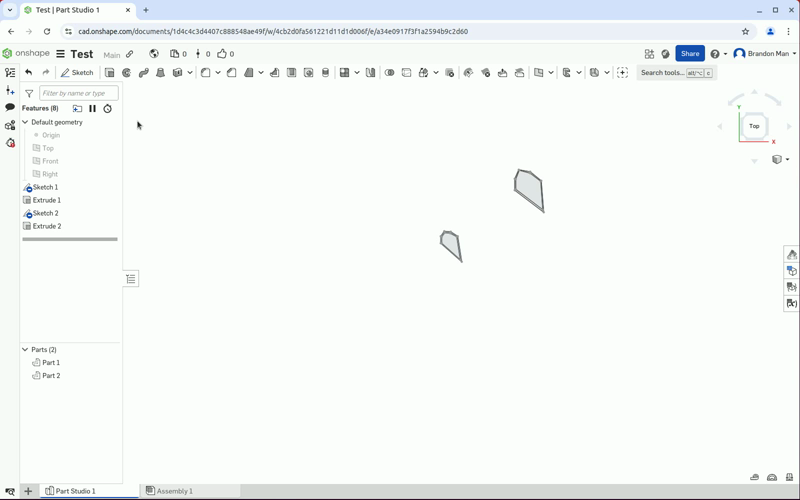
key(up, 3)
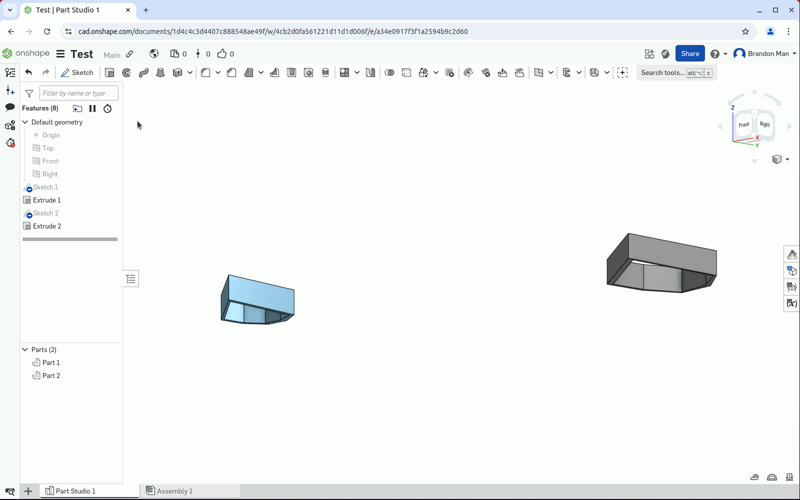
key(left, 3)
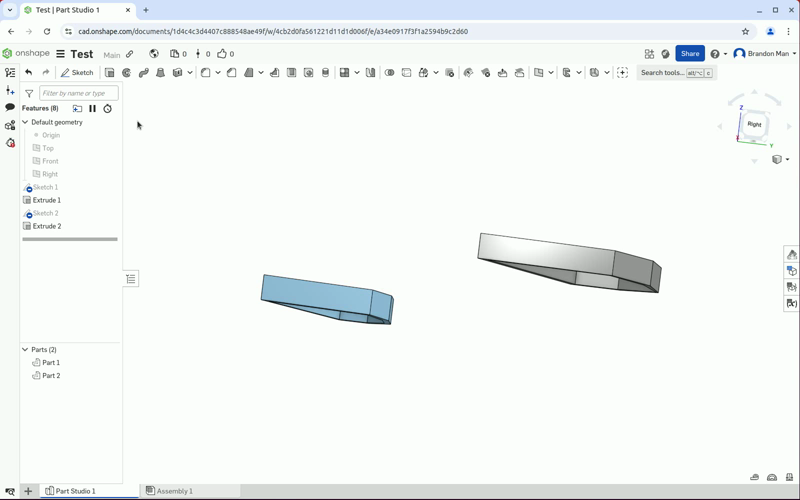
key(right, 3)
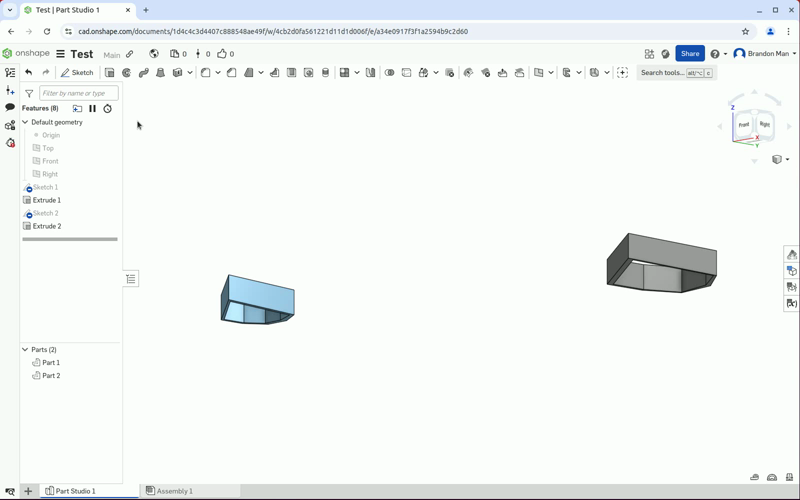
key(down, 3)
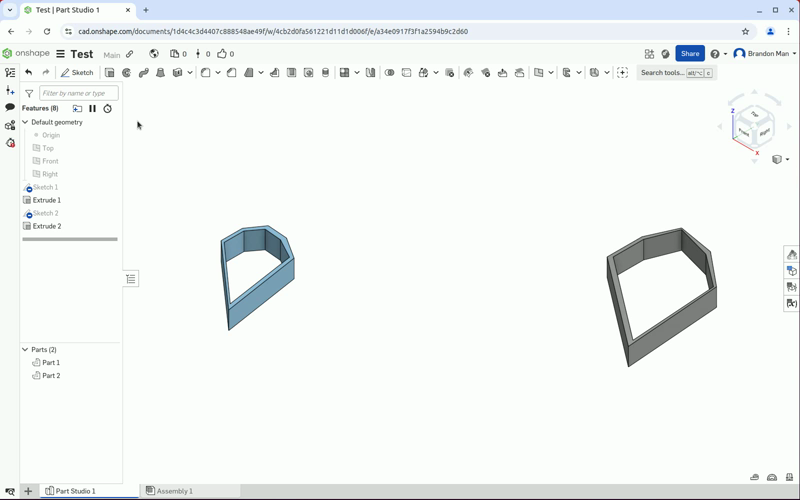
mouse_move(73, 189)
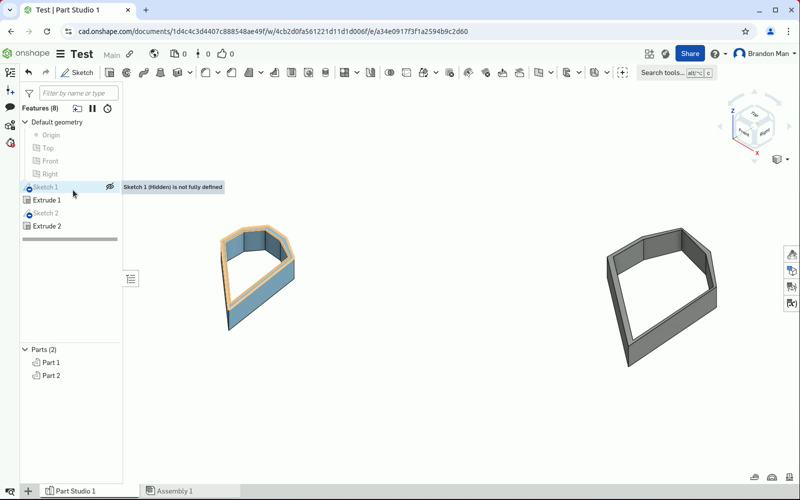
click(73, 189)